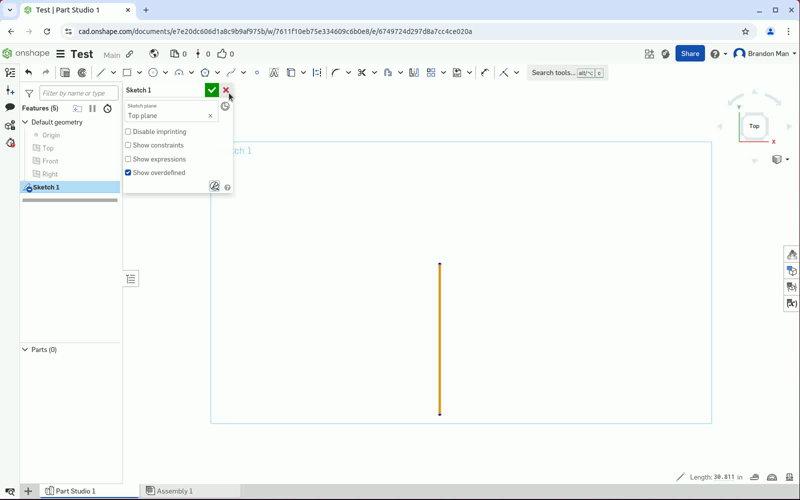
key(shift+h)
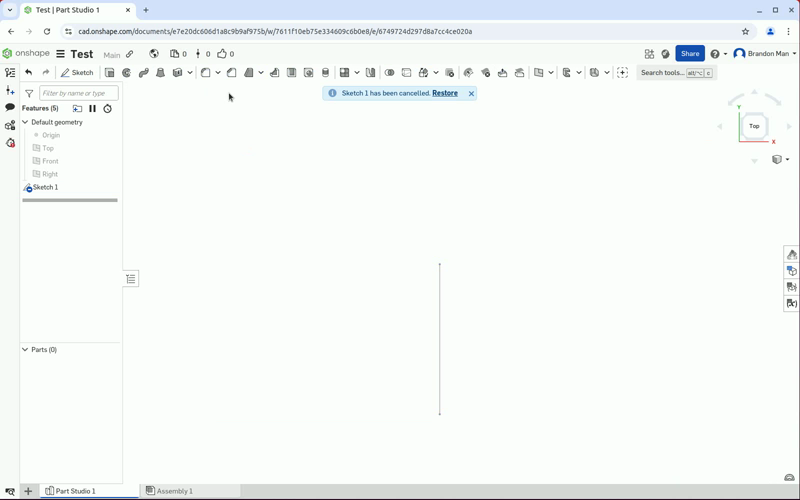
key(shift+s)
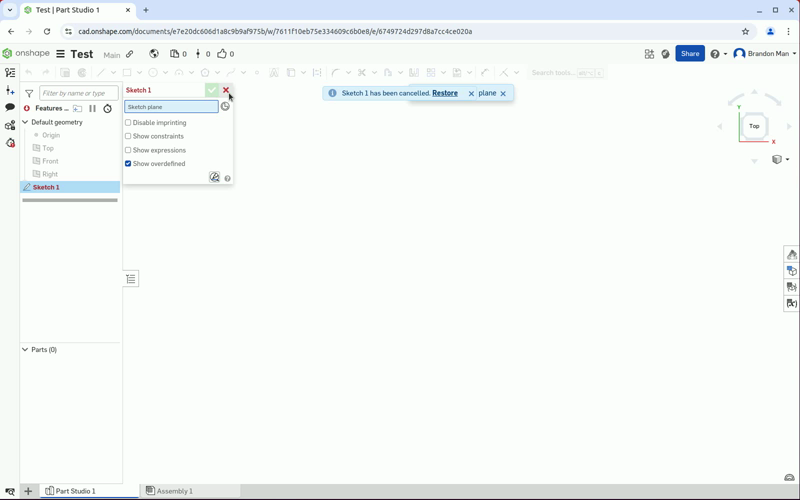
mouse_move(73, 150)
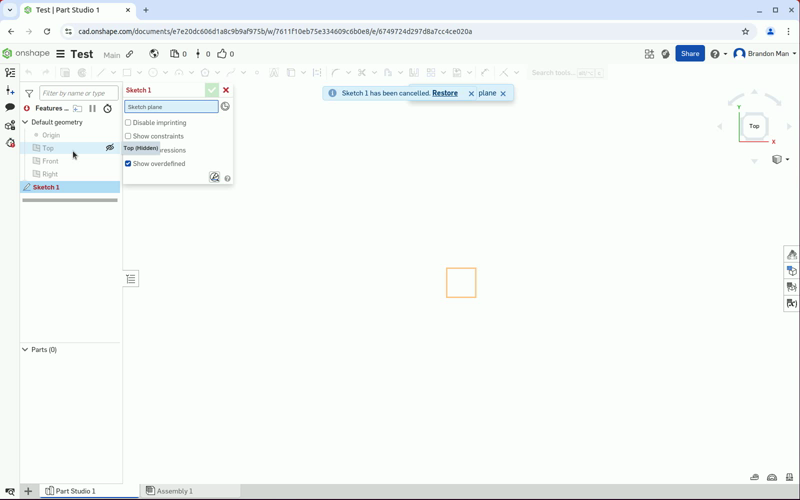
click(73, 150)
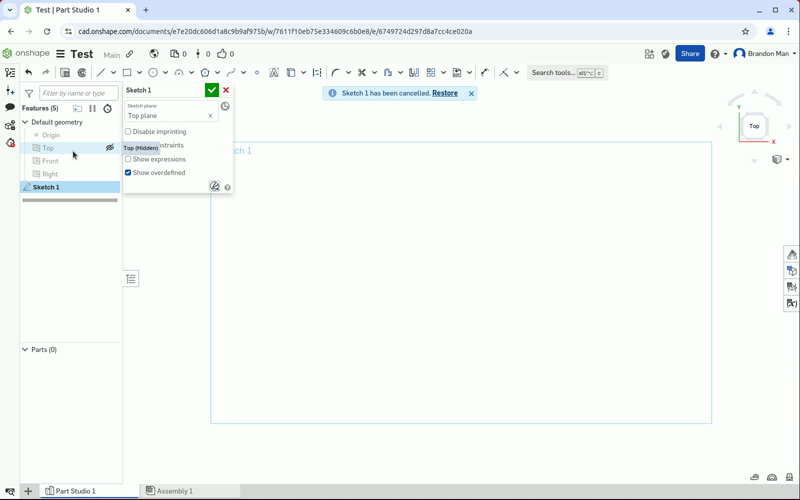
mouse_move(73, 352)
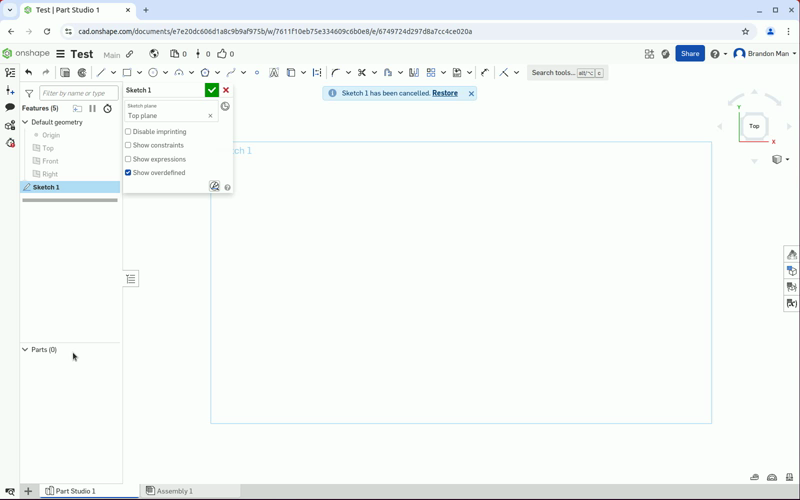
key(y)
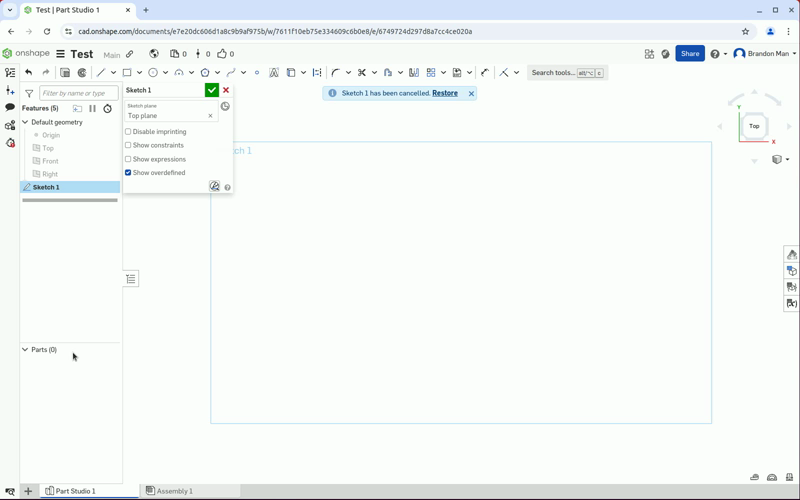
key(l)
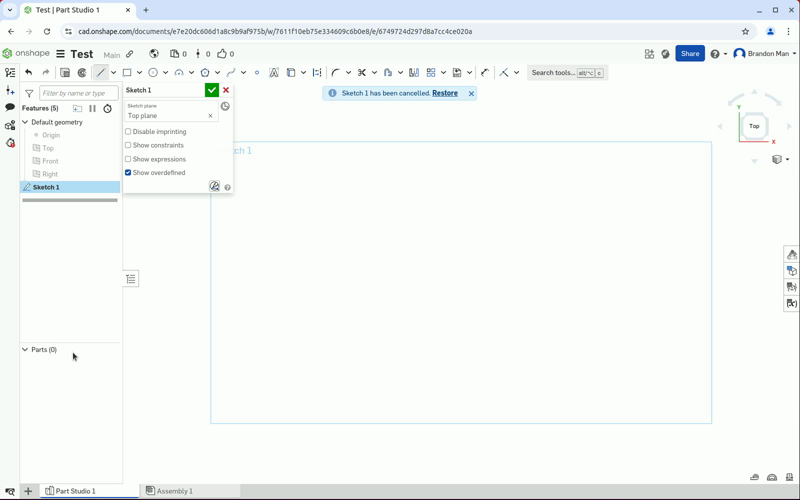
key_down(shift)
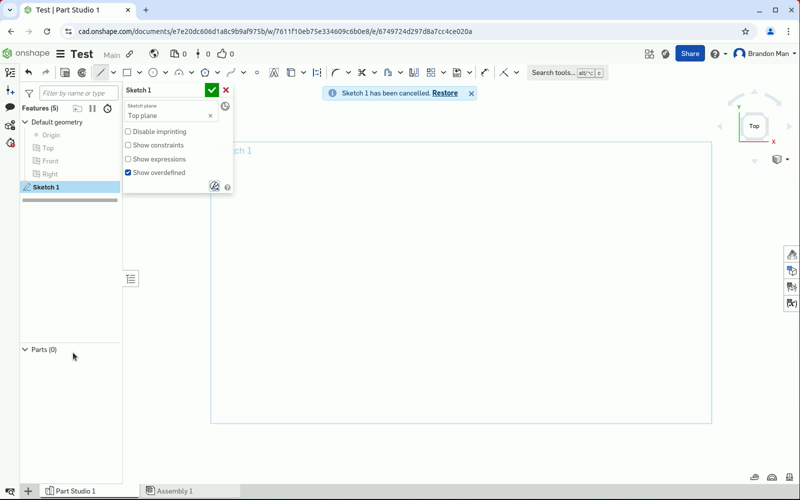
mouse_move(460, 282)
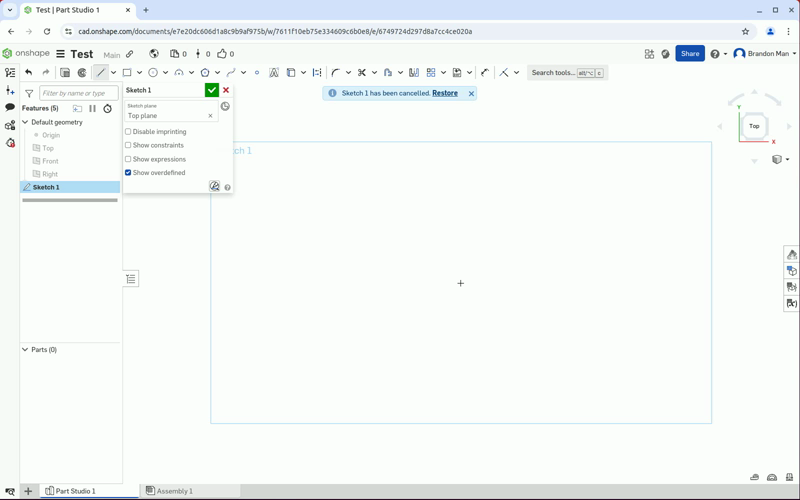
click(460, 282)
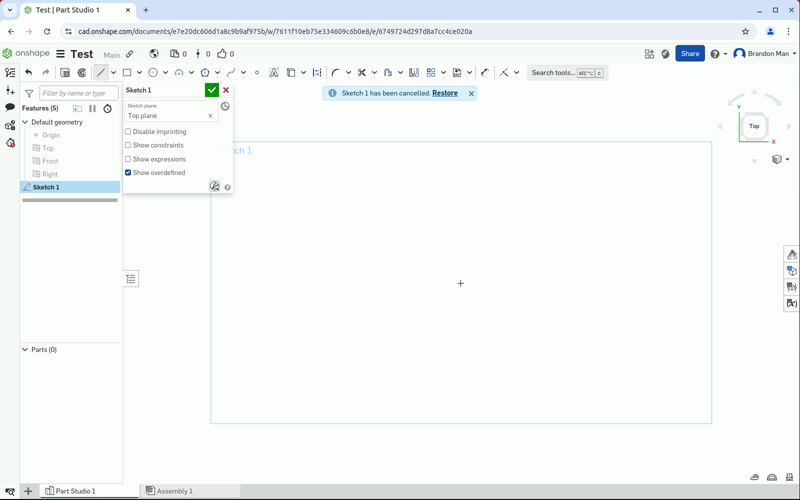
key_up(shift)
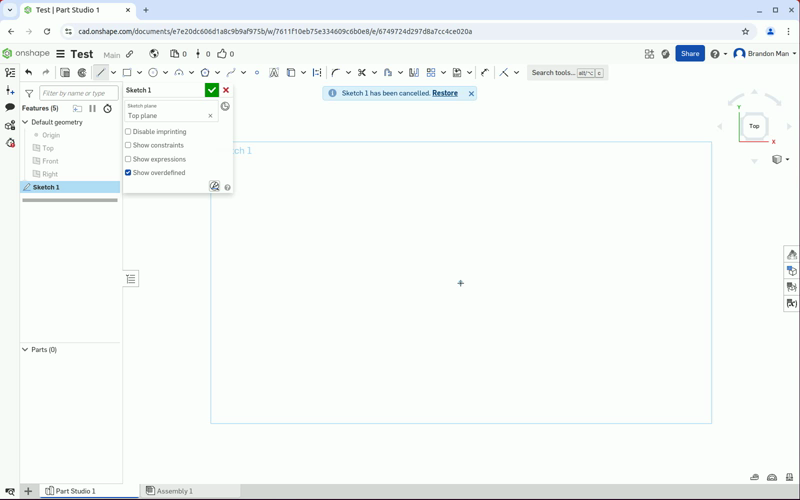
key_down(shift)
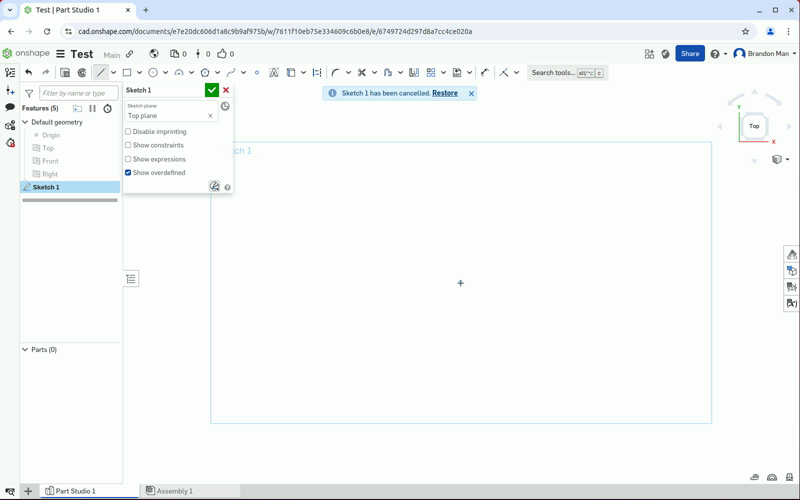
mouse_move(573, 282)
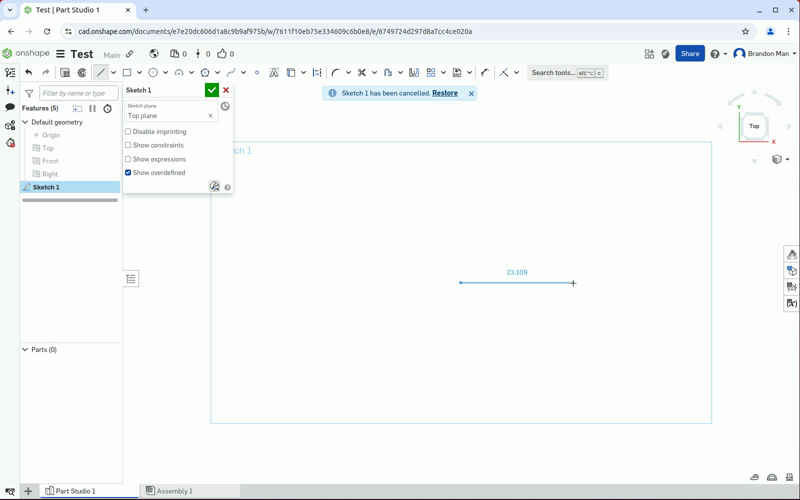
click(573, 282)
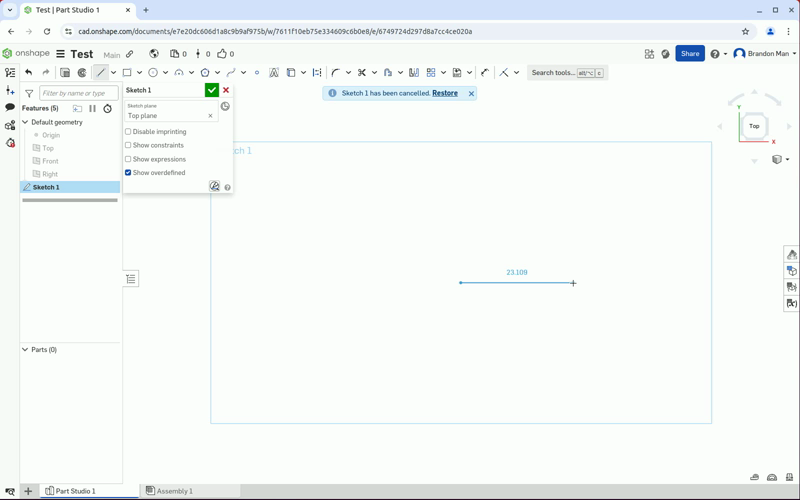
key_up(shift)
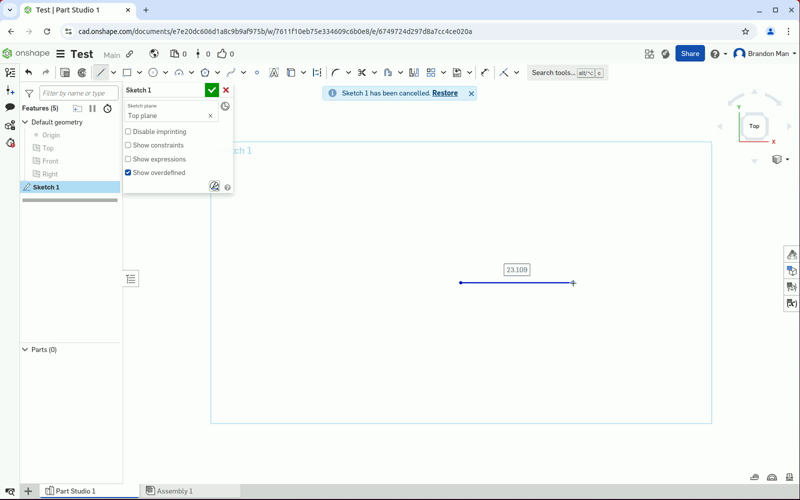
key_down(shift)
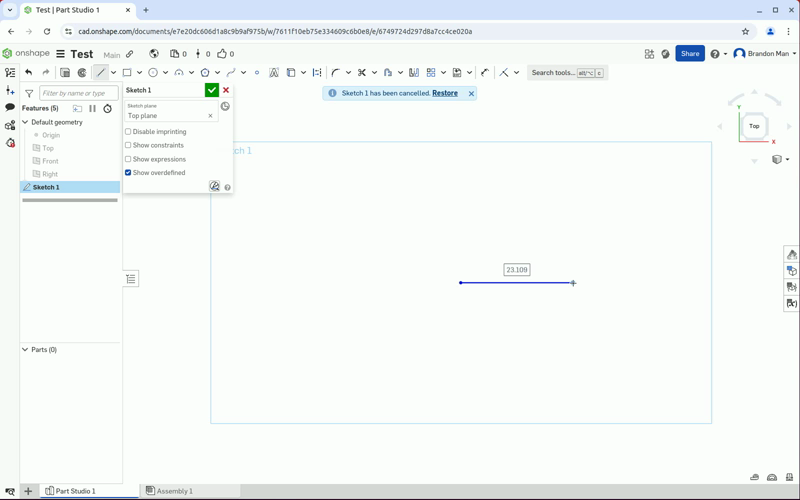
mouse_move(589, 282)
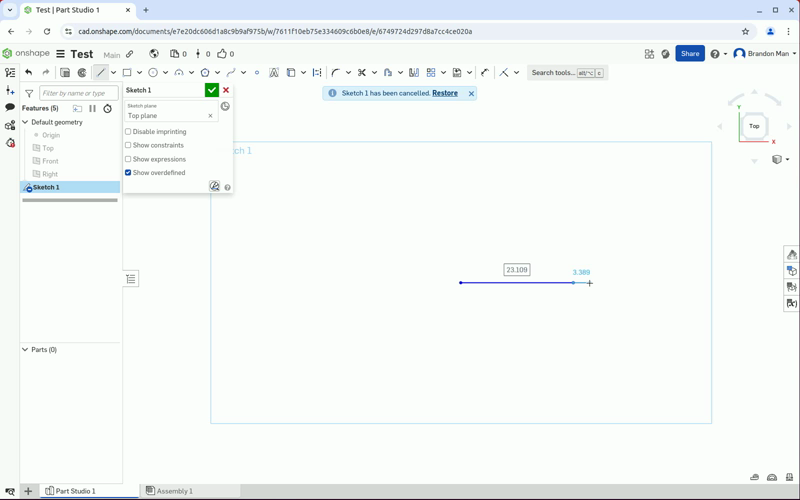
mouse_move(573, 234)
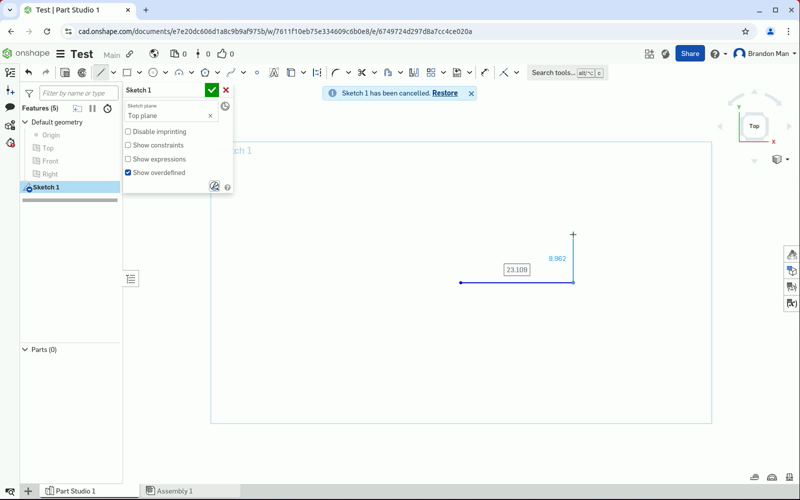
click(573, 234)
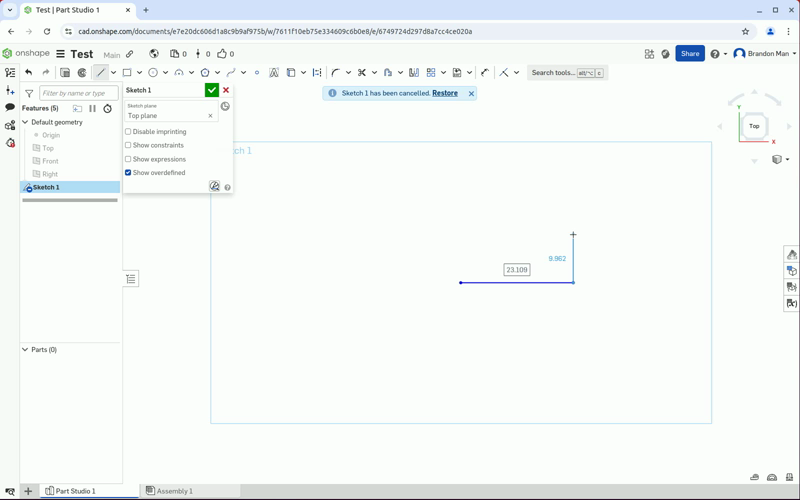
key_up(shift)
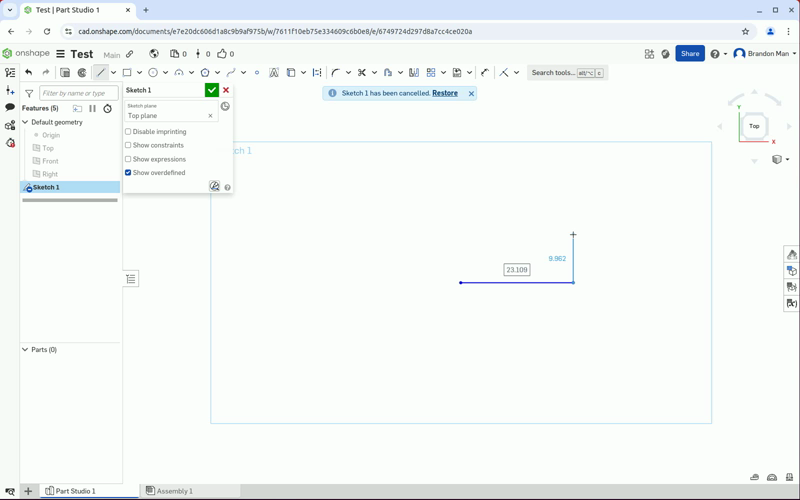
key_down(shift)
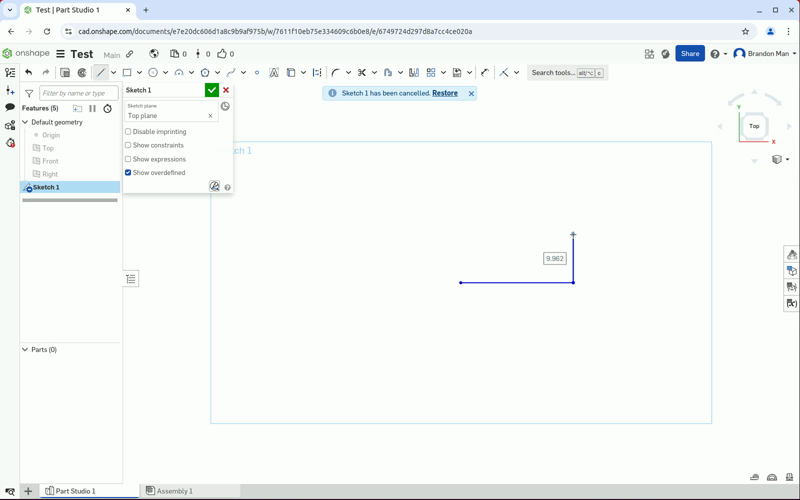
mouse_move(460, 234)
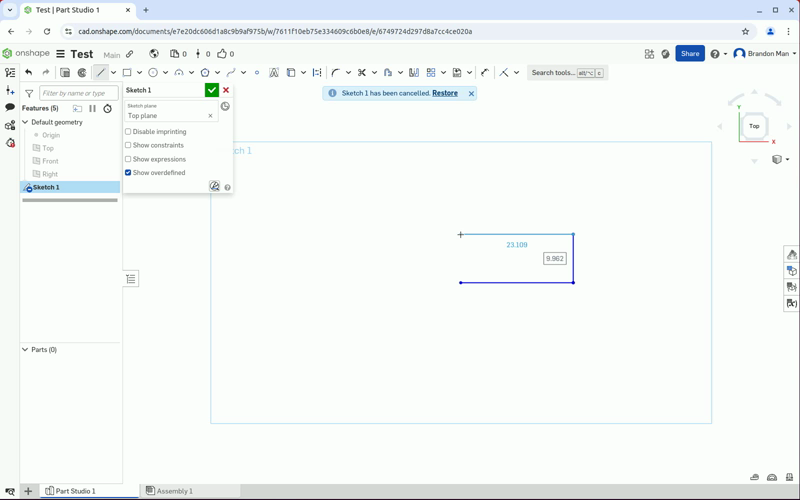
click(460, 234)
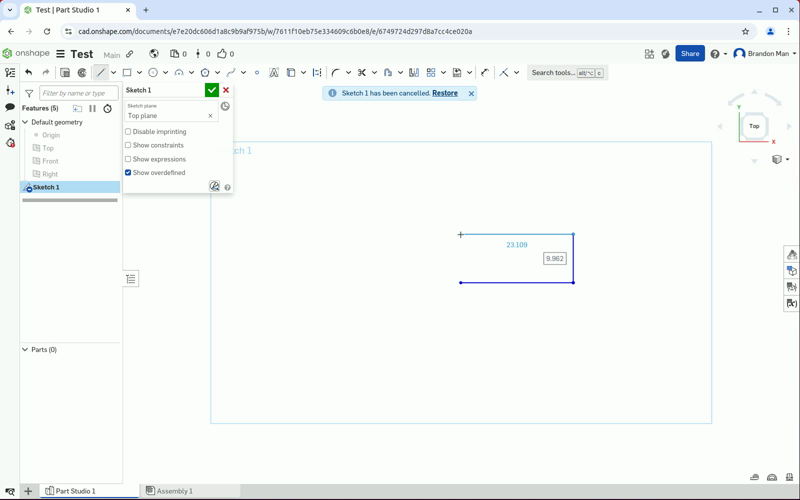
key_up(shift)
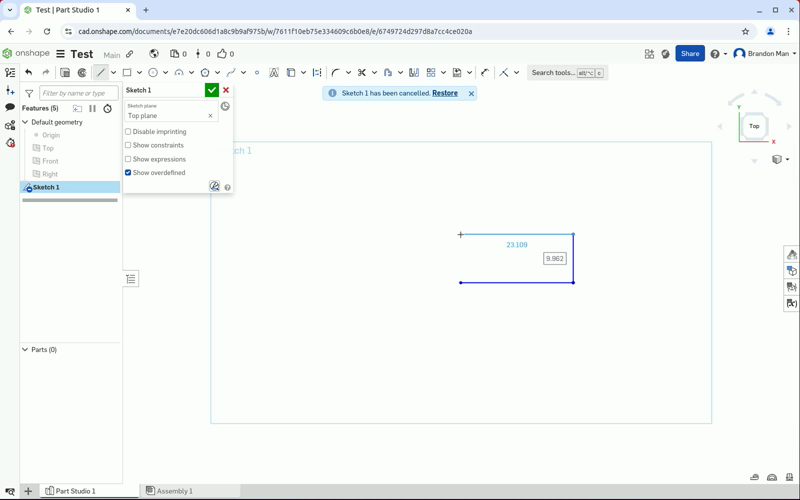
mouse_move(490, 234)
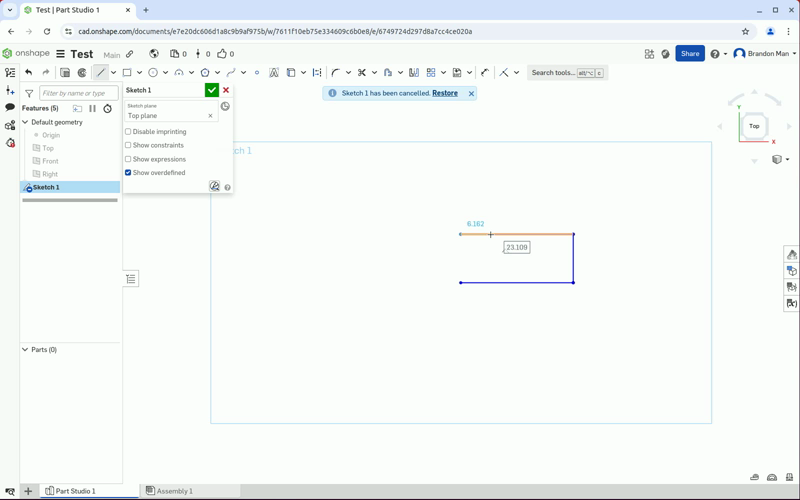
key_down(shift)
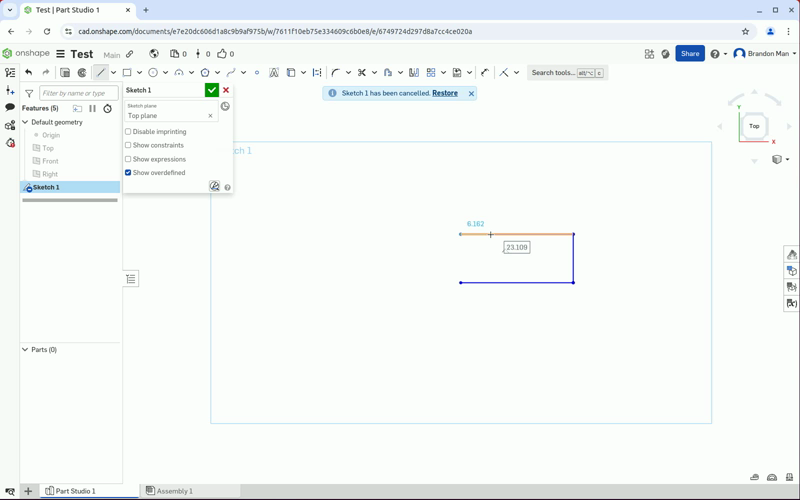
mouse_move(460, 282)
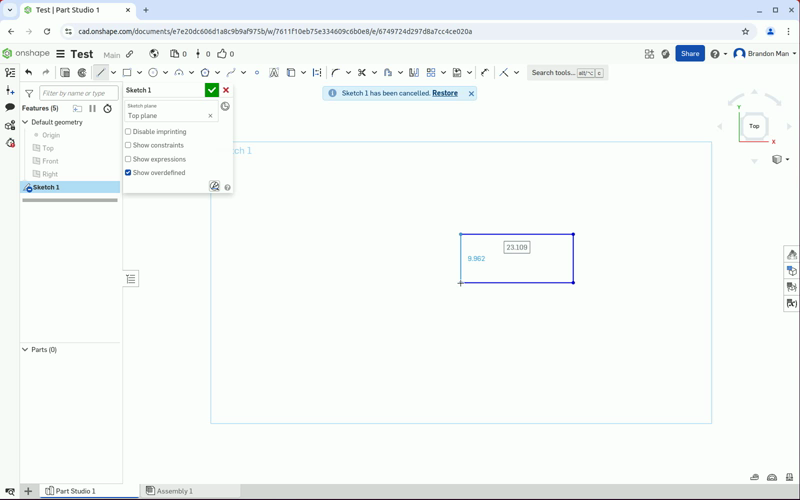
key_up(shift)
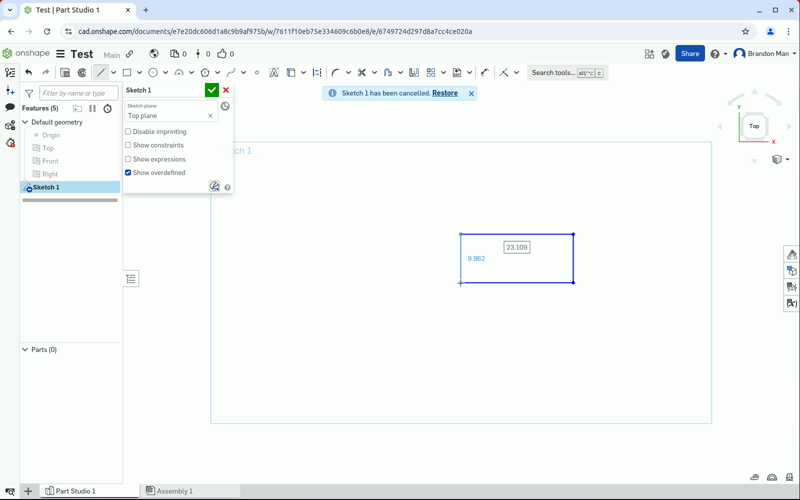
click(460, 282)
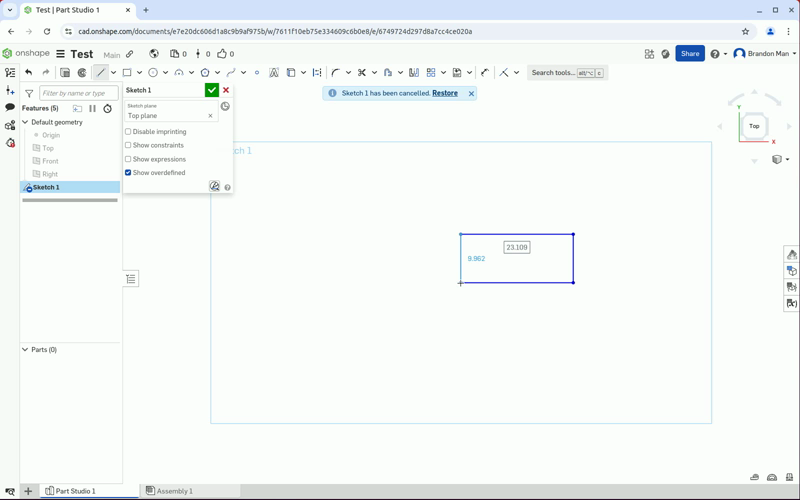
key(esc)
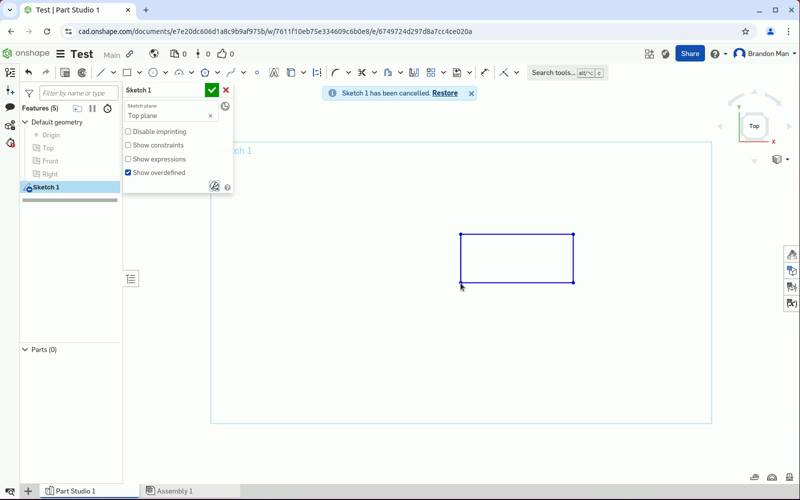
mouse_move(560, 239)
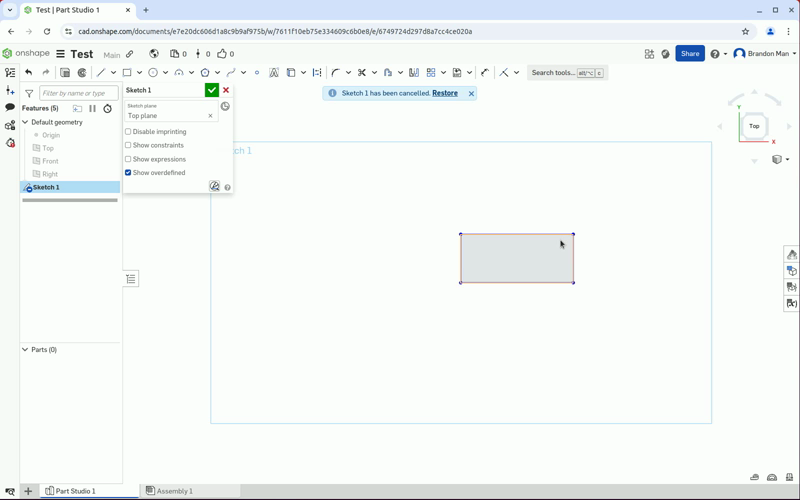
click(560, 239)
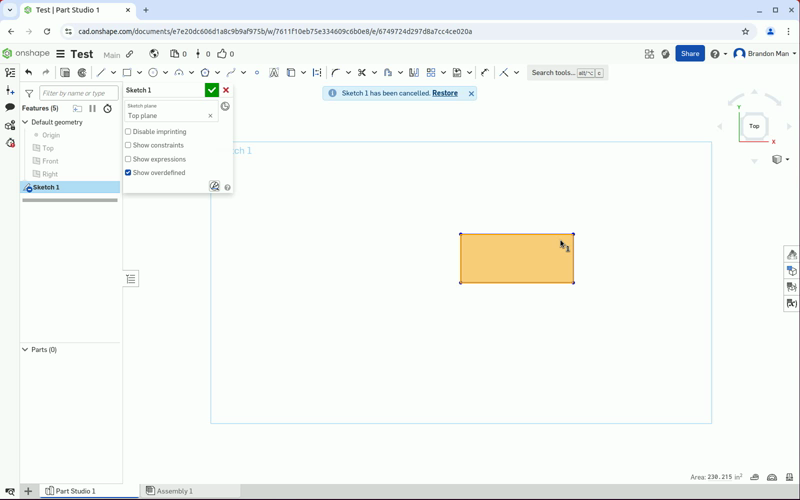
mouse_move(73, 352)
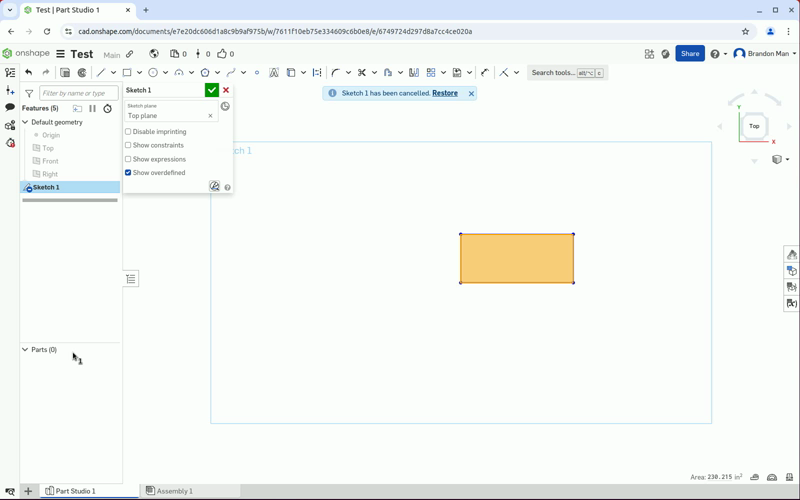
key(shift+y)
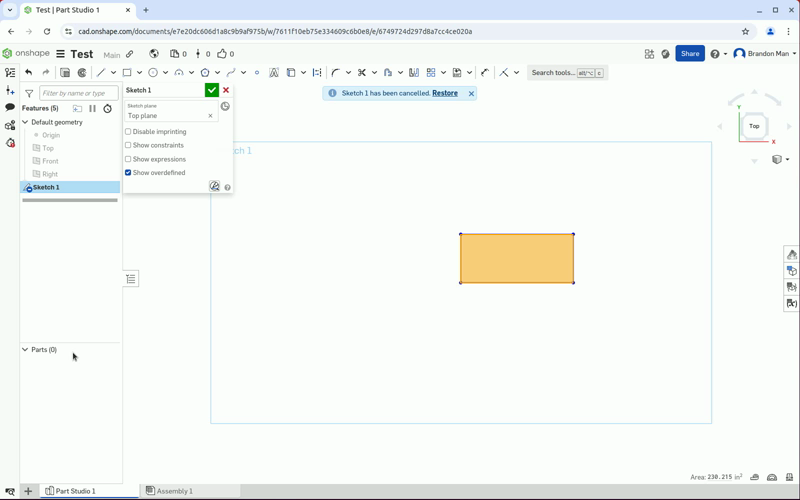
key(shift+e)
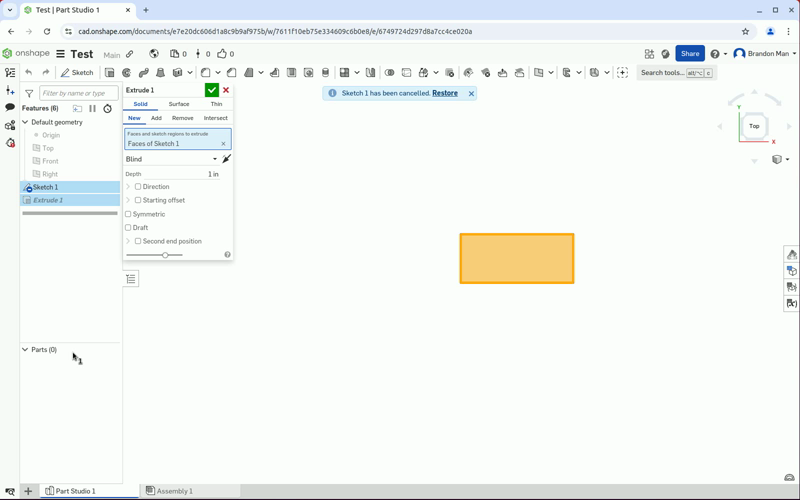
mouse_move(143, 106)
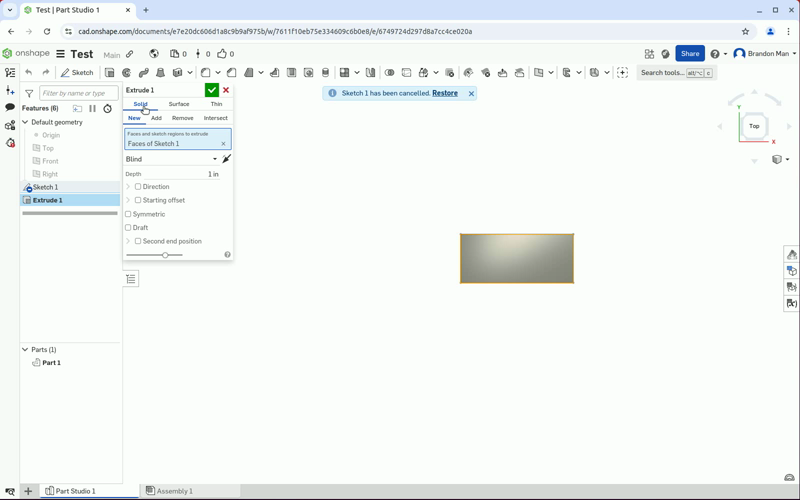
click(143, 106)
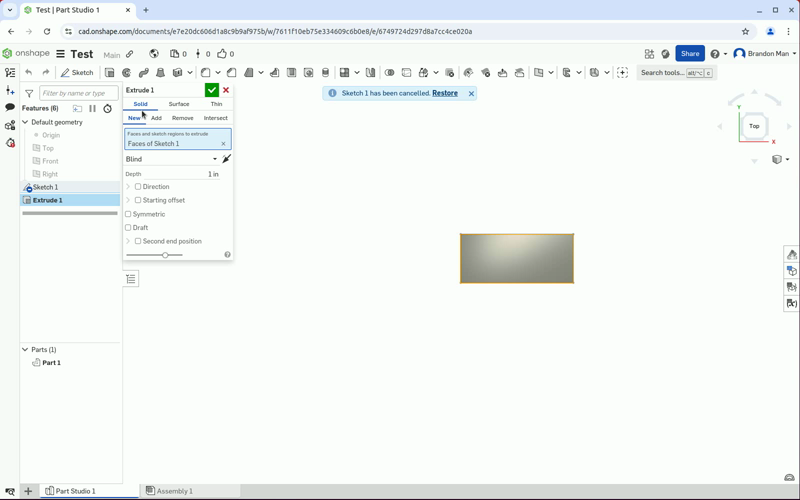
mouse_move(137, 120)
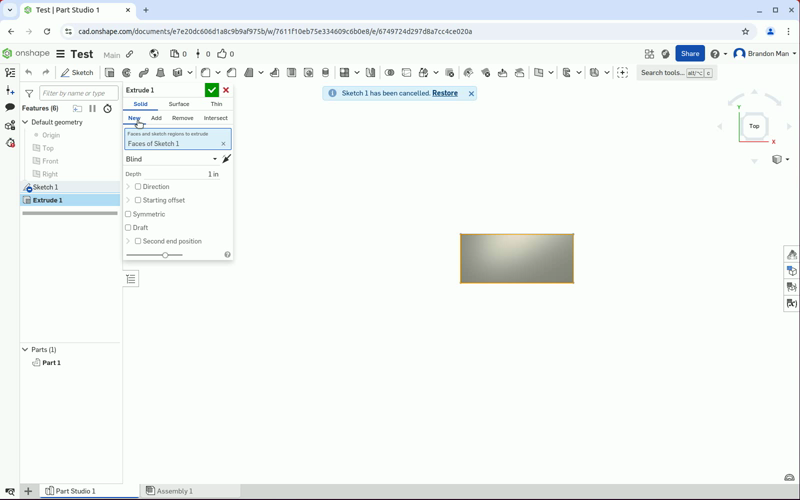
click(137, 120)
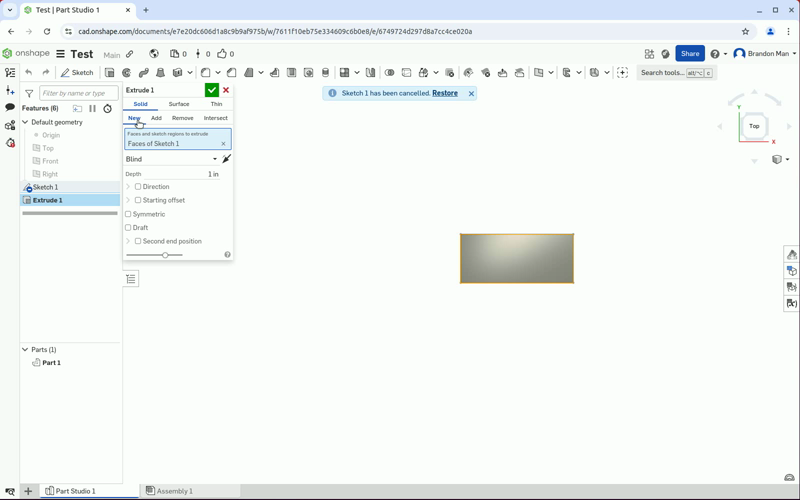
key(tab, 4)
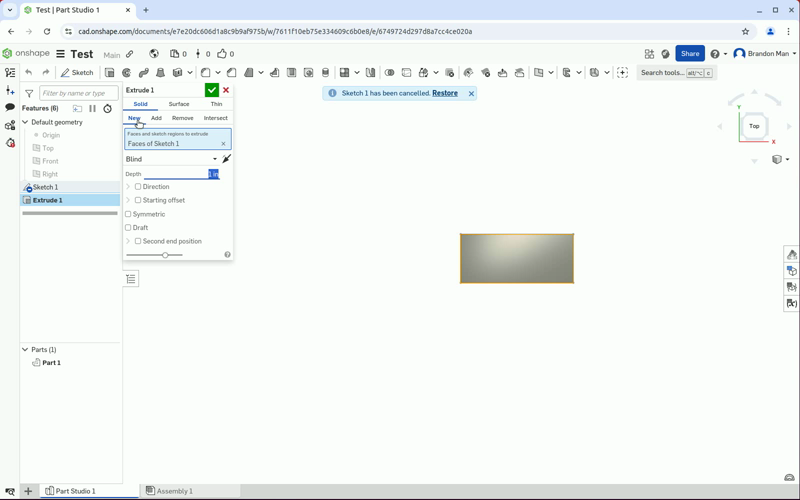
text(1.685)
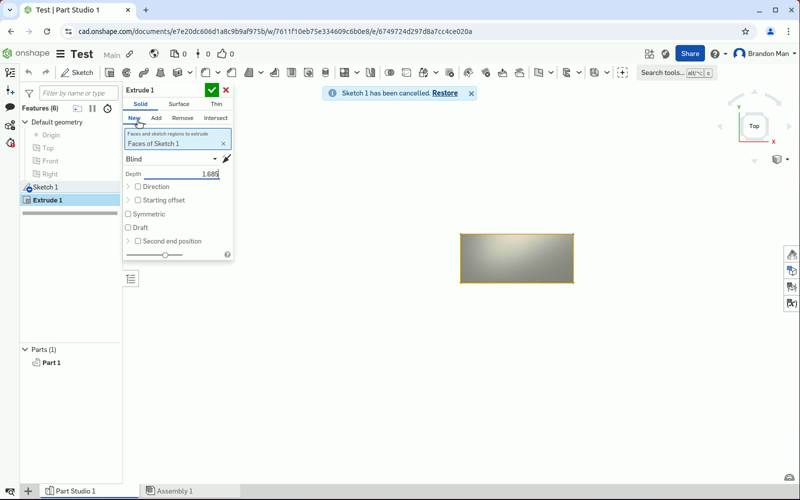
key(enter)
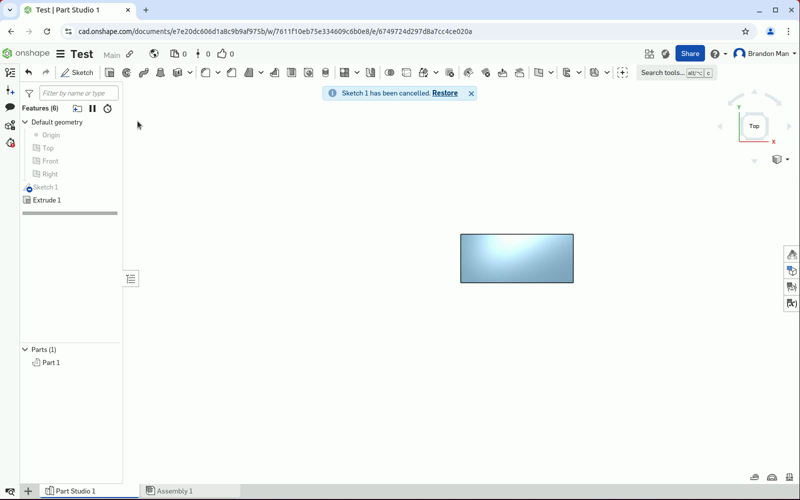
key(shift+h)
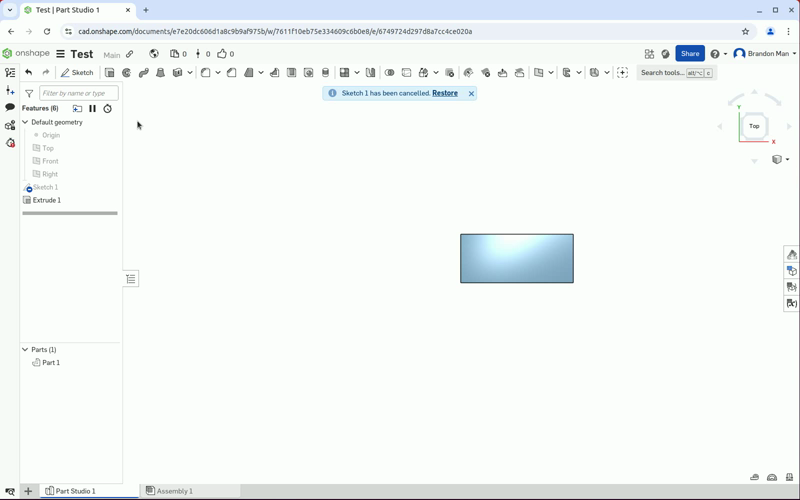
key(shift+h)
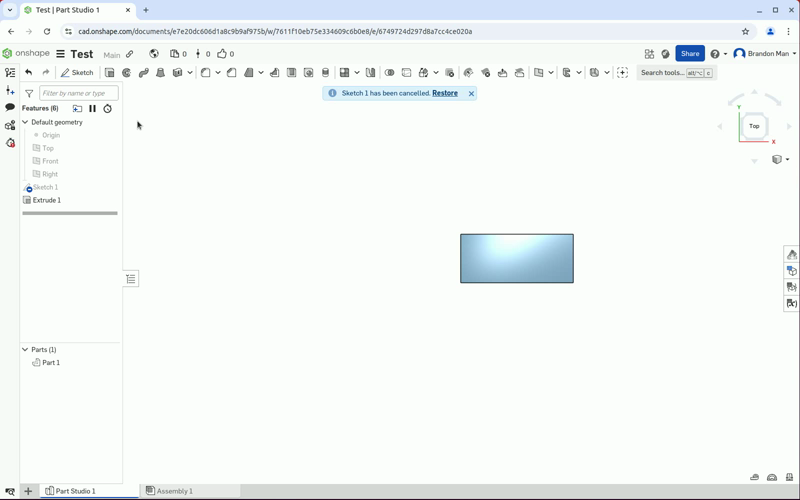
mouse_move(73, 189)
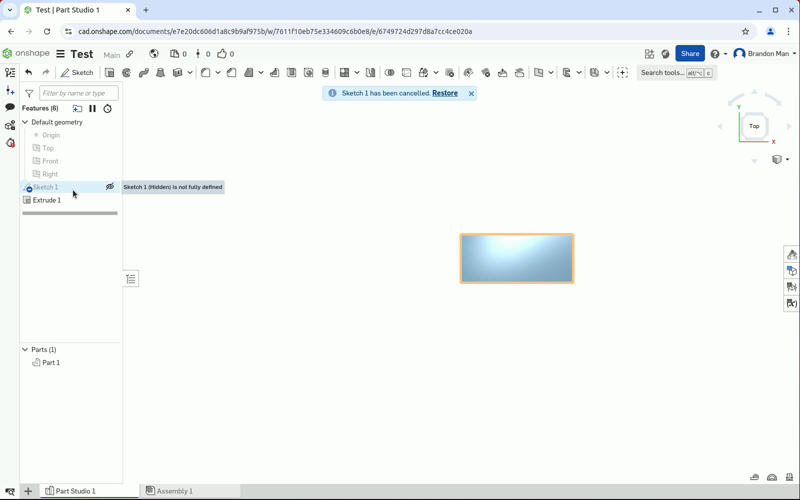
click(73, 189)
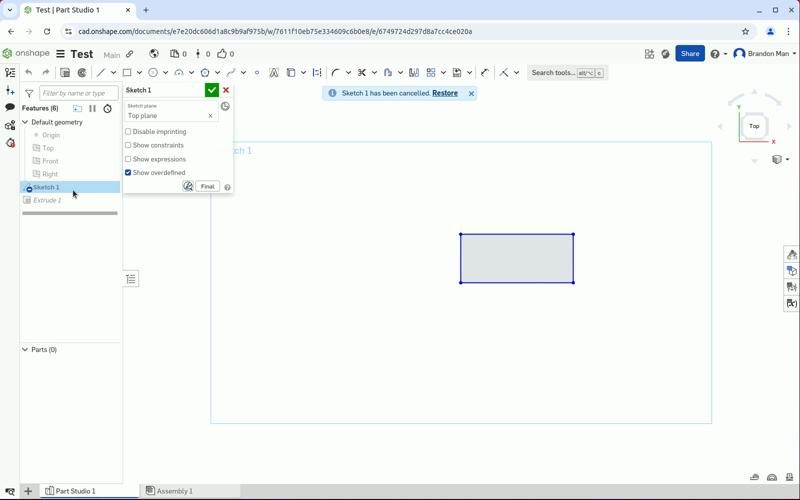
mouse_move(229, 92)
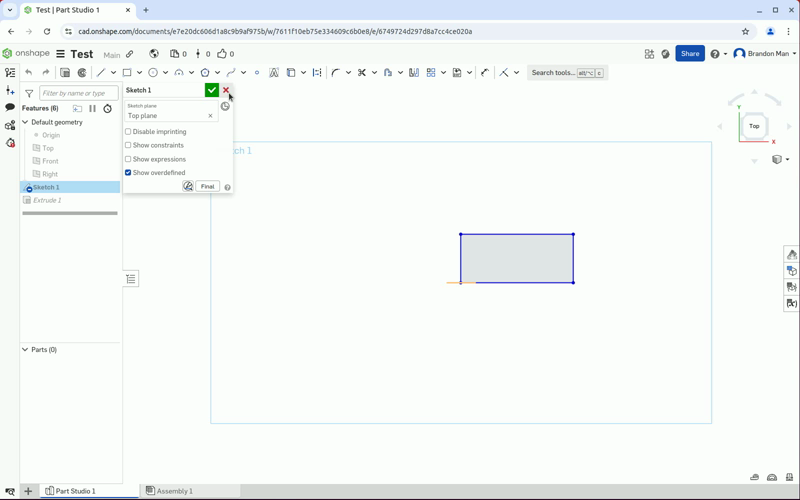
click(229, 92)
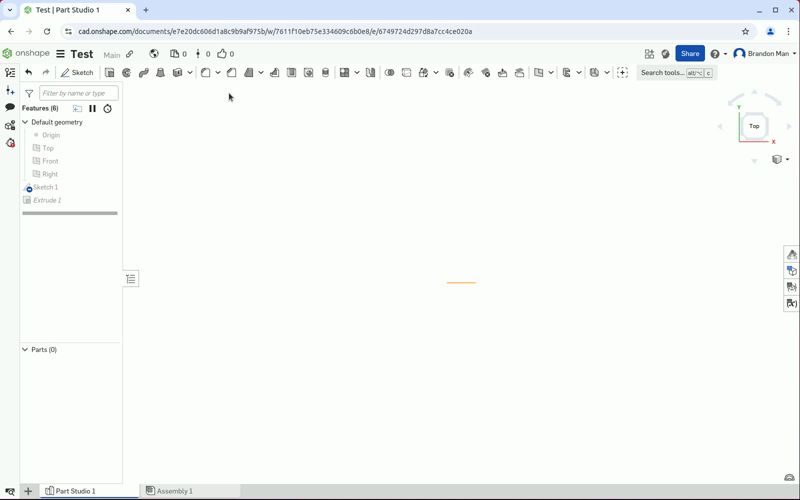
mouse_move(541, 75)
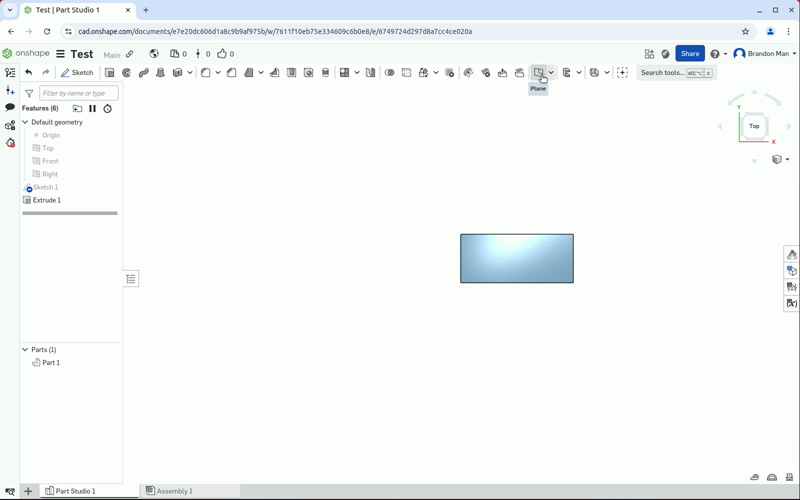
click(541, 75)
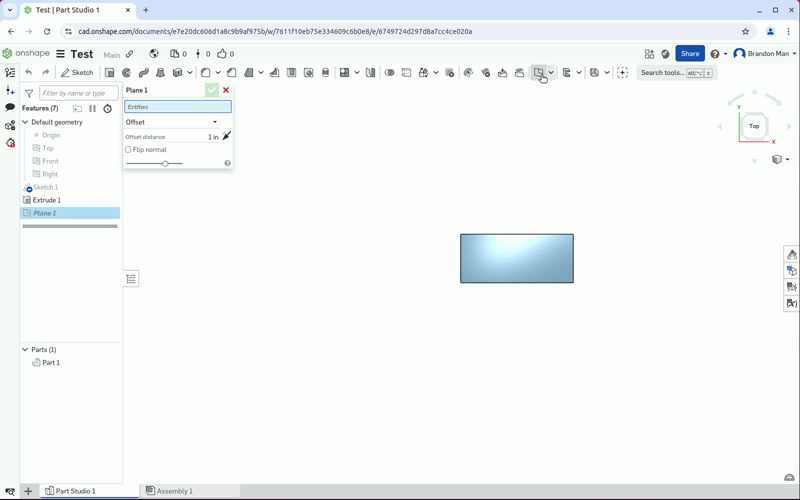
mouse_move(73, 150)
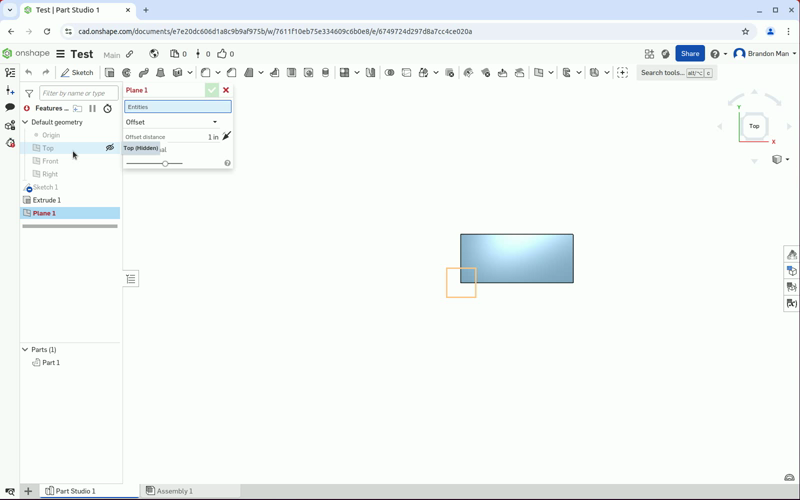
click(73, 150)
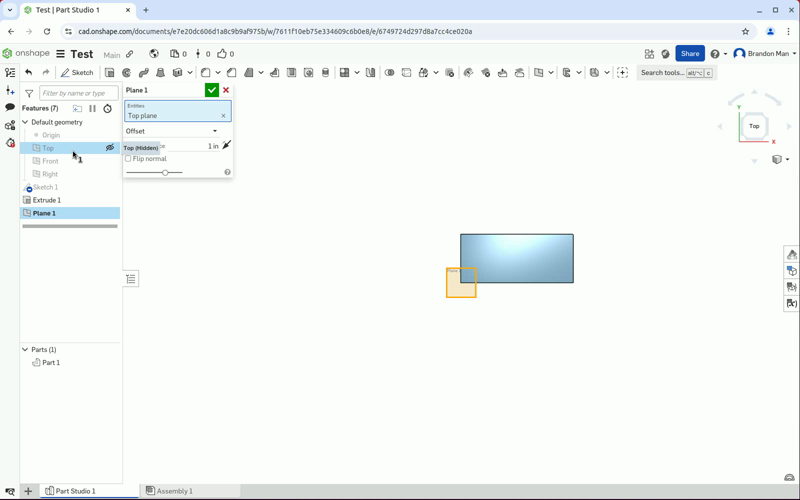
key(tab, 2)
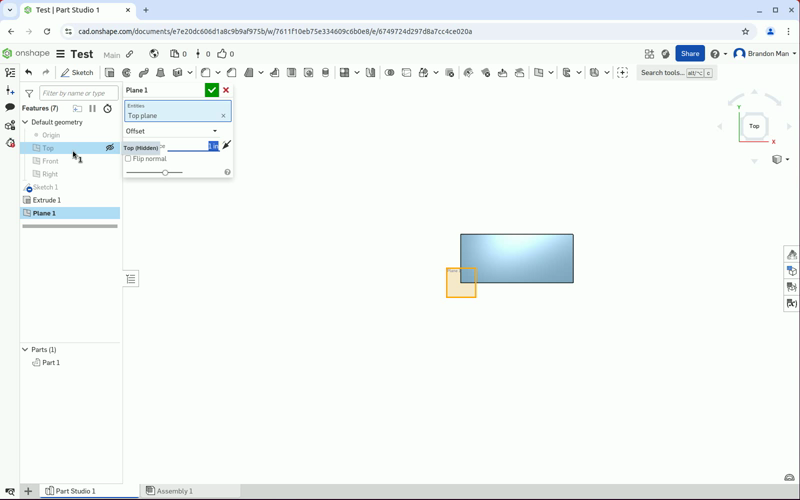
text(1.695)
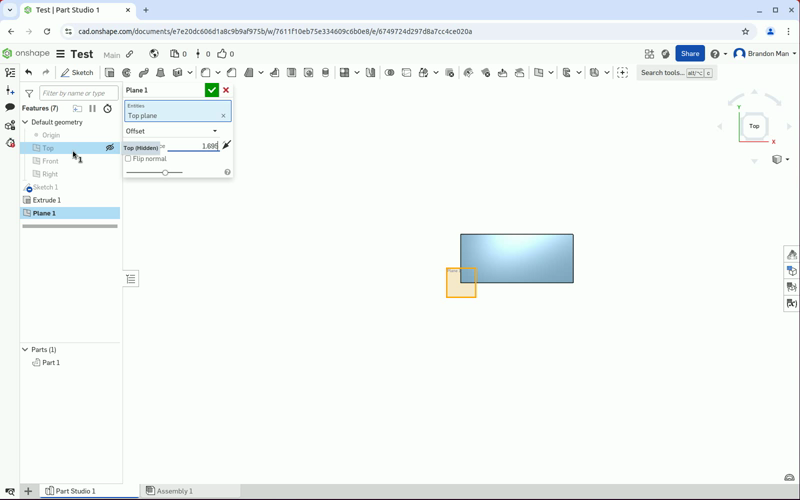
key(enter, 2)
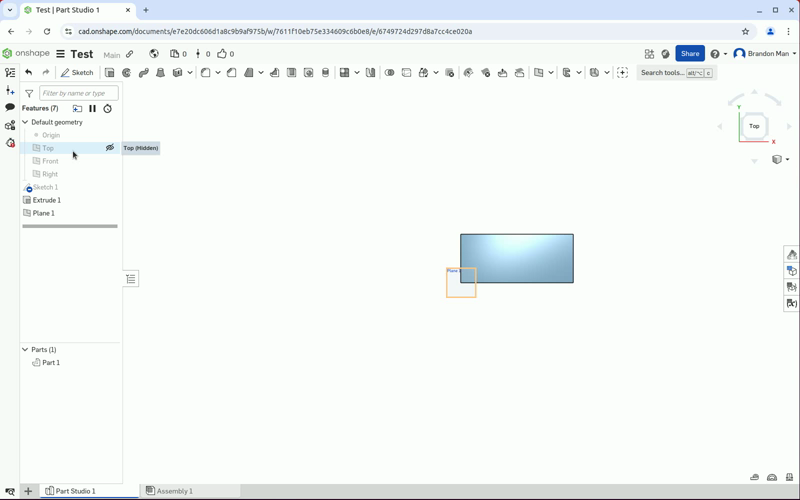
key(shift+s)
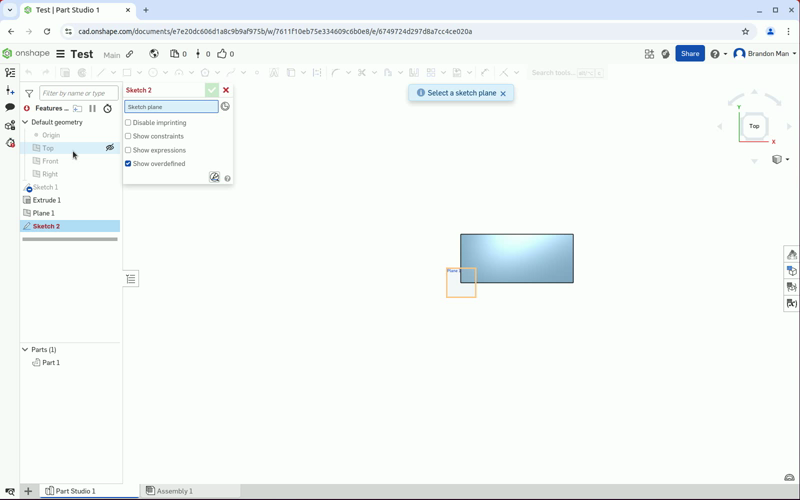
mouse_move(73, 215)
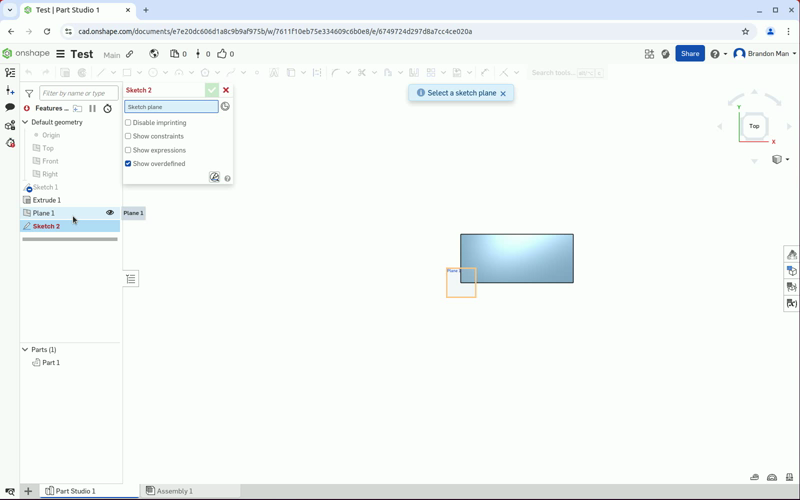
click(73, 215)
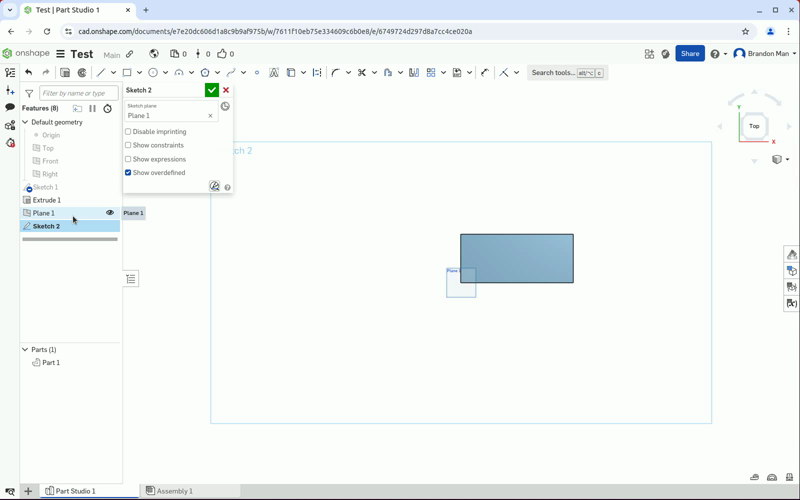
mouse_move(73, 352)
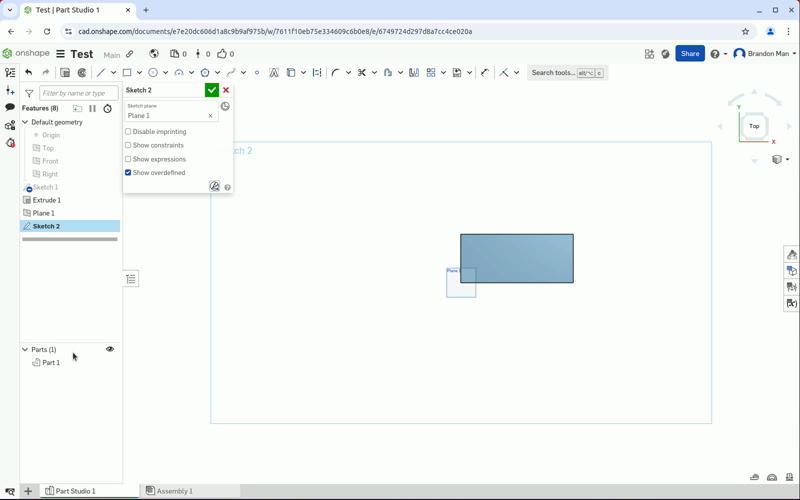
key(y)
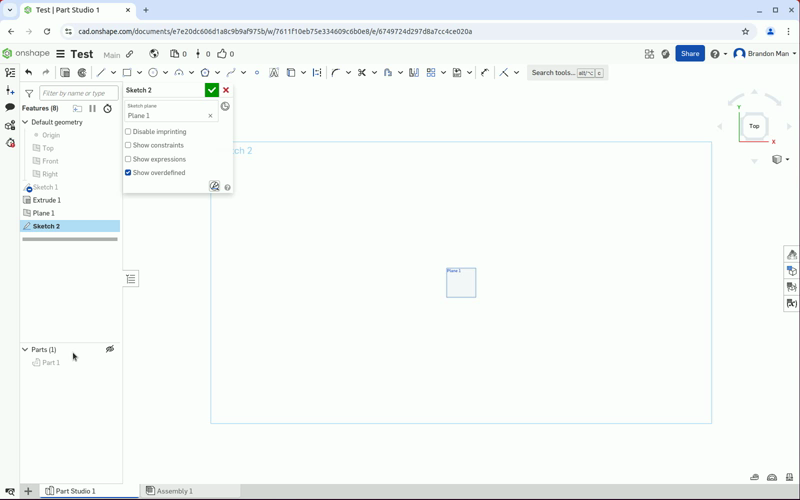
key(l)
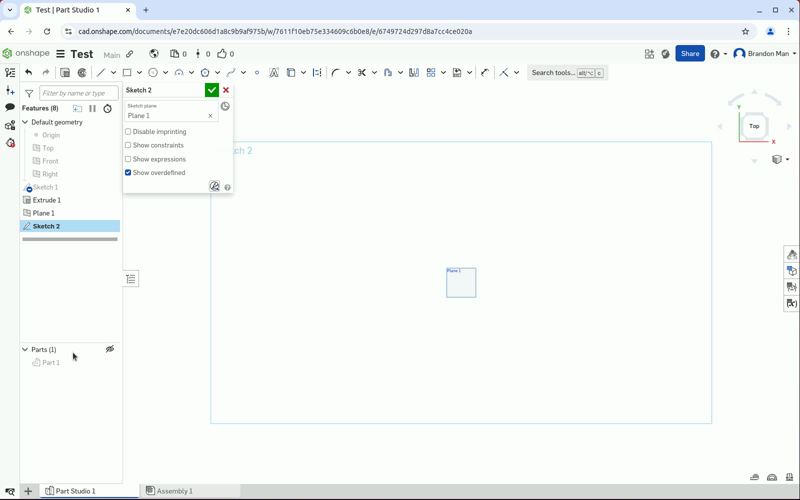
key_down(shift)
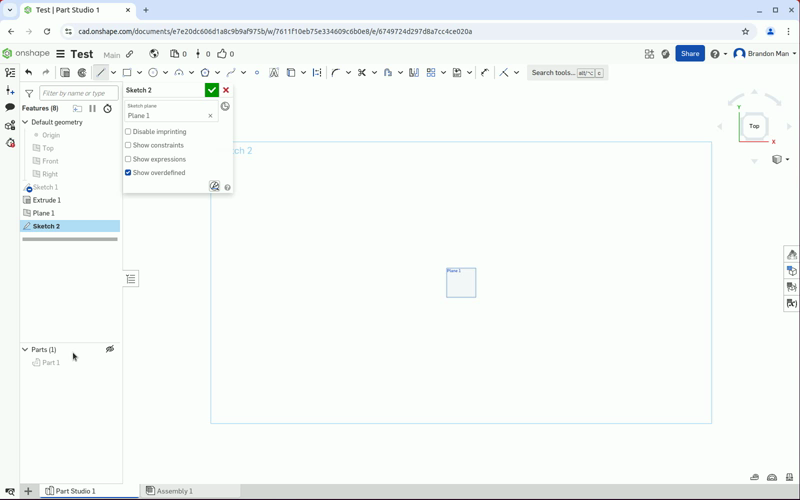
mouse_move(460, 282)
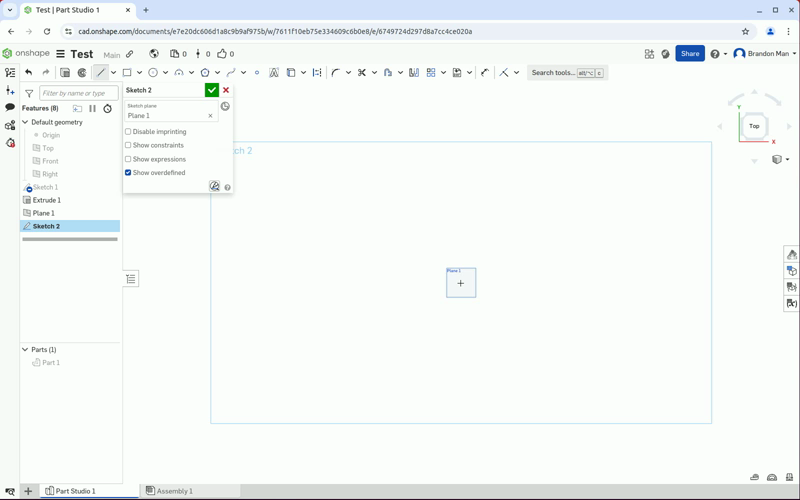
click(460, 282)
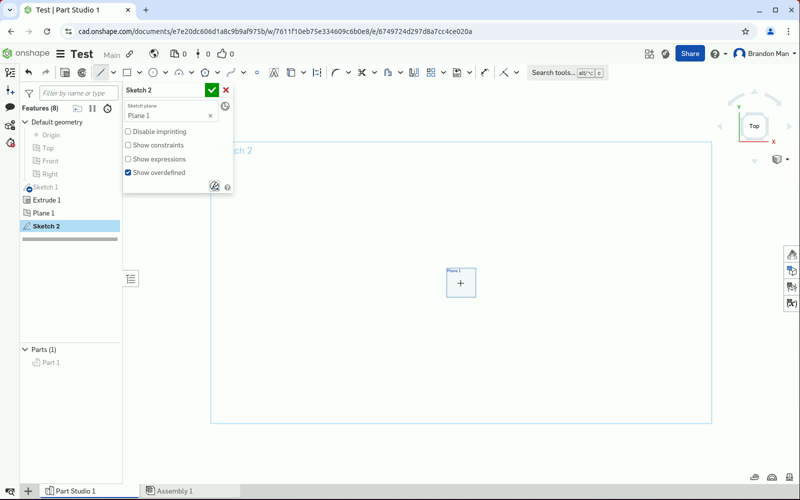
key_up(shift)
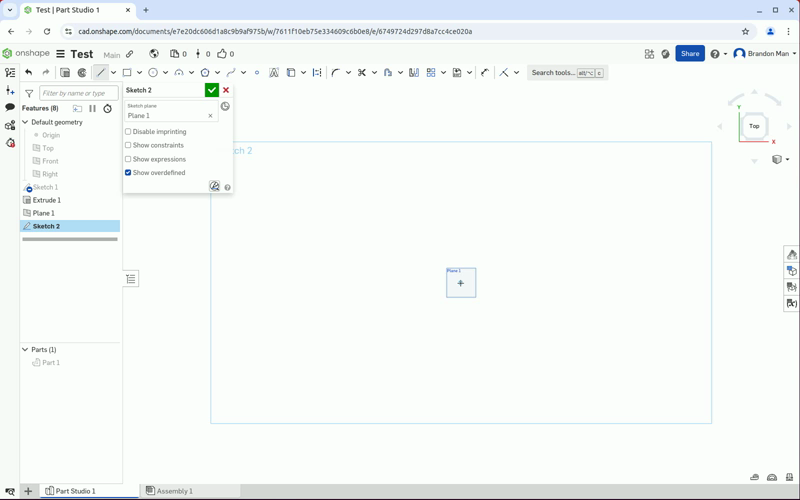
key_down(shift)
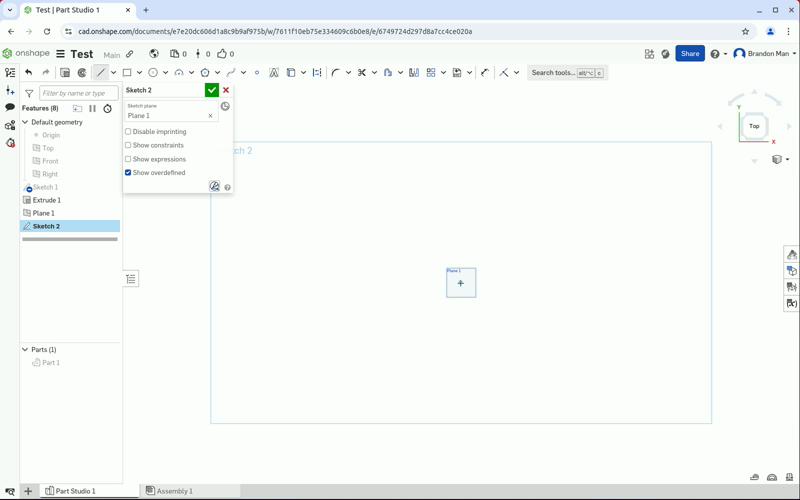
mouse_move(573, 282)
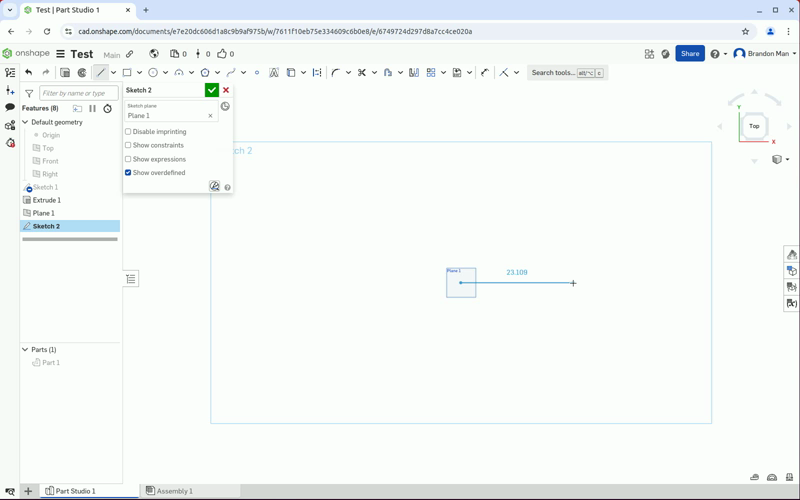
click(573, 282)
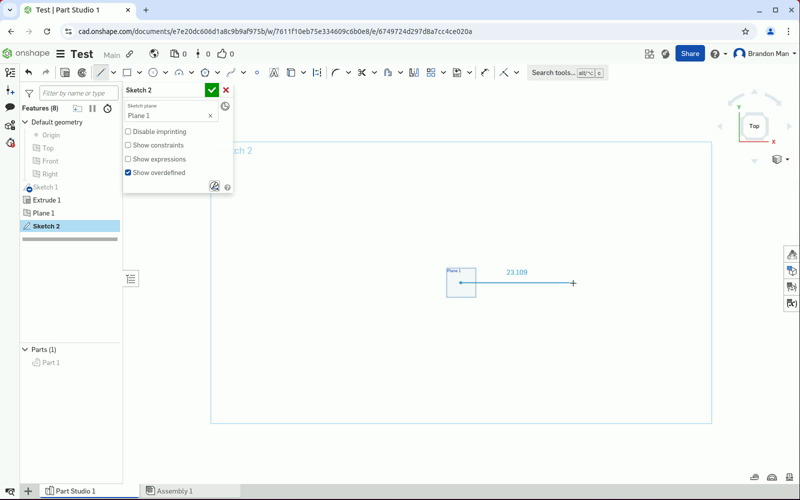
key_up(shift)
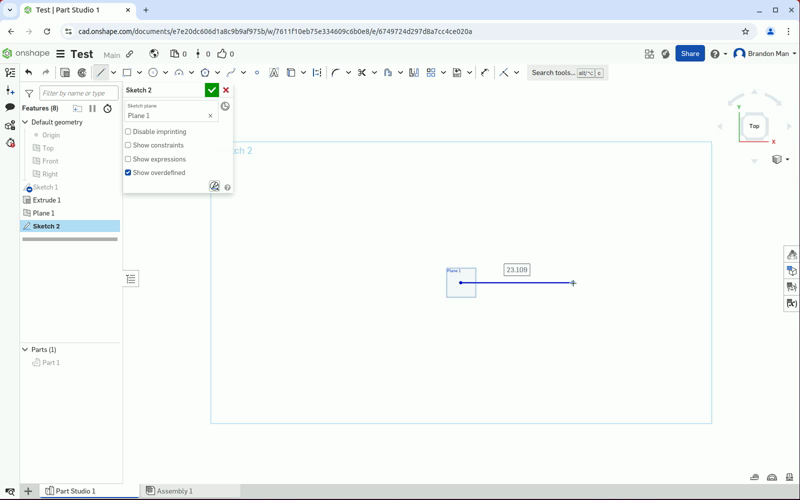
key_down(shift)
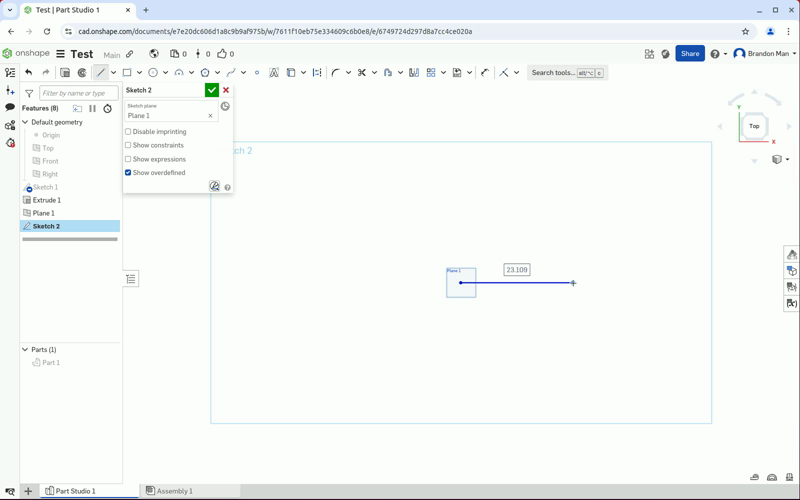
mouse_move(589, 282)
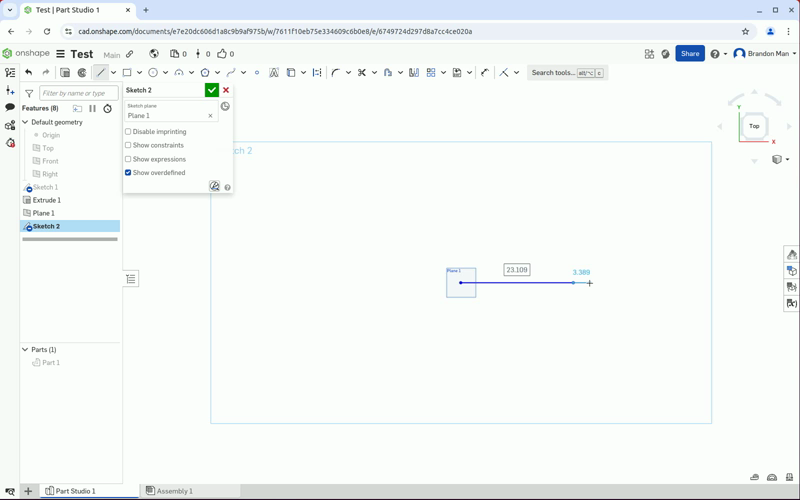
mouse_move(573, 242)
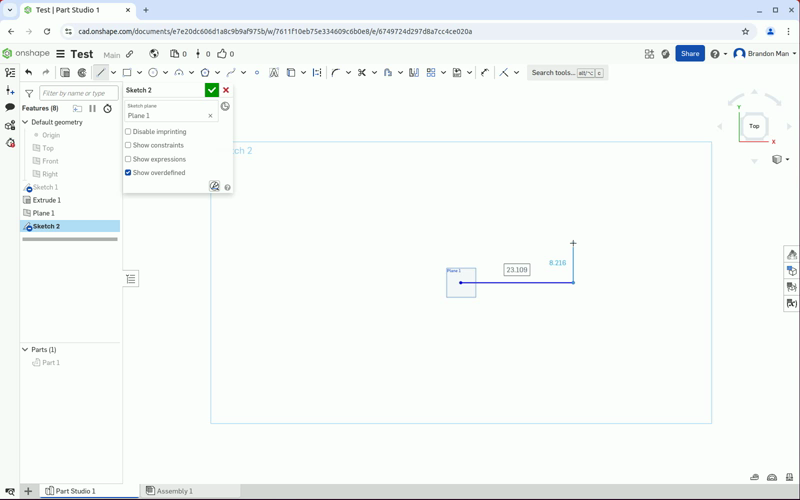
click(573, 242)
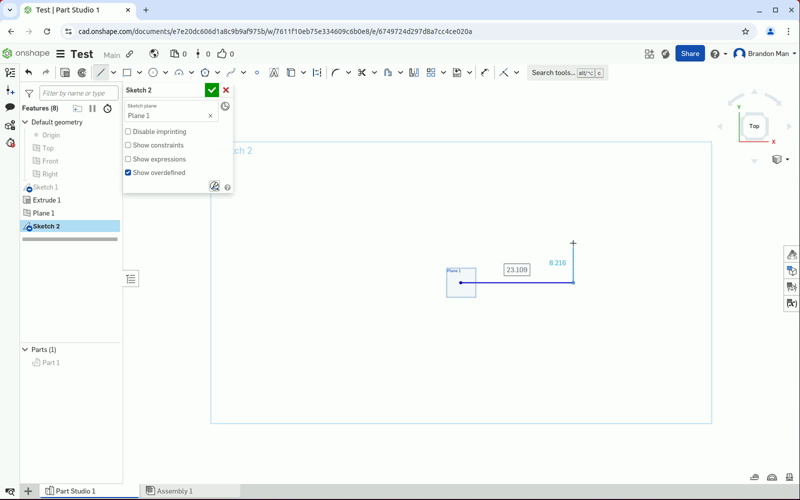
key_up(shift)
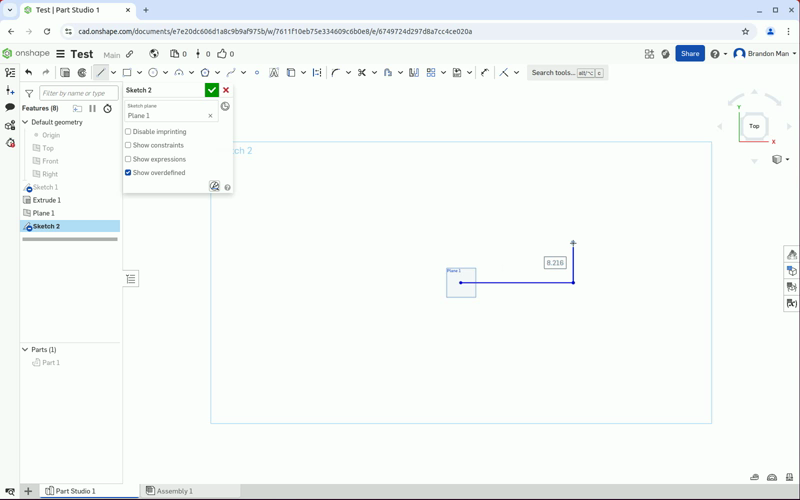
key_down(shift)
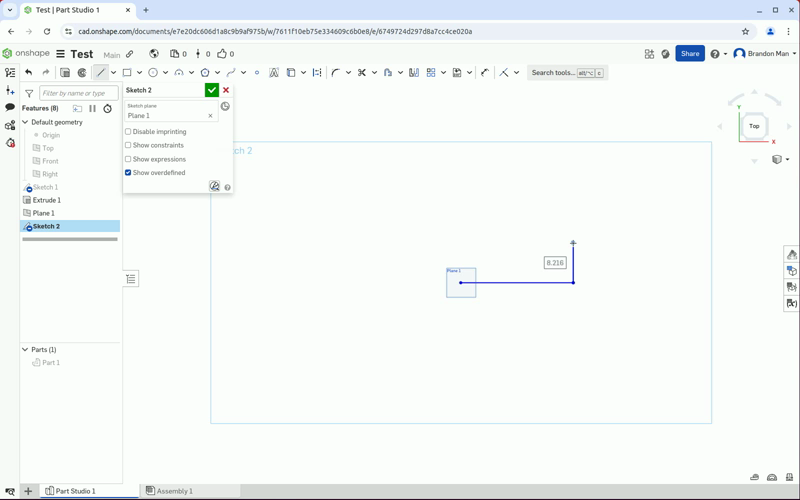
mouse_move(460, 242)
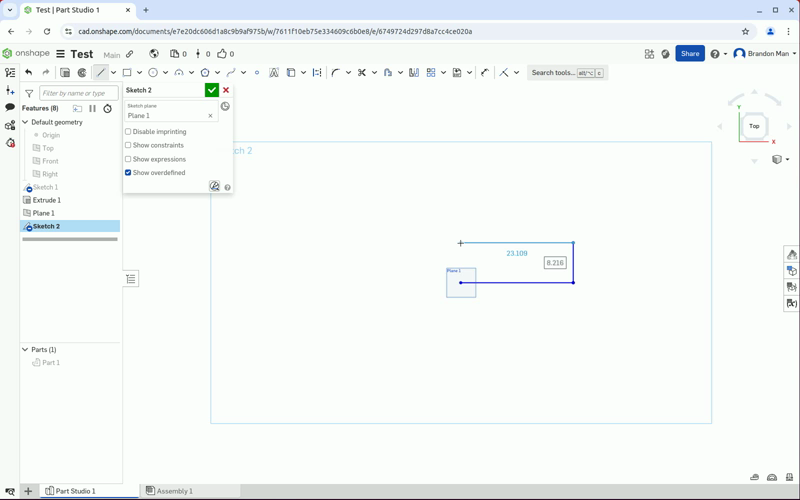
click(460, 242)
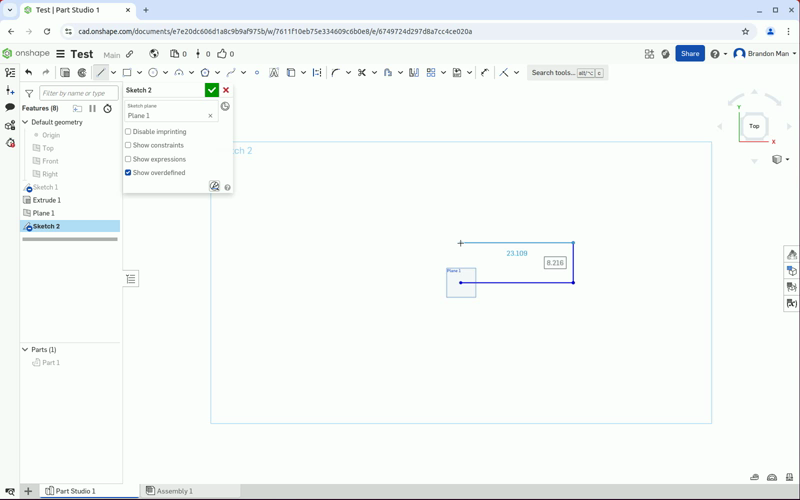
key_up(shift)
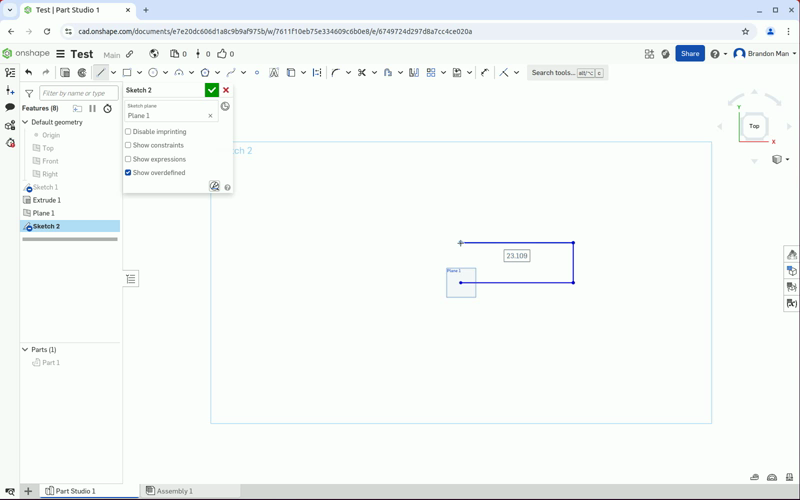
mouse_move(490, 242)
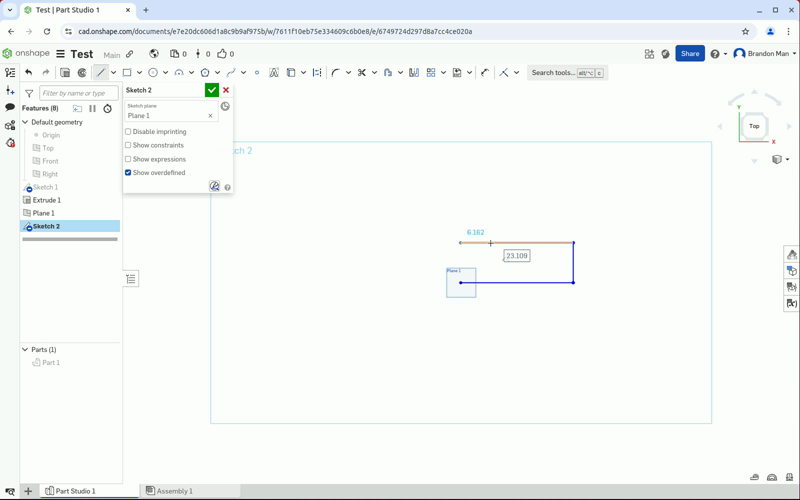
key_down(shift)
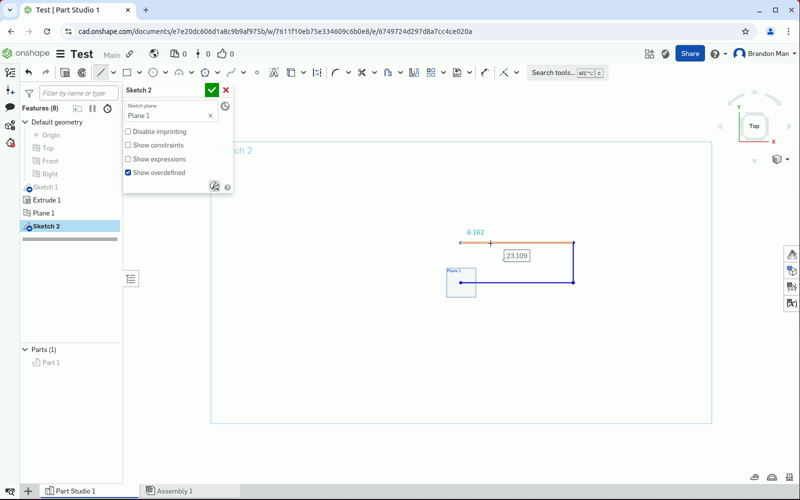
mouse_move(460, 282)
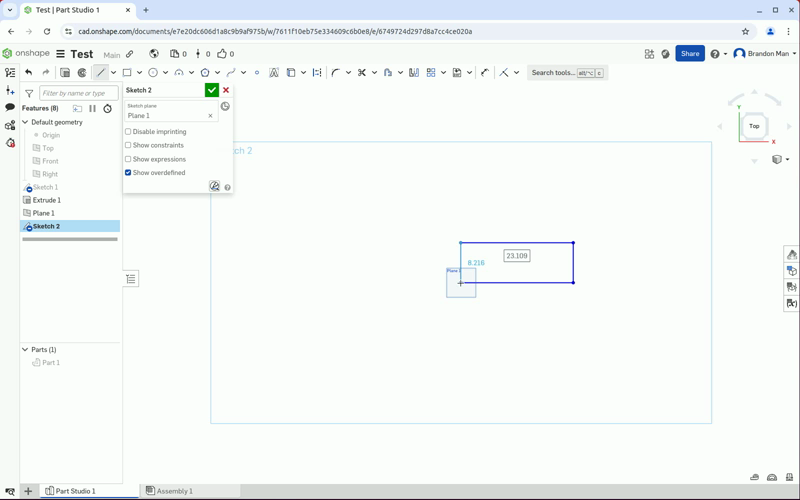
key_up(shift)
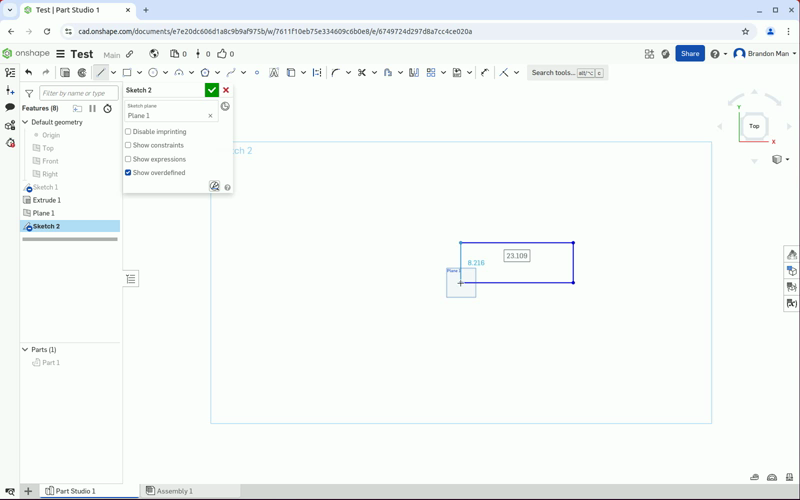
click(460, 282)
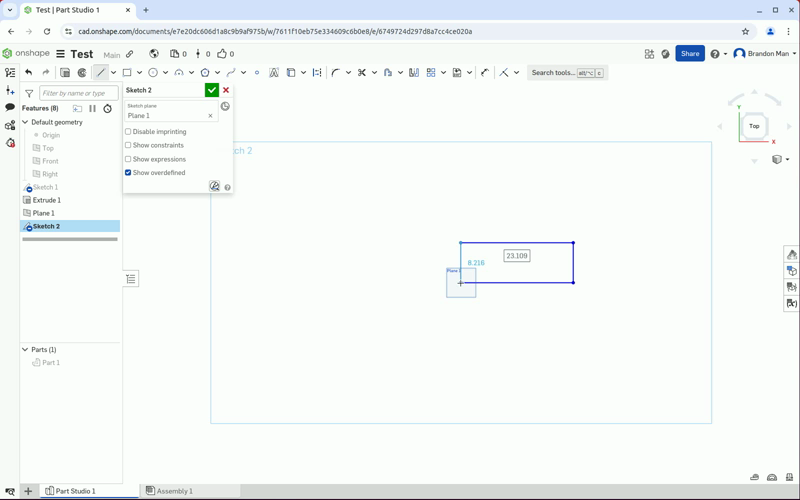
key(esc)
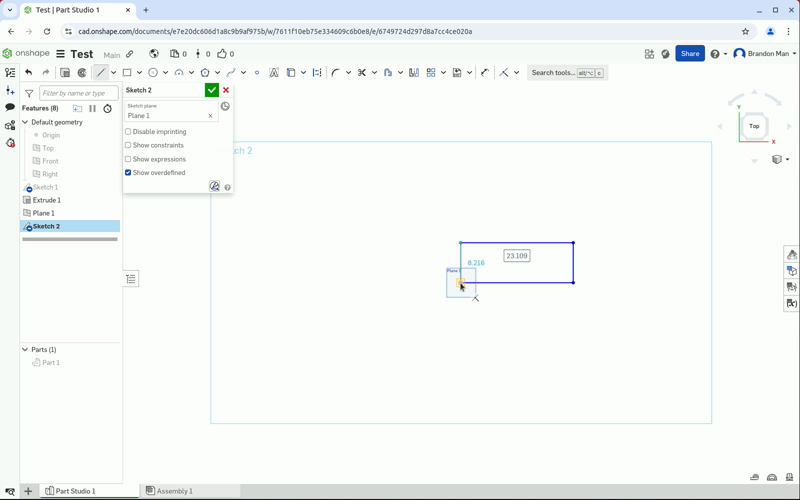
mouse_move(511, 256)
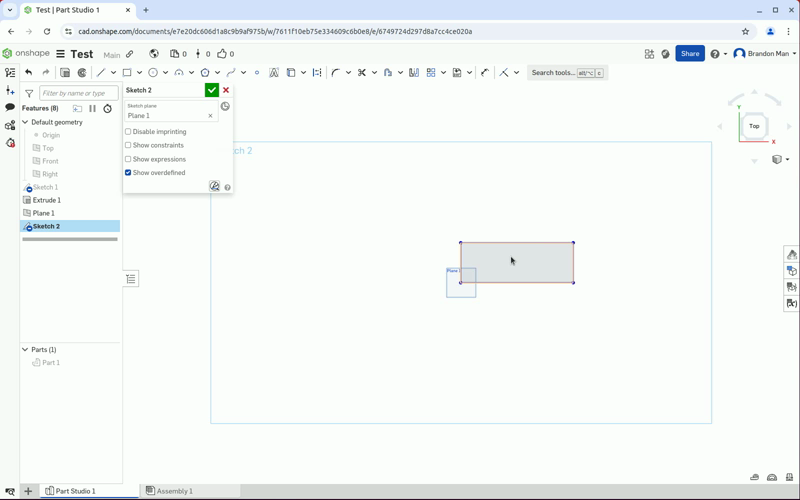
click(511, 256)
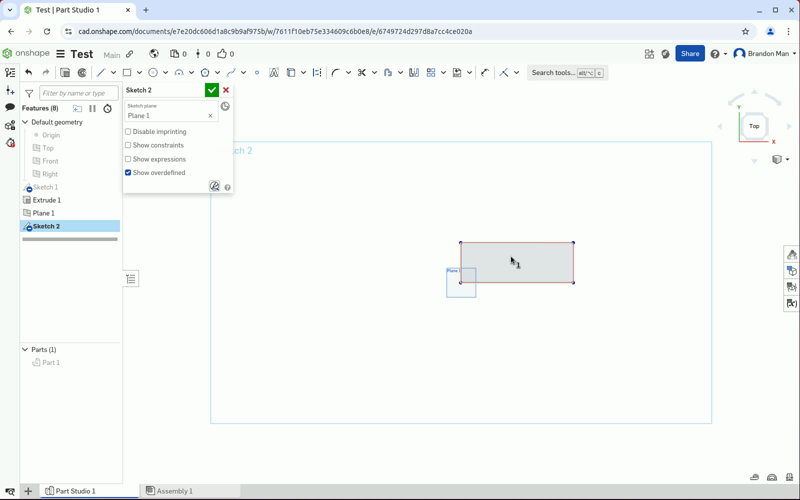
mouse_move(73, 352)
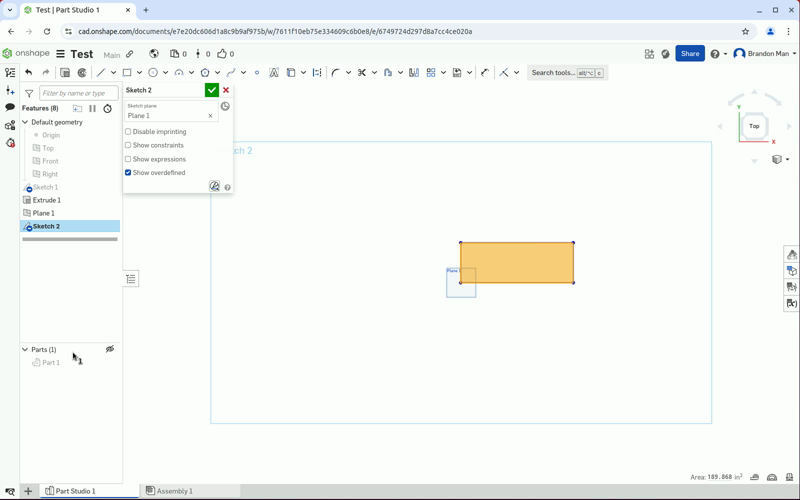
key(shift+y)
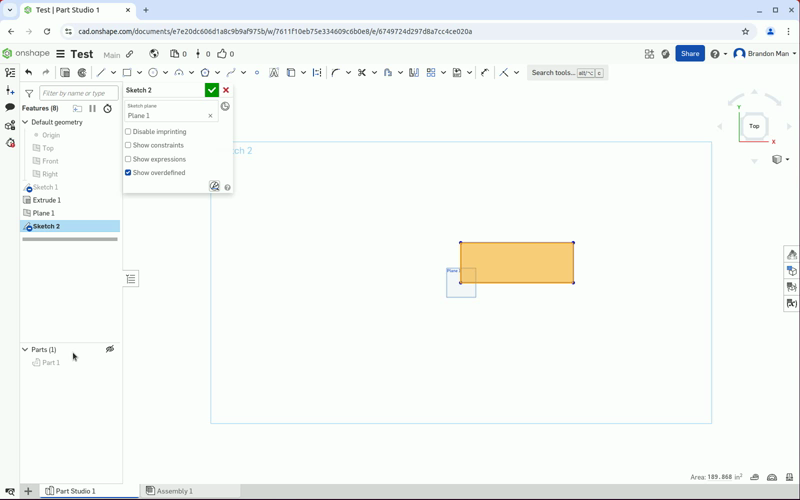
key(shift+e)
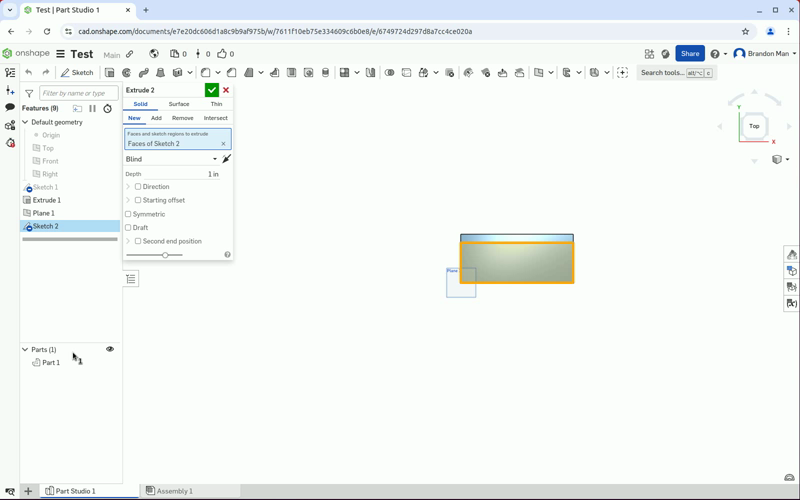
mouse_move(143, 106)
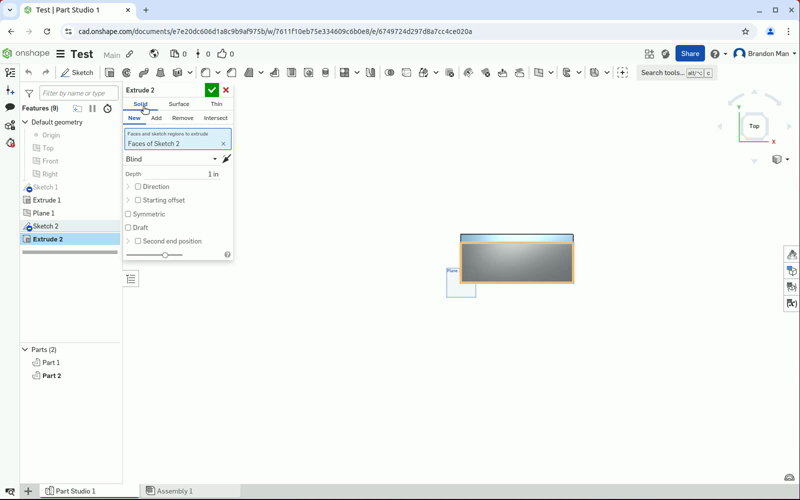
click(143, 106)
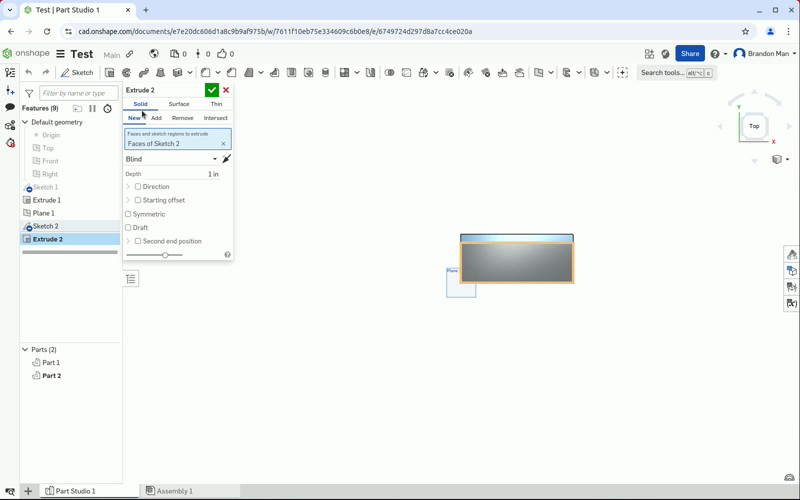
mouse_move(137, 120)
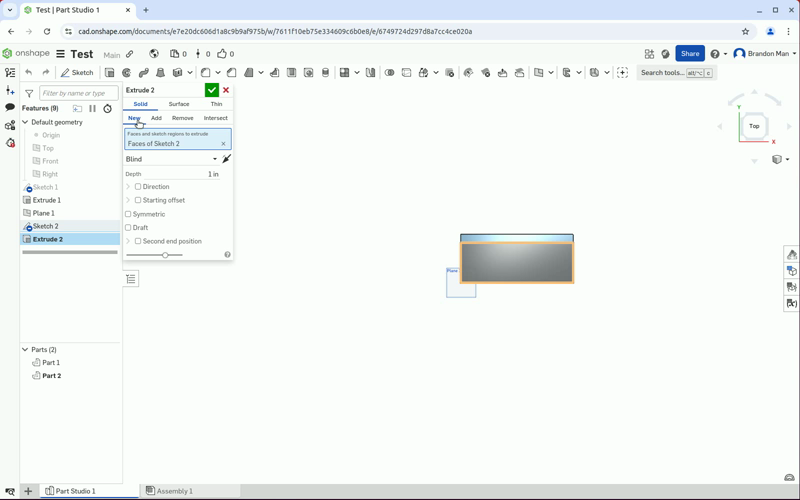
click(137, 120)
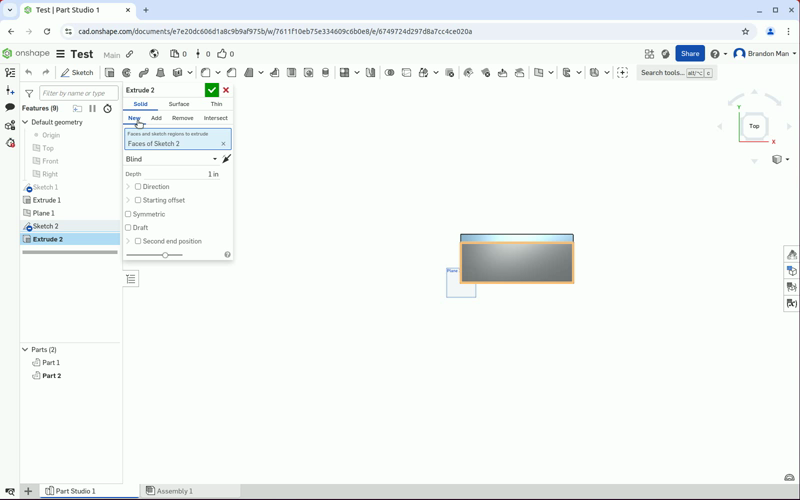
key(tab, 4)
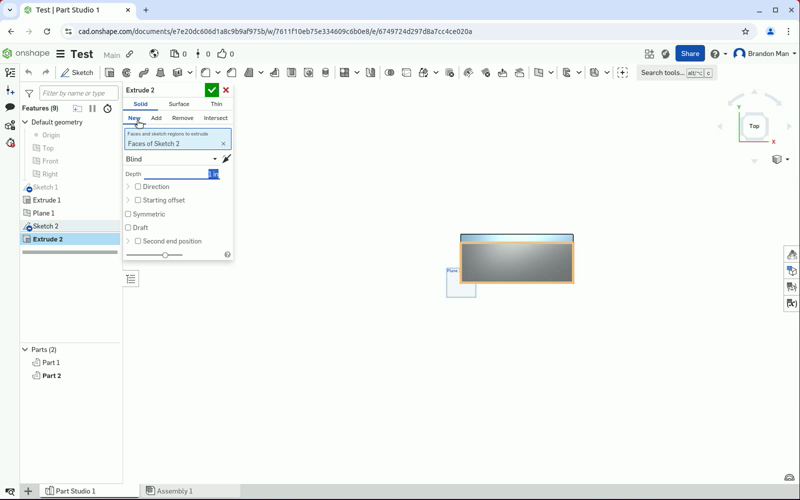
text(1.204)
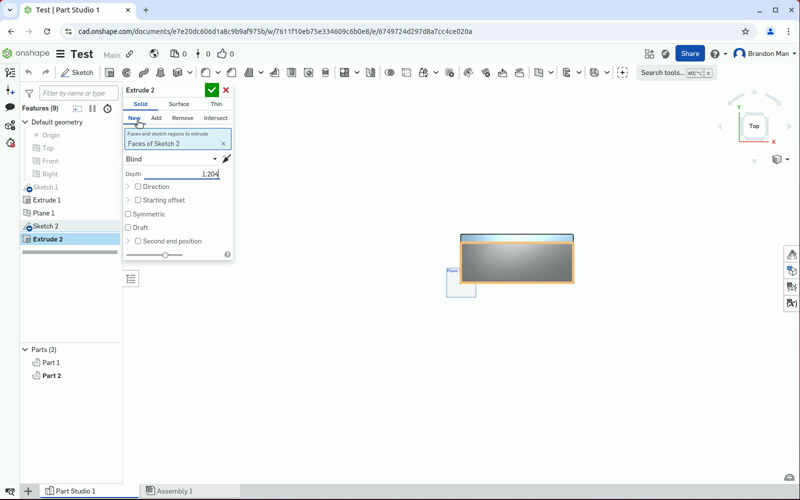
key(enter)
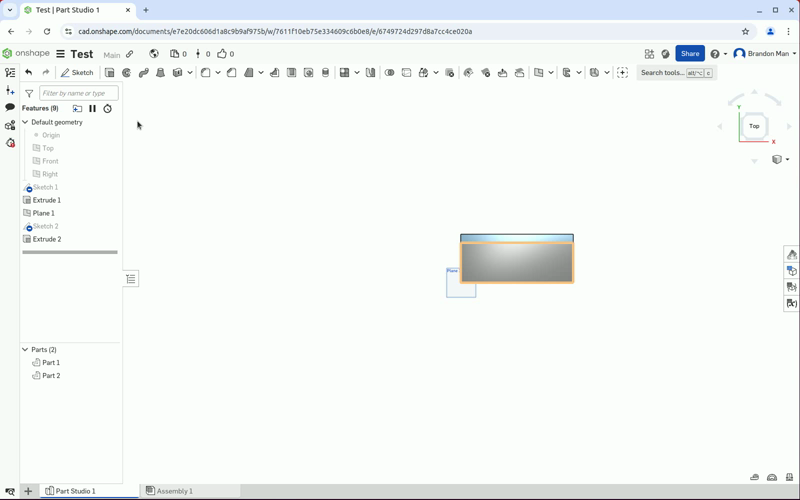
key(shift+h)
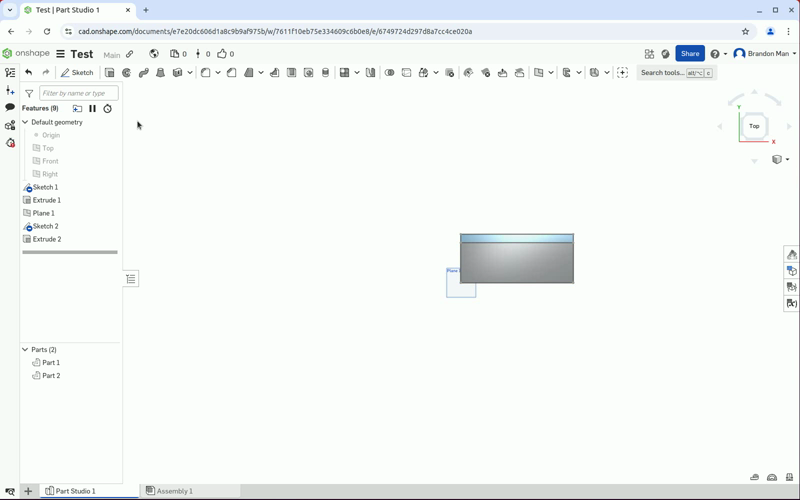
key(shift+h)
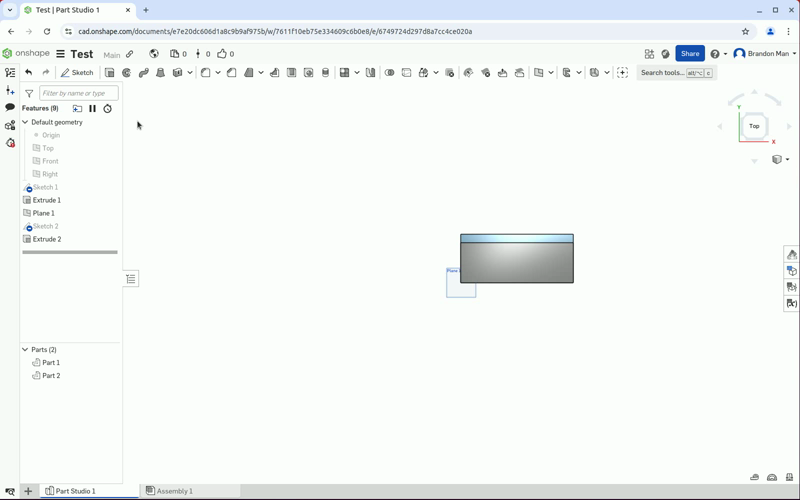
mouse_move(73, 189)
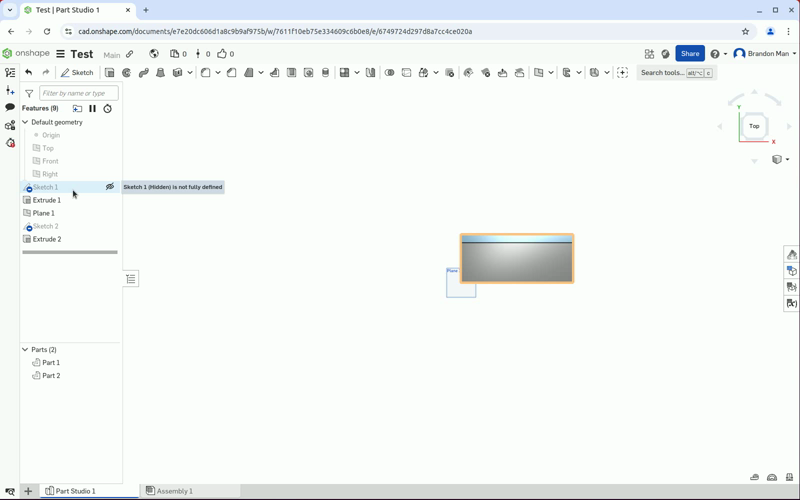
click(73, 189)
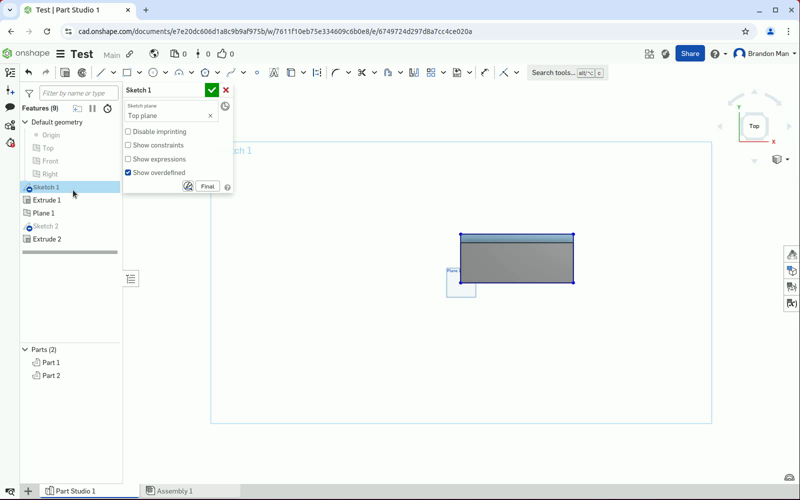
mouse_move(229, 92)
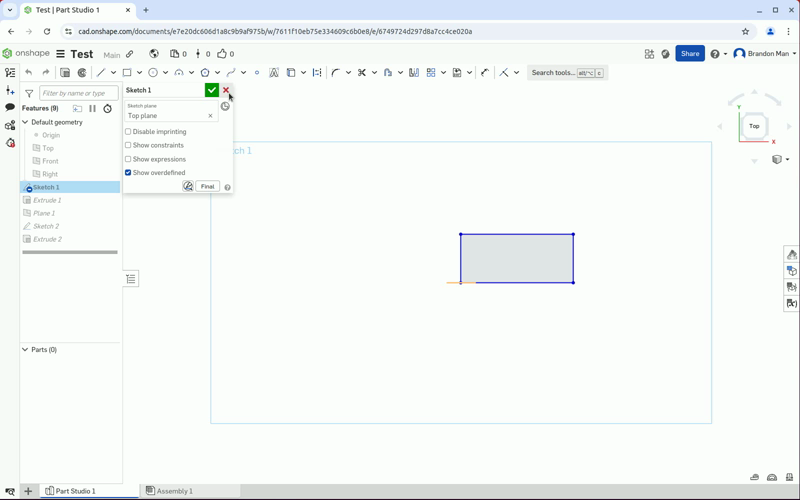
click(229, 92)
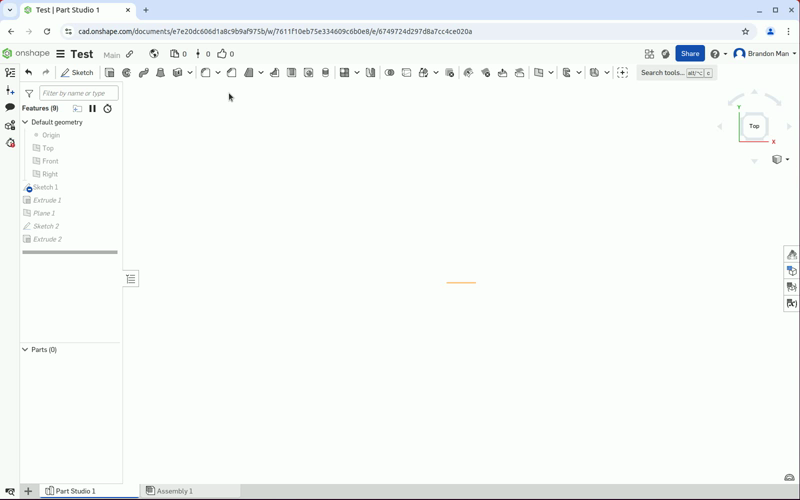
mouse_move(541, 75)
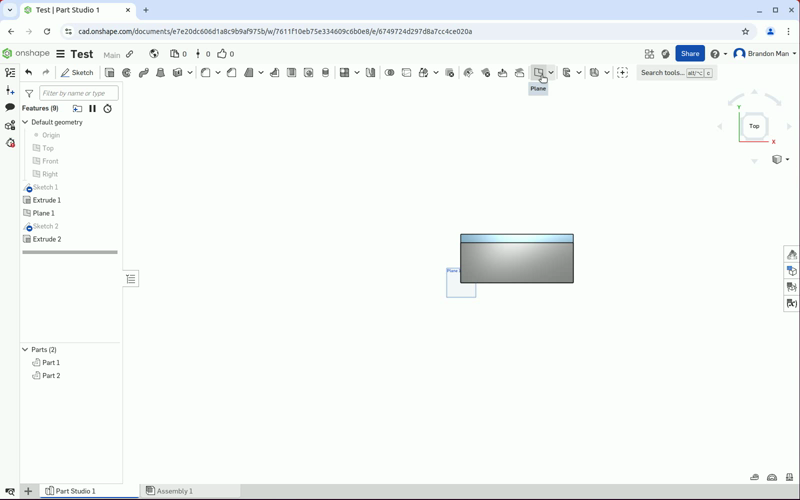
click(541, 75)
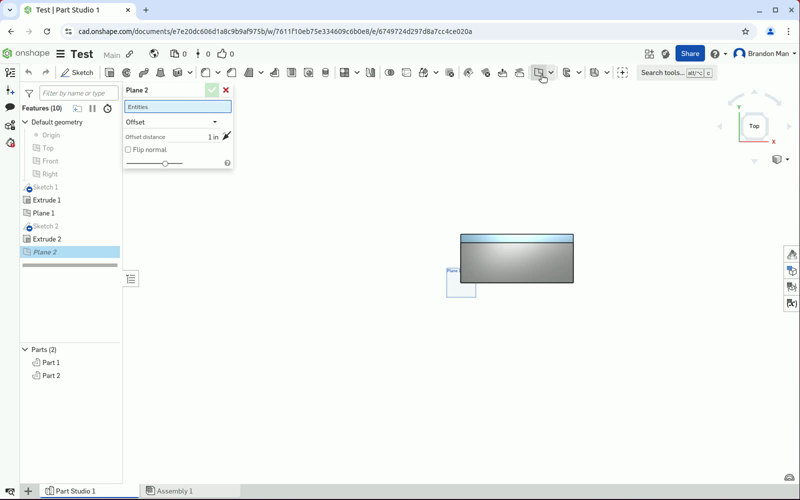
mouse_move(73, 150)
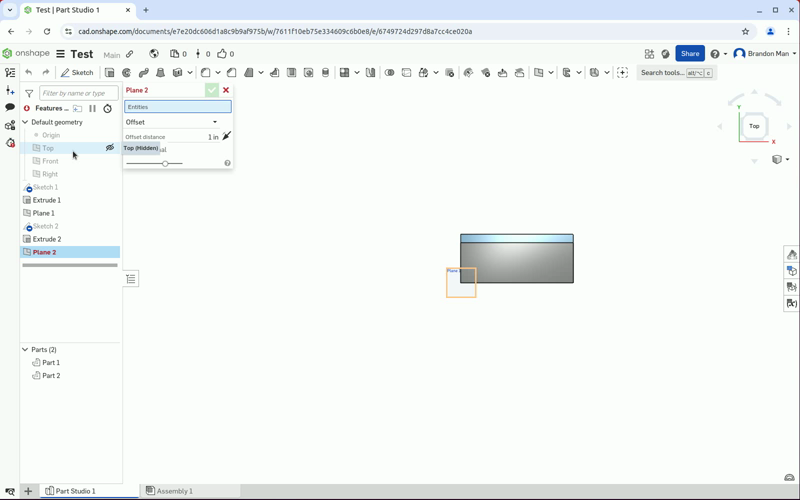
click(73, 150)
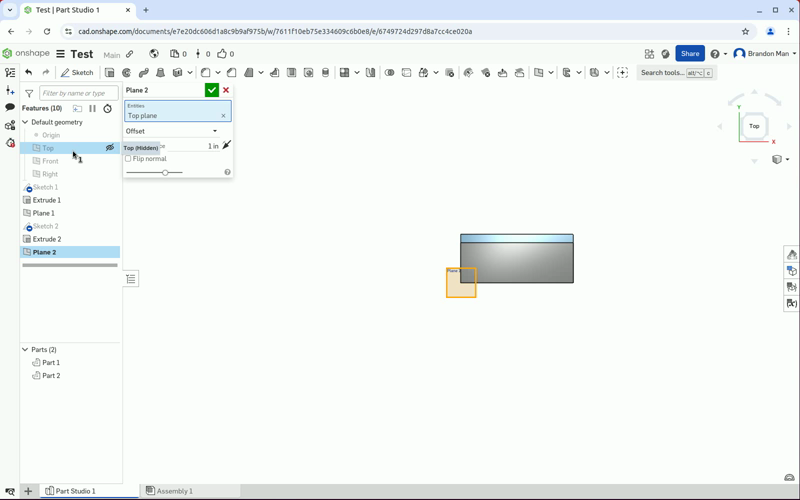
key(tab, 2)
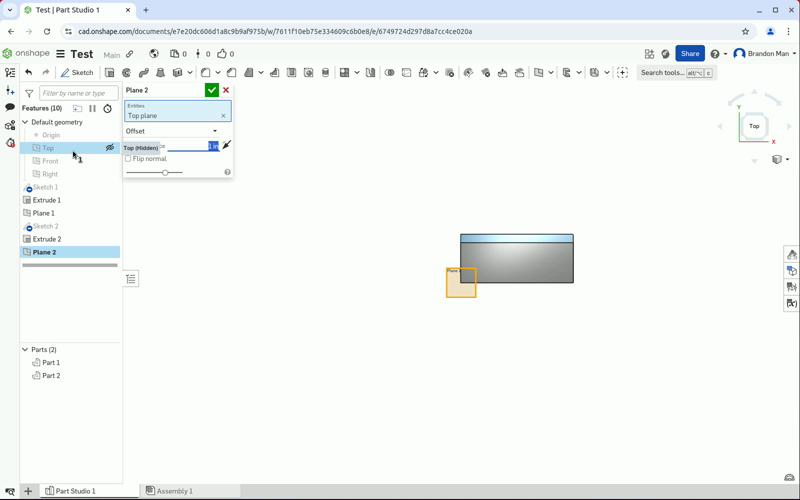
text(2.896)
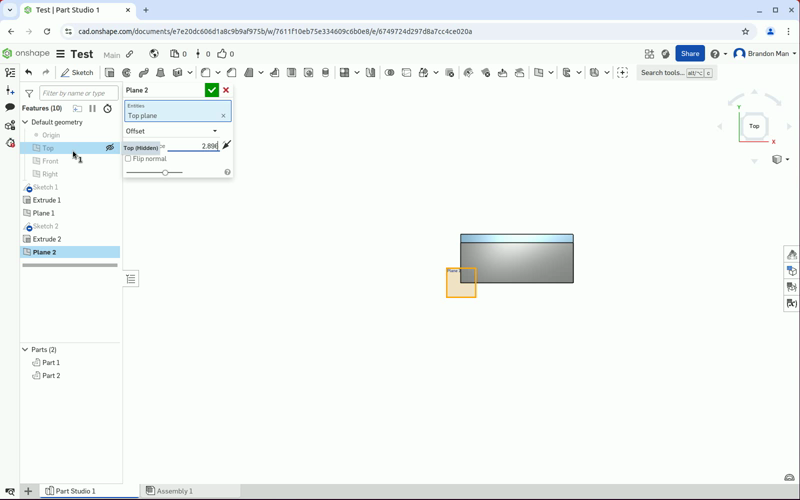
key(enter, 2)
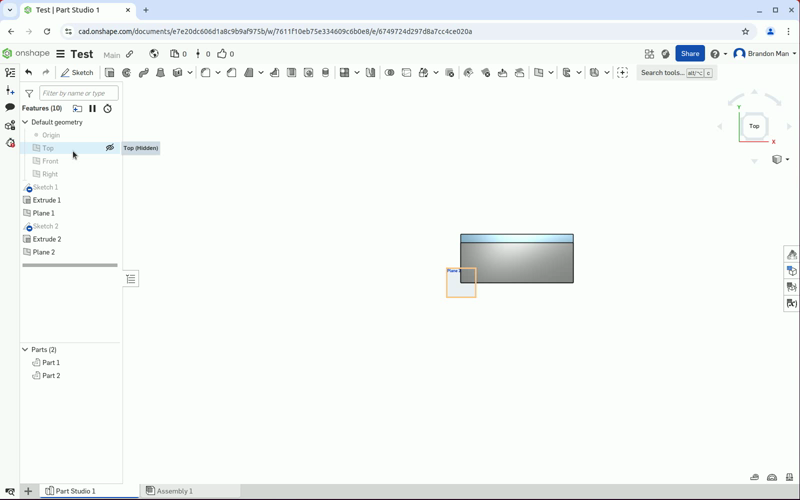
key(shift+s)
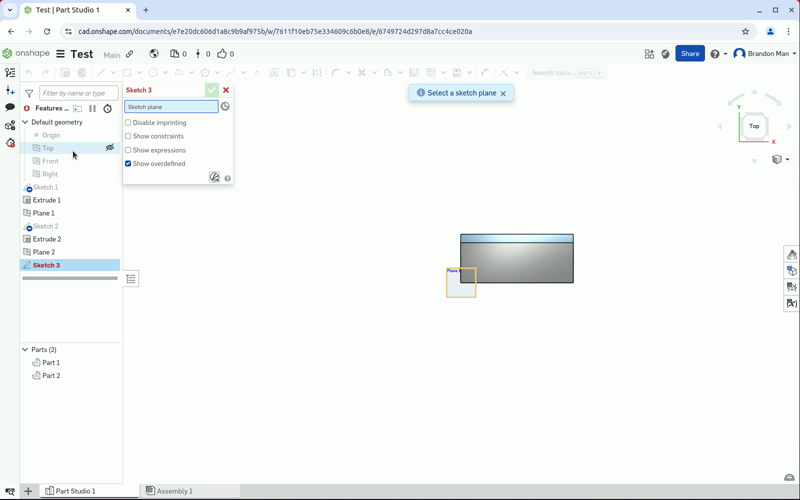
mouse_move(73, 254)
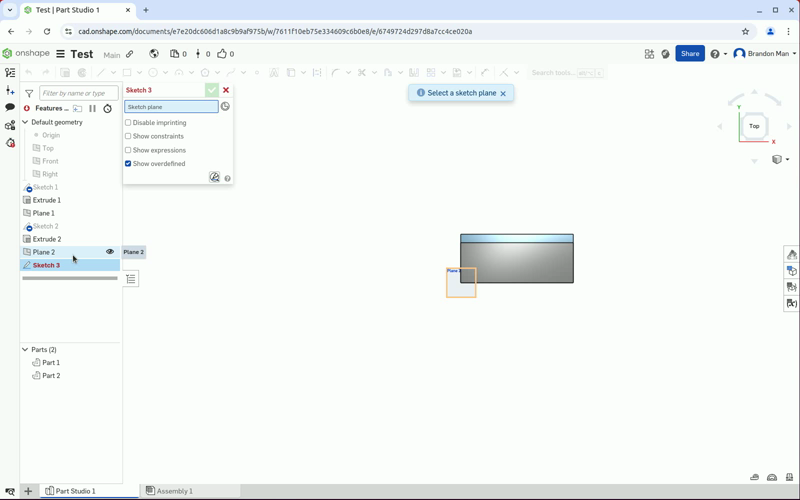
click(73, 254)
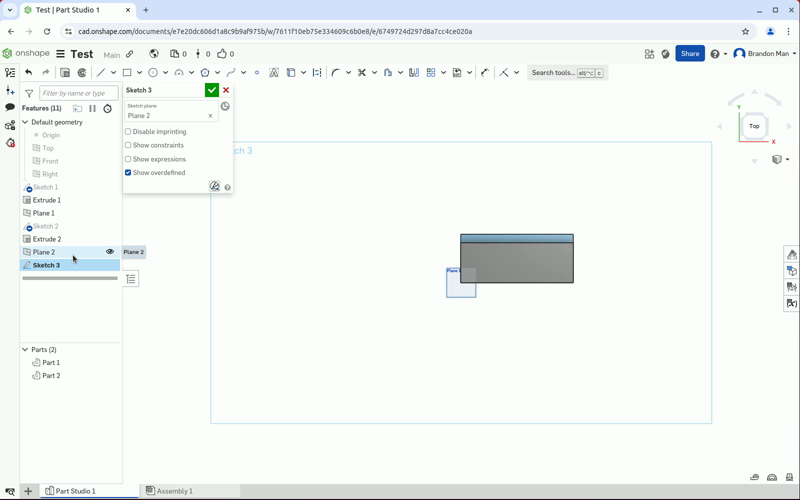
mouse_move(73, 352)
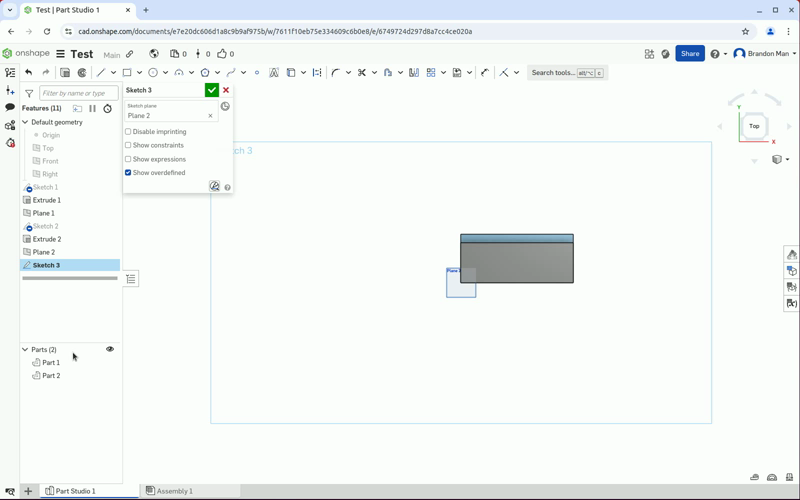
key(y)
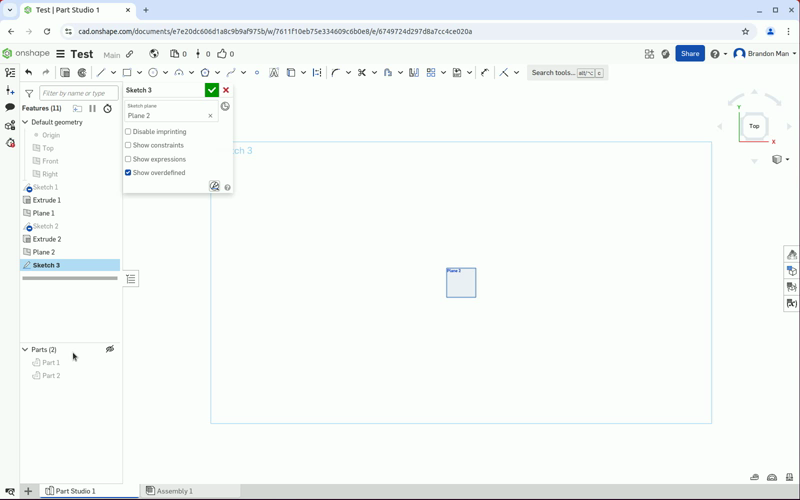
key(l)
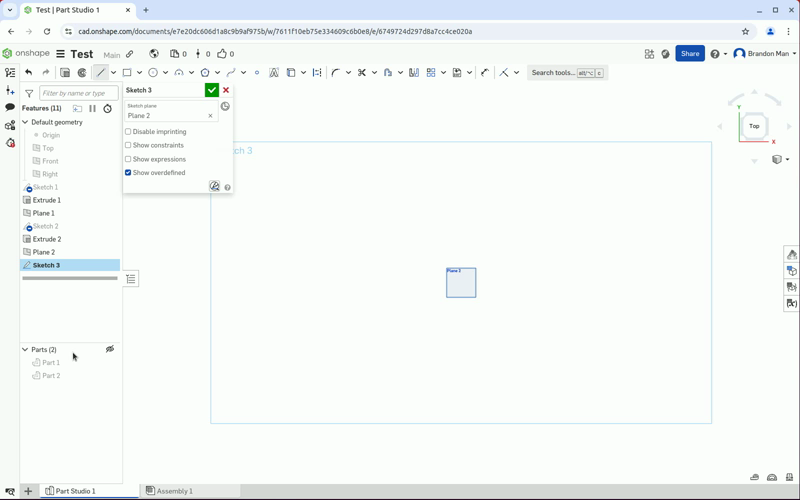
key_down(shift)
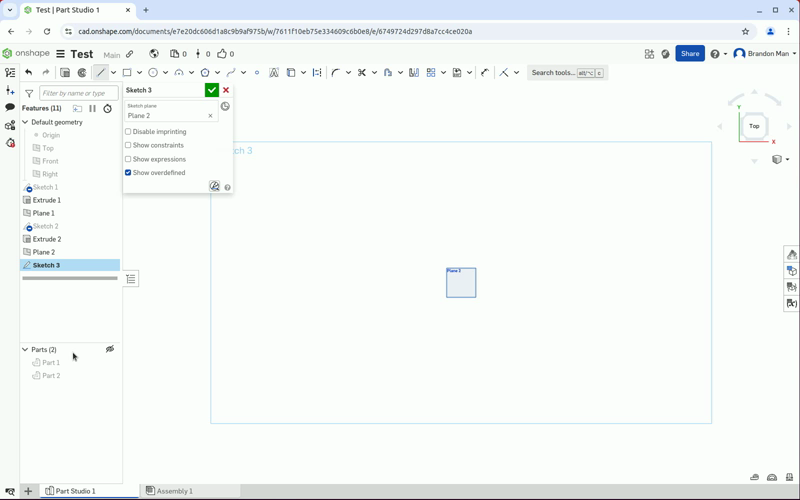
mouse_move(460, 282)
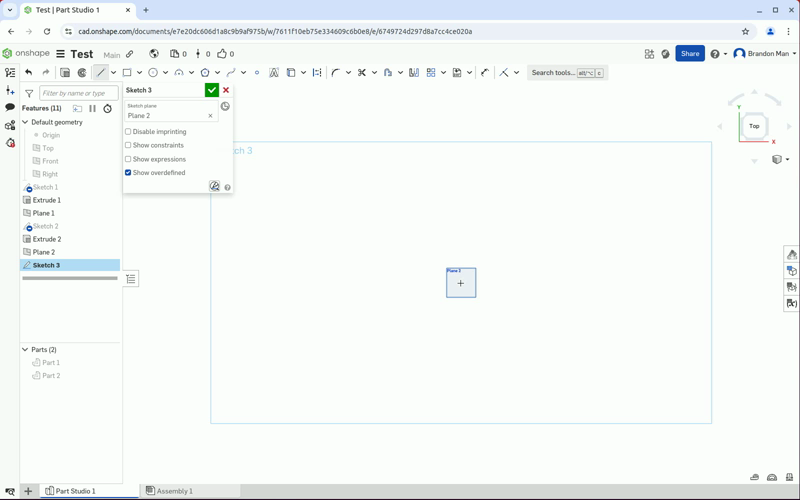
click(460, 282)
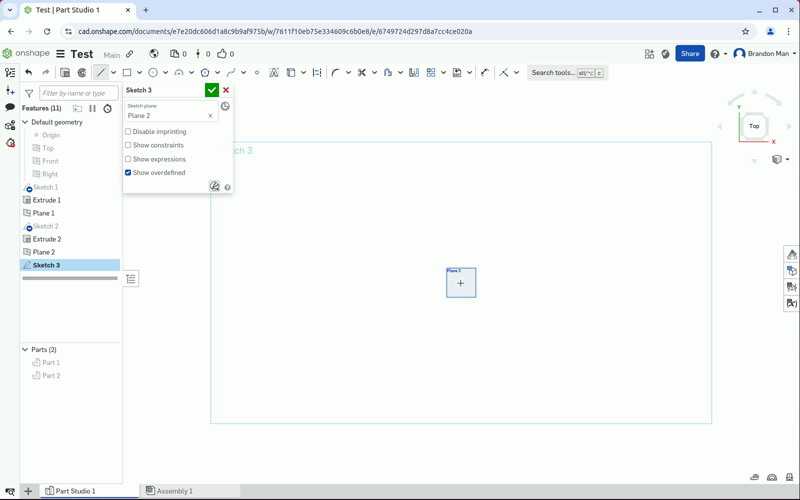
key_up(shift)
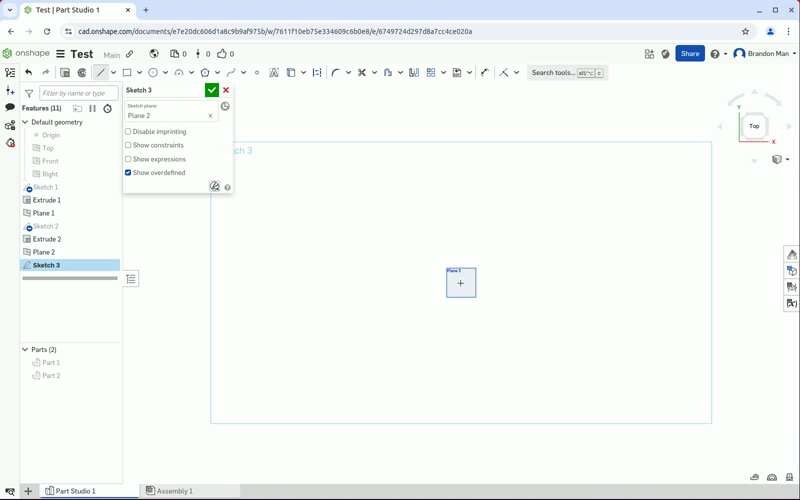
key_down(shift)
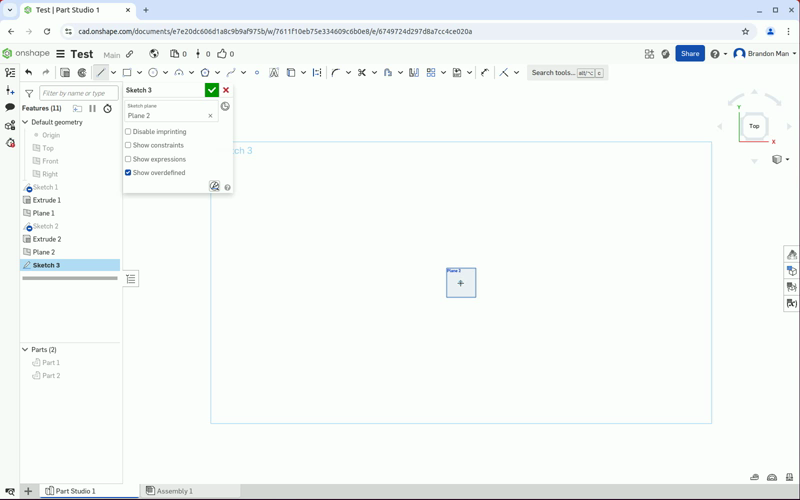
mouse_move(490, 282)
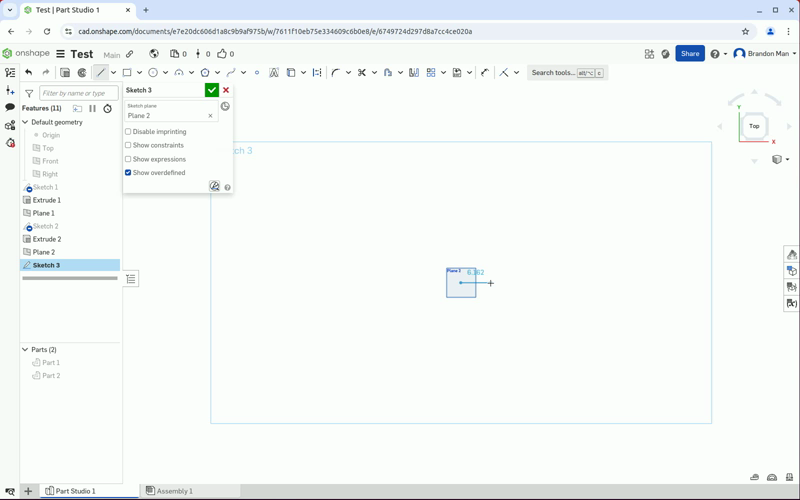
mouse_move(517, 282)
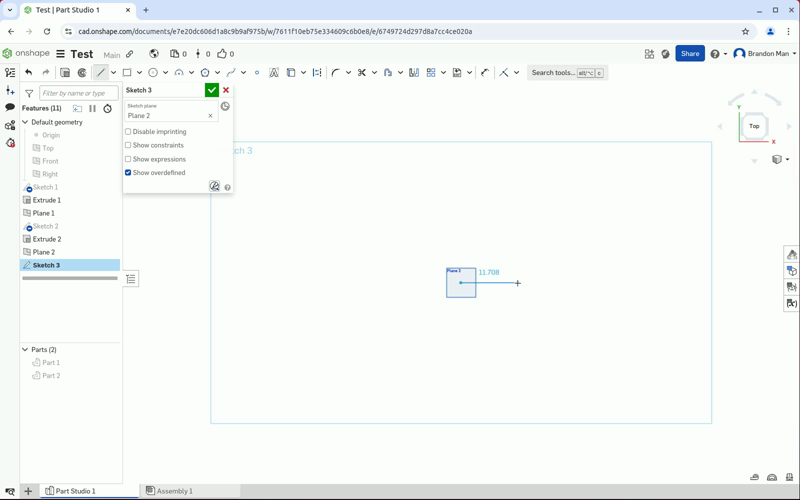
click(517, 282)
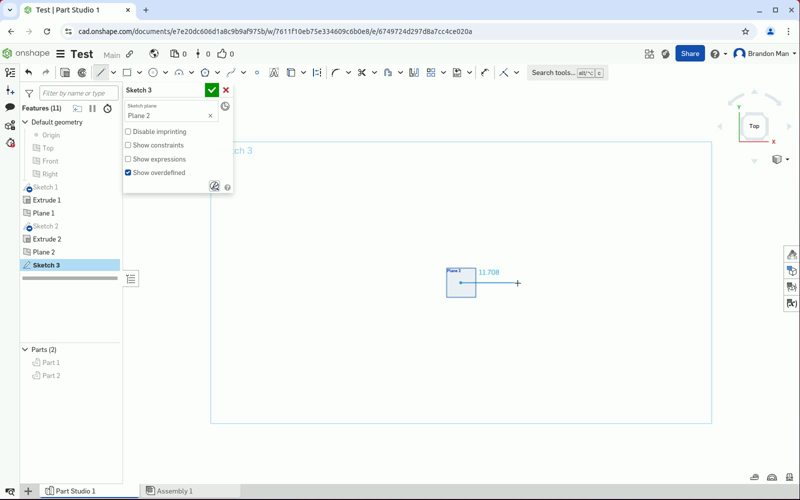
key_up(shift)
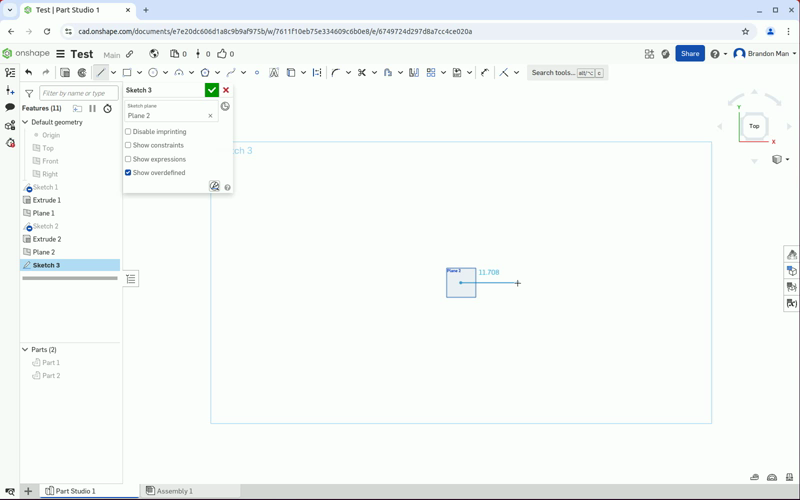
key_down(shift)
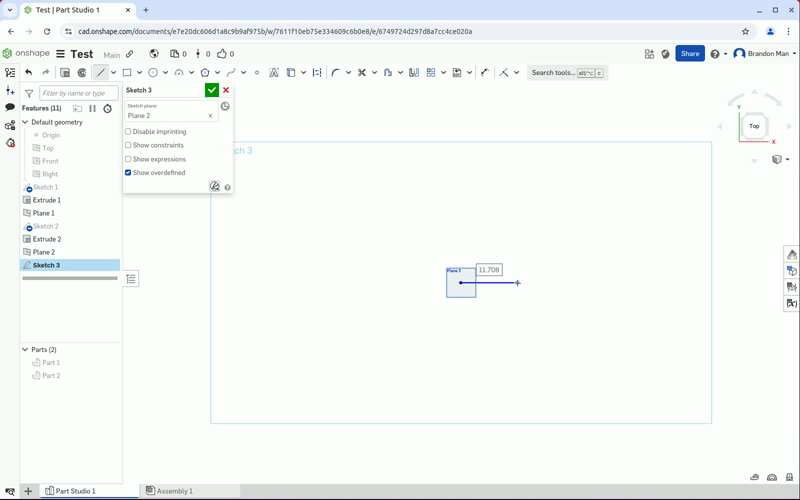
mouse_move(547, 282)
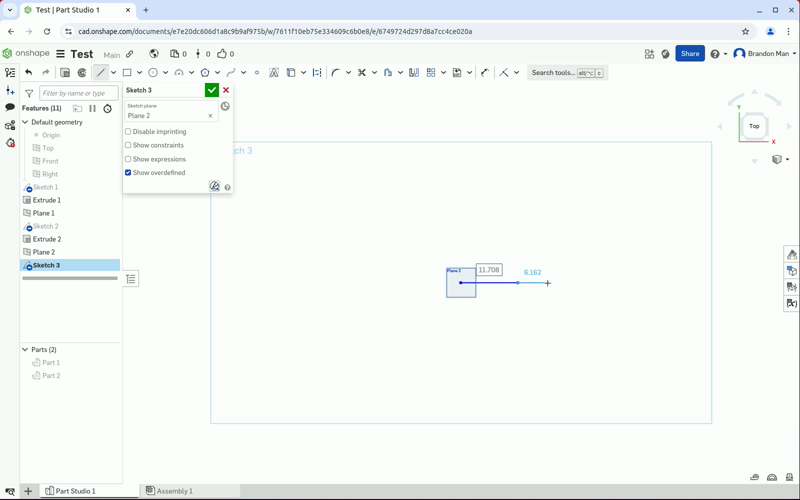
mouse_move(517, 274)
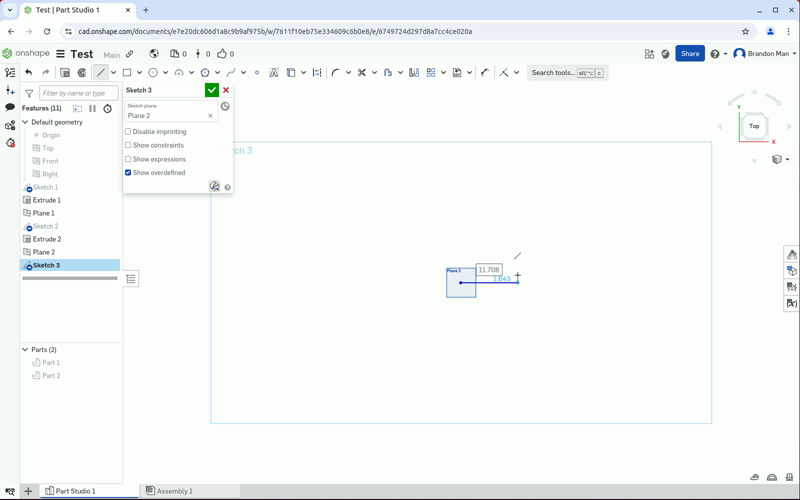
click(517, 274)
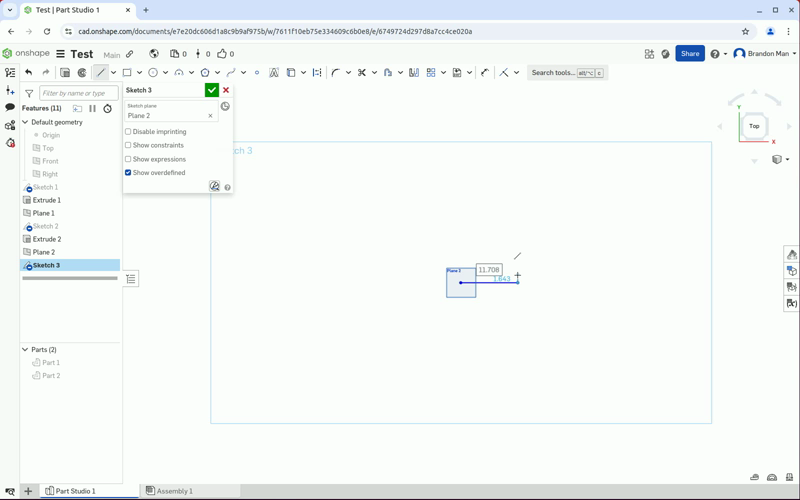
key_up(shift)
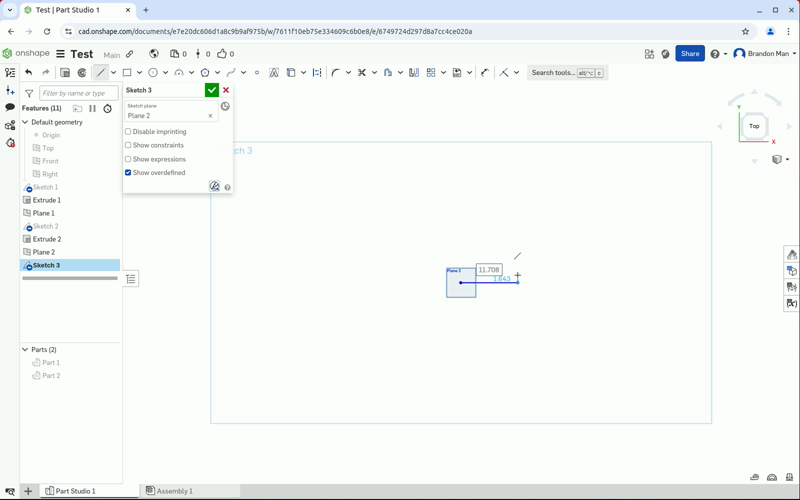
key_down(shift)
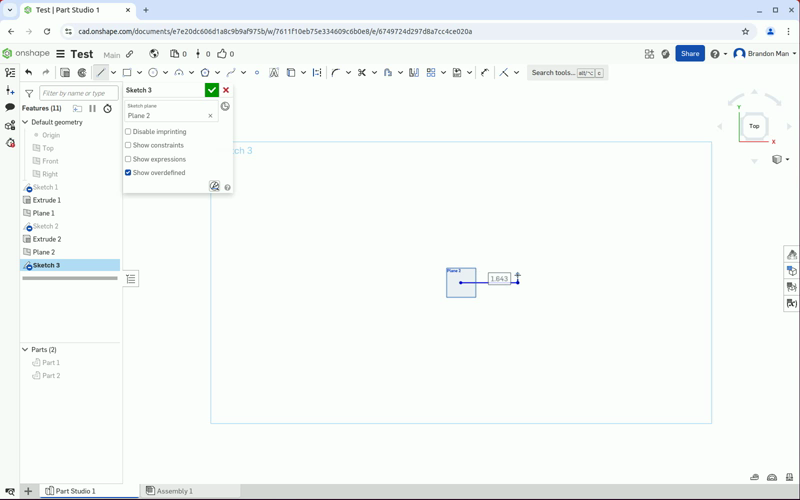
mouse_move(547, 274)
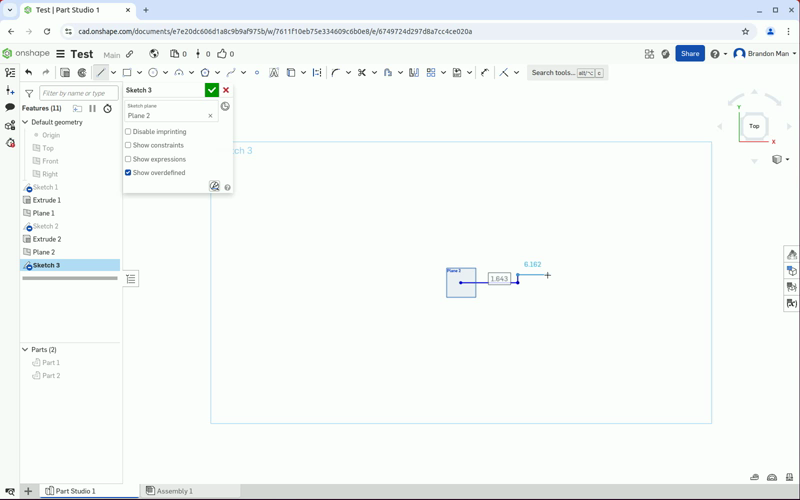
mouse_move(517, 266)
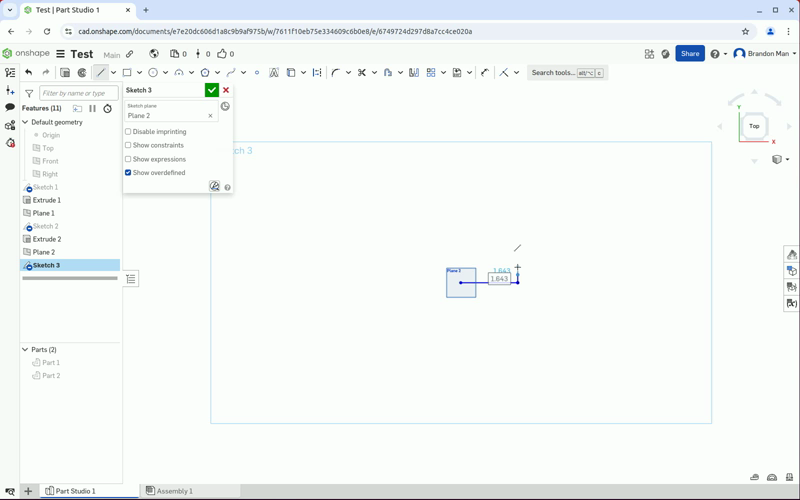
click(517, 266)
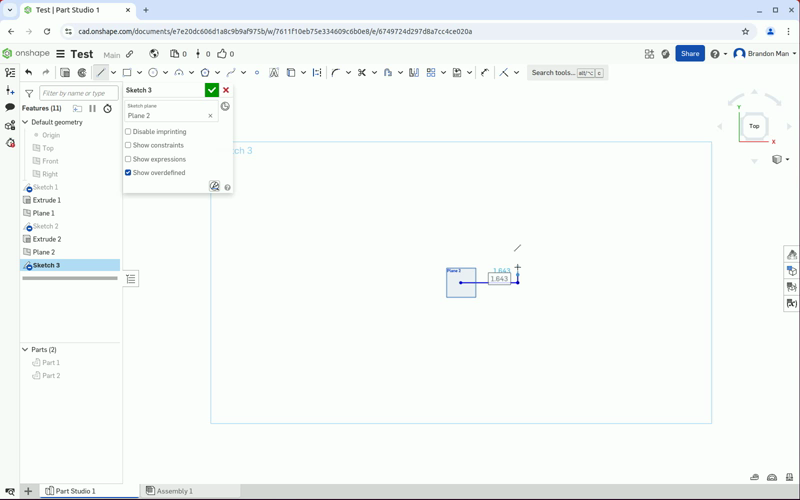
key_up(shift)
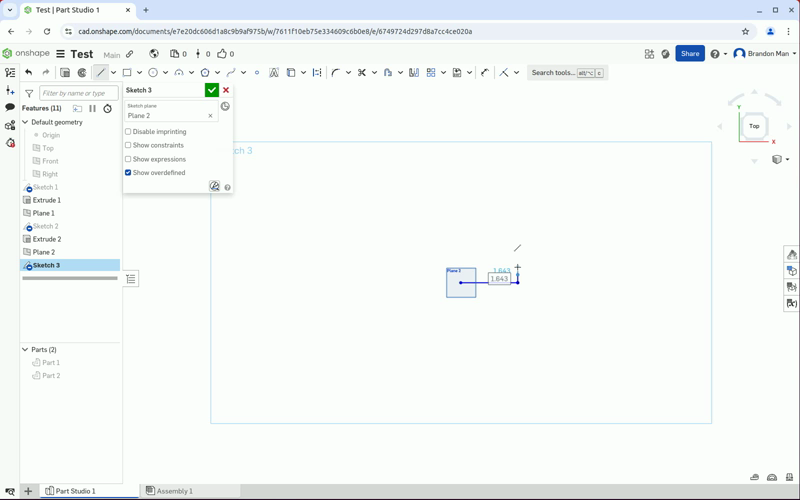
key_down(shift)
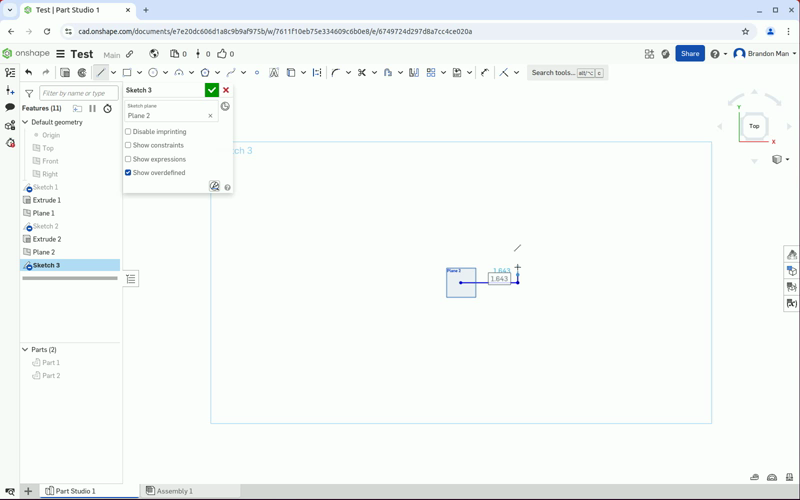
mouse_move(547, 266)
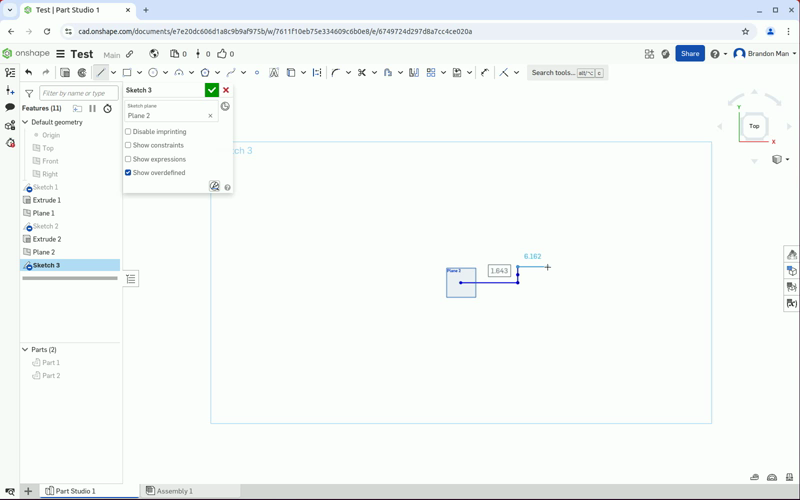
mouse_move(460, 266)
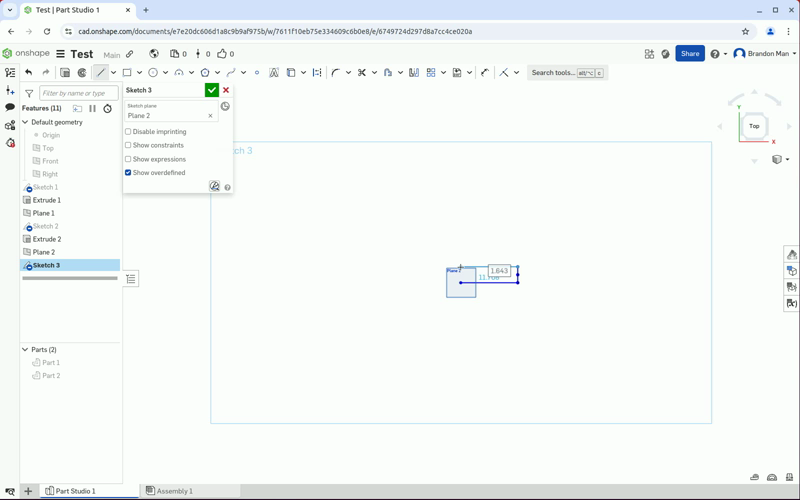
click(460, 266)
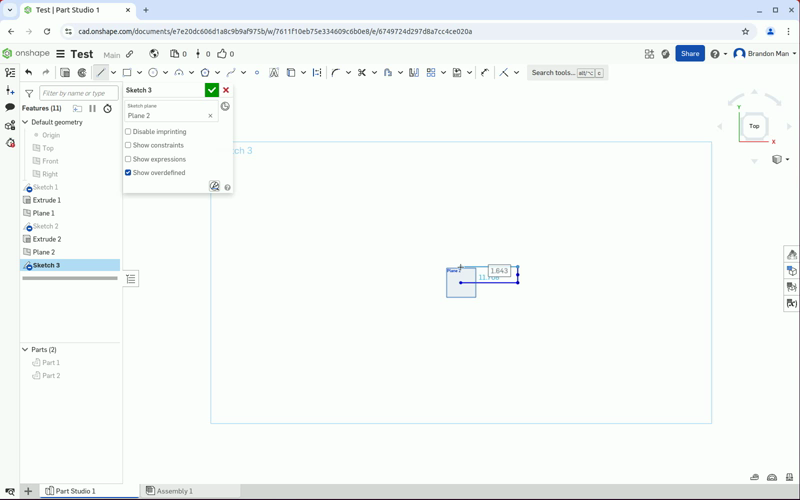
key_up(shift)
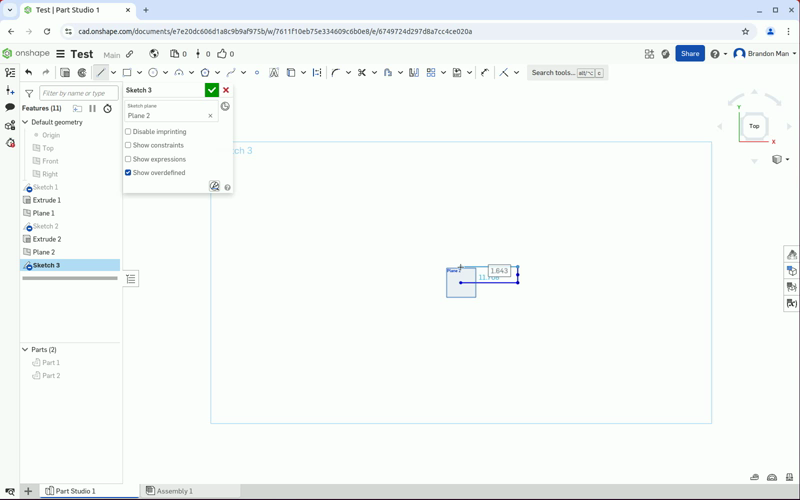
mouse_move(490, 266)
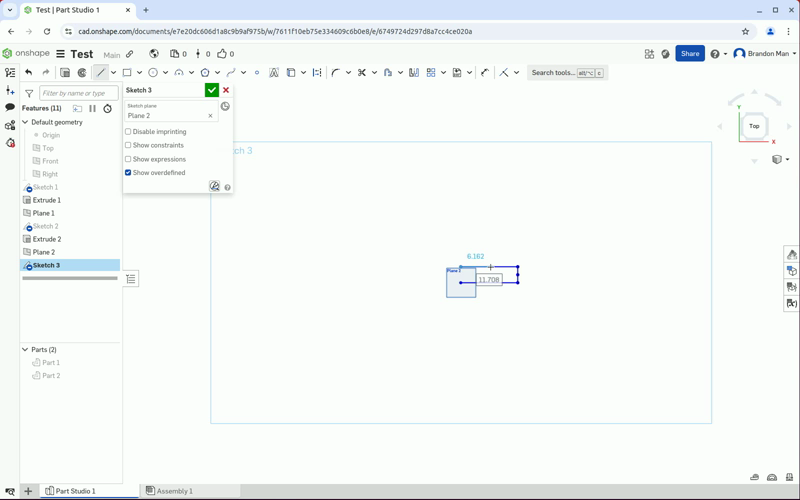
key_down(shift)
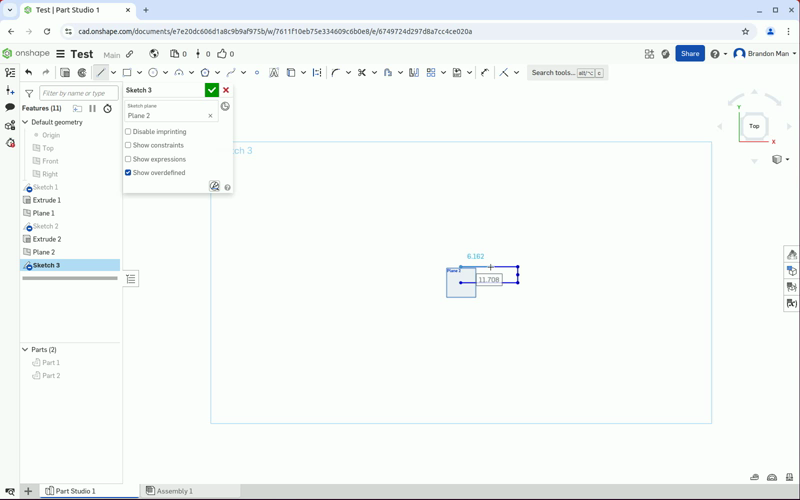
mouse_move(460, 282)
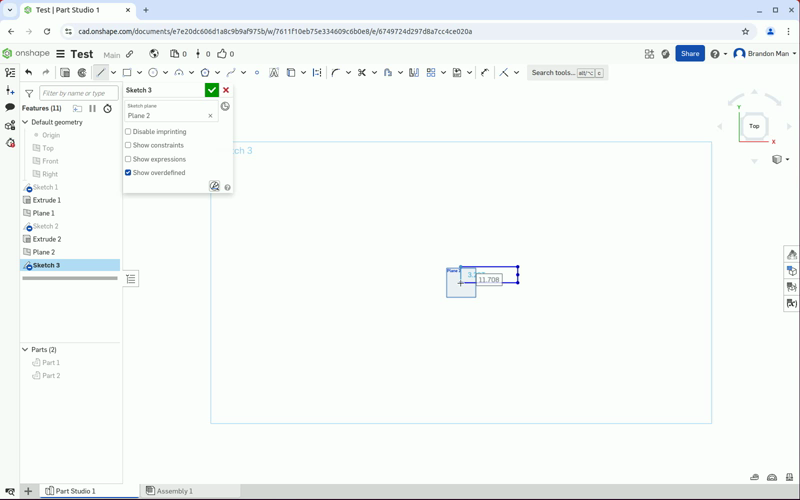
key_up(shift)
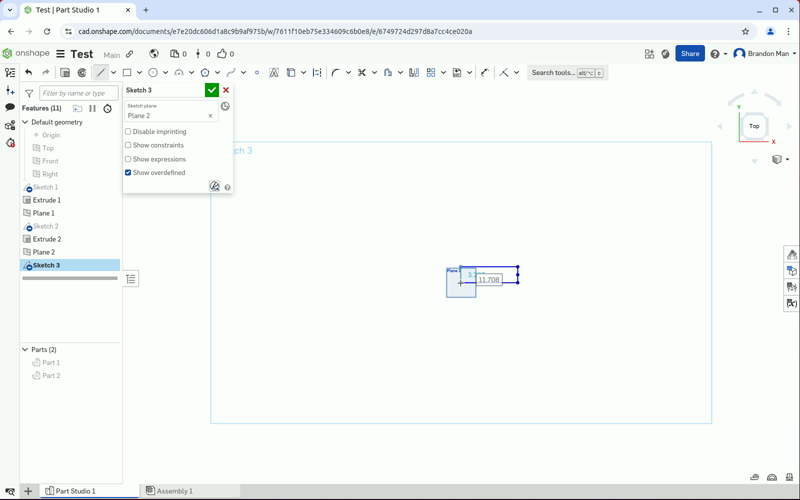
click(460, 282)
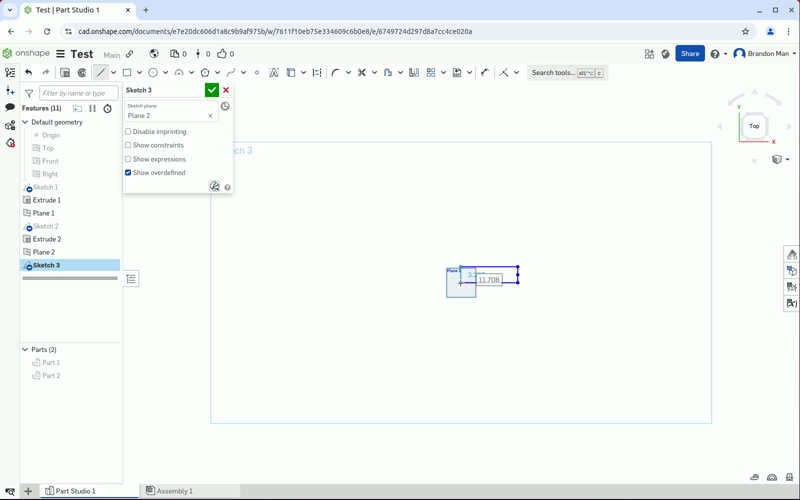
key(esc)
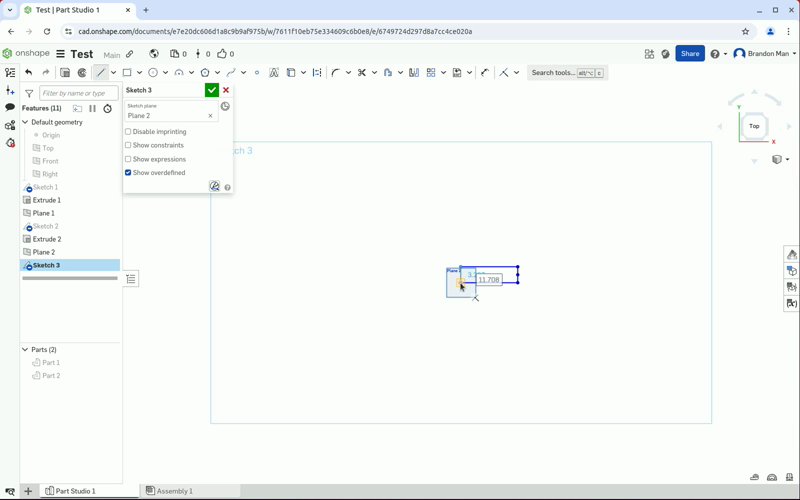
mouse_move(461, 273)
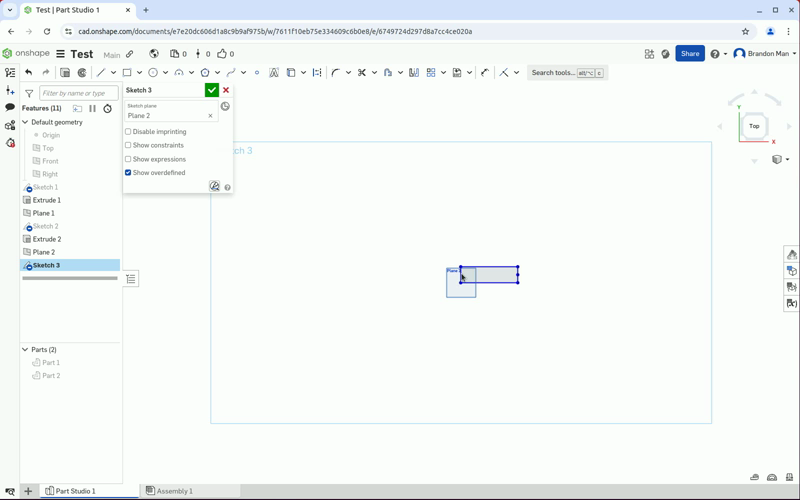
scroll(6)
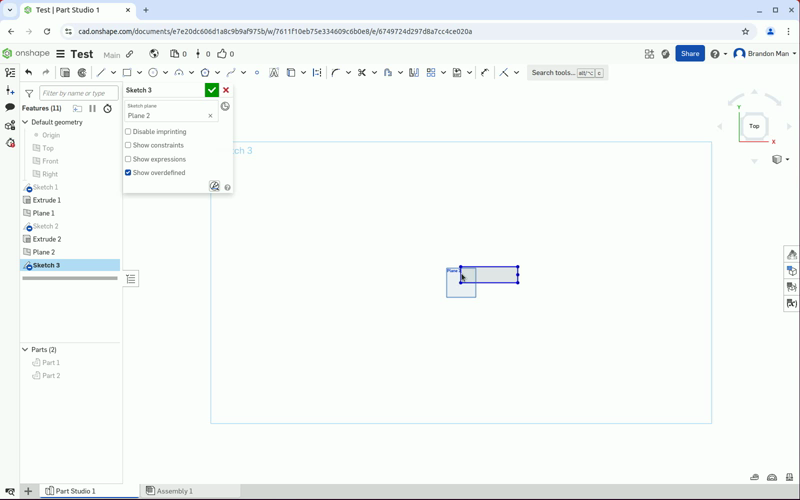
scroll(6)
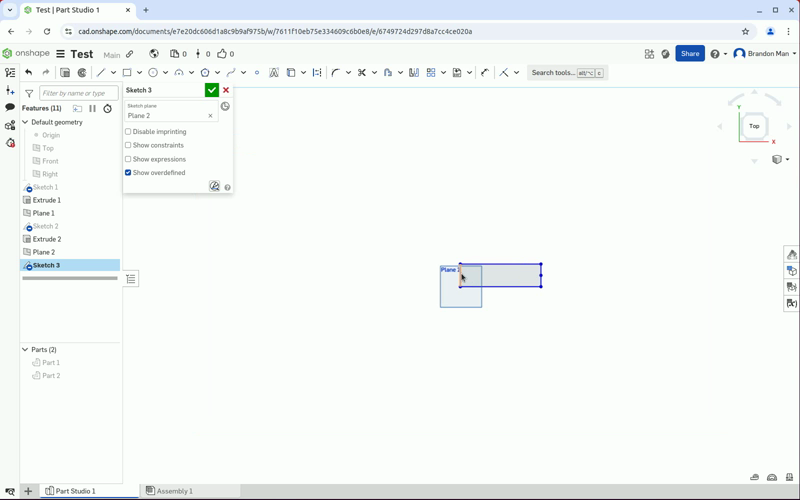
scroll(6)
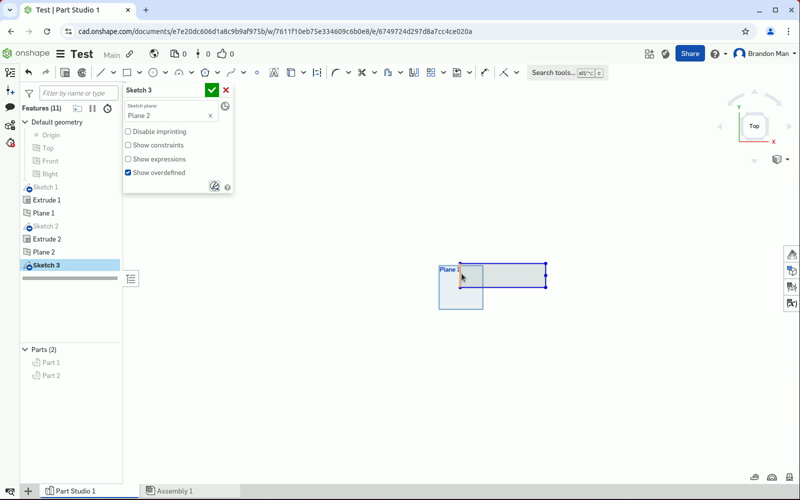
scroll(6)
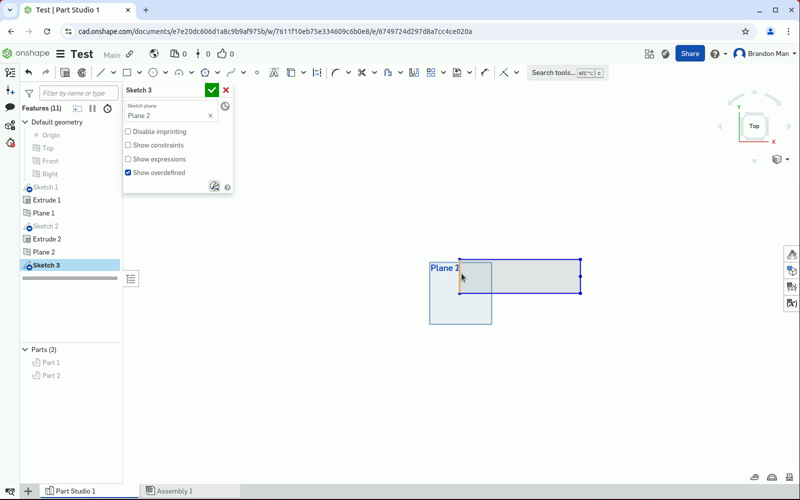
scroll(6)
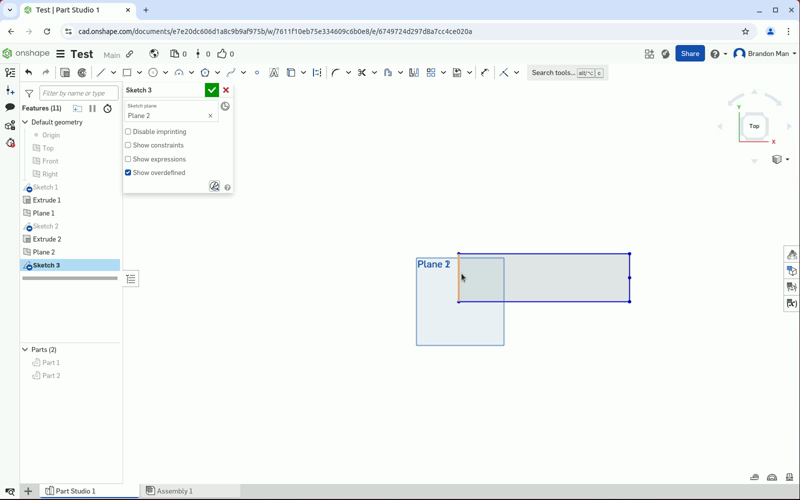
scroll(6)
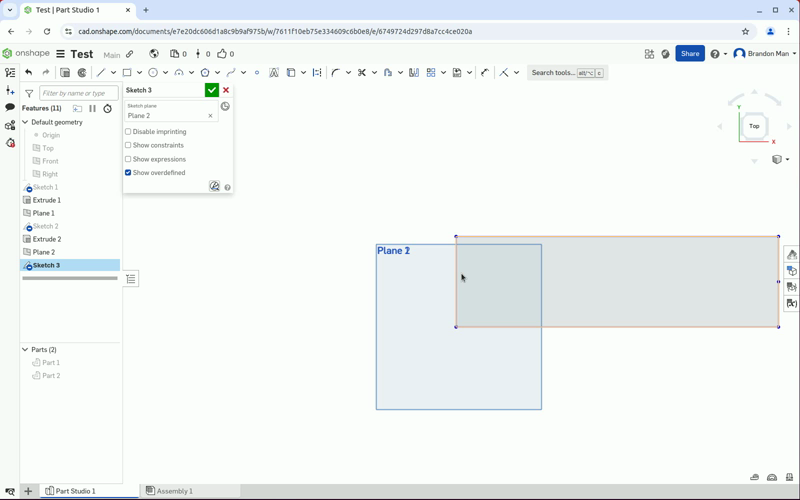
scroll(6)
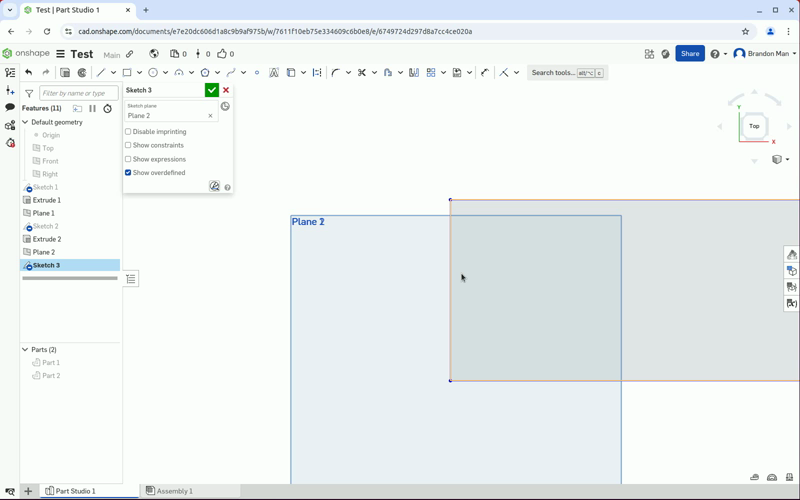
click(461, 273)
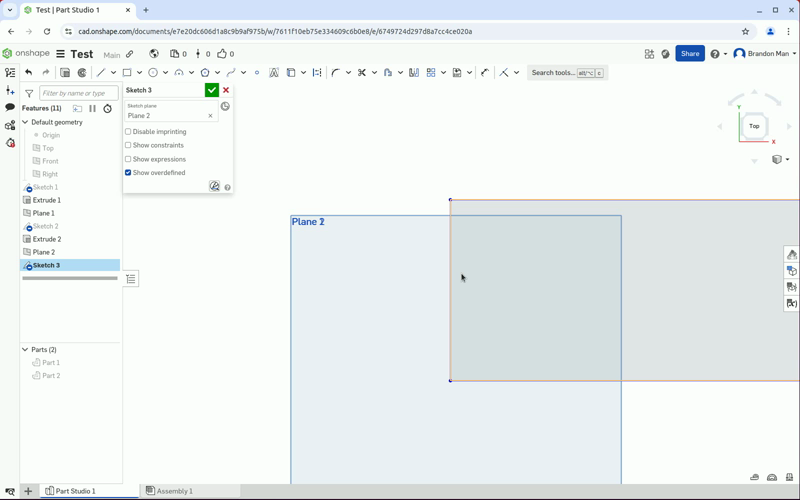
scroll(-6)
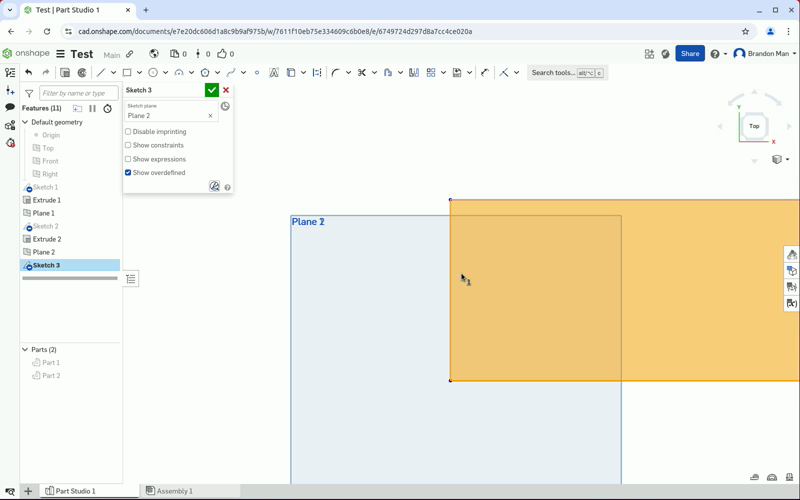
scroll(-6)
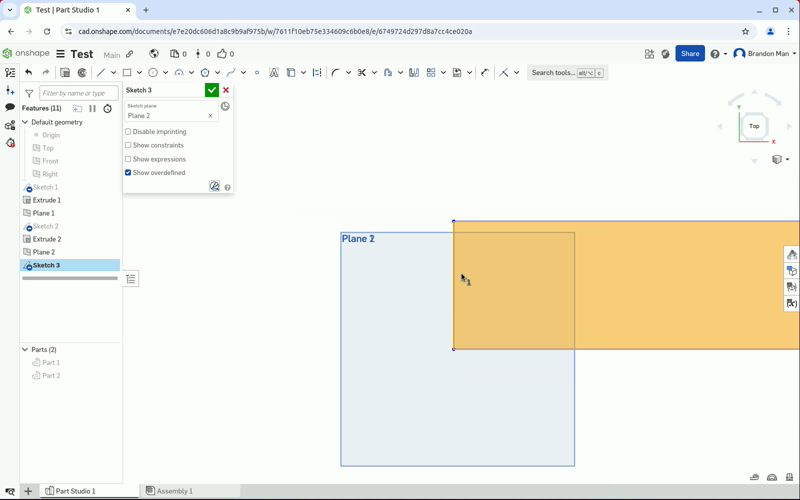
scroll(-6)
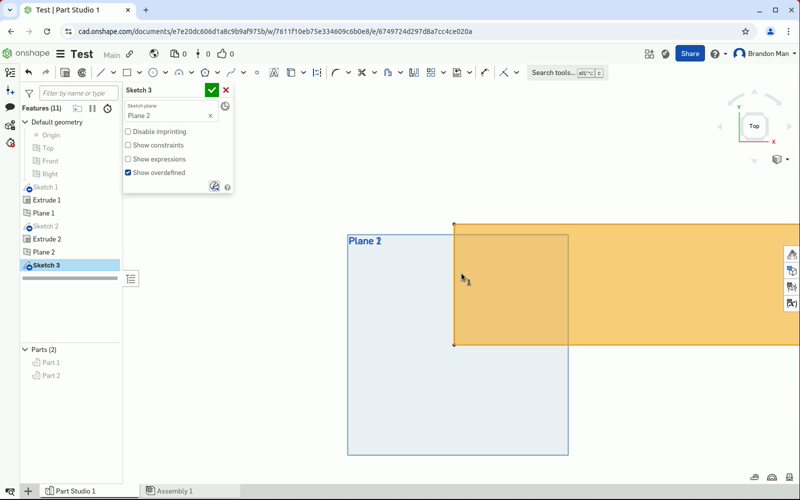
scroll(-6)
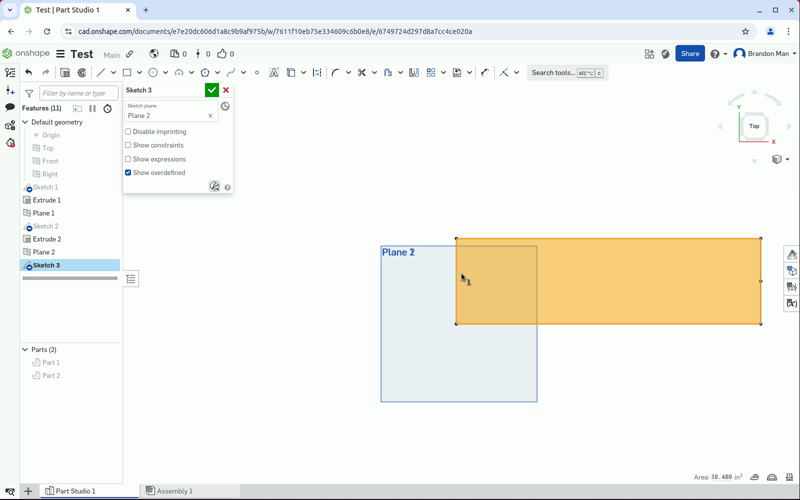
scroll(-6)
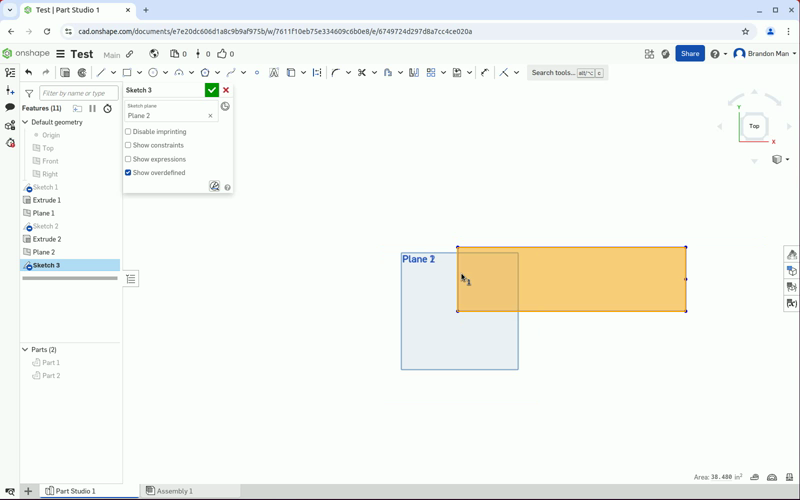
scroll(-6)
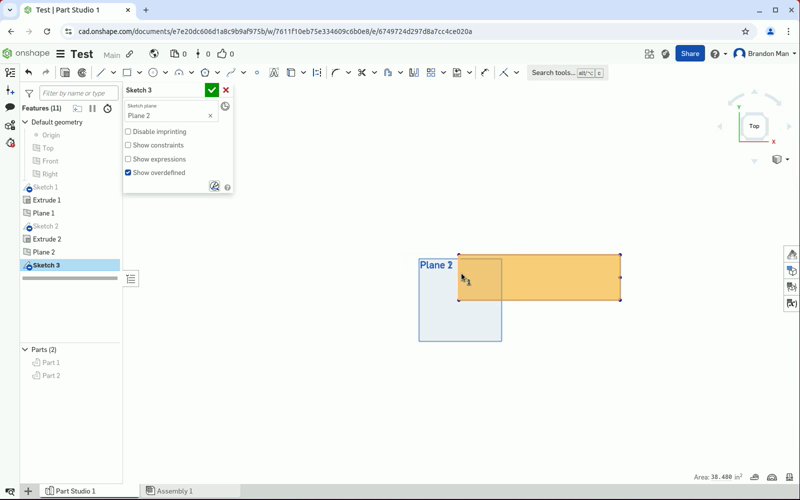
scroll(-6)
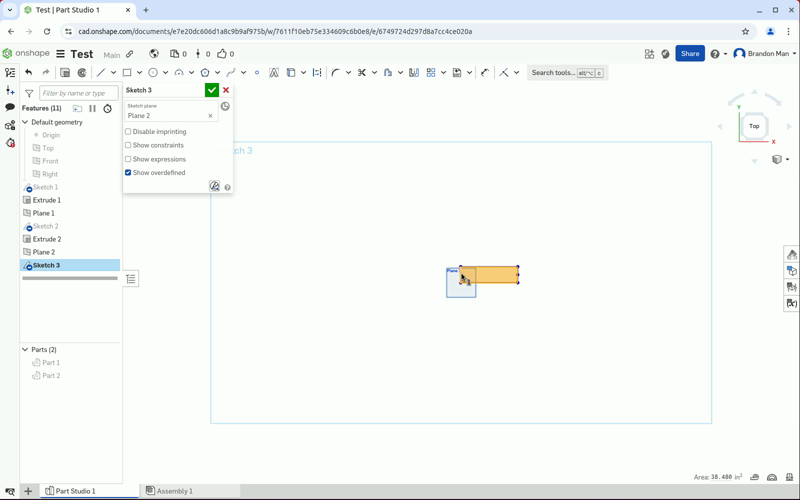
mouse_move(73, 352)
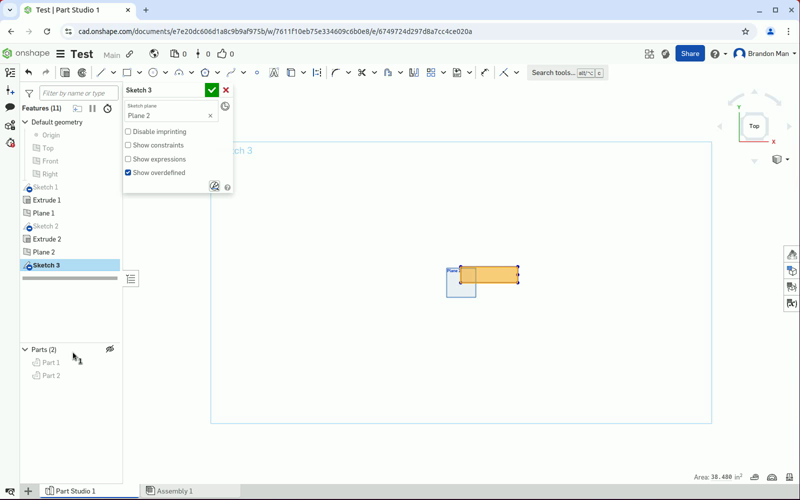
key(shift+y)
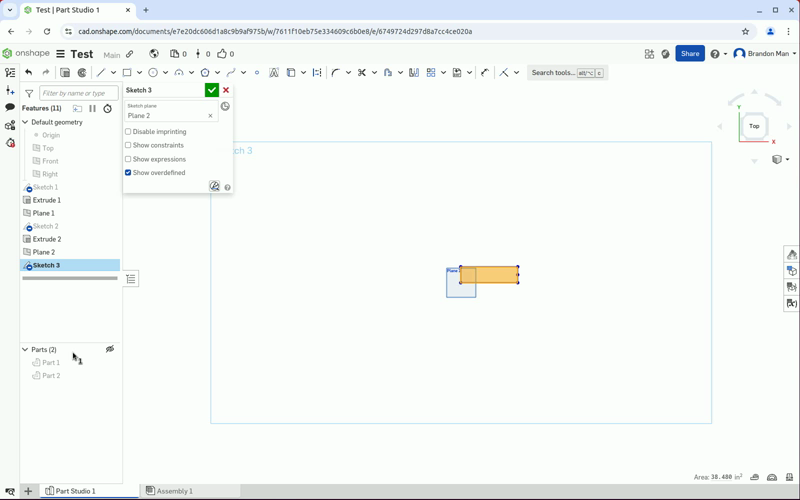
key(shift+e)
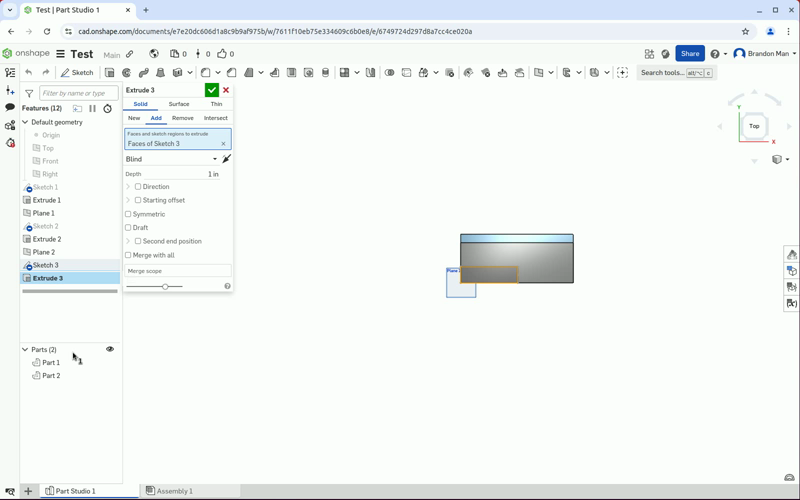
mouse_move(143, 106)
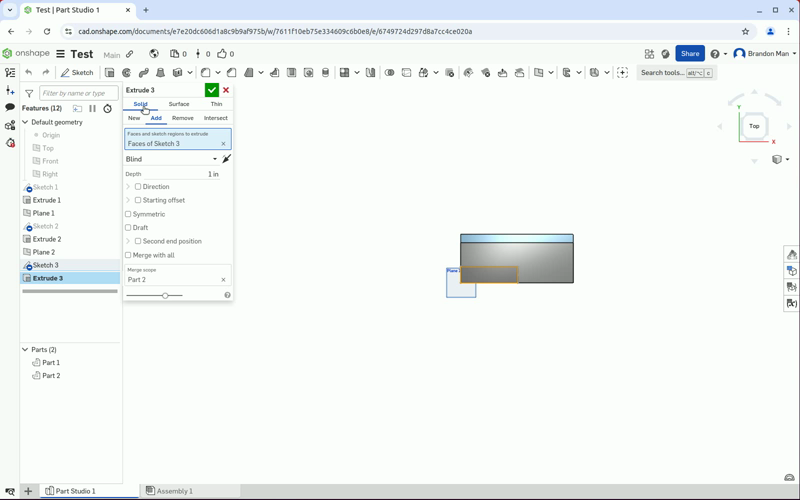
click(143, 106)
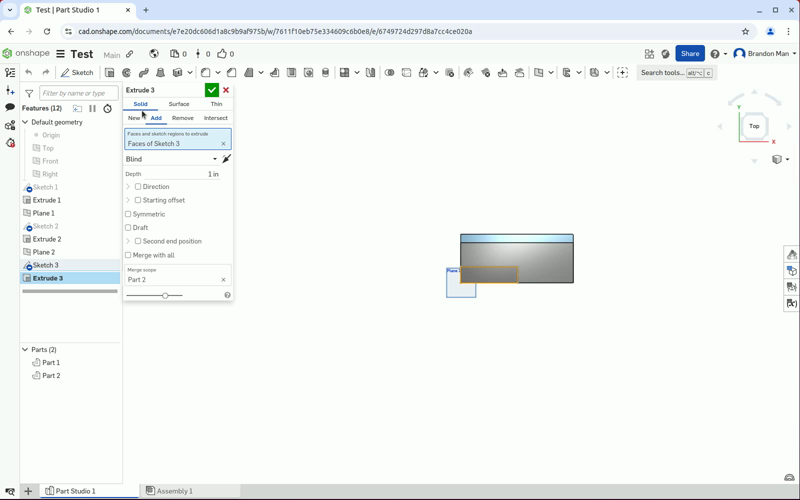
mouse_move(137, 120)
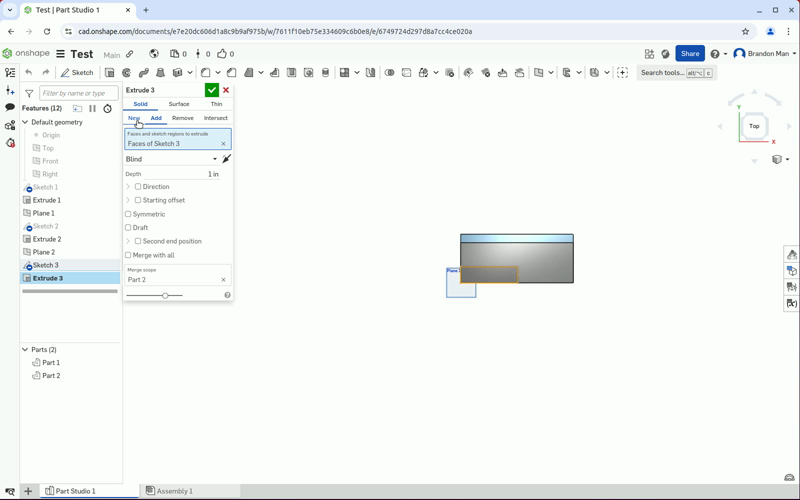
click(137, 120)
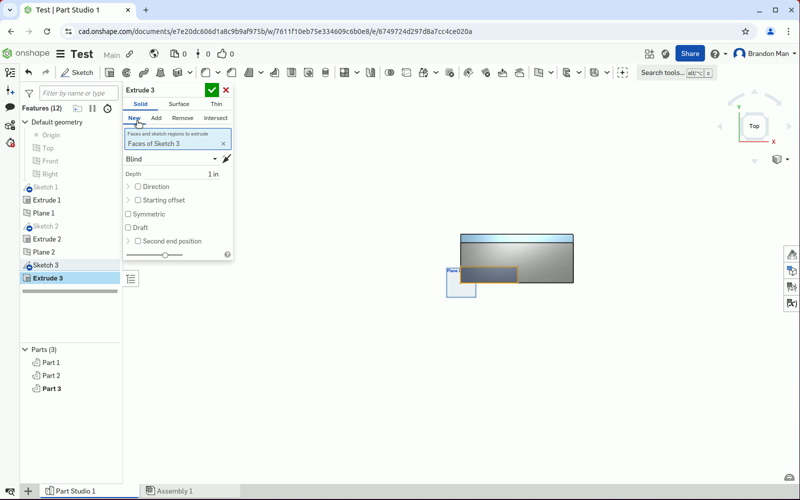
key(tab, 4)
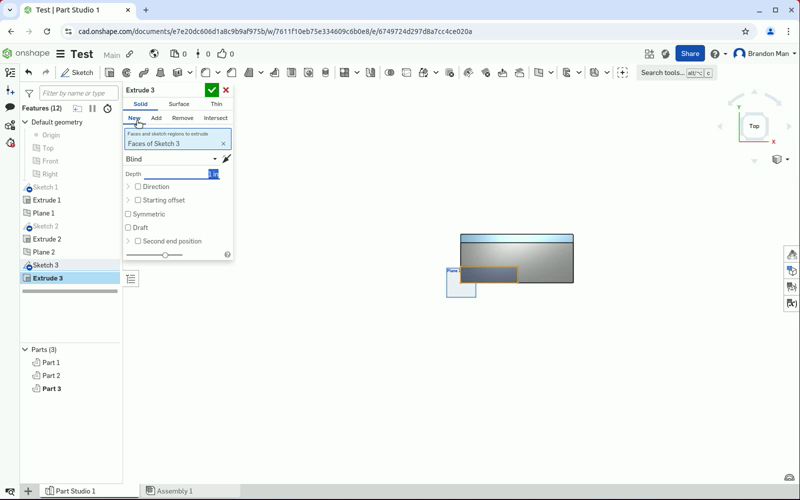
text(5.296)
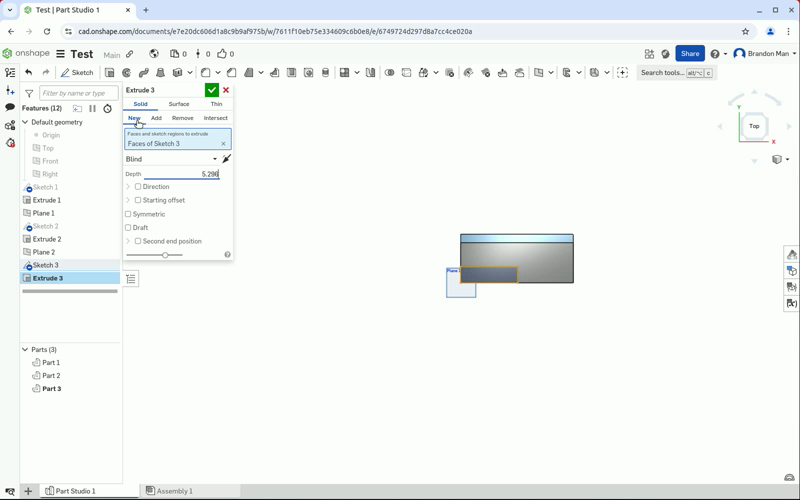
key(enter)
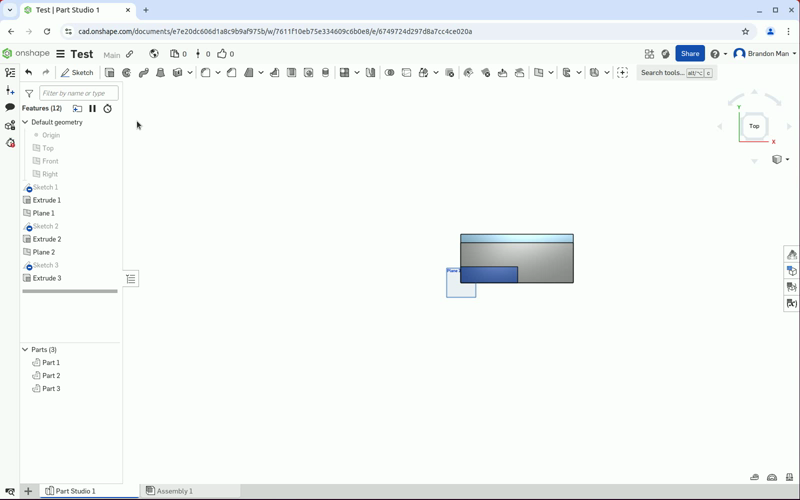
key(shift+h)
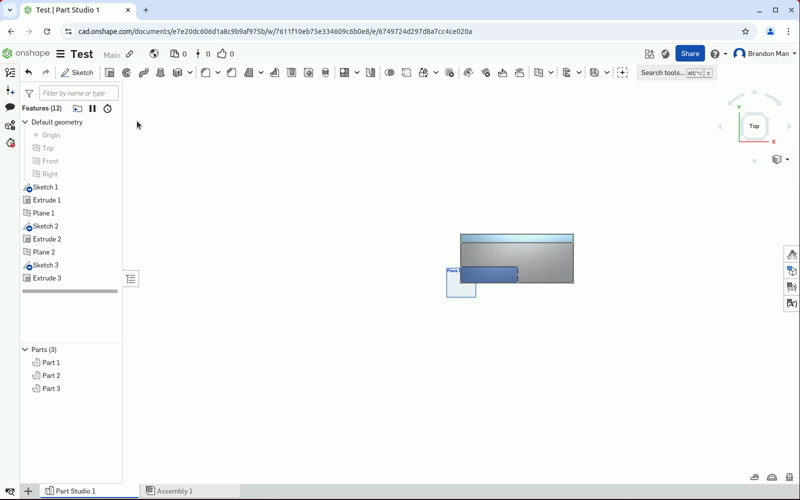
key(shift+h)
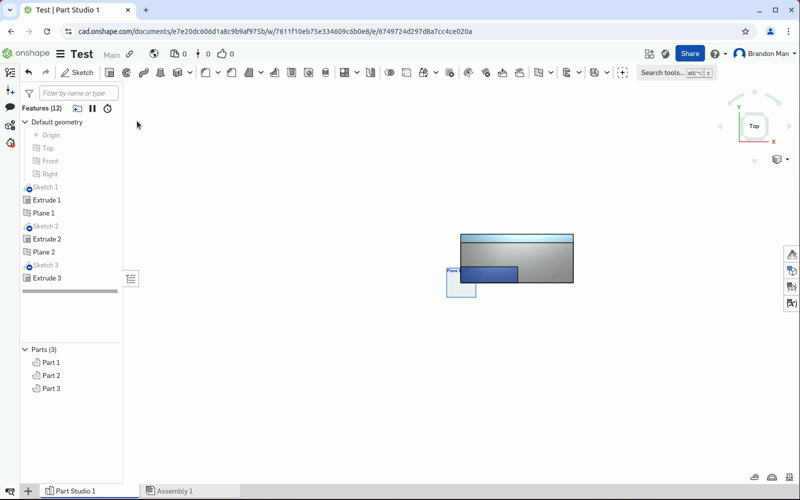
mouse_move(73, 189)
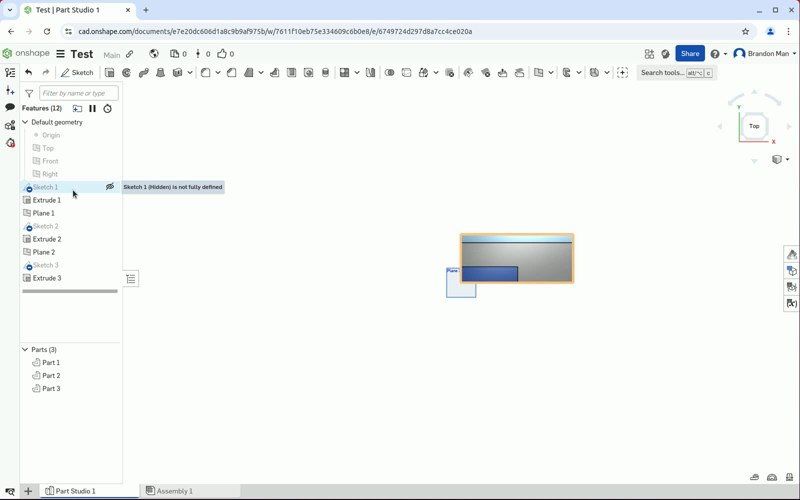
click(73, 189)
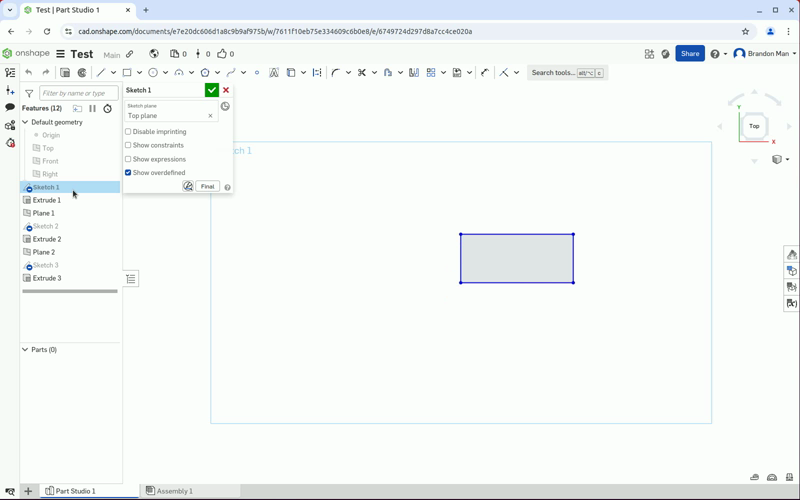
mouse_move(229, 92)
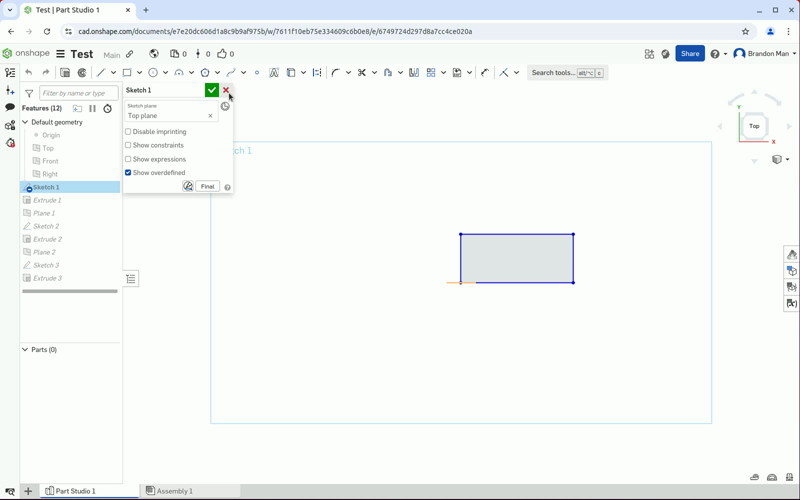
click(229, 92)
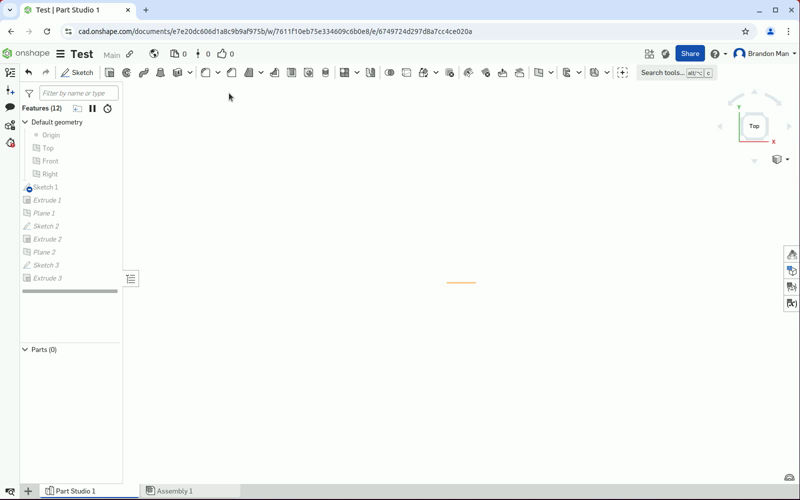
key(shift+s)
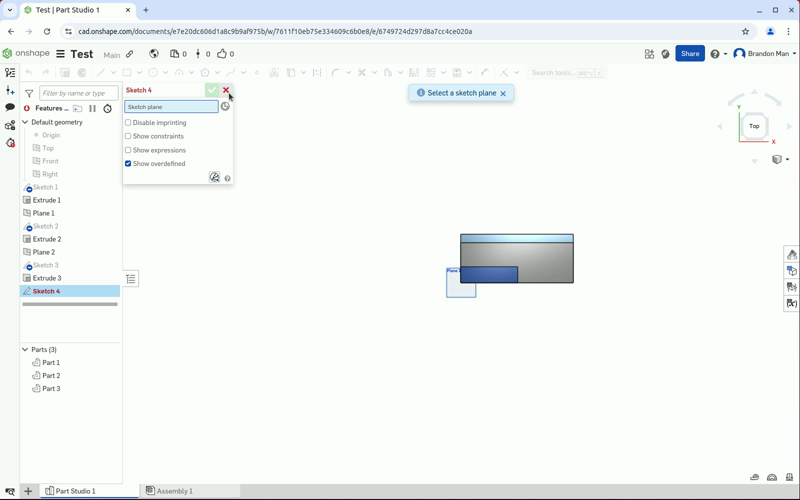
mouse_move(73, 254)
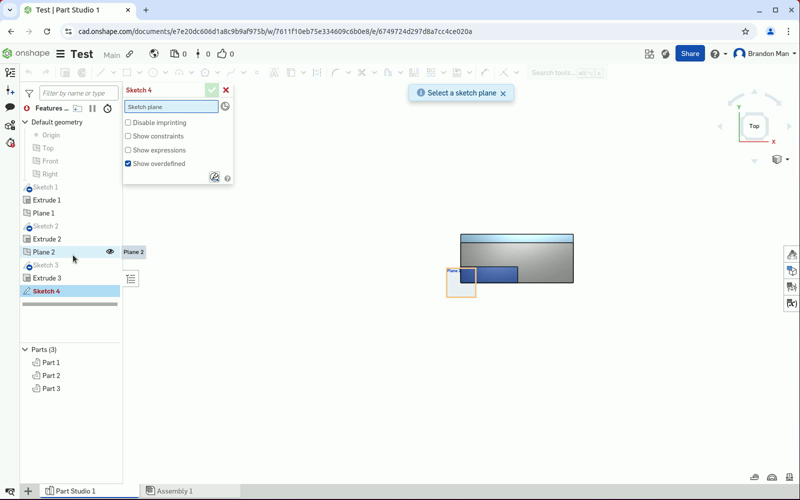
click(73, 254)
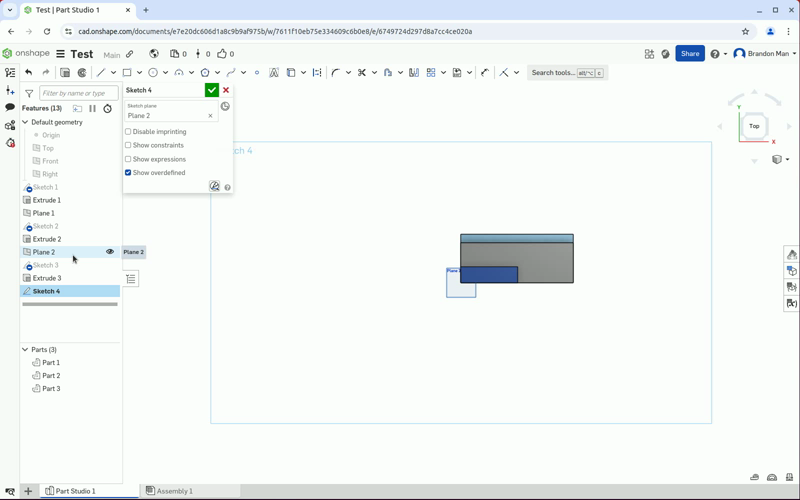
mouse_move(73, 352)
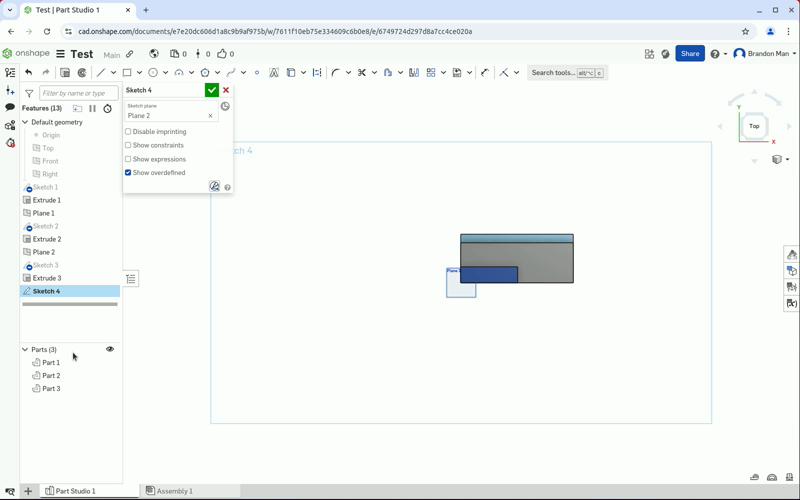
key(y)
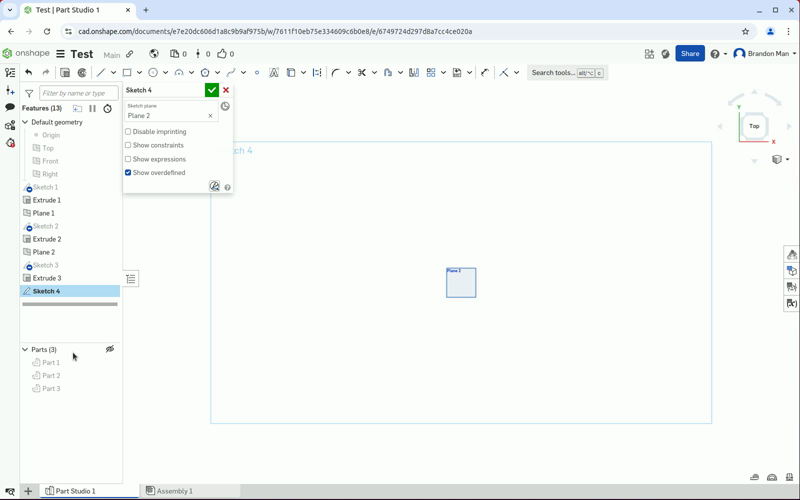
key(l)
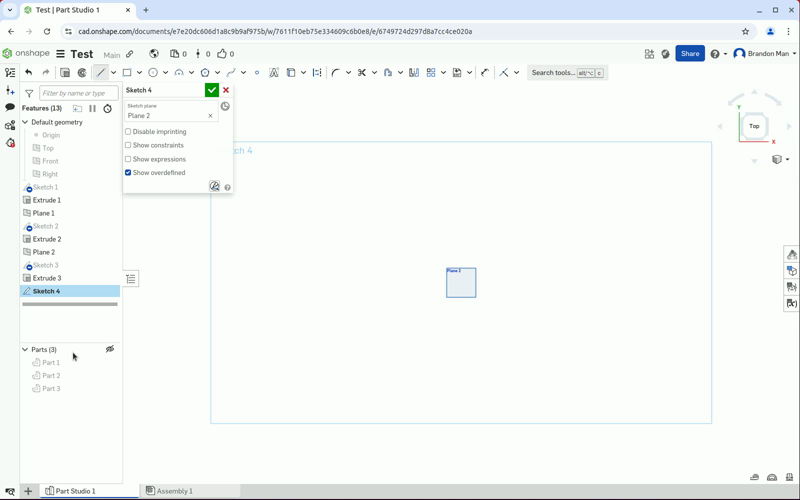
key_down(shift)
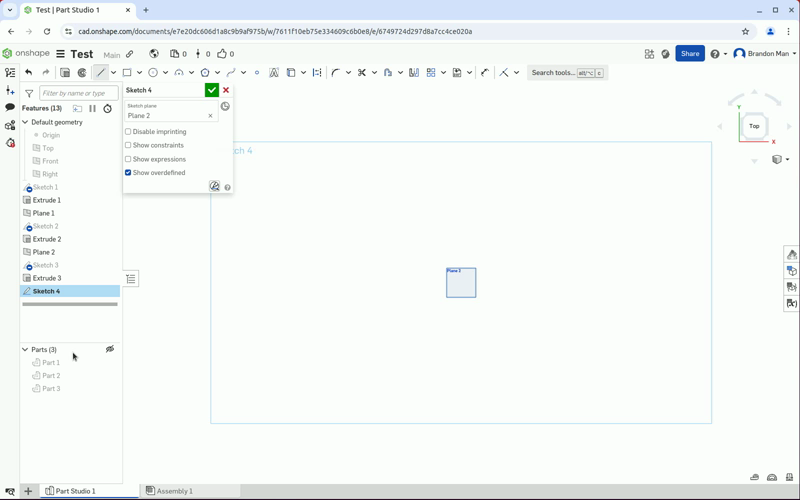
mouse_move(516, 282)
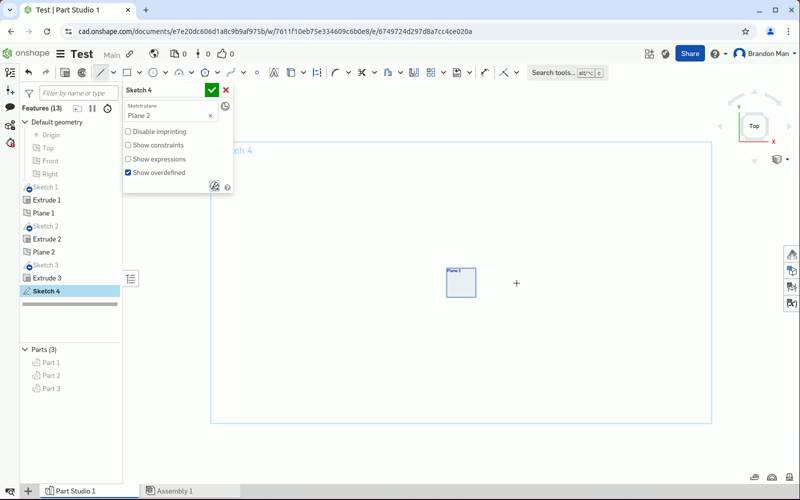
click(516, 282)
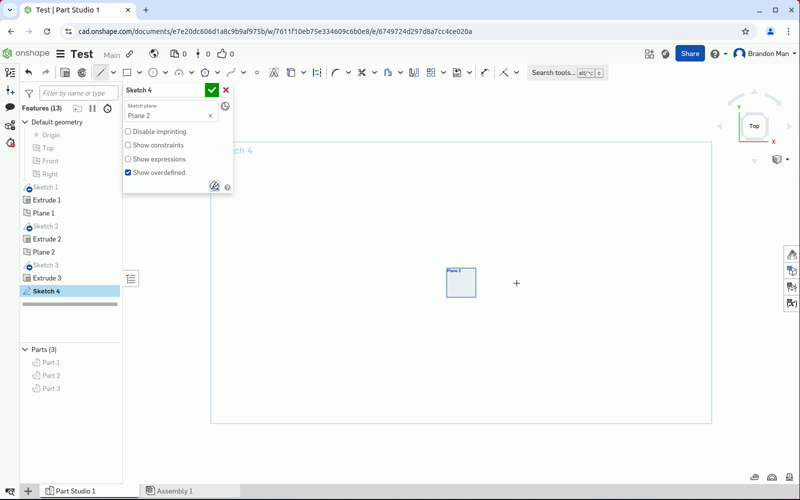
key_up(shift)
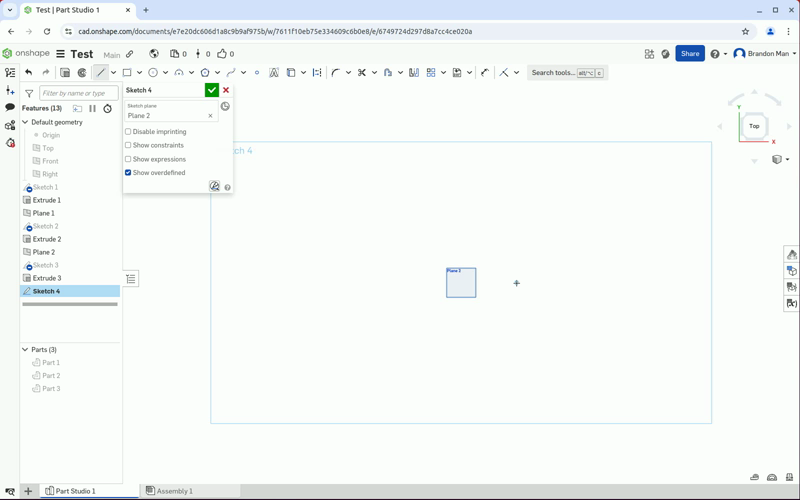
key_down(shift)
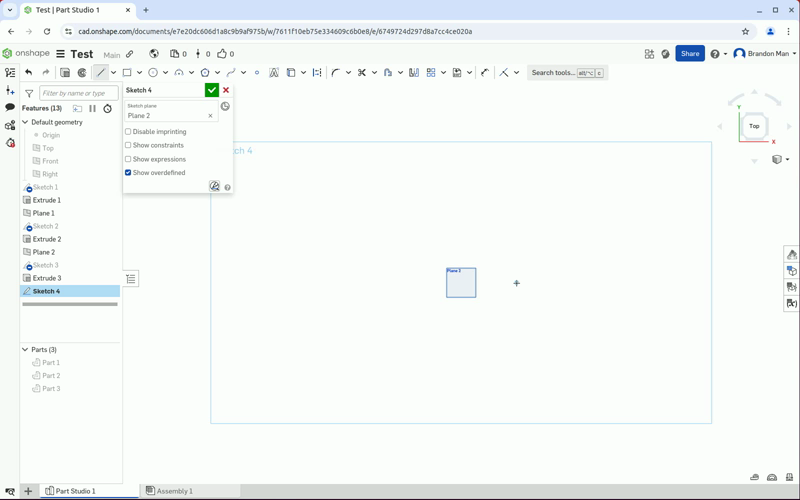
mouse_move(546, 282)
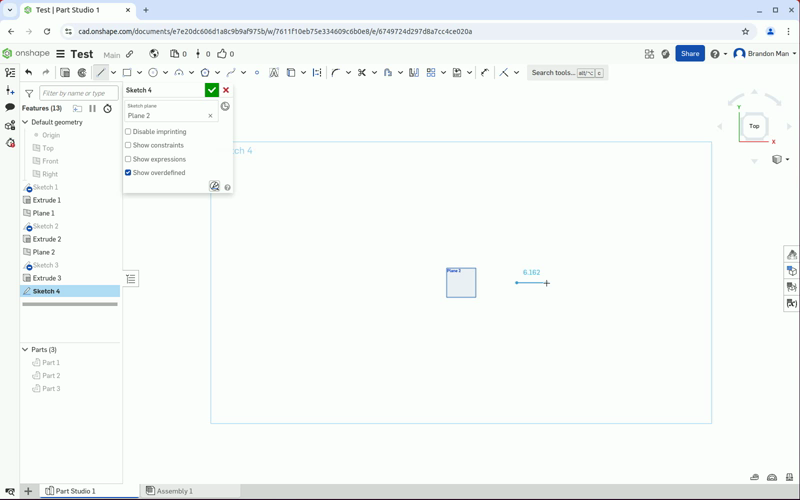
mouse_move(573, 282)
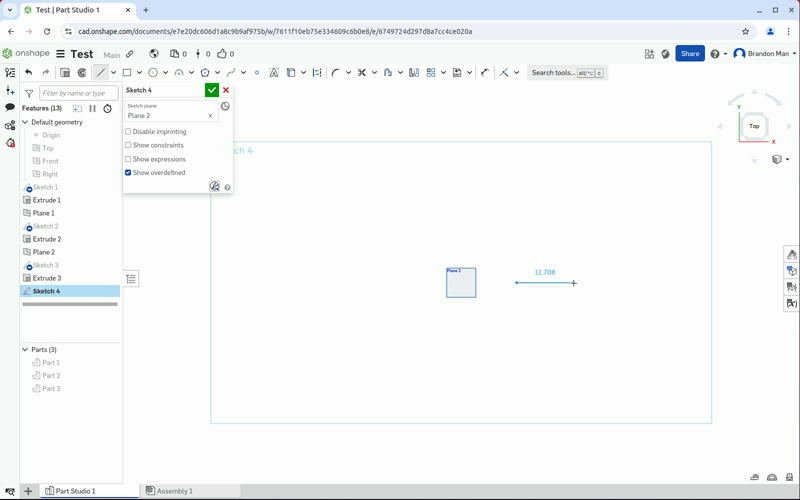
click(573, 282)
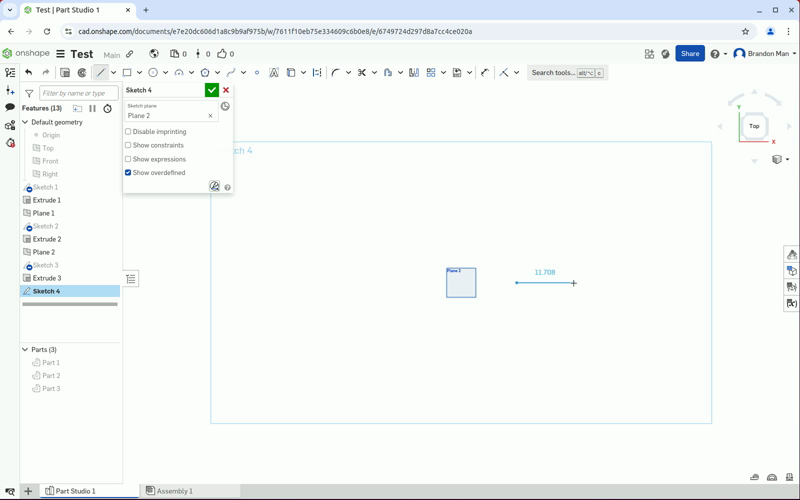
key_up(shift)
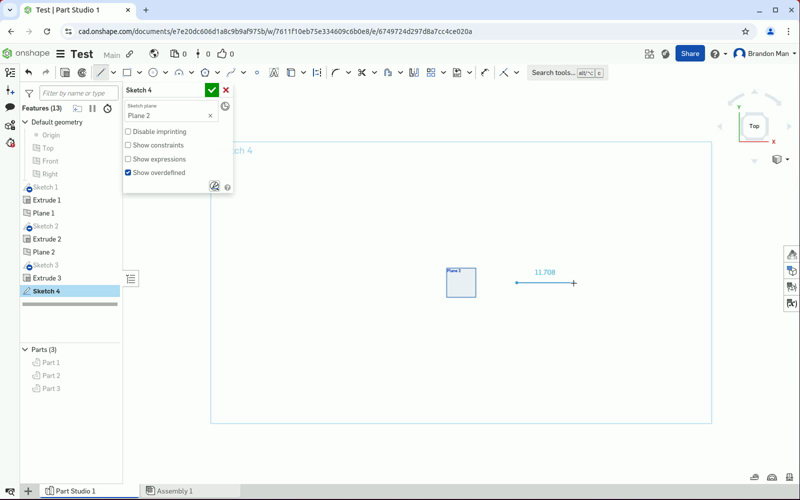
key_down(shift)
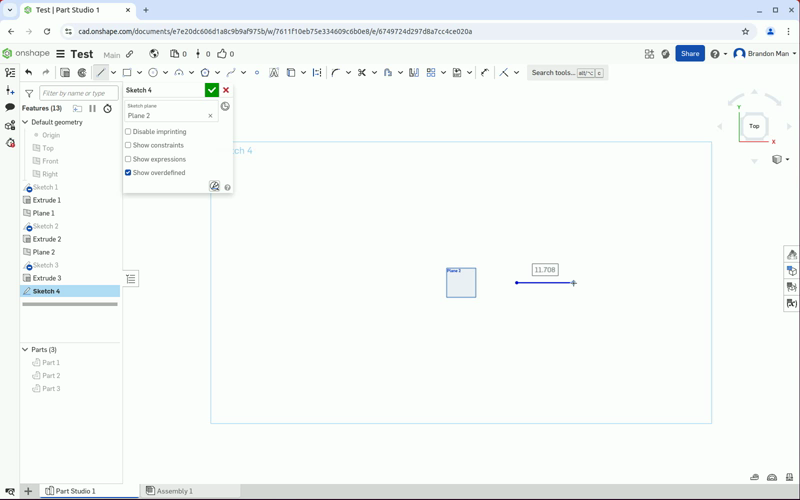
mouse_move(589, 282)
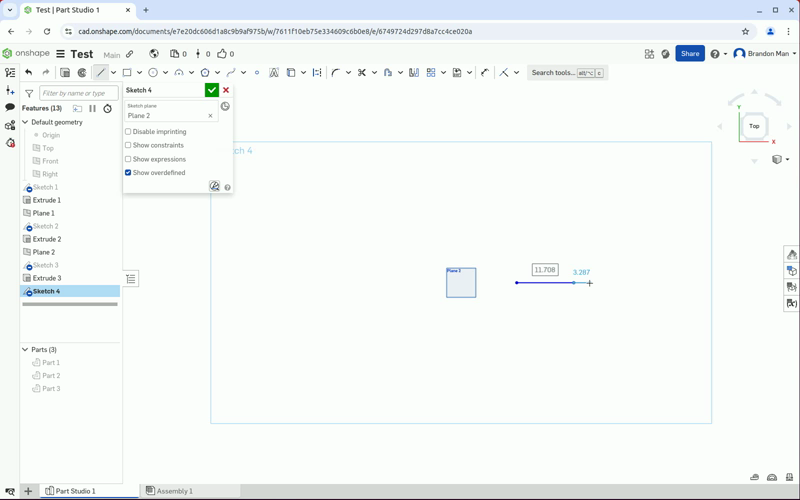
mouse_move(573, 274)
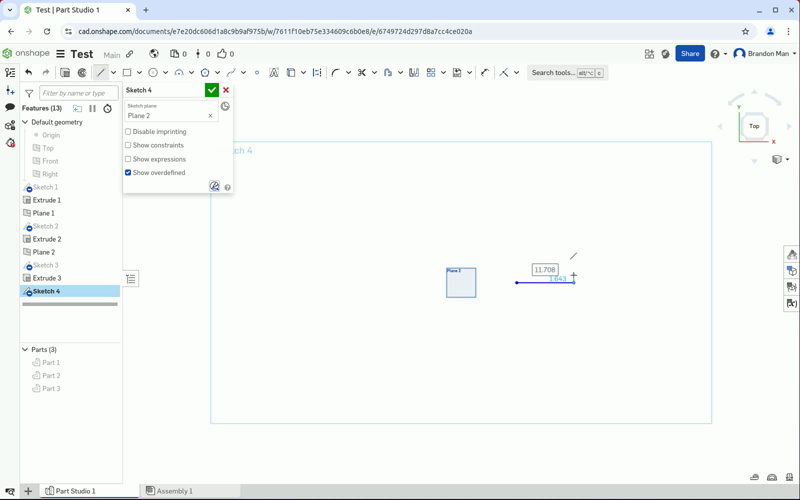
click(573, 274)
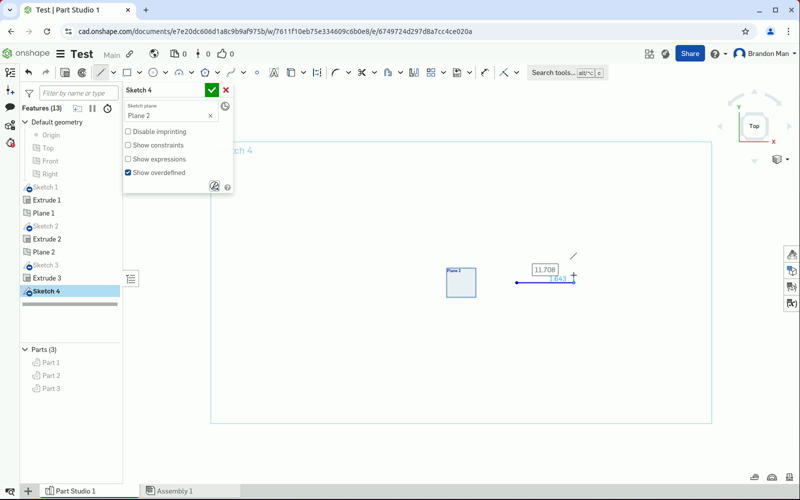
key_up(shift)
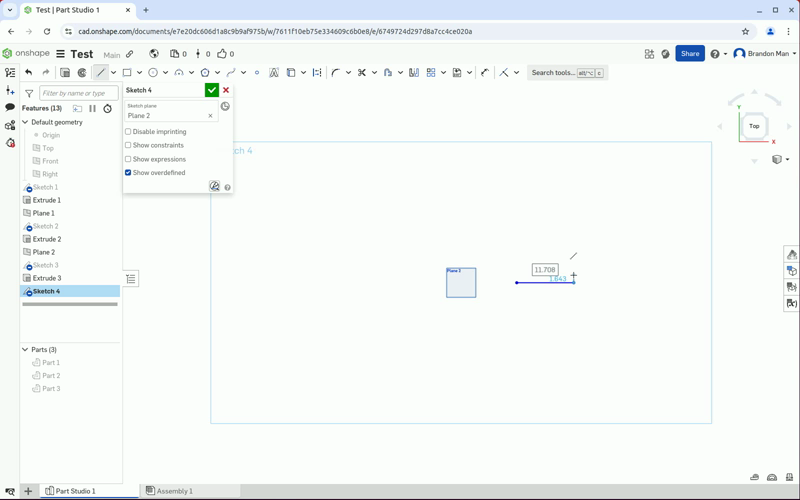
key_down(shift)
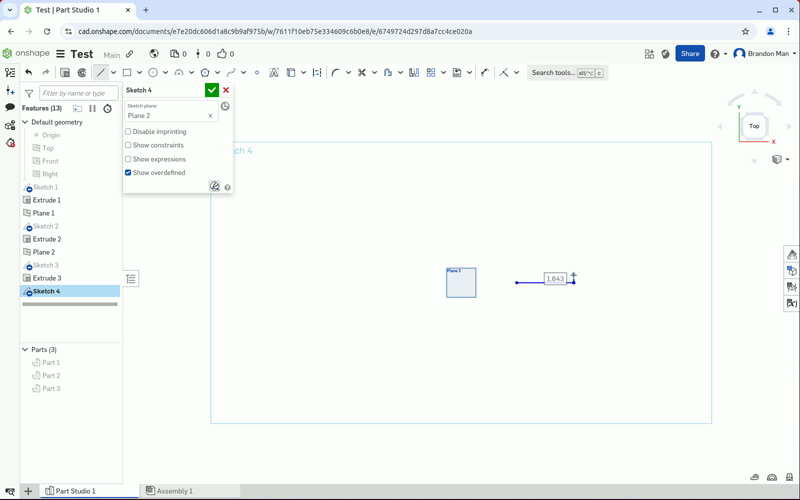
mouse_move(589, 274)
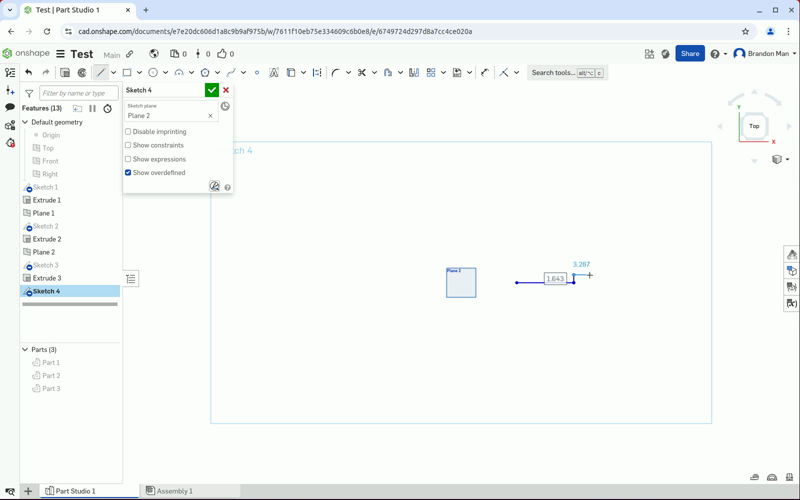
mouse_move(516, 274)
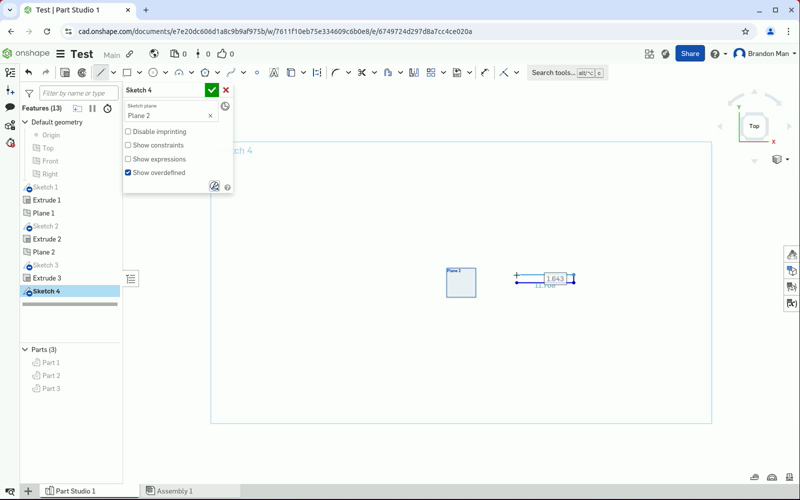
click(516, 274)
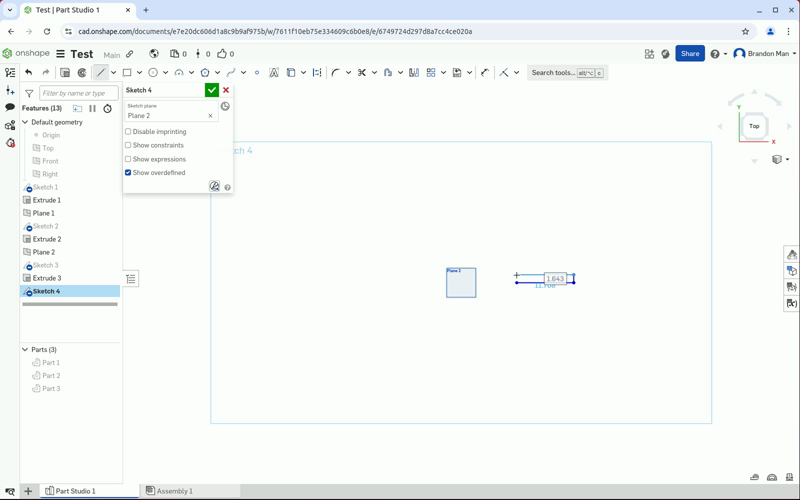
key_up(shift)
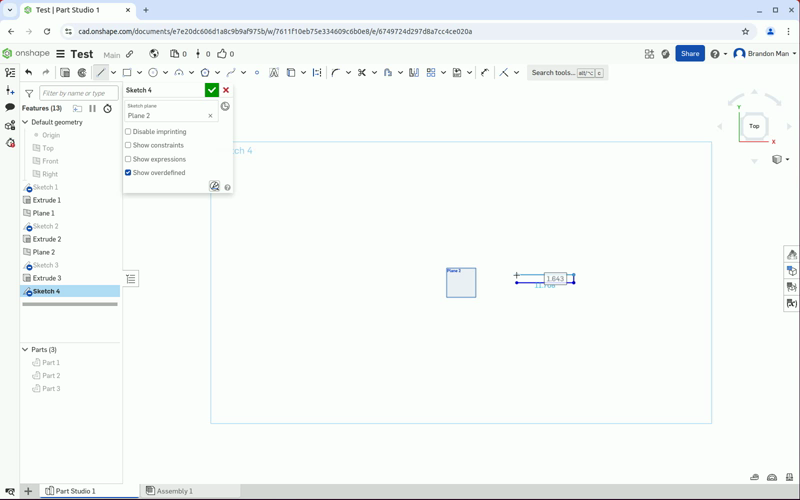
mouse_move(546, 274)
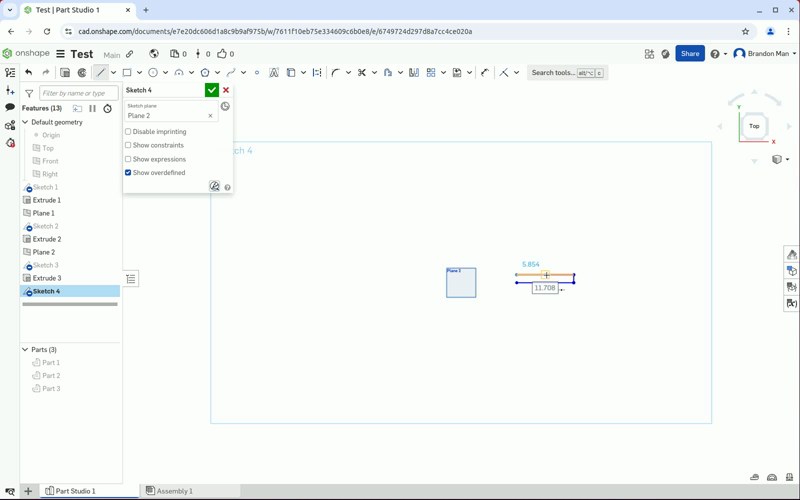
key_down(shift)
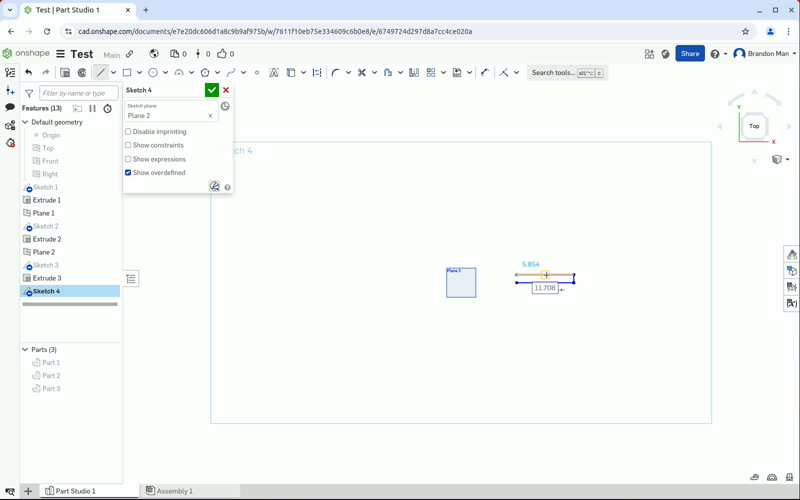
mouse_move(516, 282)
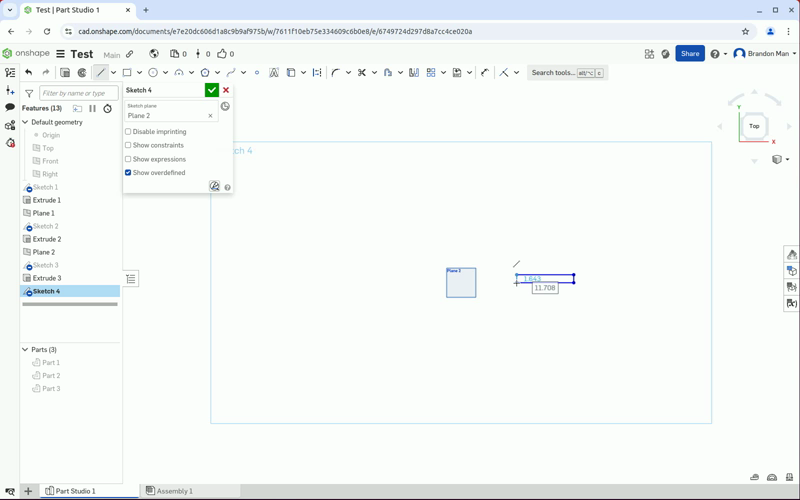
key_up(shift)
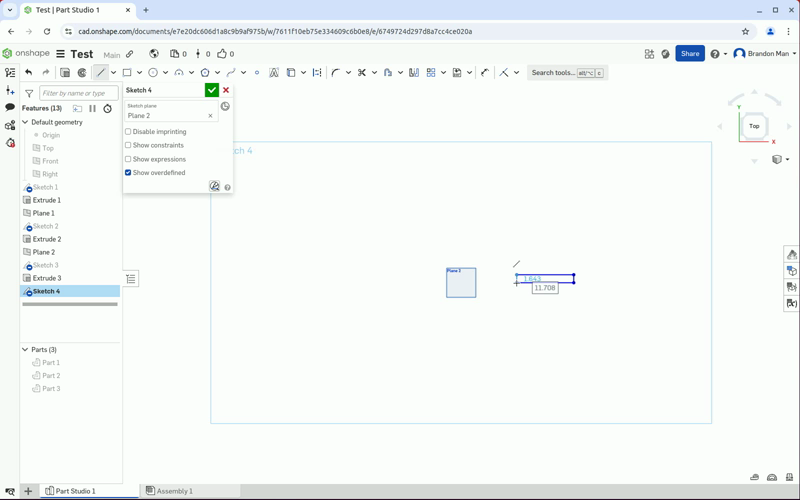
click(516, 282)
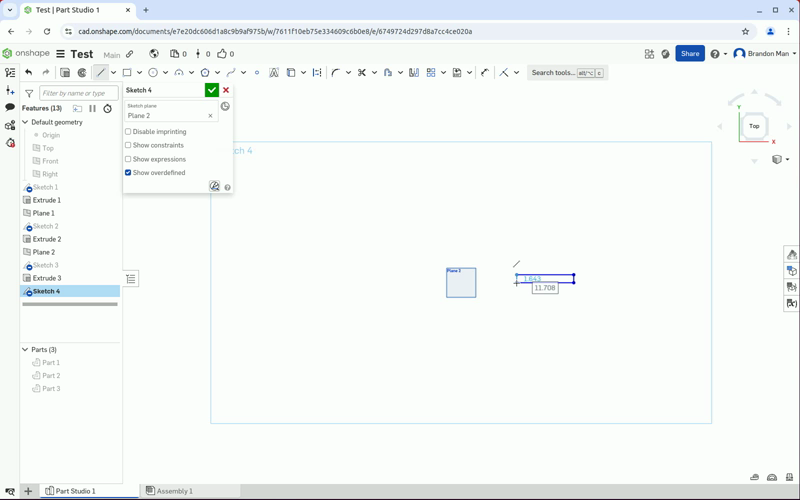
key(esc)
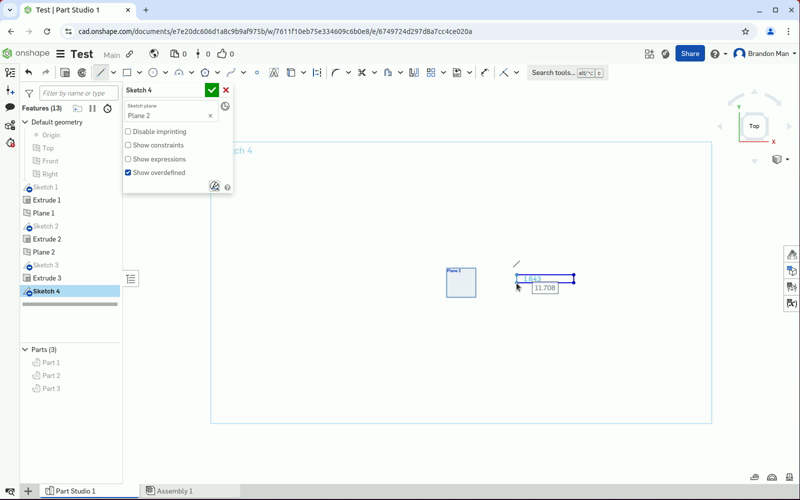
mouse_move(558, 280)
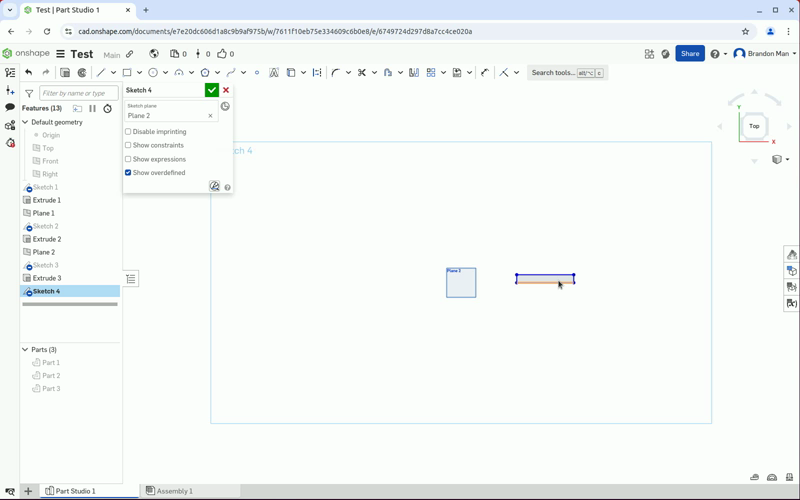
scroll(6)
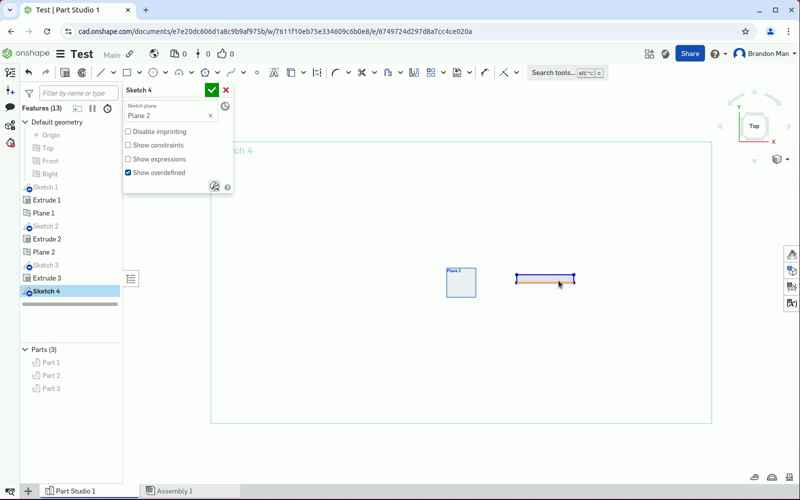
scroll(6)
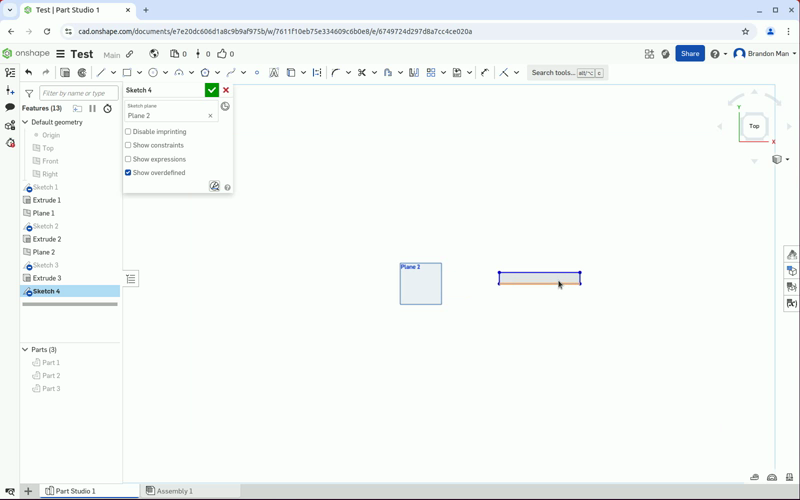
scroll(6)
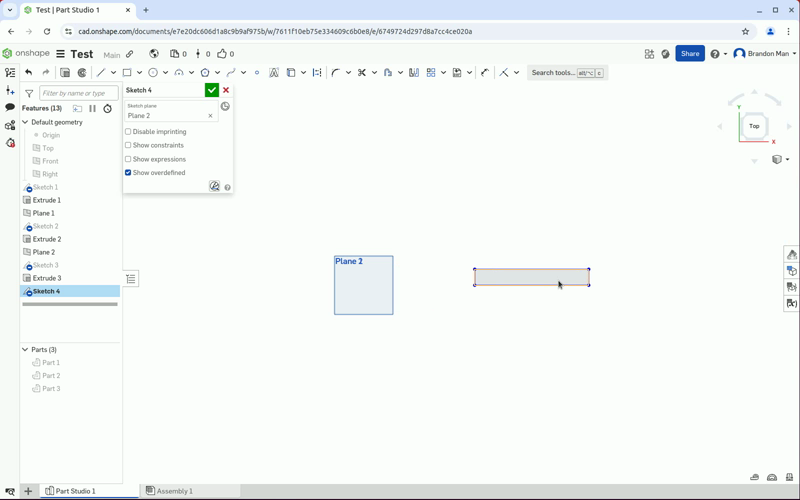
scroll(6)
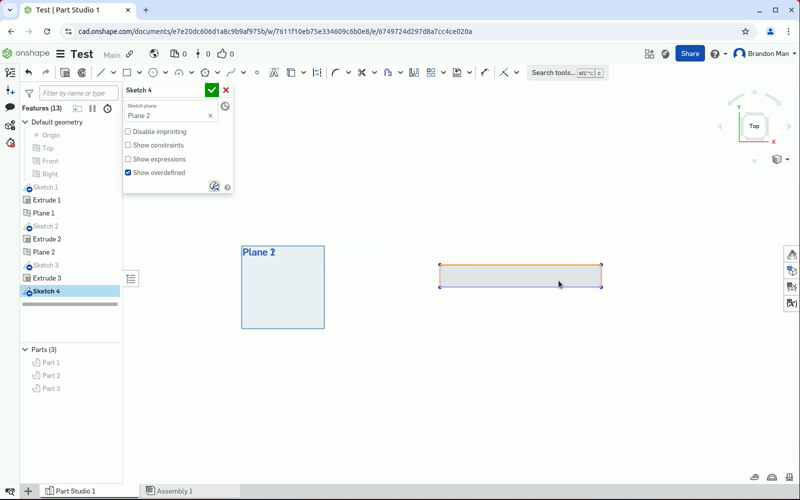
scroll(6)
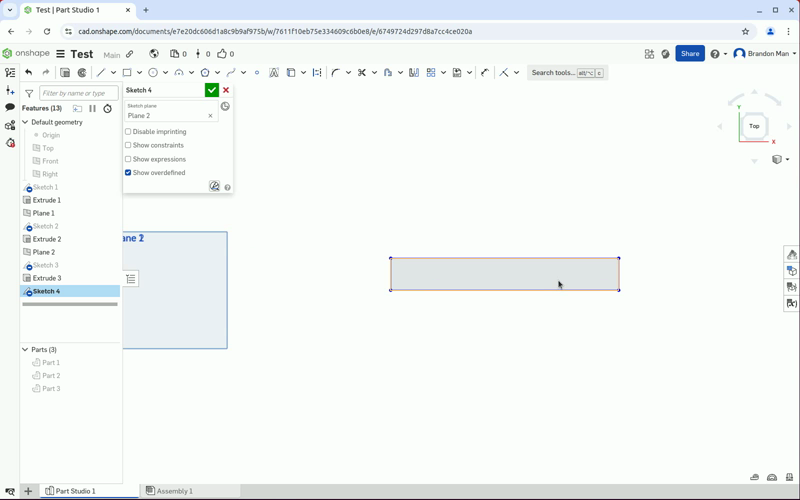
scroll(6)
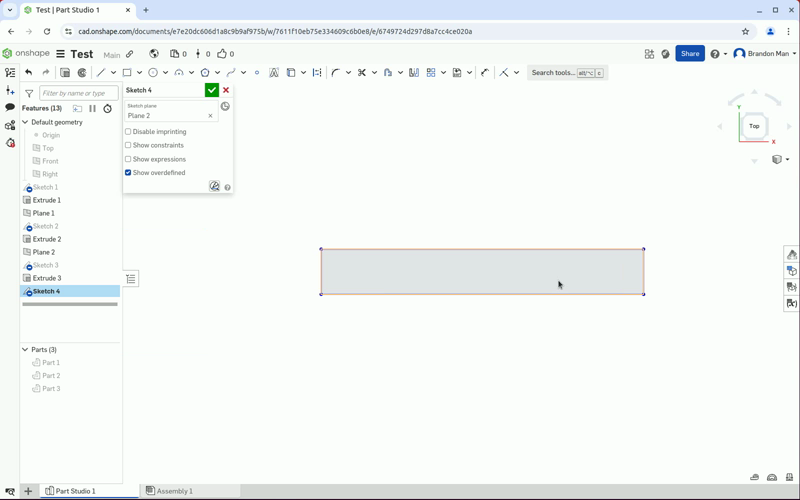
scroll(6)
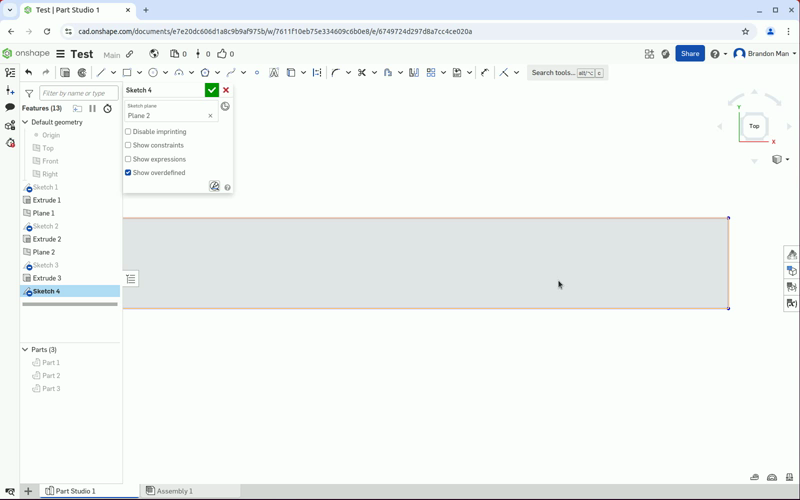
click(558, 280)
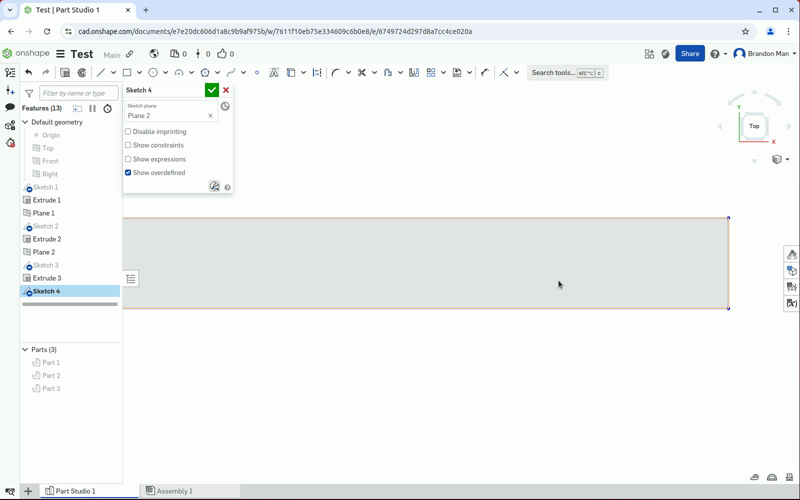
scroll(-6)
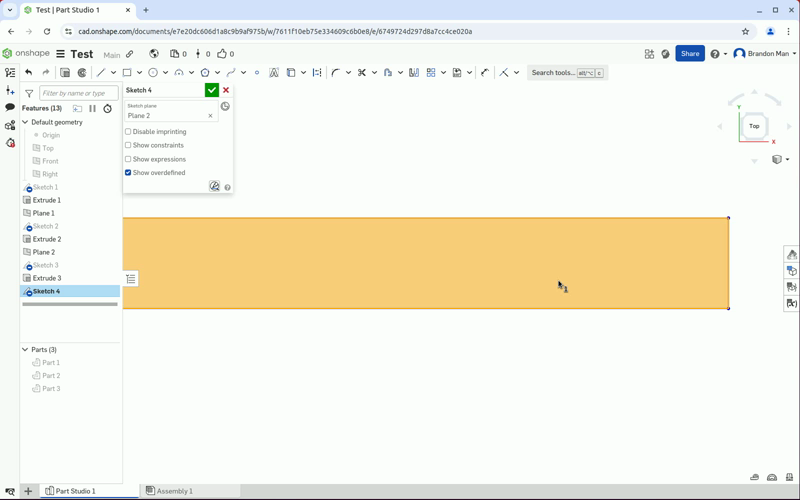
scroll(-6)
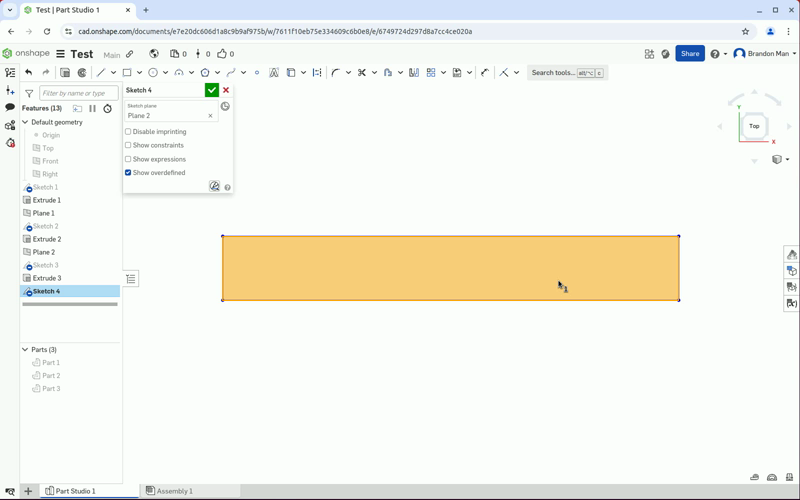
scroll(-6)
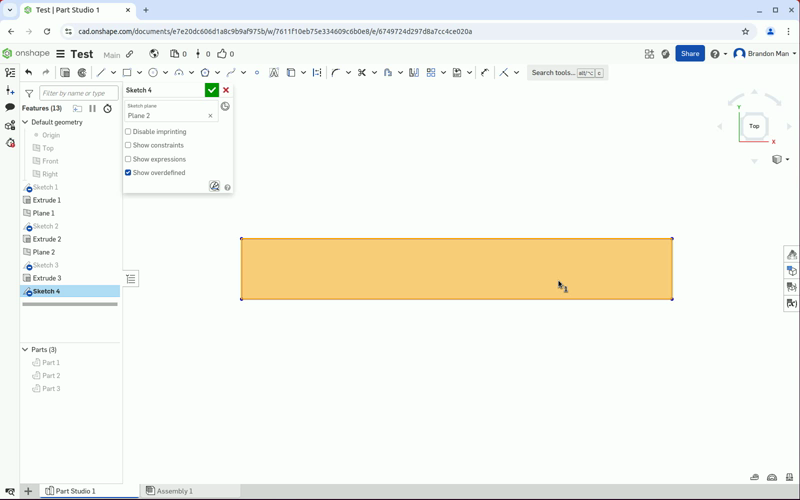
scroll(-6)
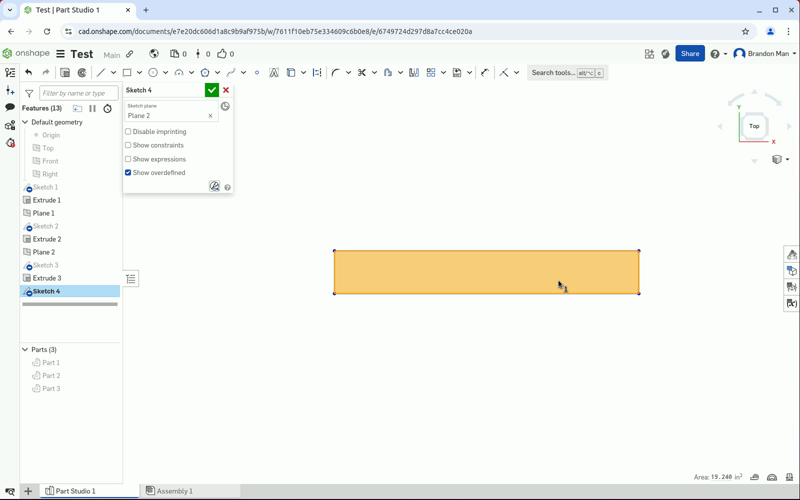
scroll(-6)
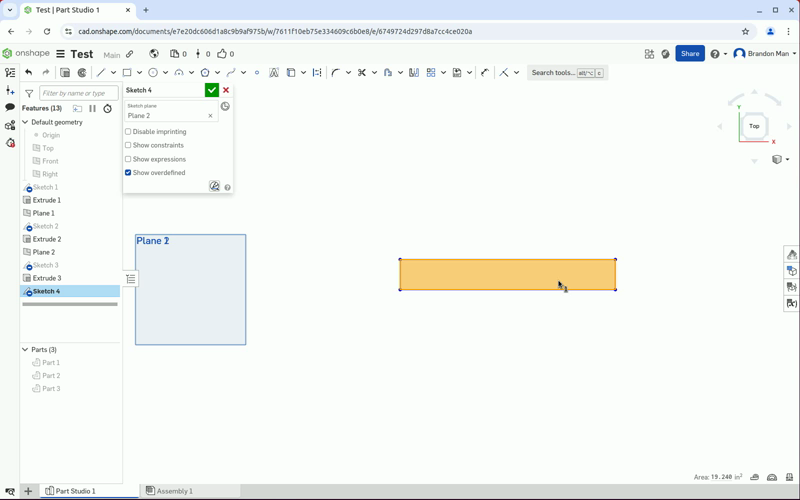
scroll(-6)
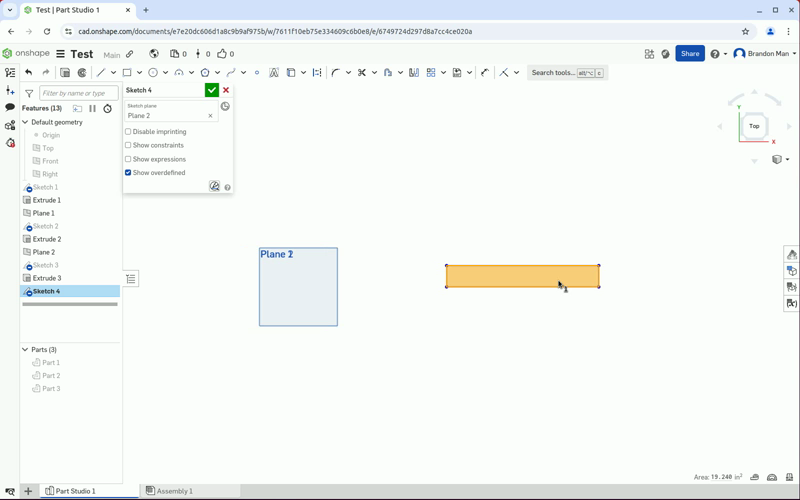
scroll(-6)
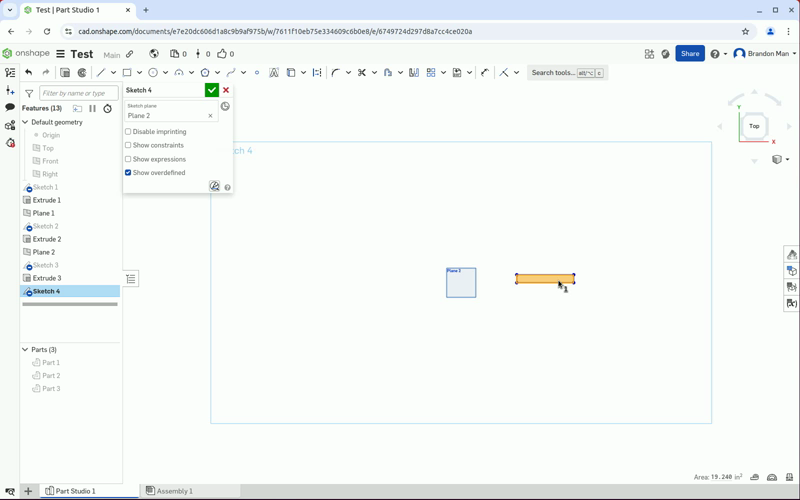
mouse_move(73, 352)
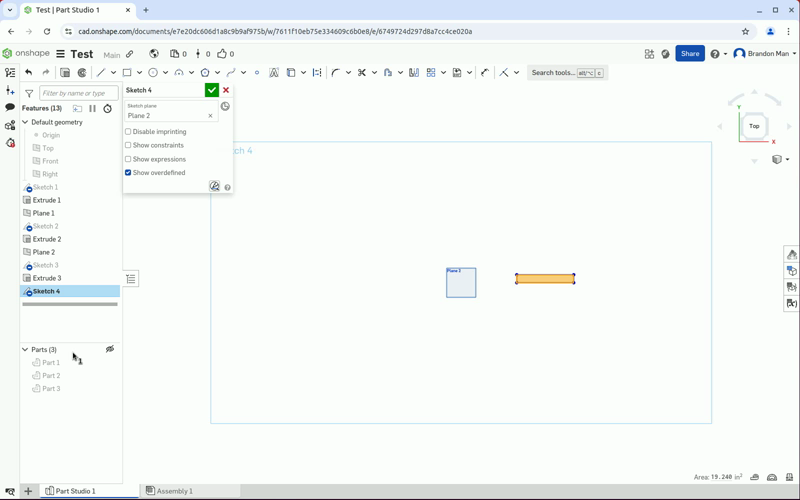
key(shift+y)
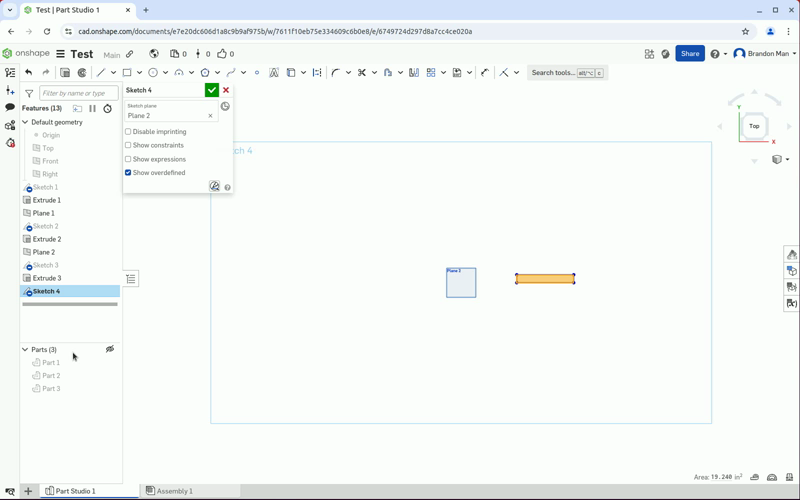
key(shift+e)
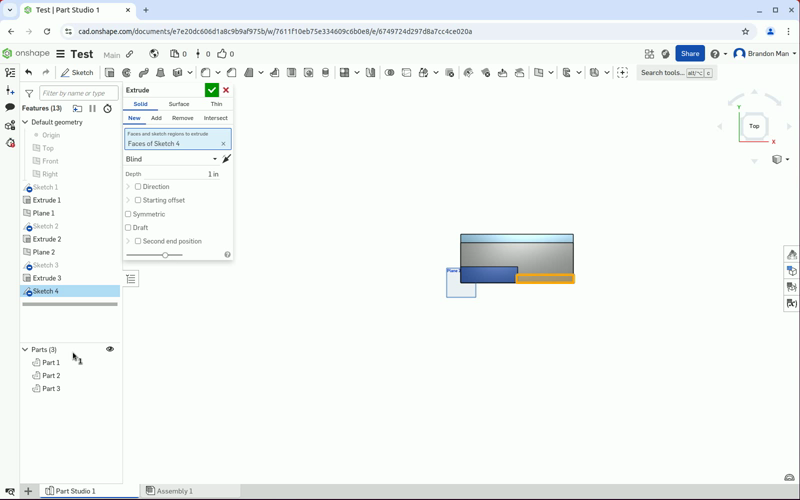
mouse_move(143, 106)
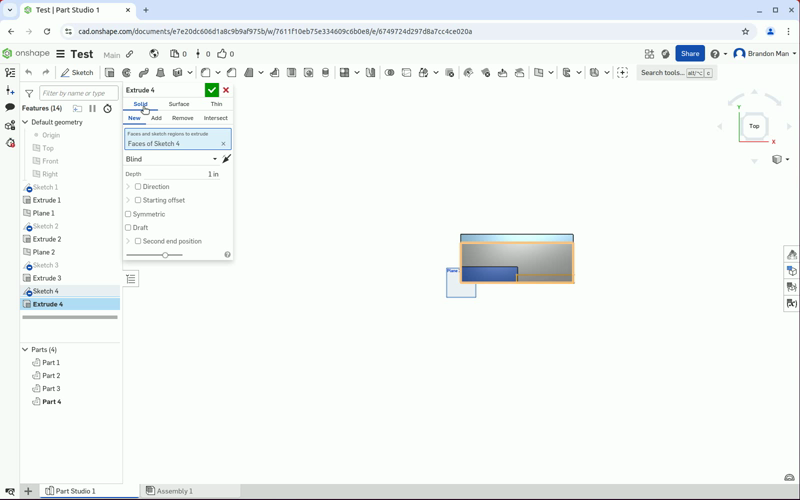
click(143, 106)
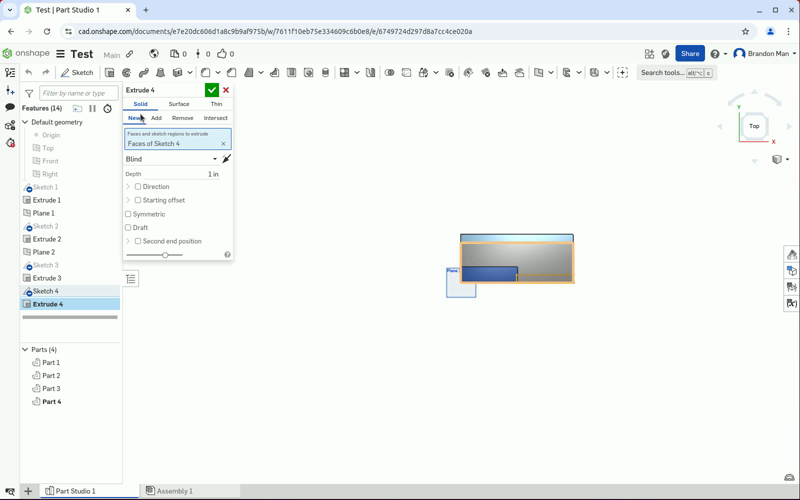
mouse_move(137, 120)
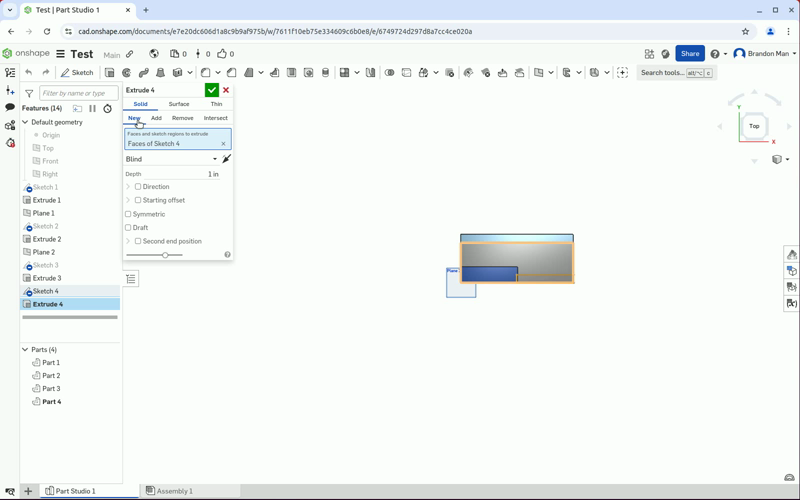
click(137, 120)
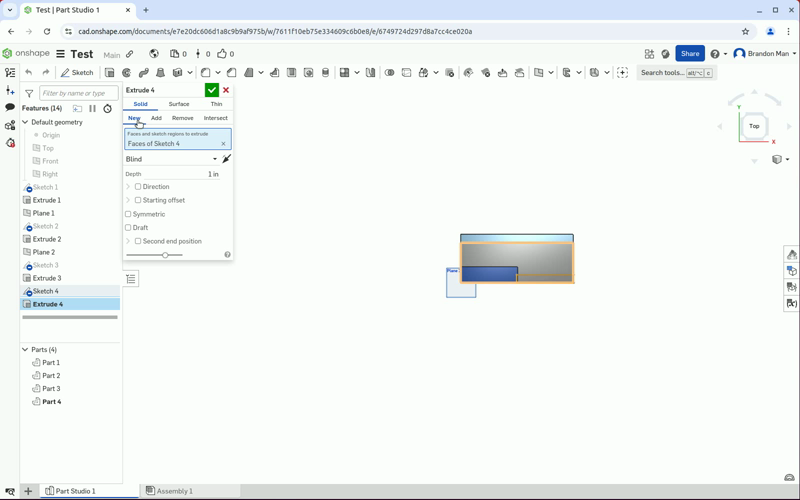
key(tab, 4)
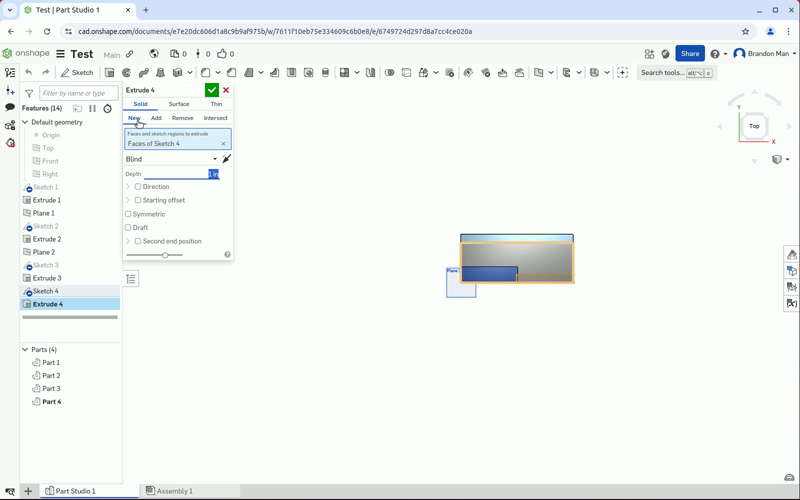
text(5.296)
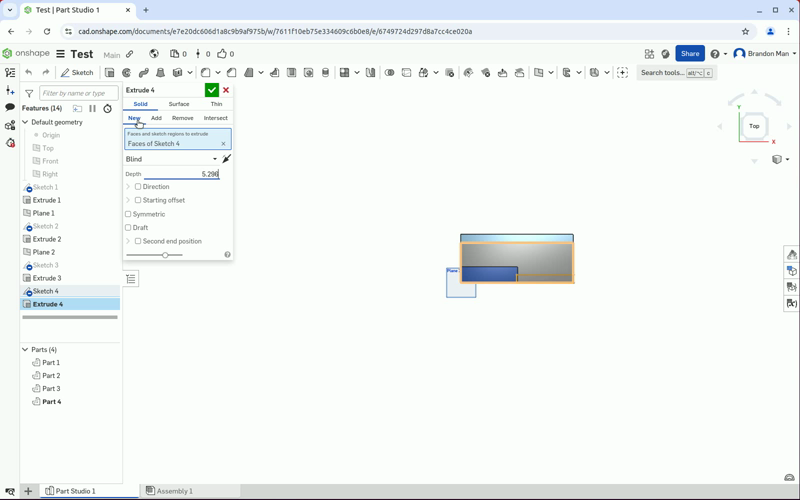
key(enter)
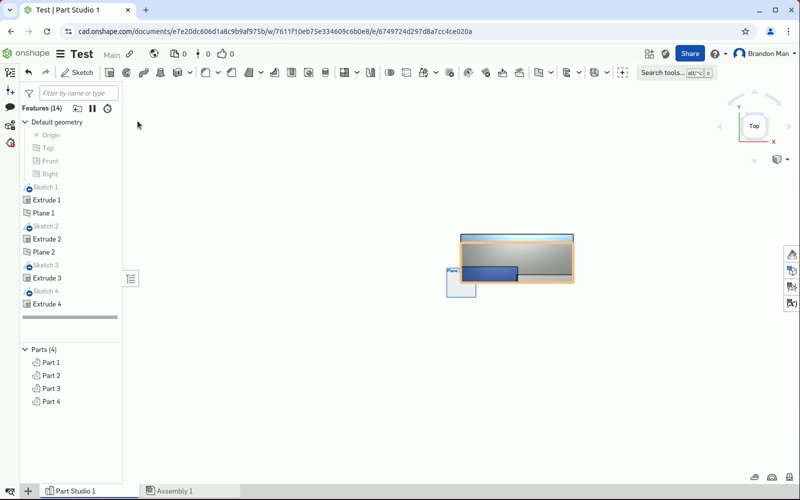
key(shift+h)
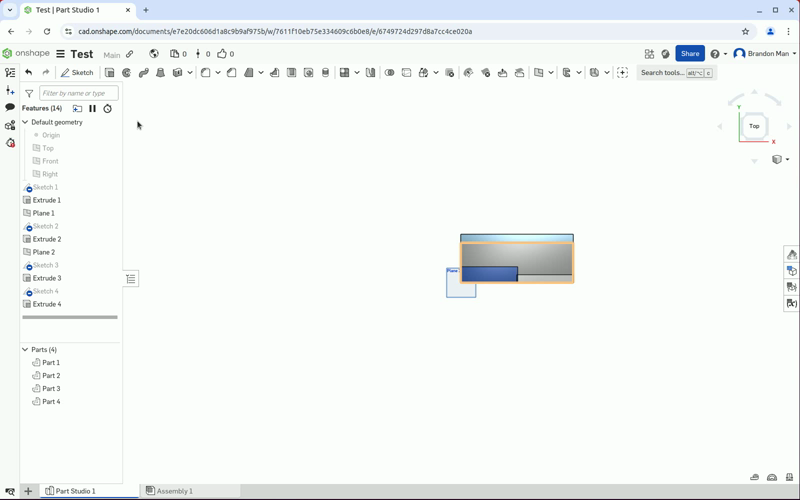
key(shift+h)
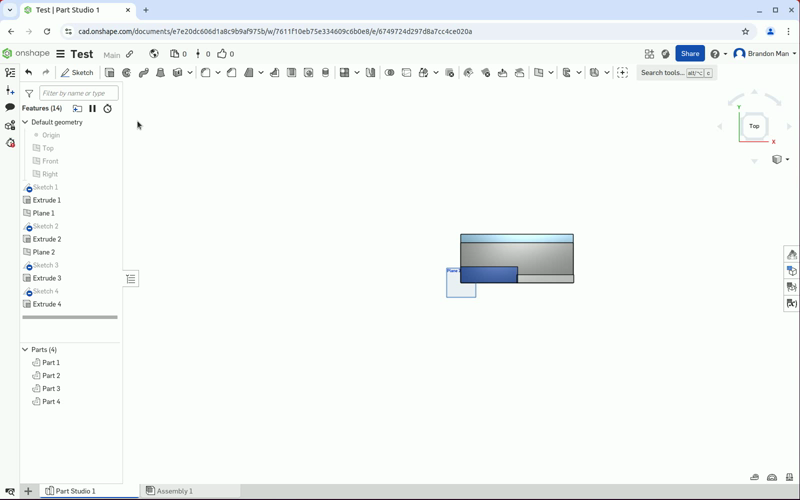
mouse_move(73, 189)
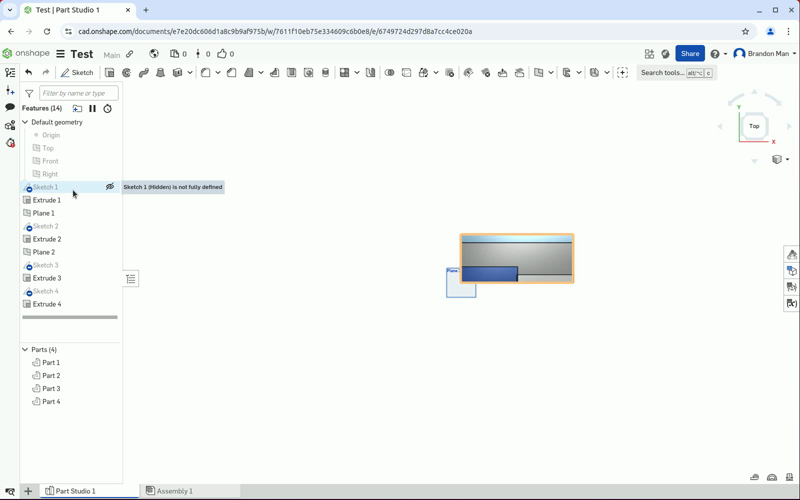
click(73, 189)
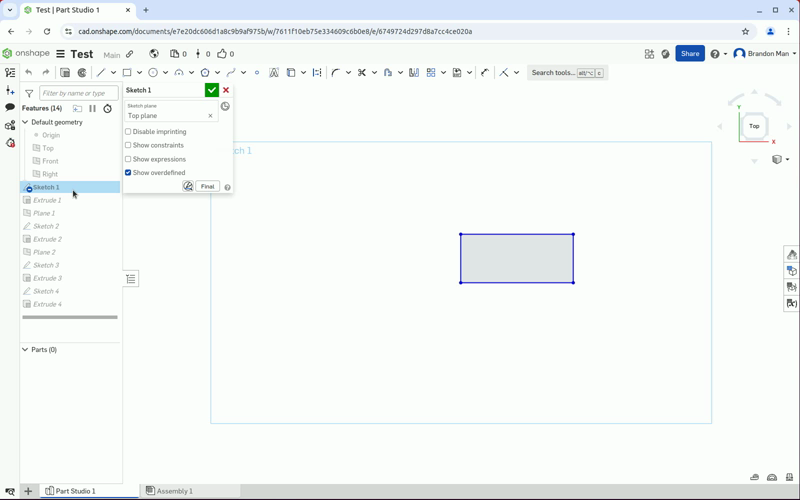
mouse_move(229, 92)
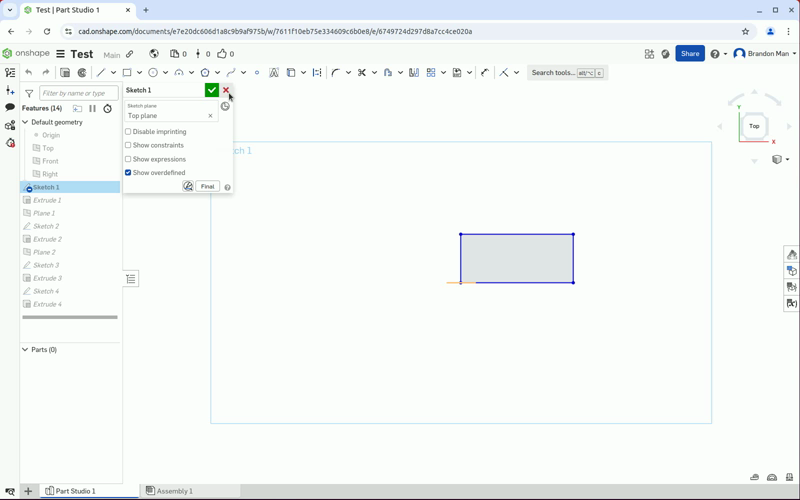
click(229, 92)
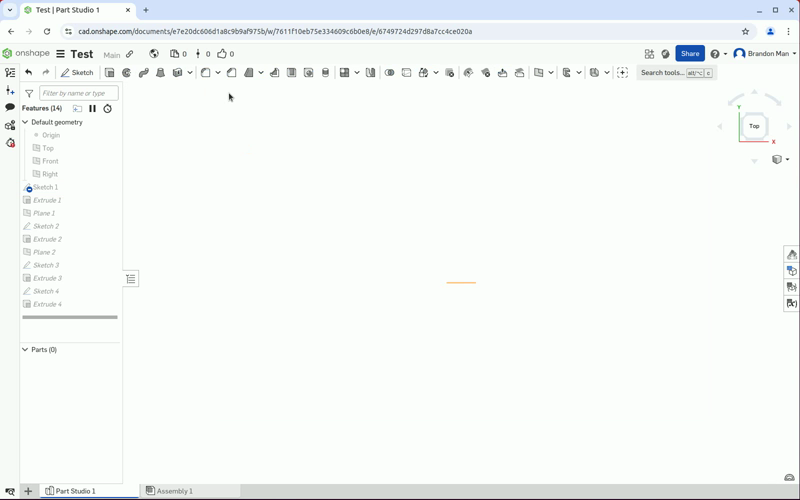
key(shift+s)
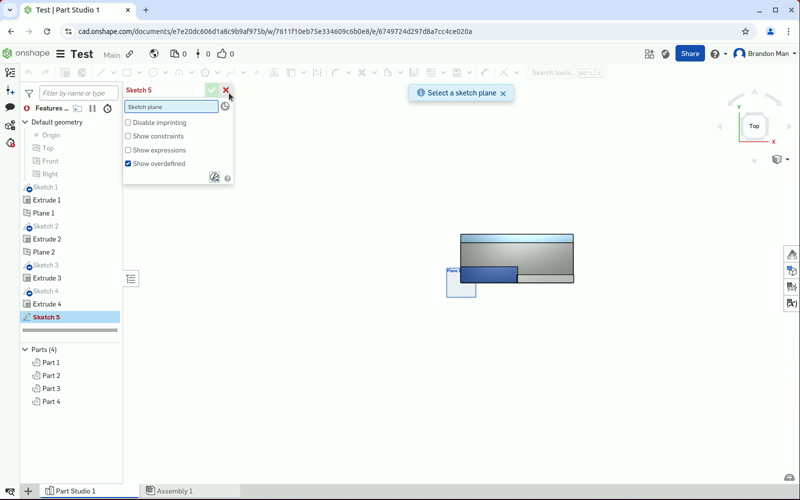
mouse_move(73, 254)
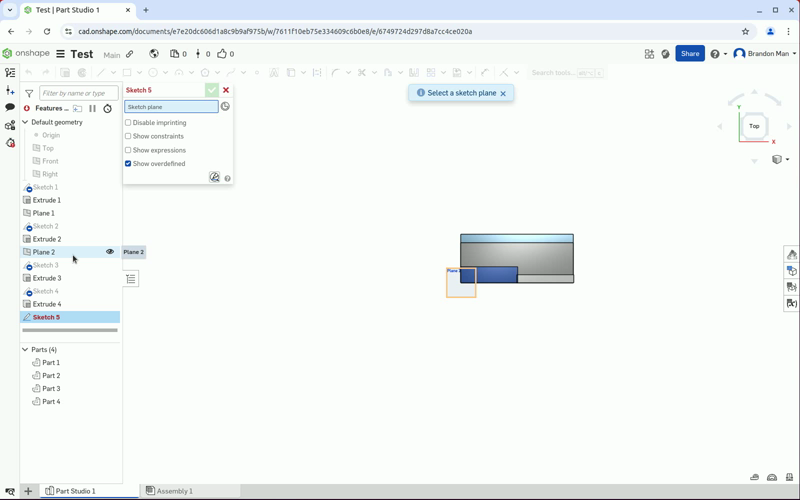
click(73, 254)
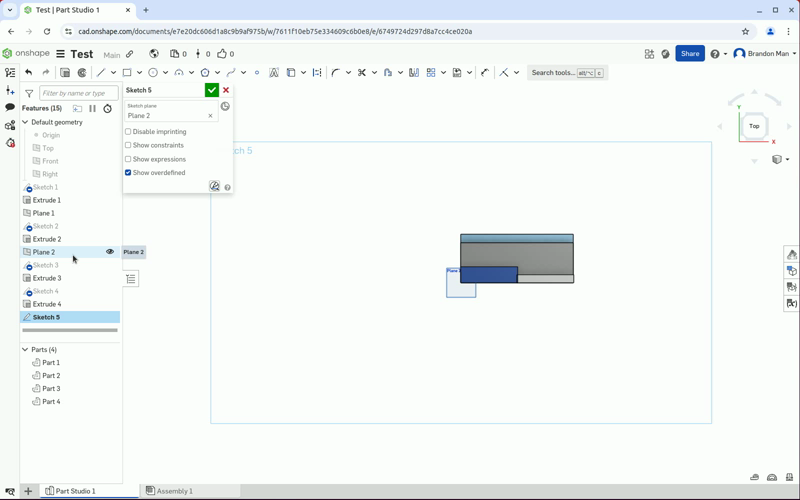
mouse_move(73, 352)
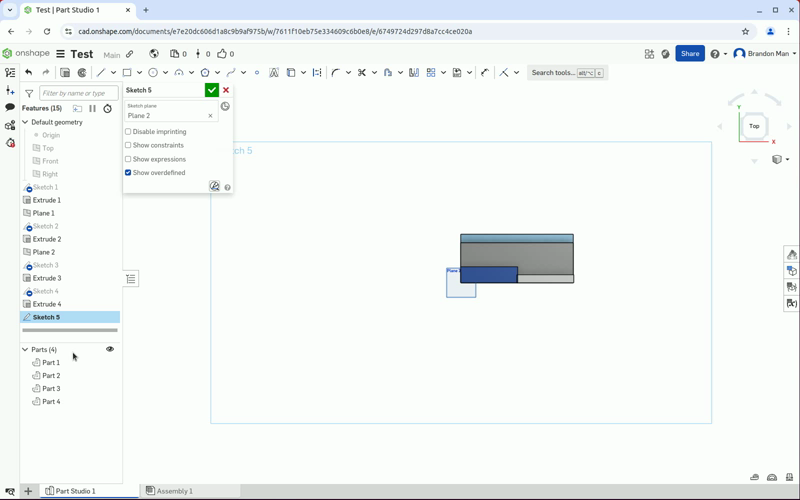
key(y)
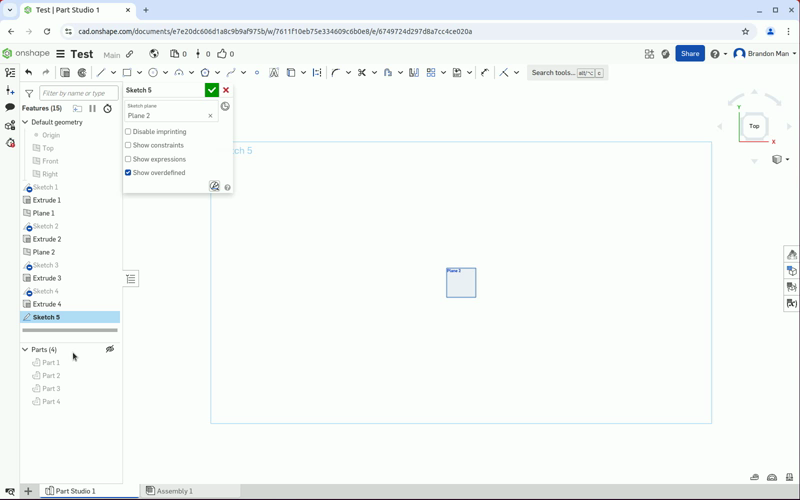
key(l)
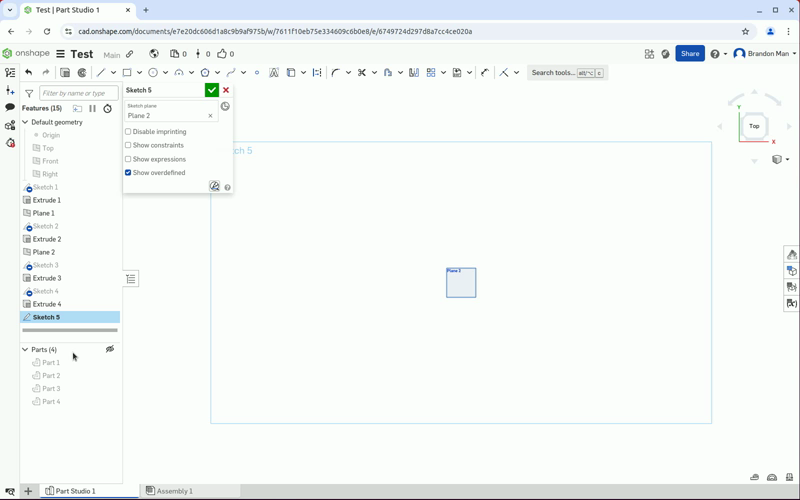
key_down(shift)
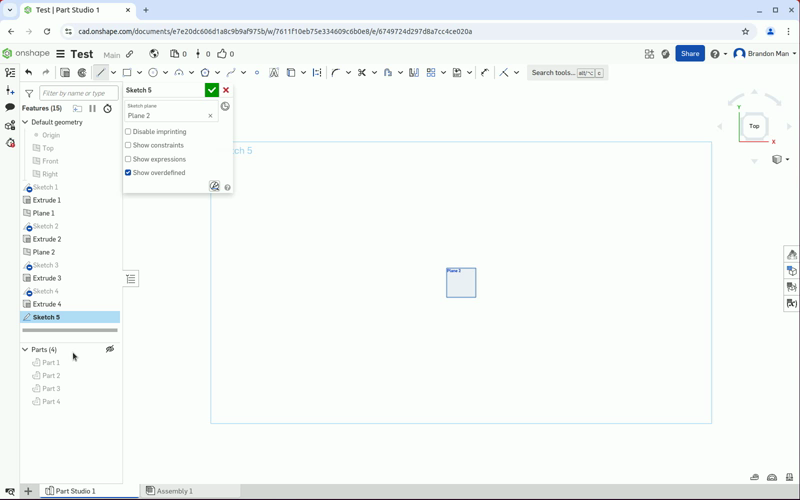
mouse_move(460, 266)
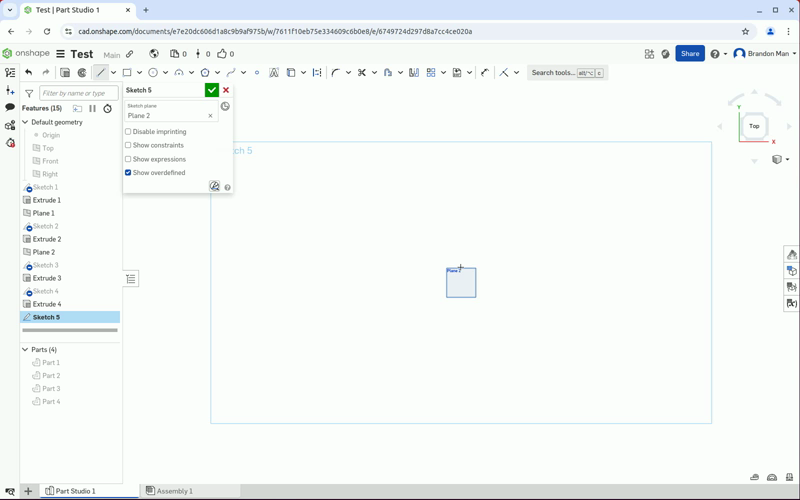
click(460, 266)
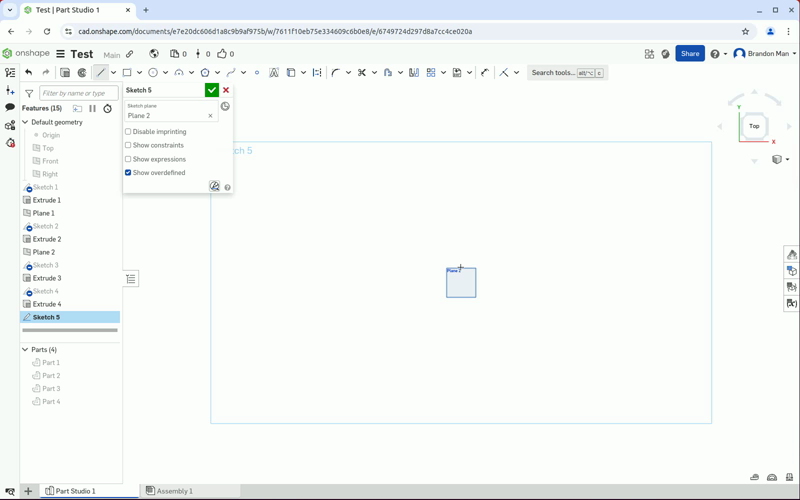
key_up(shift)
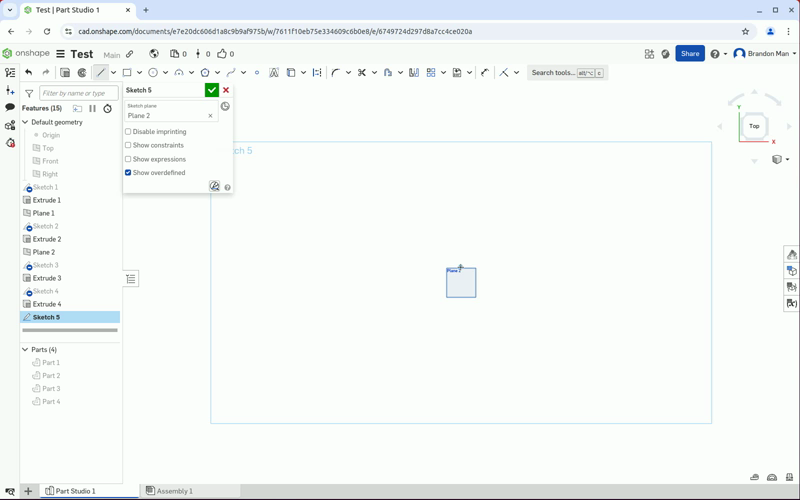
key_down(shift)
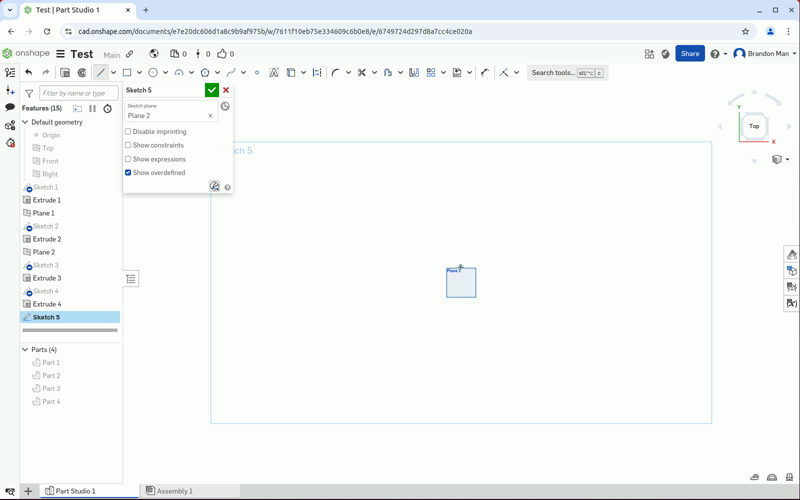
mouse_move(490, 266)
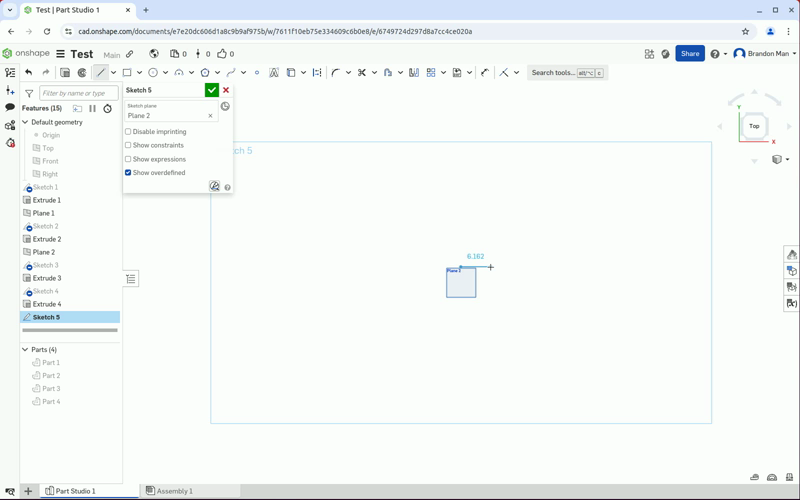
mouse_move(517, 266)
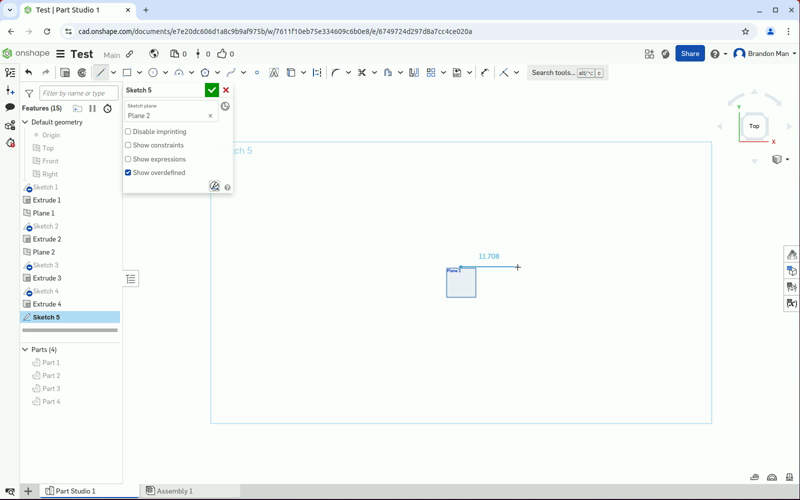
click(517, 266)
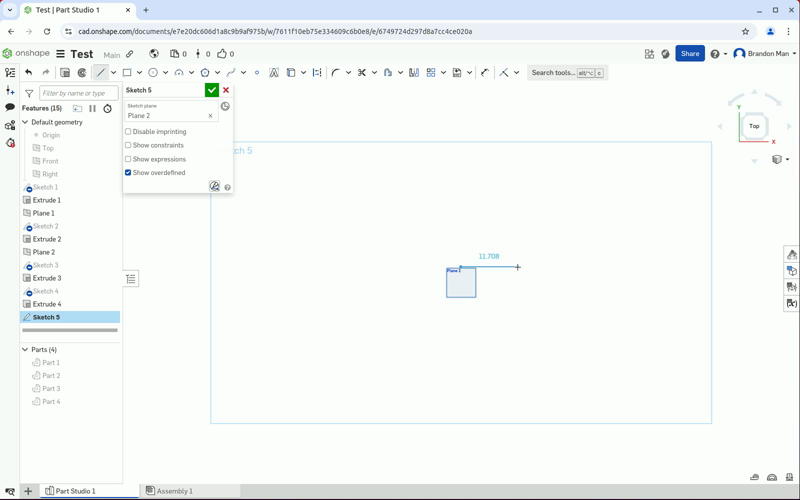
key_up(shift)
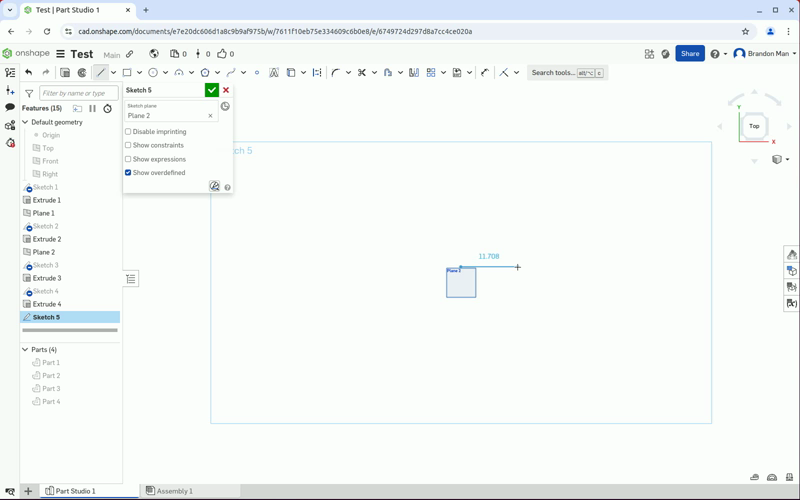
key_down(shift)
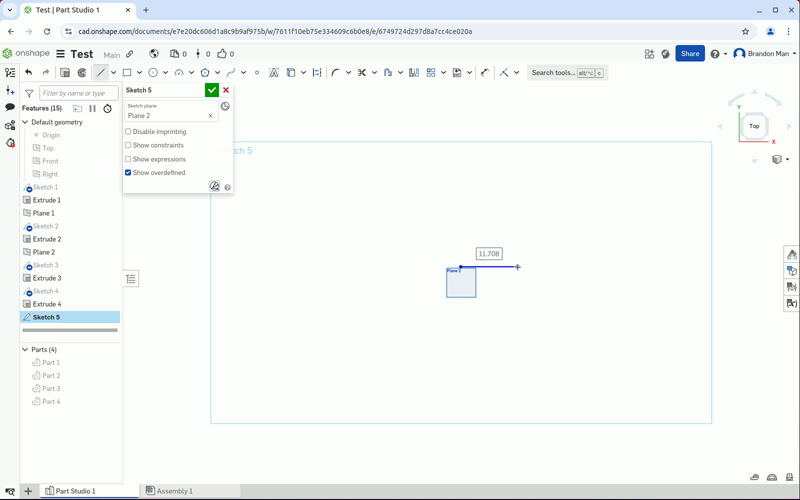
mouse_move(547, 266)
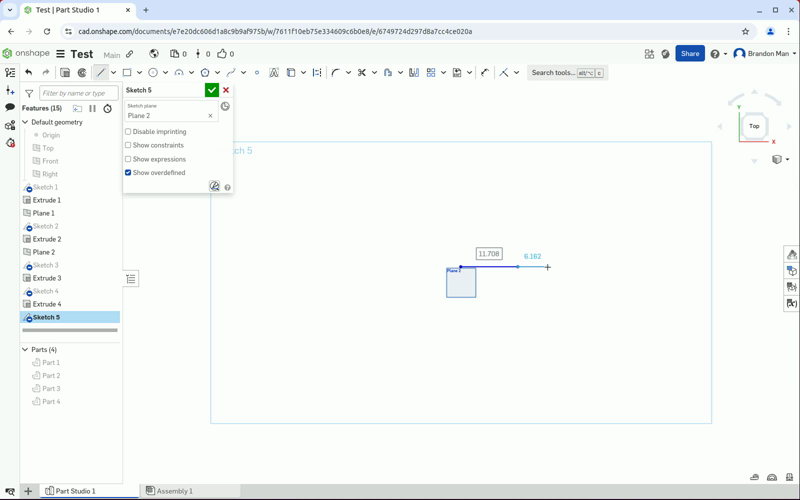
mouse_move(517, 250)
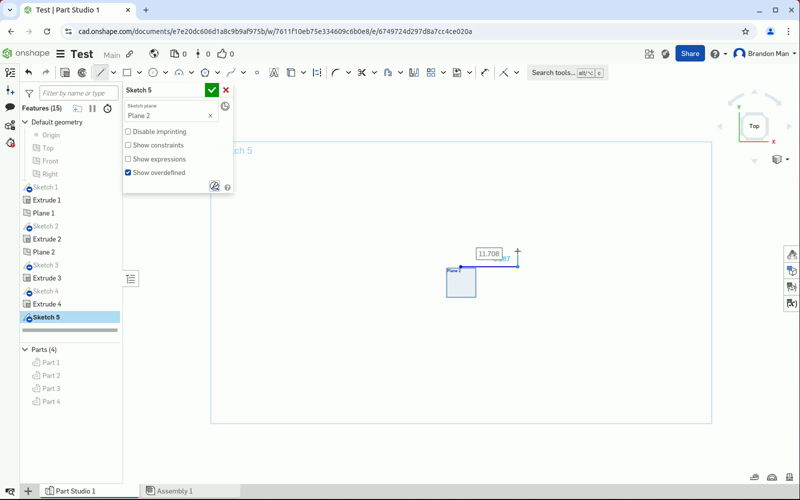
click(517, 250)
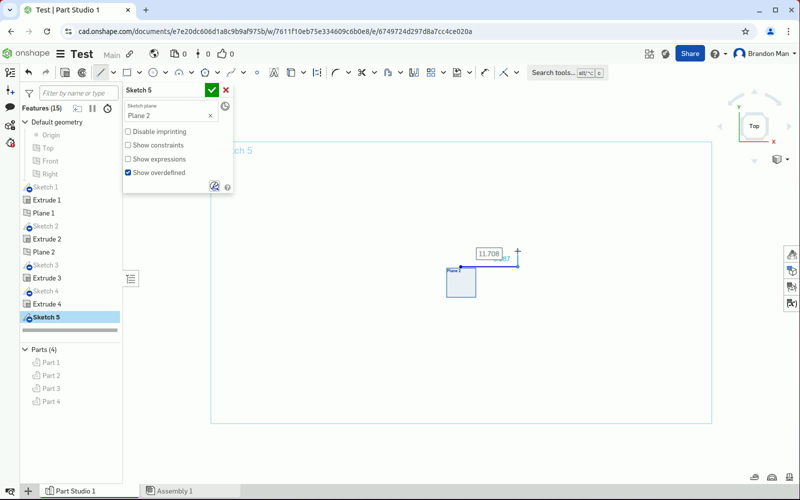
key_up(shift)
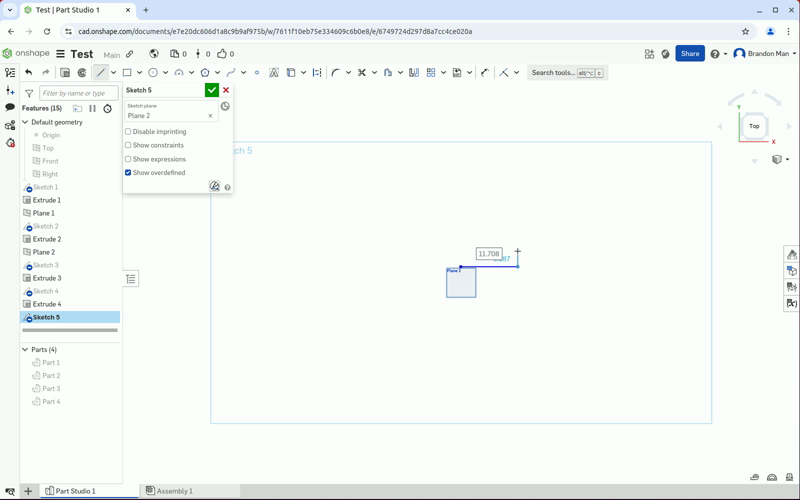
key_down(shift)
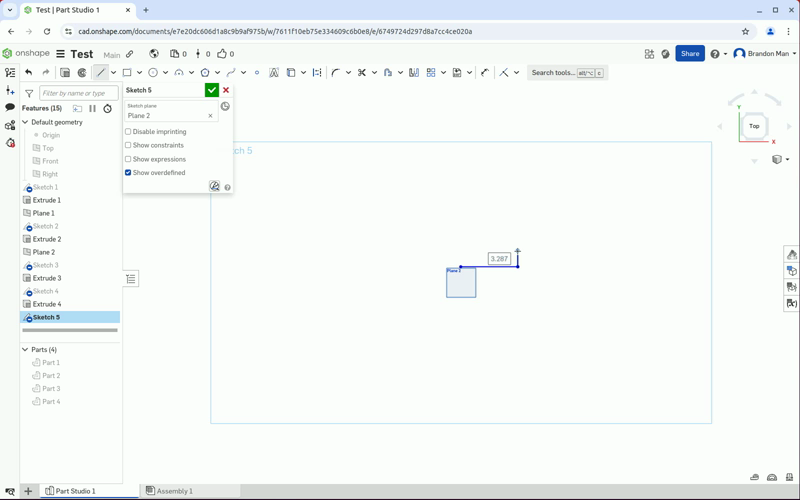
mouse_move(547, 250)
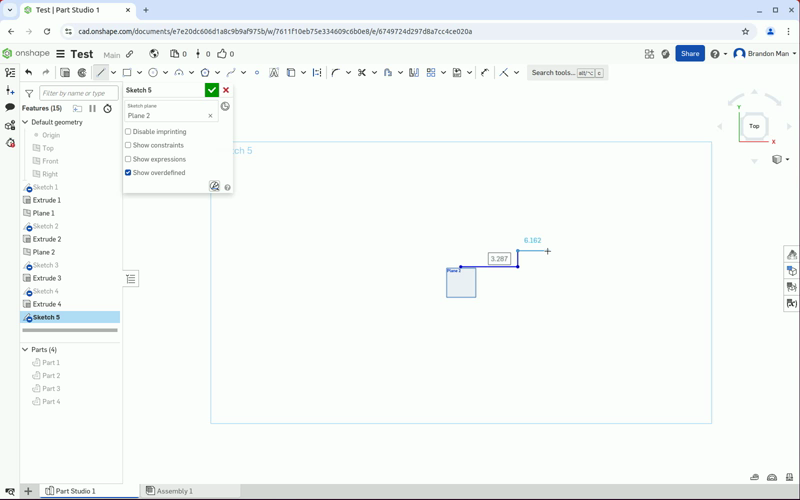
mouse_move(460, 250)
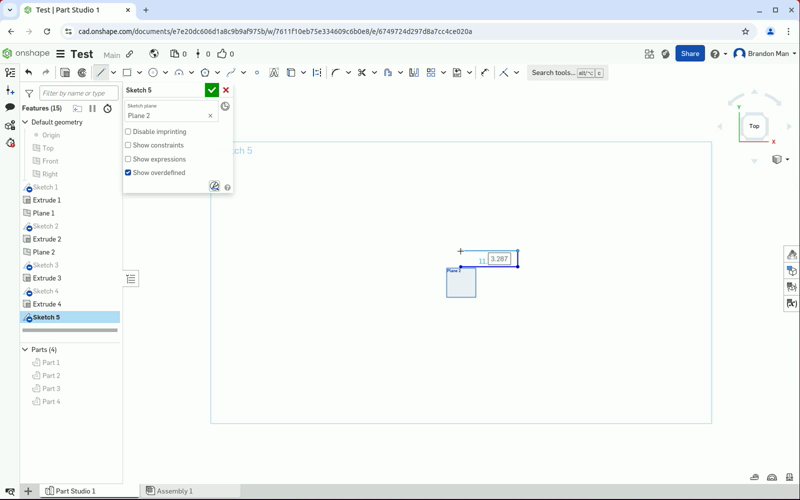
click(460, 250)
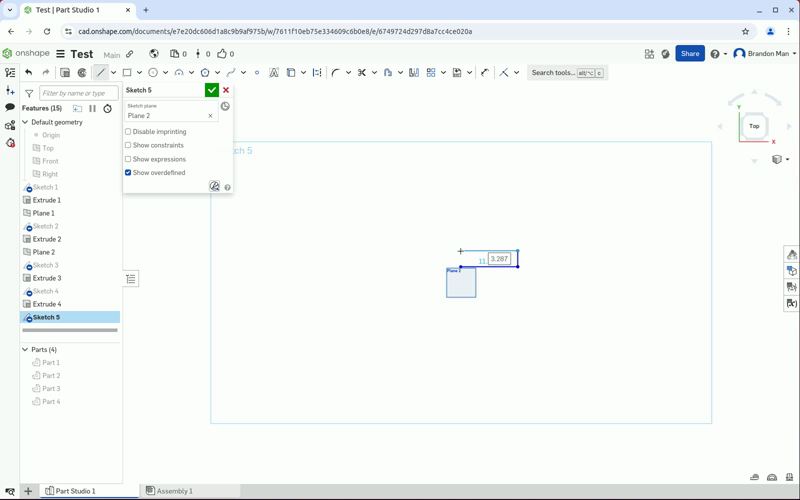
key_up(shift)
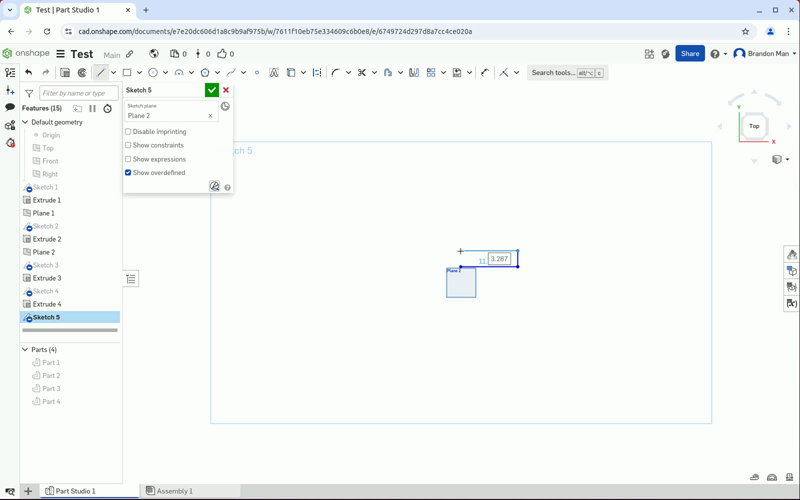
mouse_move(490, 250)
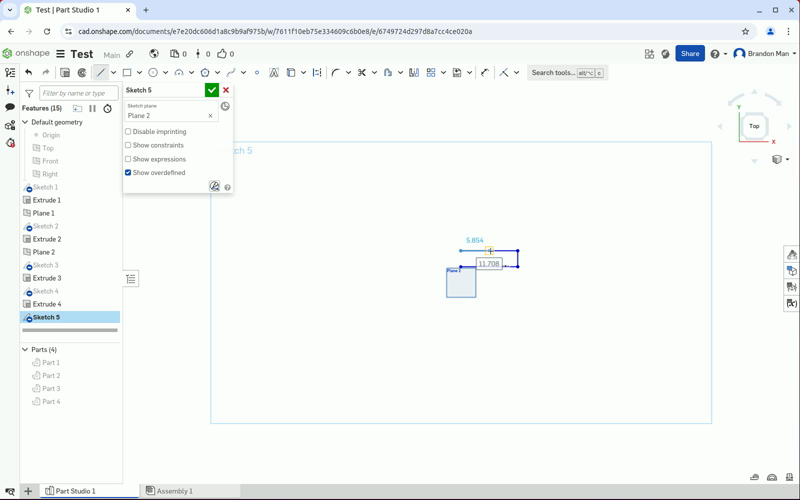
key_down(shift)
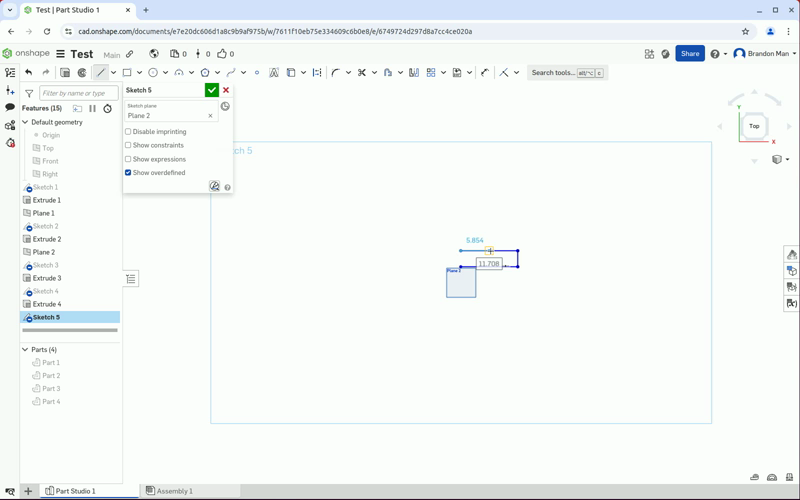
mouse_move(460, 266)
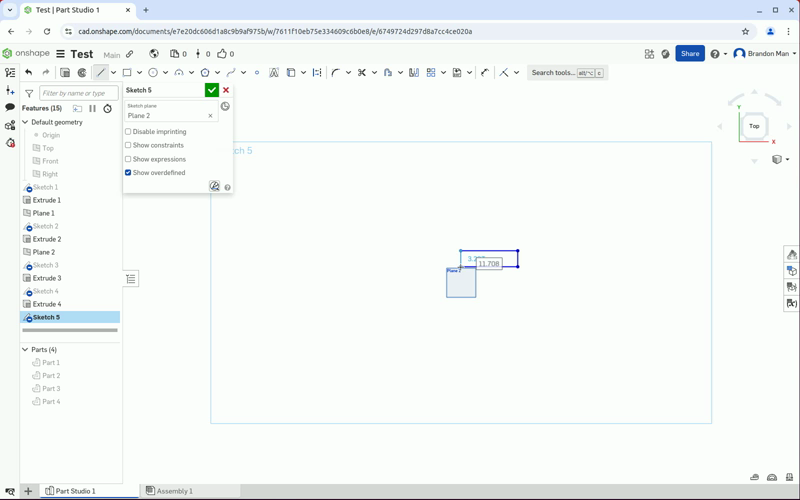
key_up(shift)
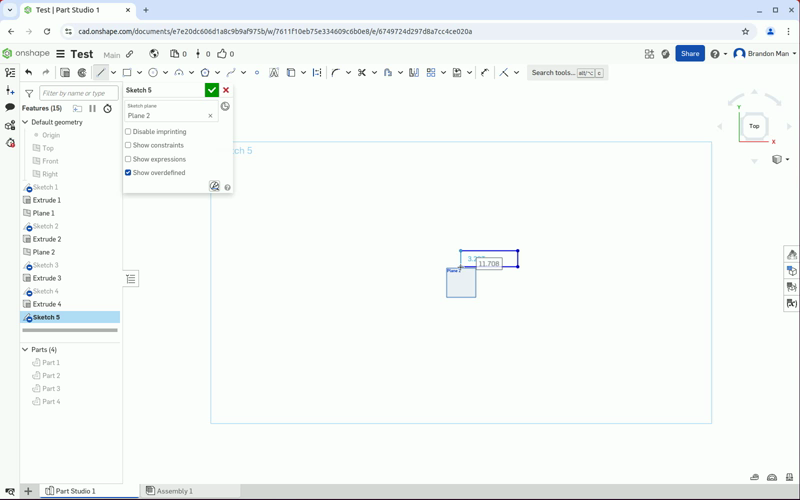
click(460, 266)
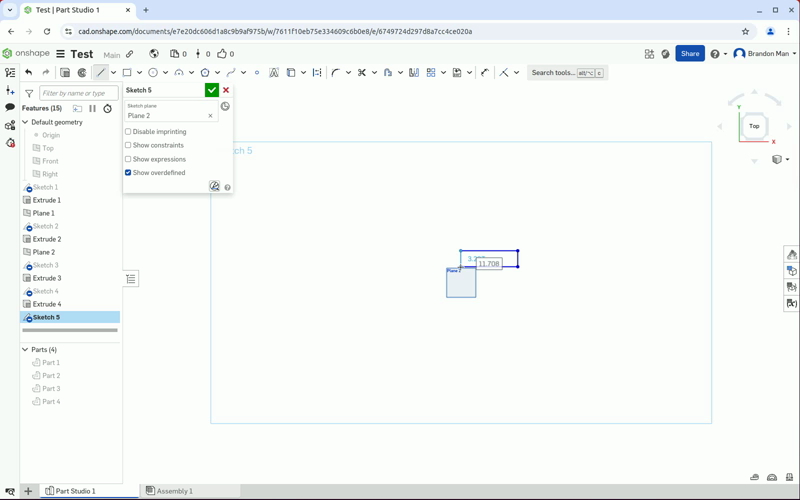
key(esc)
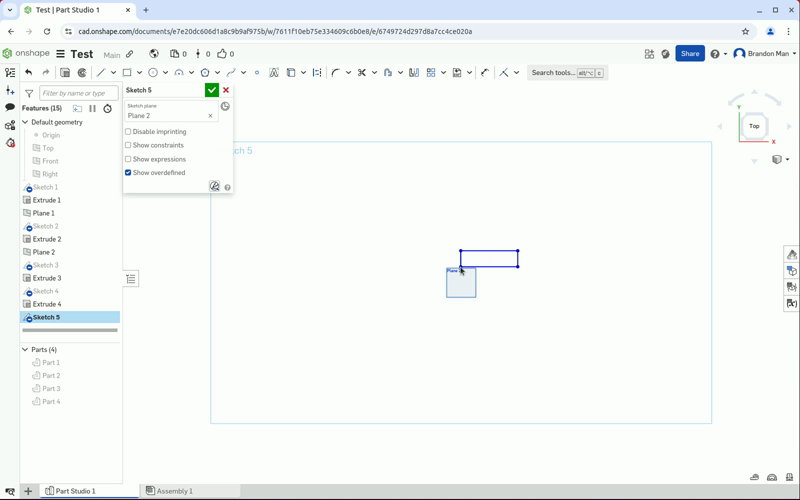
mouse_move(493, 251)
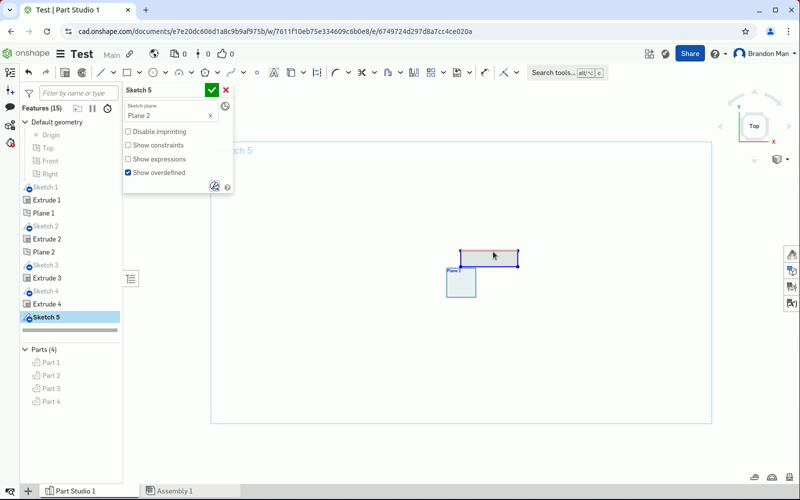
scroll(6)
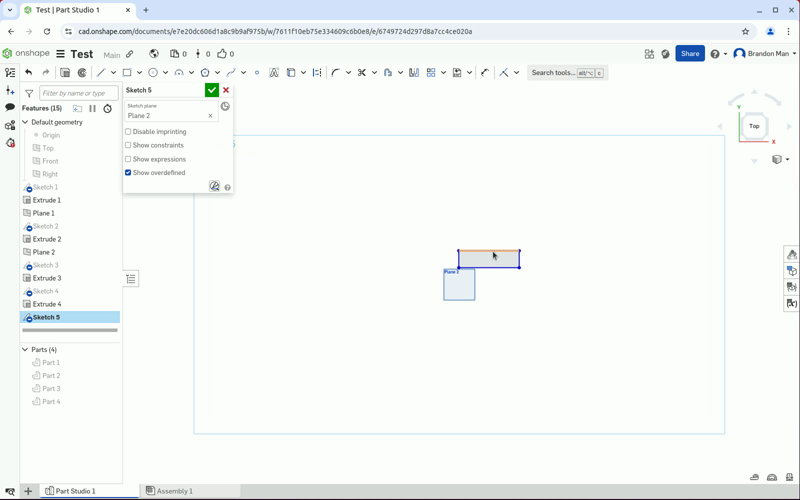
scroll(6)
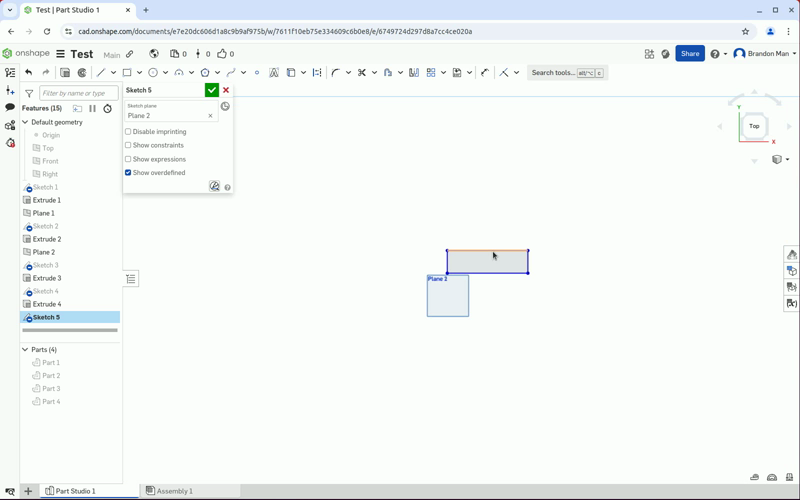
scroll(6)
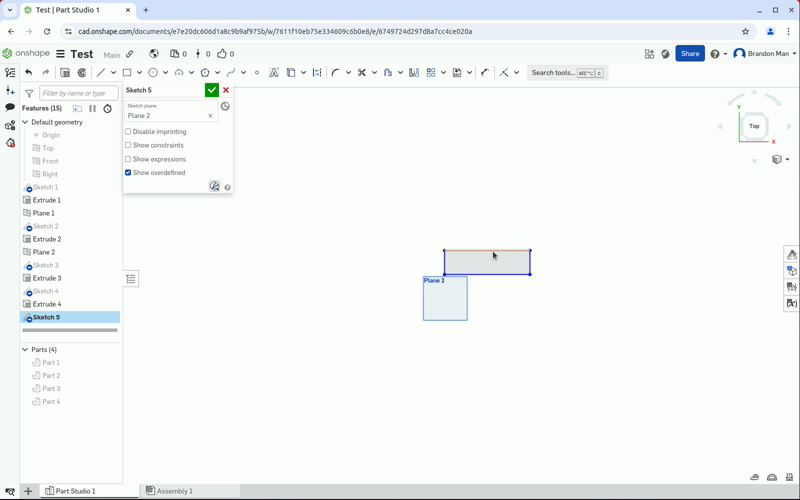
scroll(6)
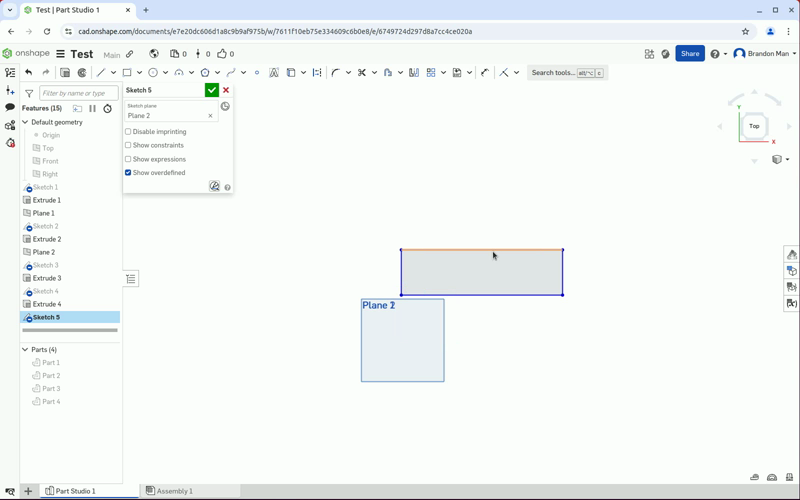
scroll(6)
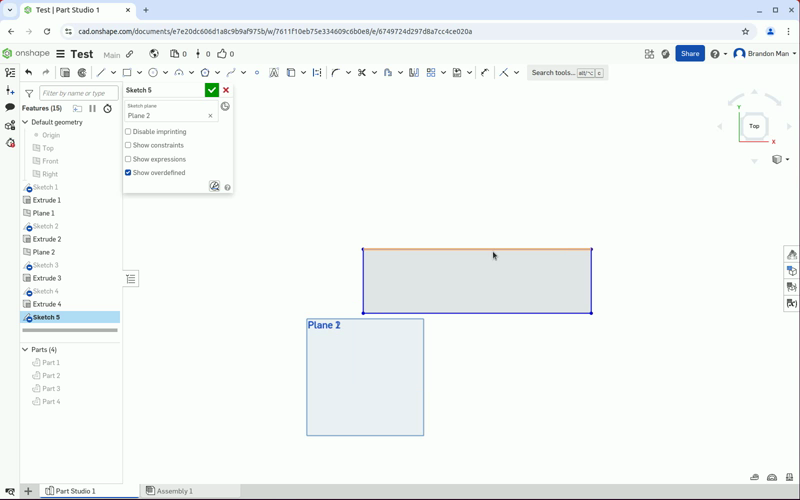
scroll(6)
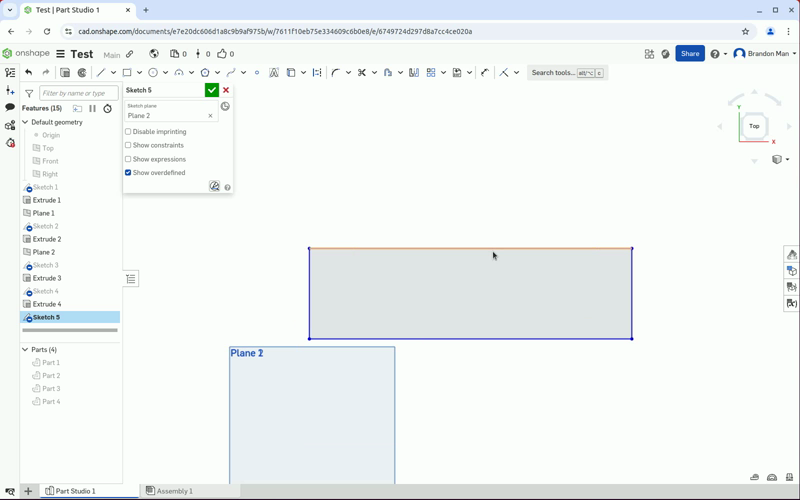
scroll(6)
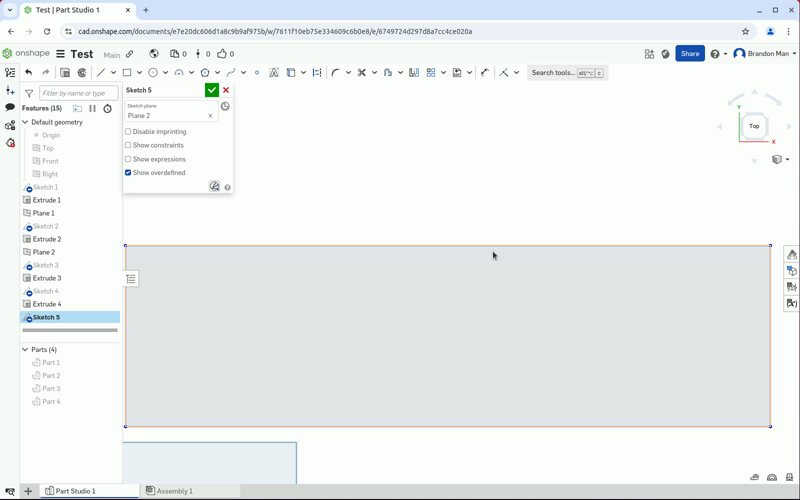
click(493, 251)
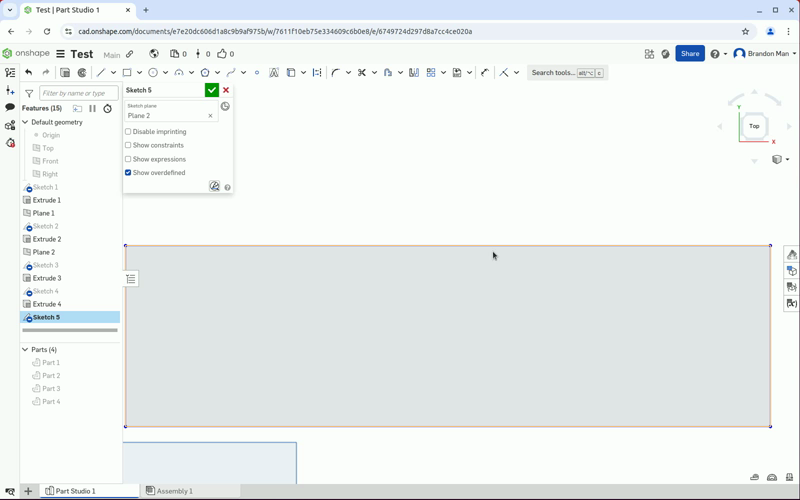
scroll(-6)
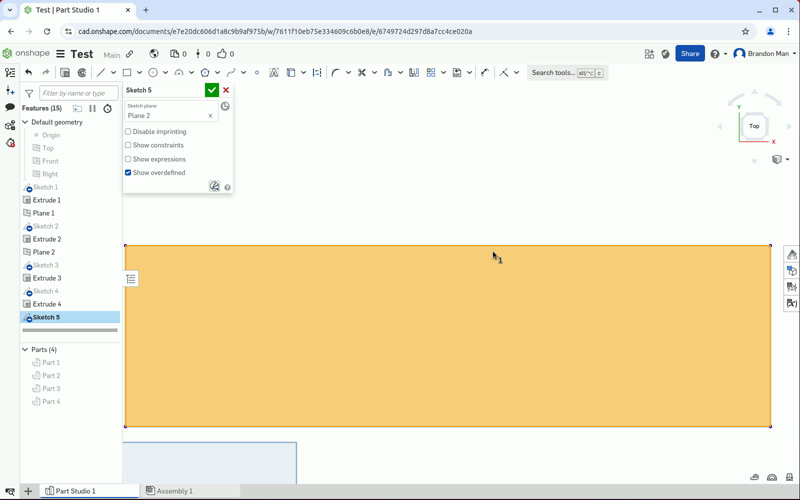
scroll(-6)
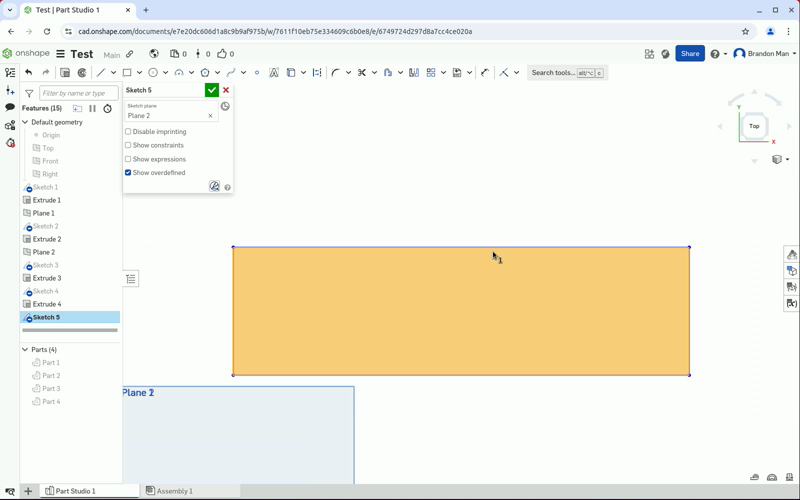
scroll(-6)
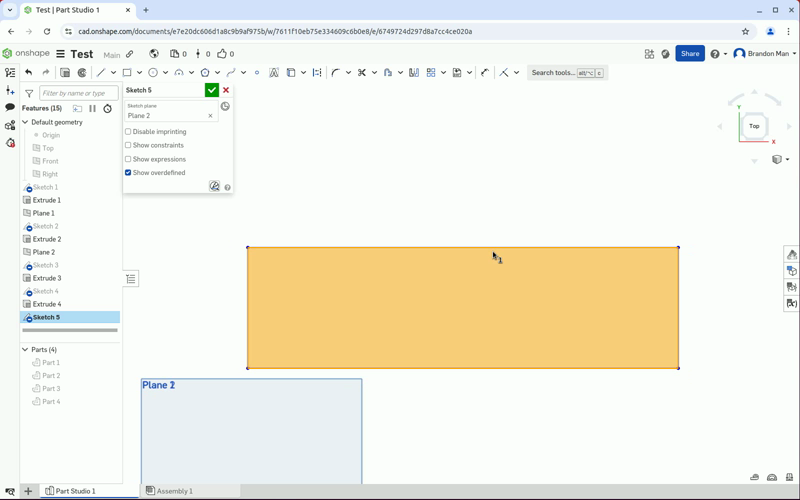
scroll(-6)
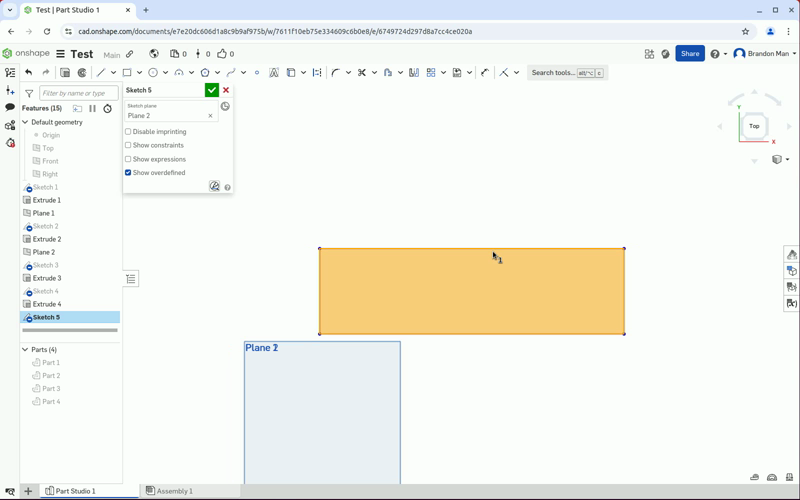
scroll(-6)
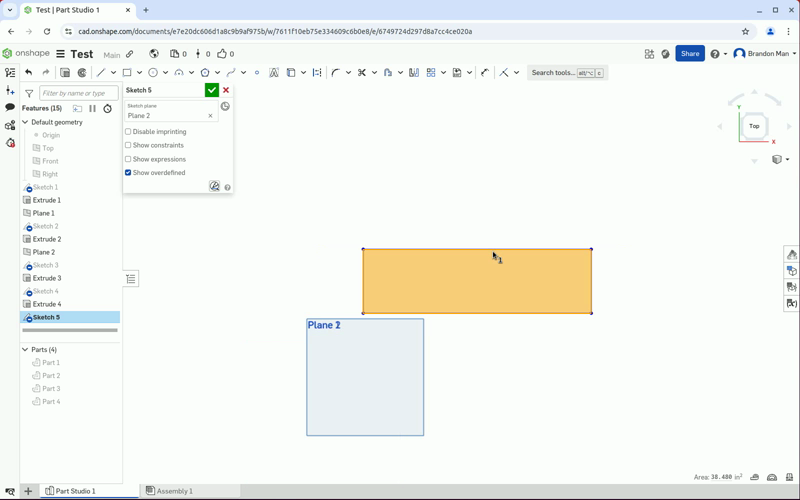
scroll(-6)
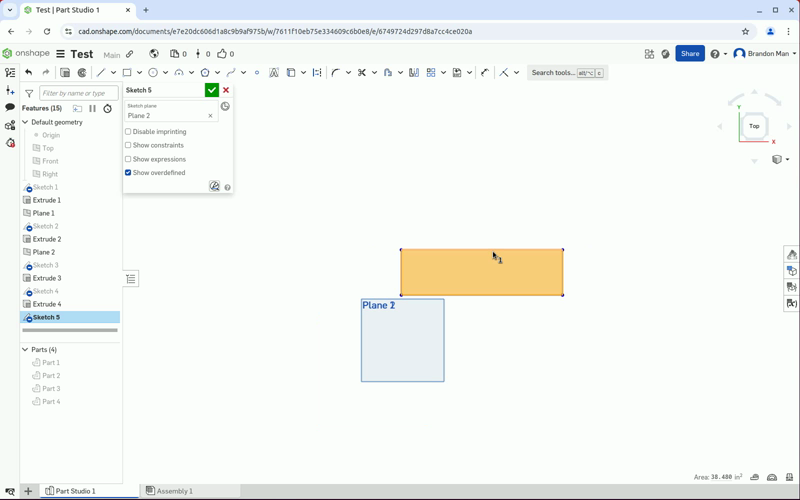
scroll(-6)
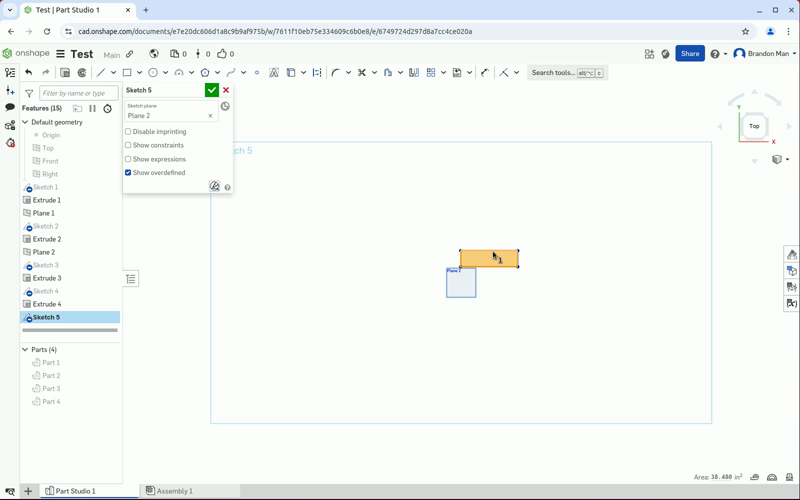
mouse_move(73, 352)
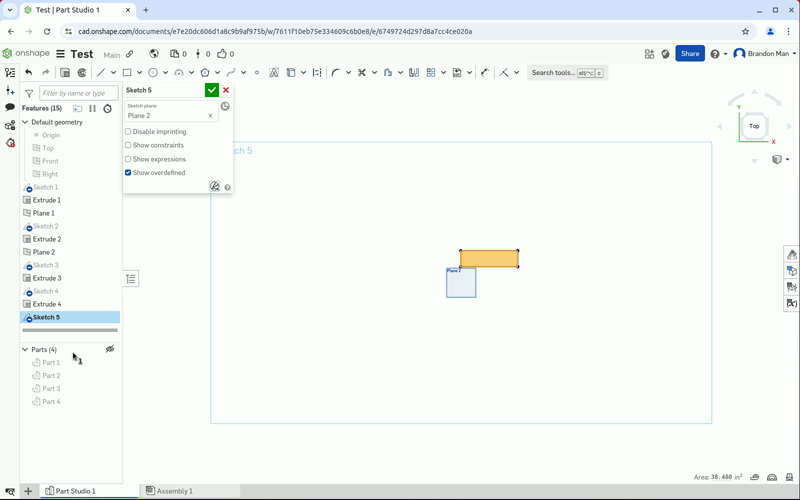
key(shift+y)
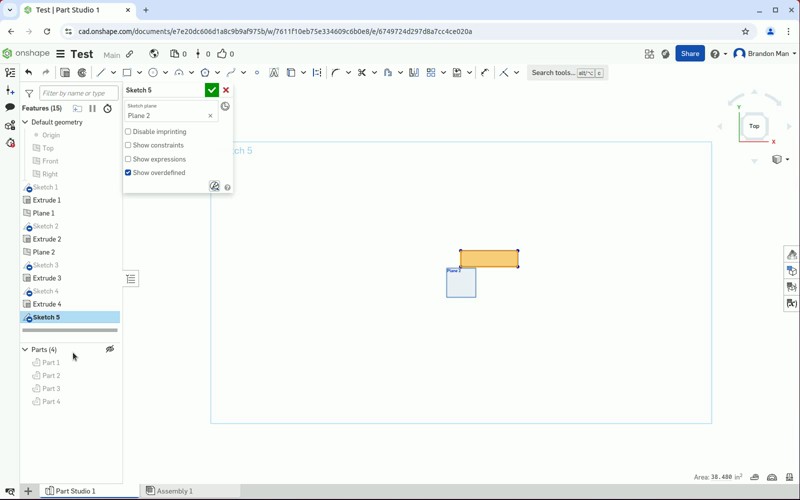
key(shift+e)
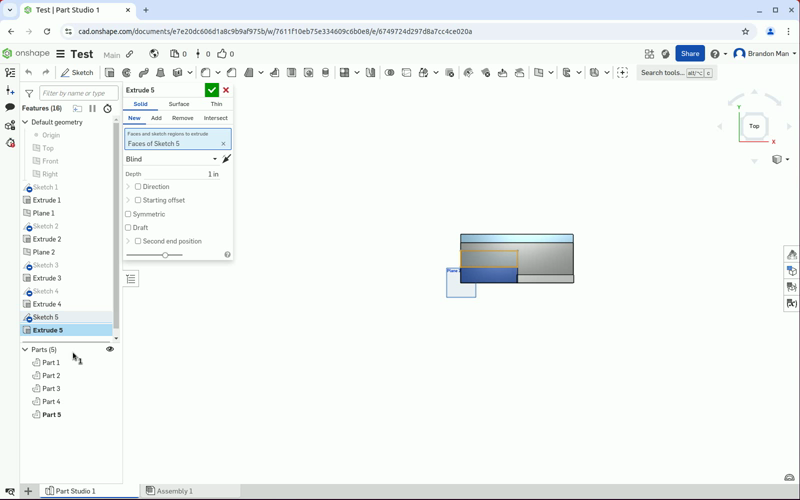
mouse_move(143, 106)
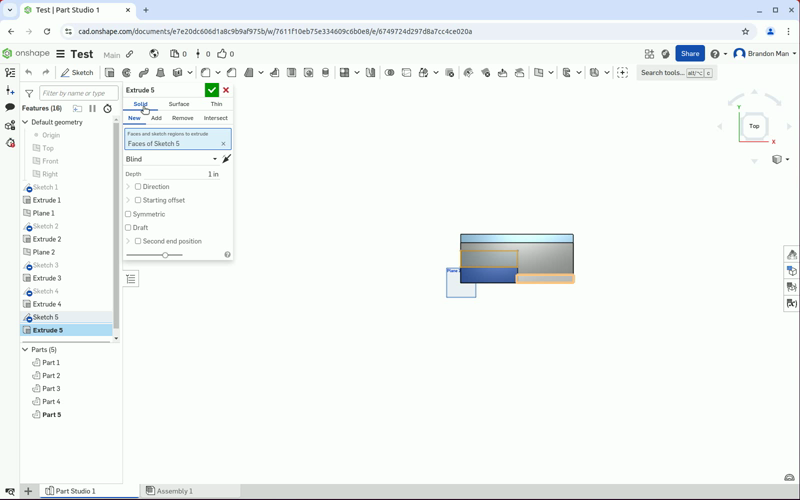
click(143, 106)
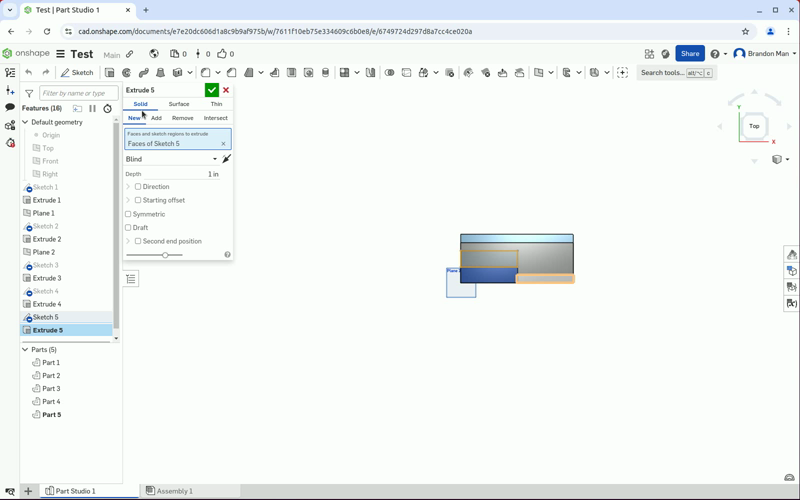
mouse_move(137, 120)
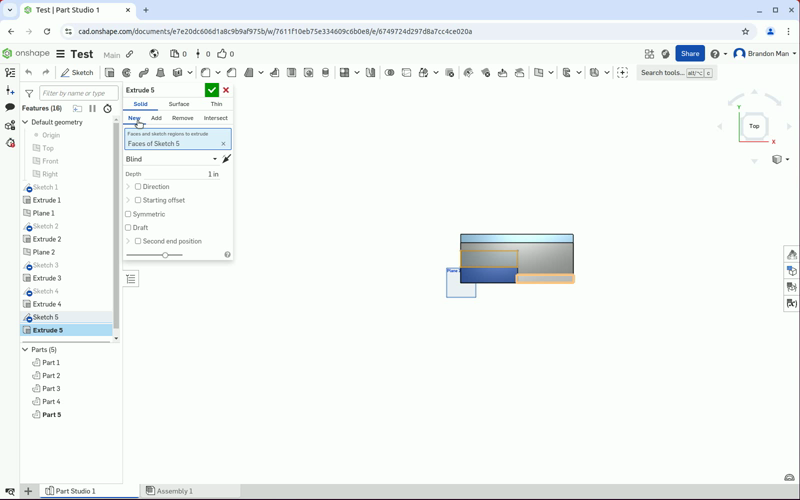
click(137, 120)
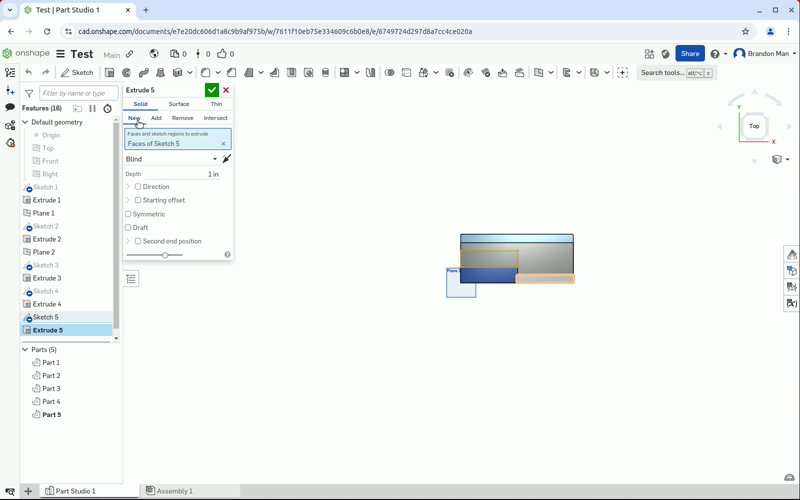
key(tab, 4)
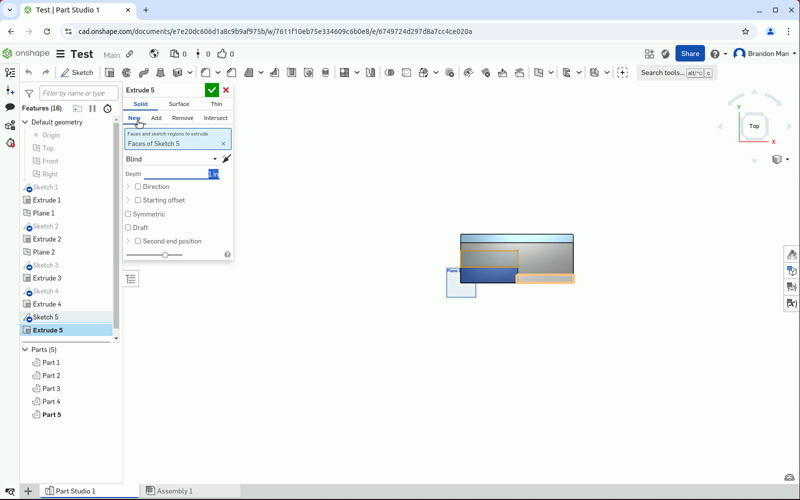
text(3.851)
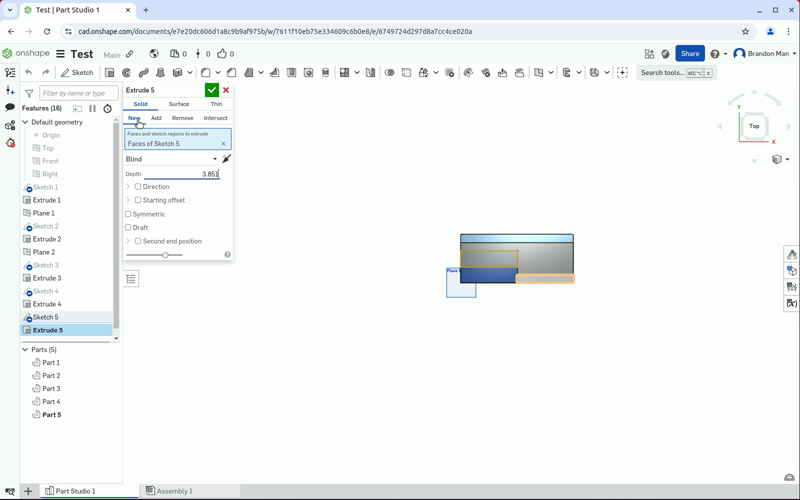
key(enter)
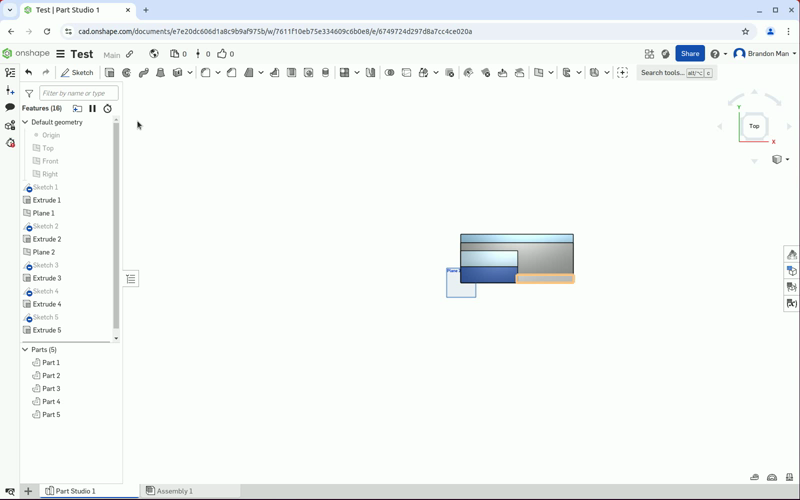
key(shift+h)
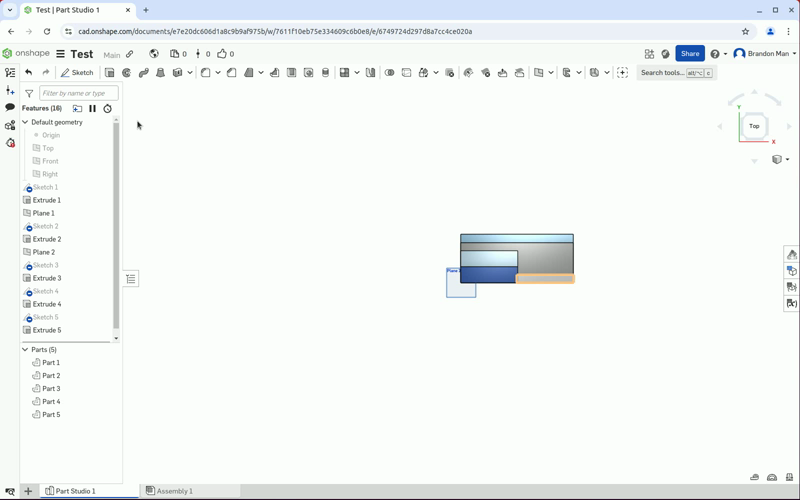
key(shift+h)
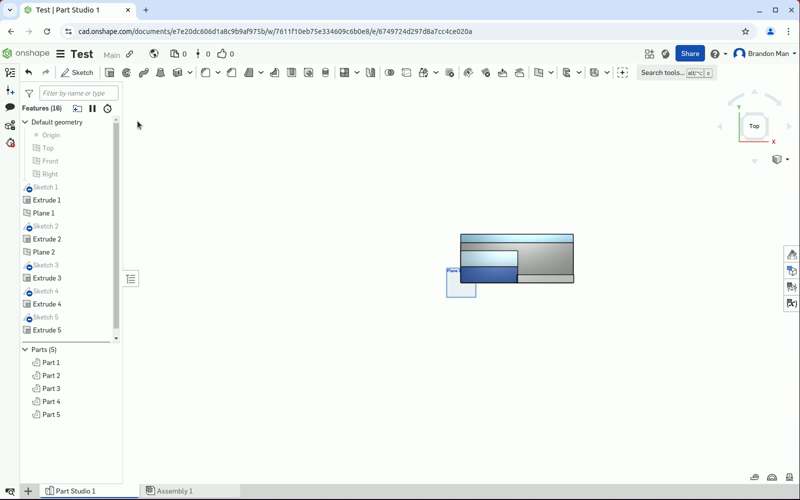
mouse_move(69, 189)
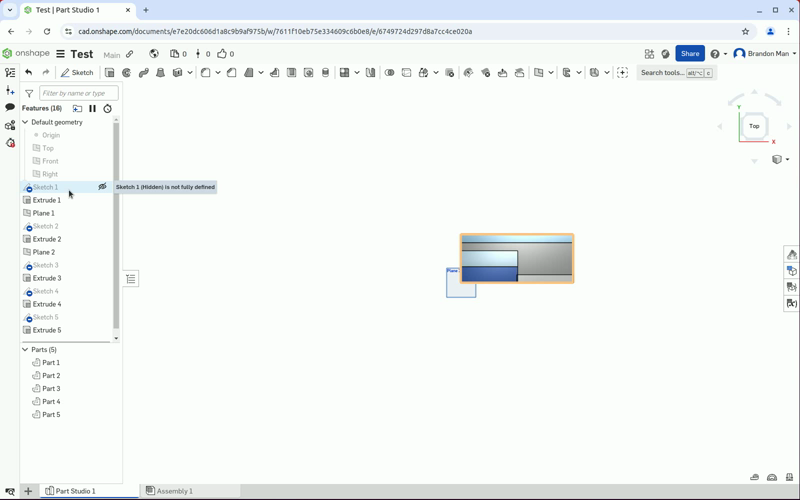
click(69, 189)
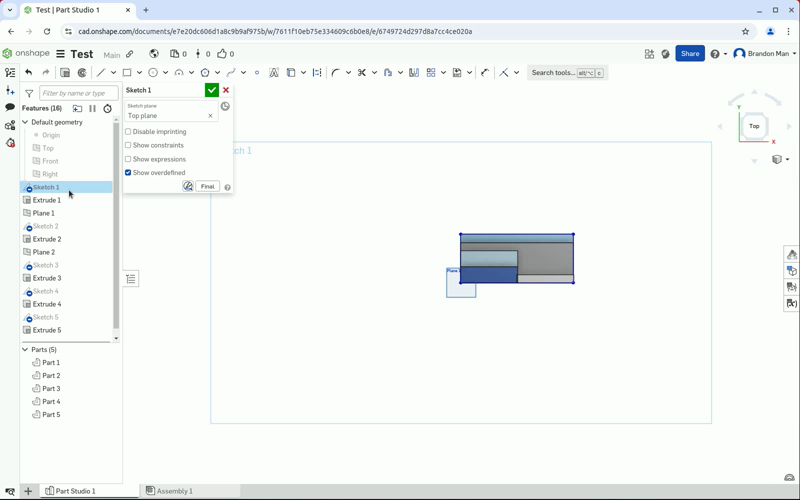
mouse_move(229, 92)
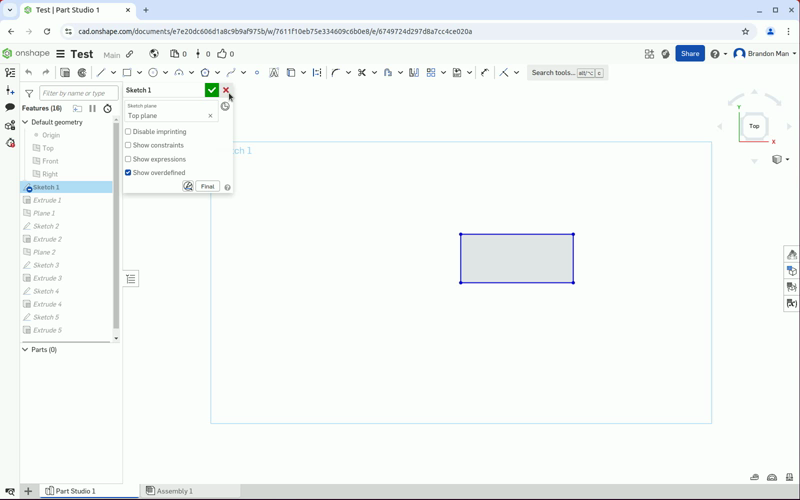
click(229, 92)
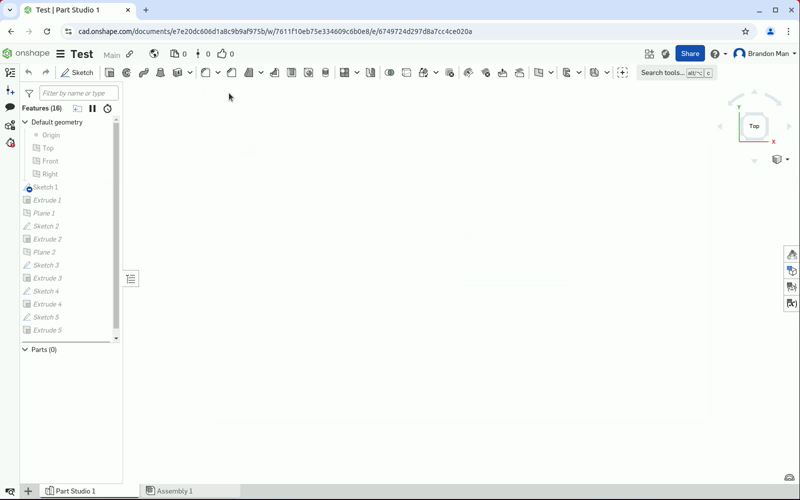
key(shift+s)
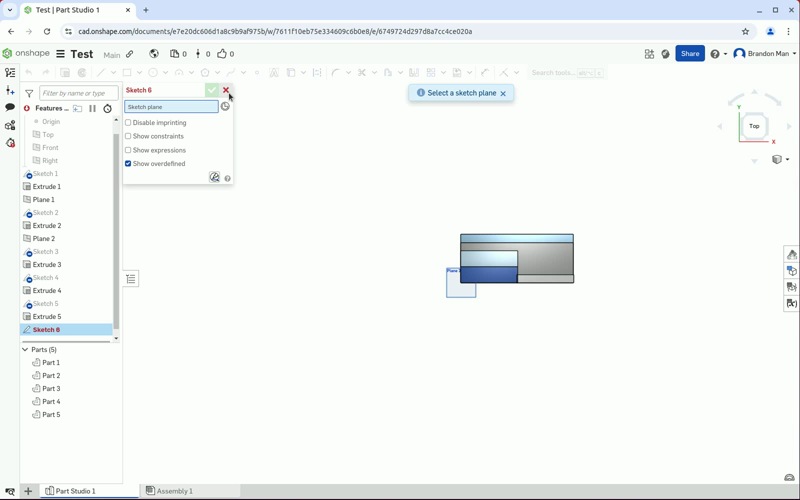
mouse_move(69, 241)
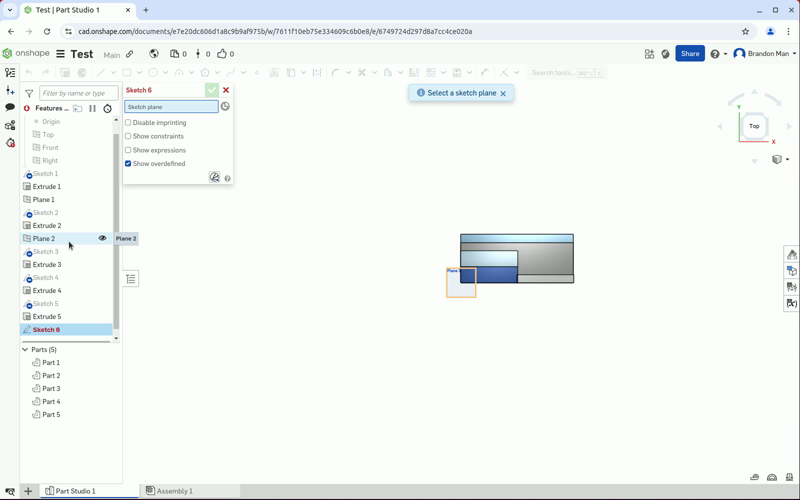
click(69, 241)
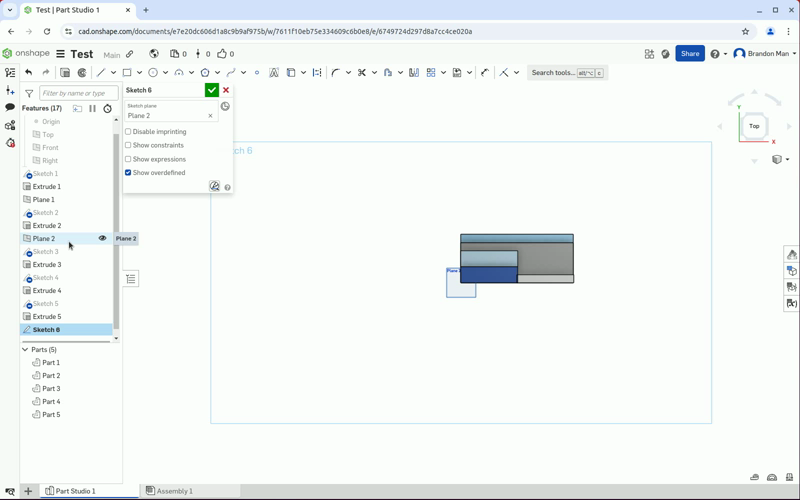
mouse_move(73, 352)
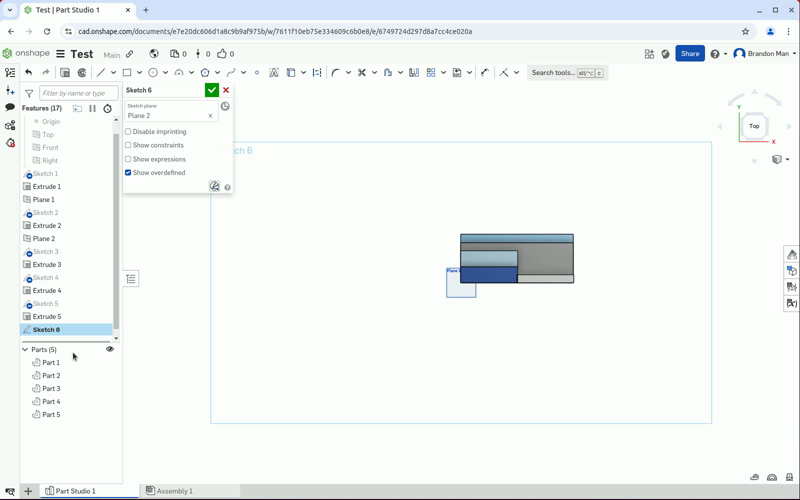
key(y)
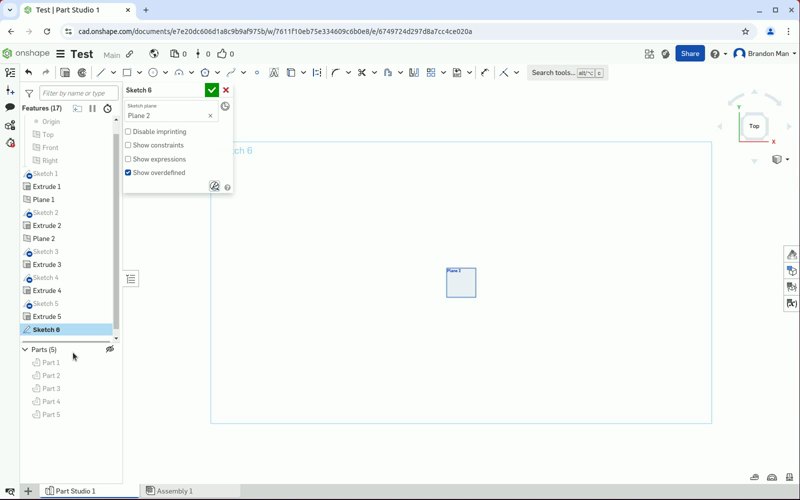
key(l)
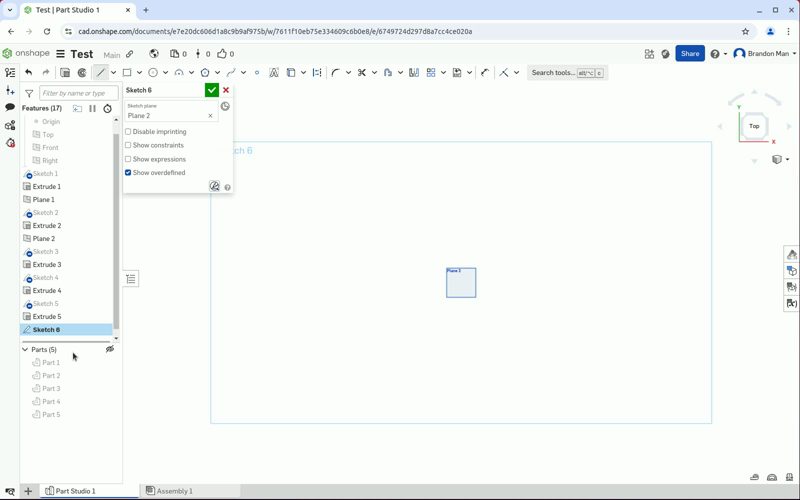
key_down(shift)
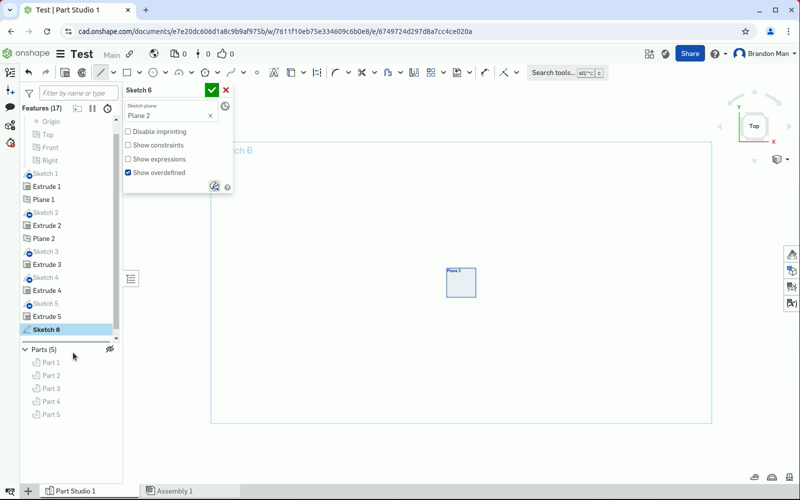
mouse_move(516, 274)
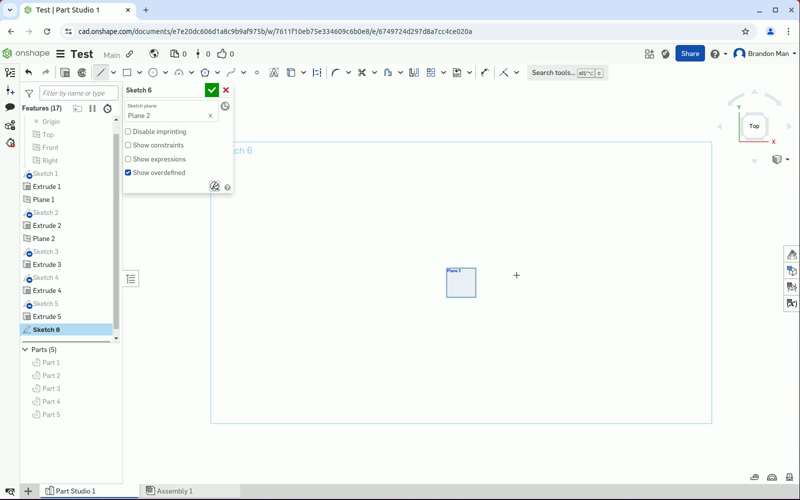
click(516, 274)
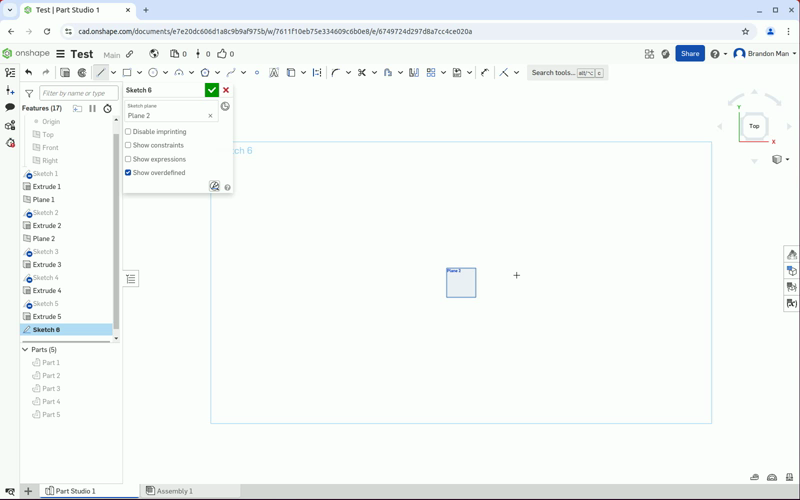
key_up(shift)
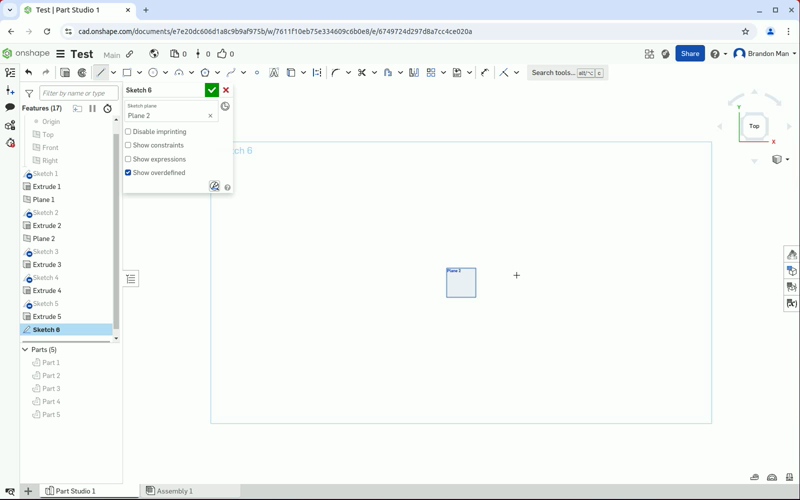
key_down(shift)
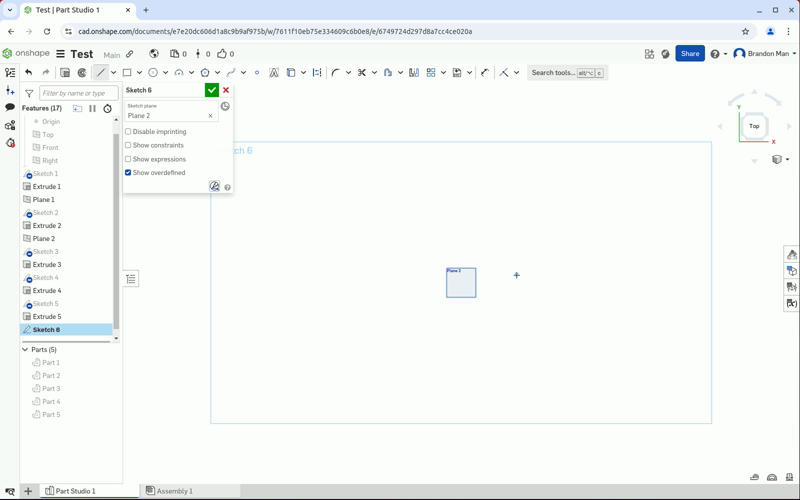
mouse_move(546, 274)
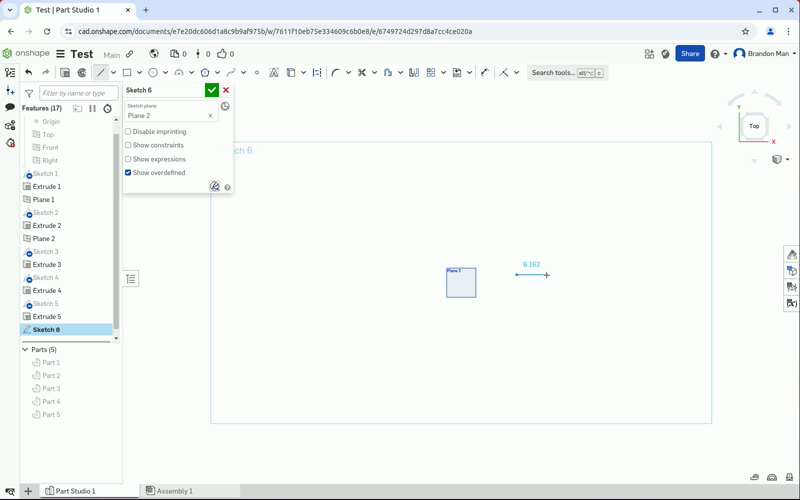
mouse_move(573, 274)
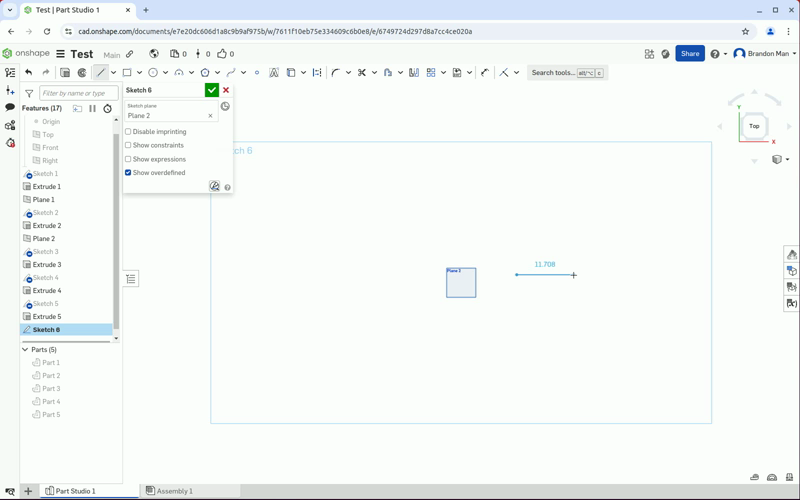
click(573, 274)
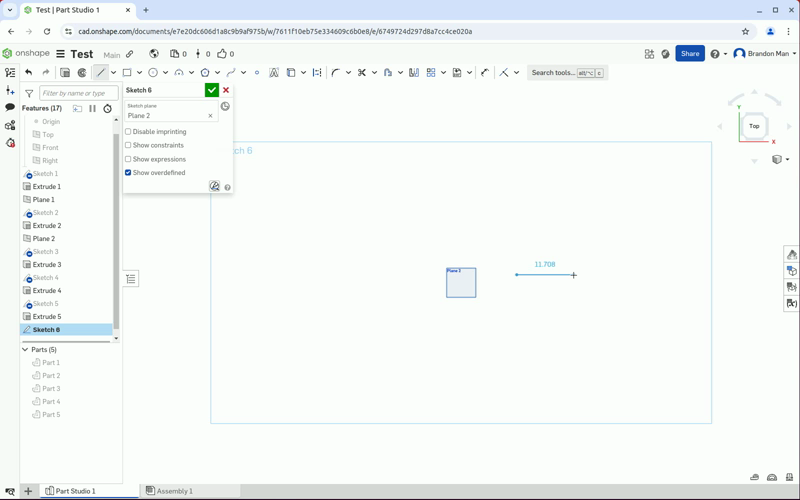
key_up(shift)
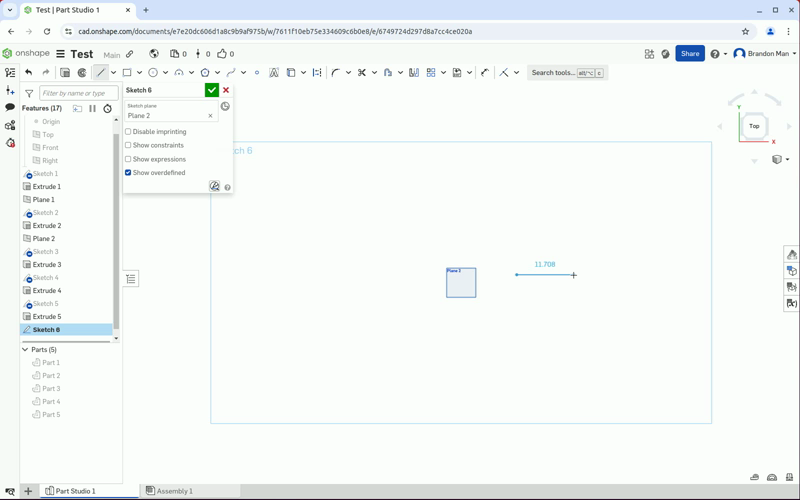
key_down(shift)
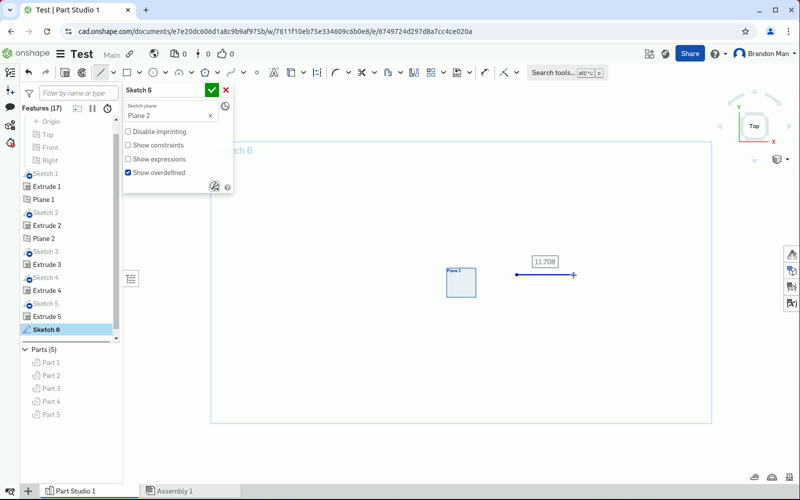
mouse_move(589, 274)
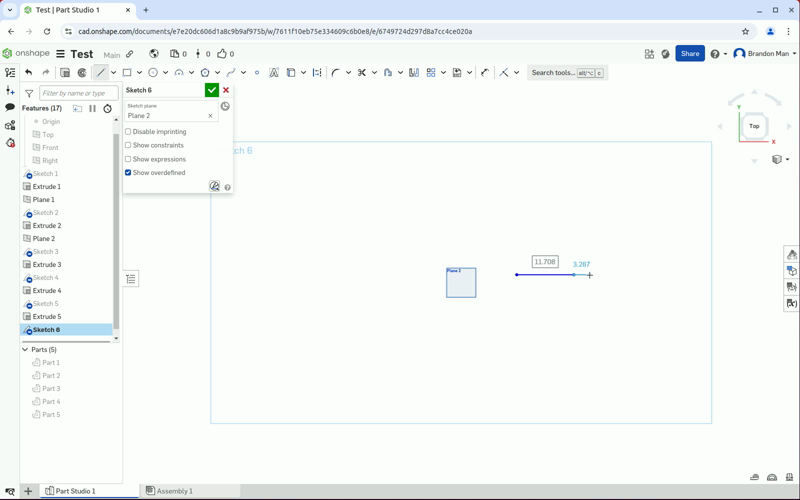
mouse_move(573, 266)
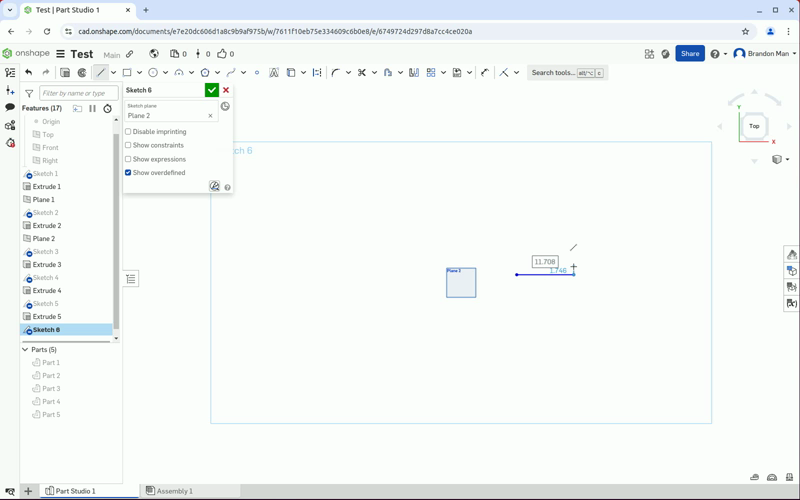
click(573, 266)
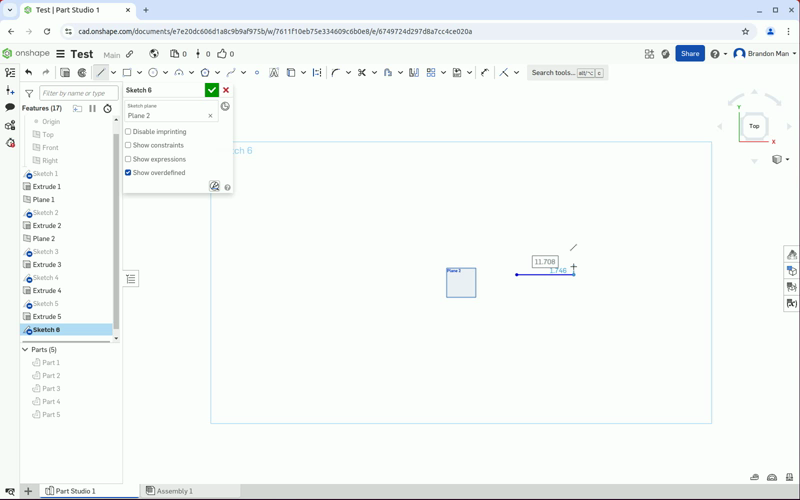
key_up(shift)
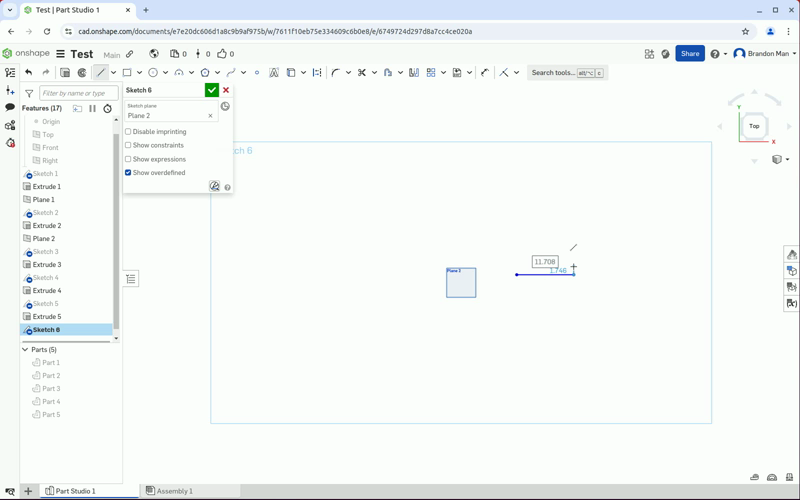
key_down(shift)
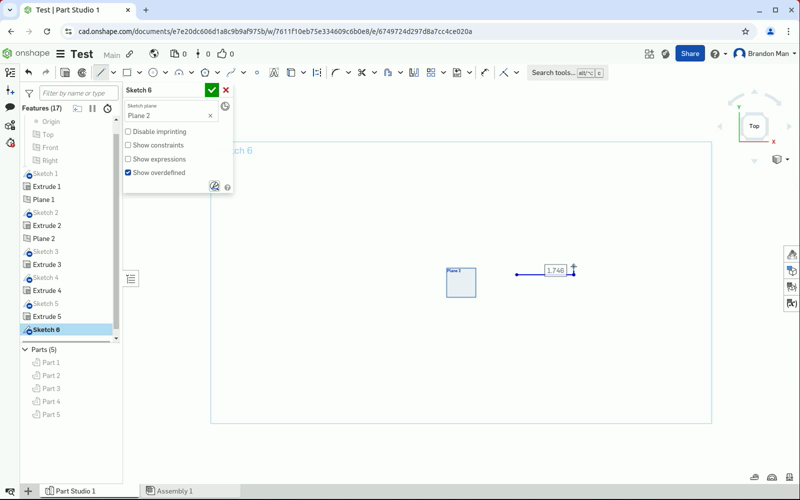
mouse_move(589, 266)
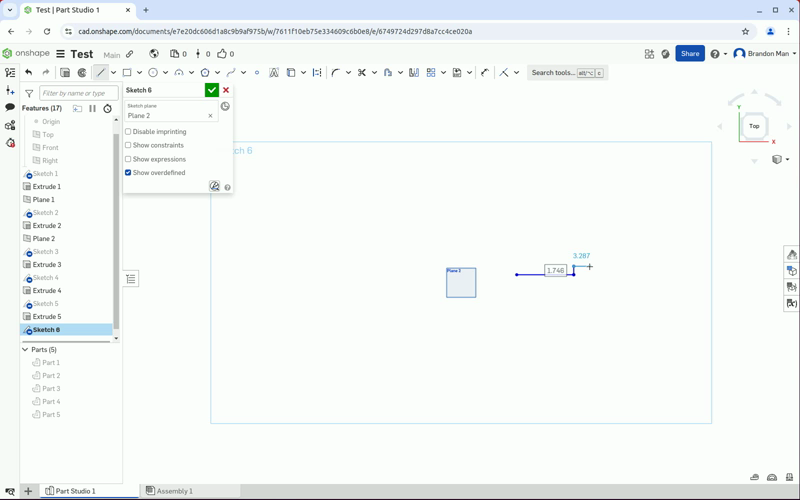
mouse_move(516, 266)
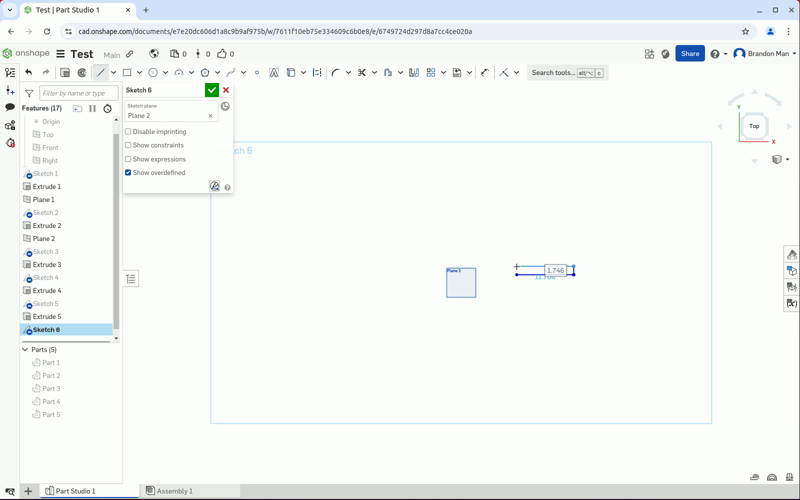
click(516, 266)
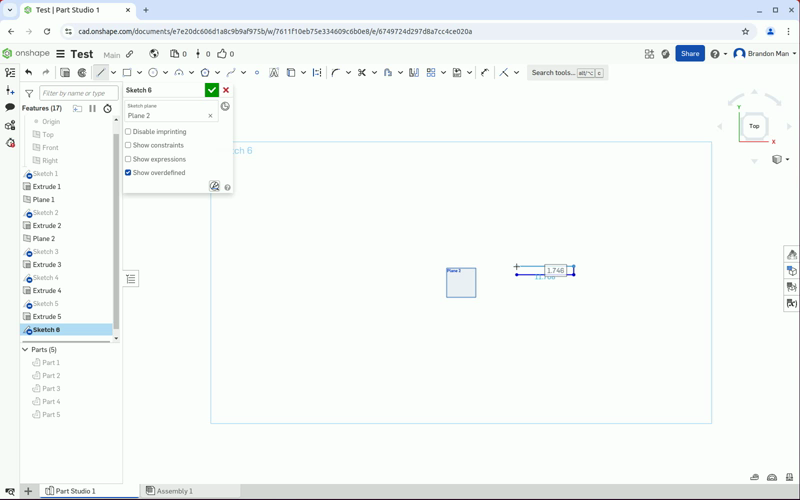
key_up(shift)
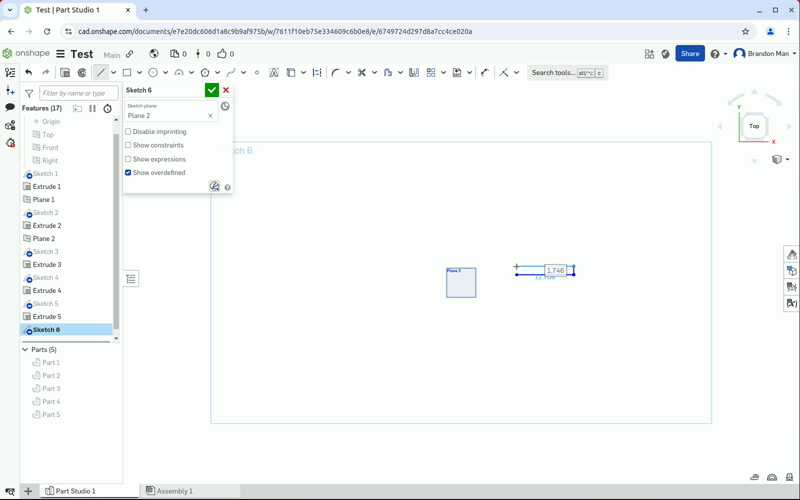
mouse_move(546, 266)
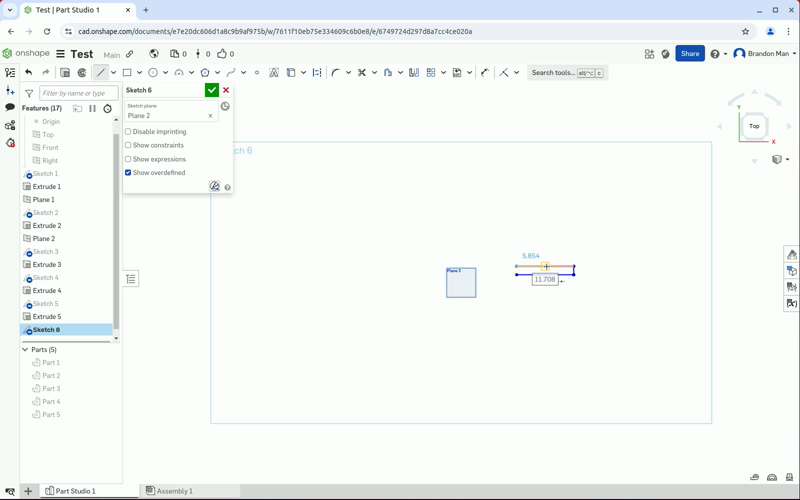
key_down(shift)
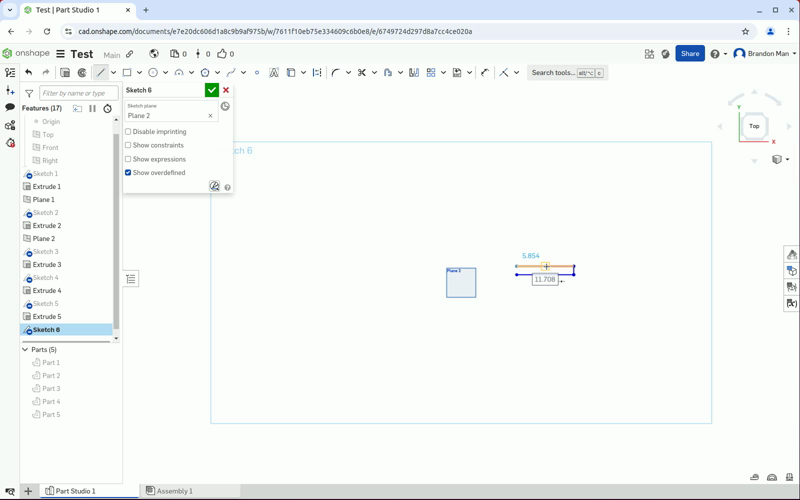
mouse_move(516, 274)
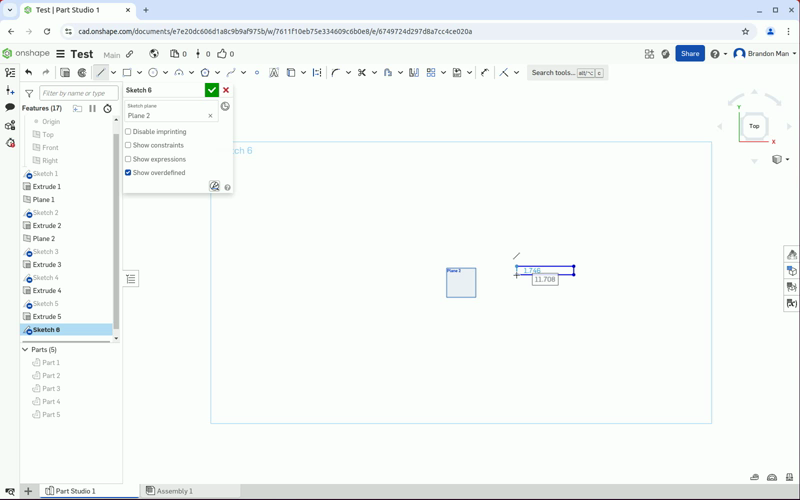
key_up(shift)
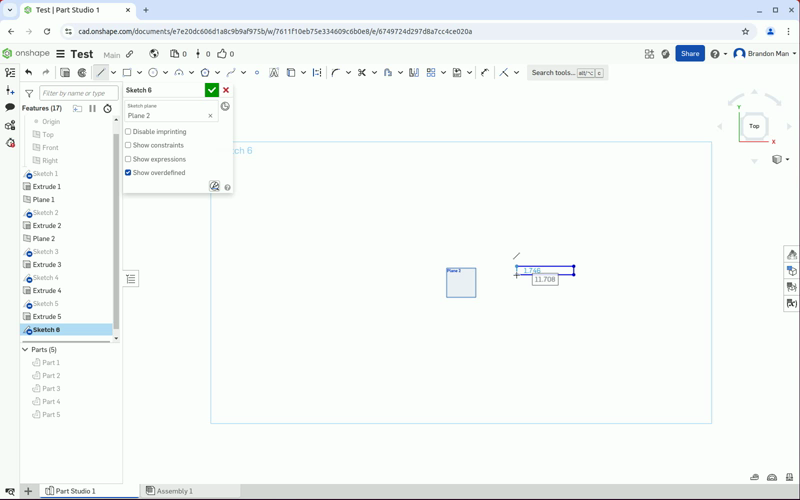
click(516, 274)
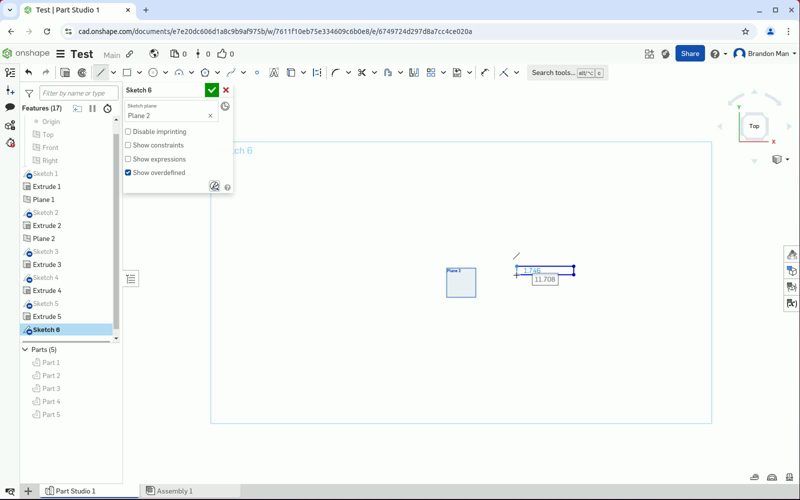
key(esc)
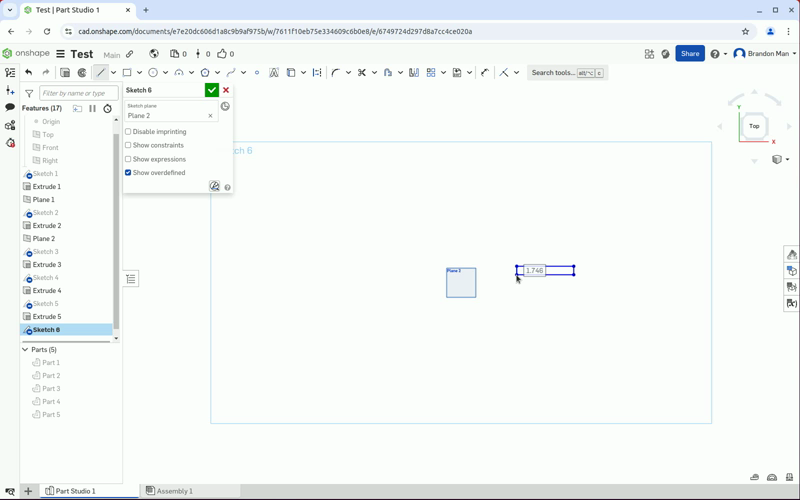
mouse_move(528, 269)
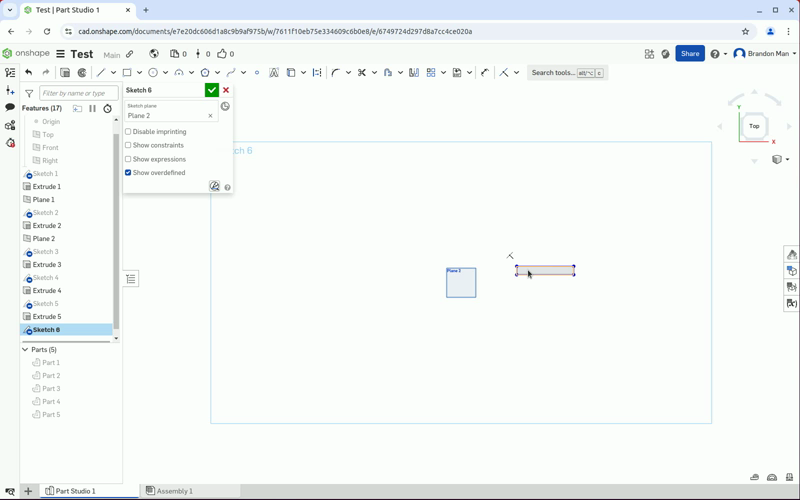
scroll(6)
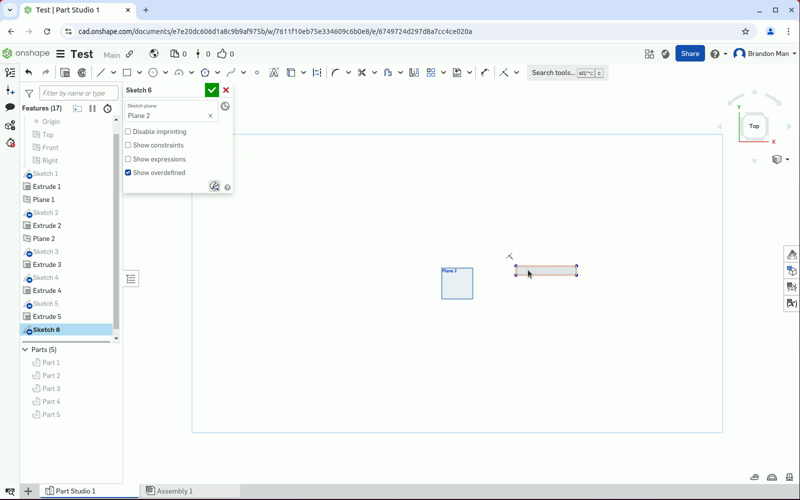
scroll(6)
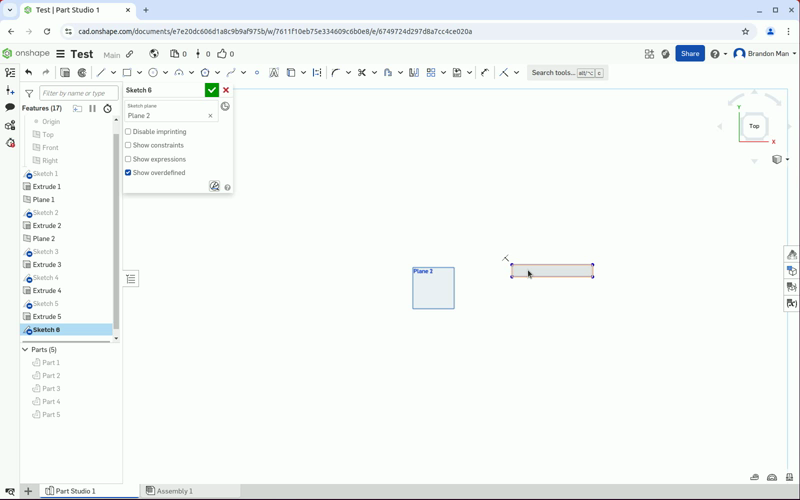
scroll(6)
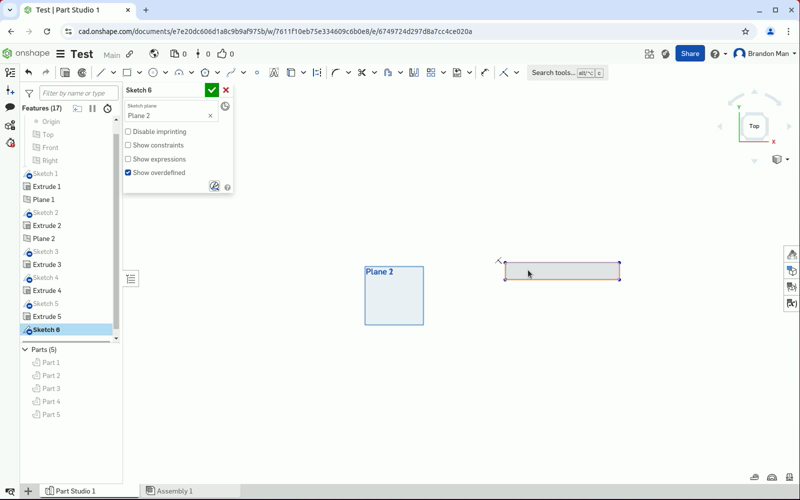
scroll(6)
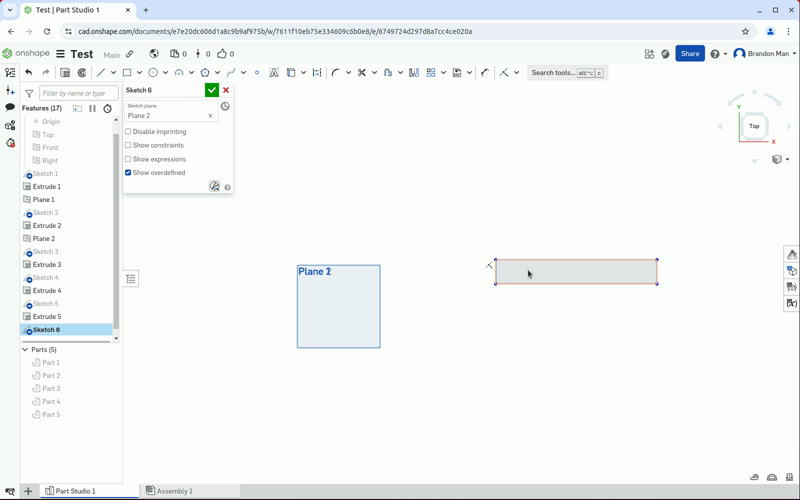
scroll(6)
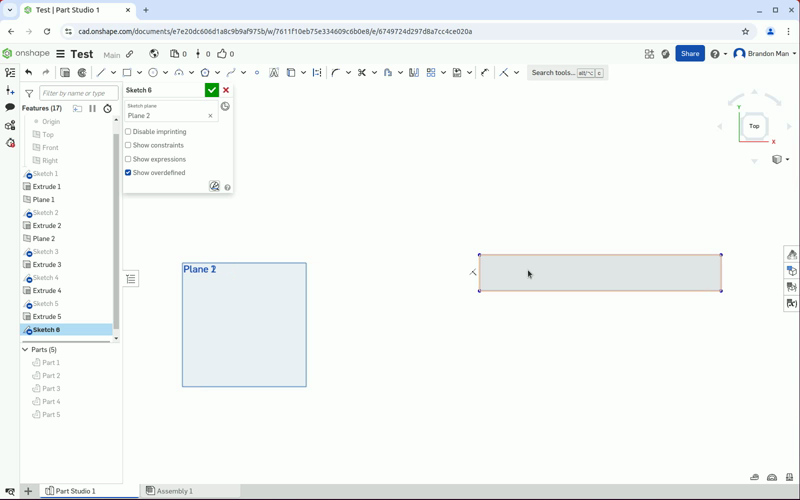
scroll(6)
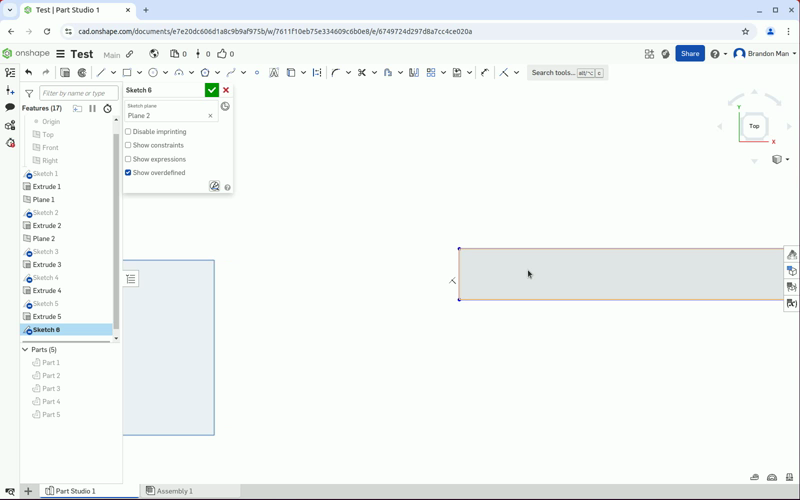
scroll(6)
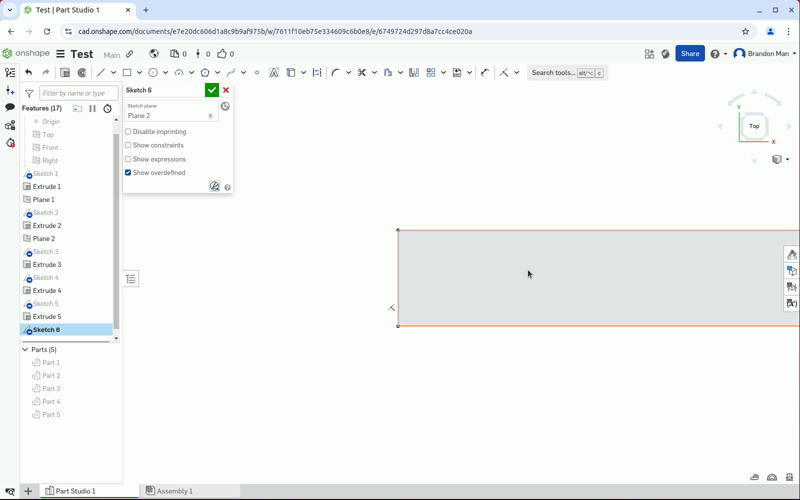
click(528, 269)
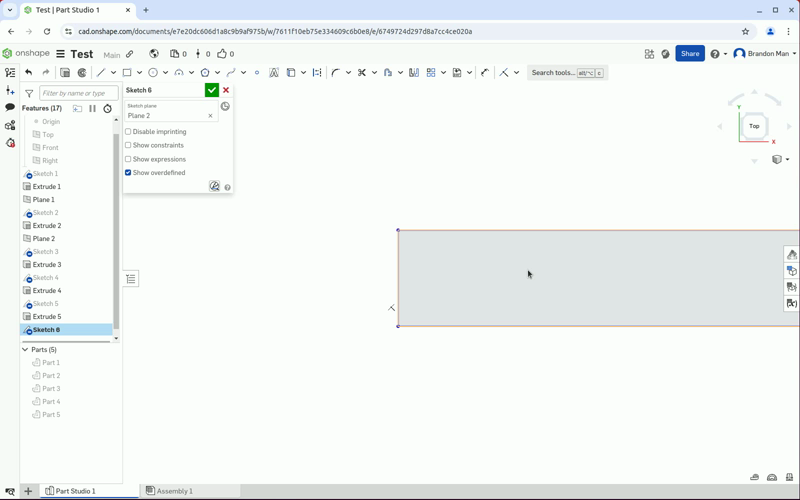
scroll(-6)
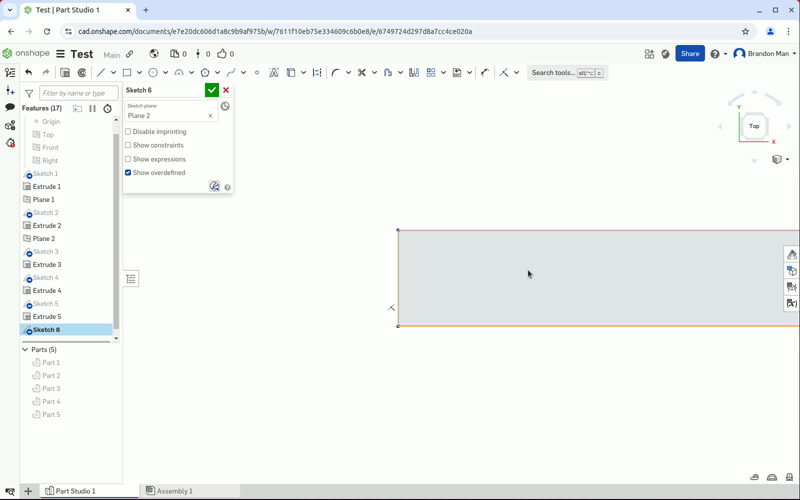
scroll(-6)
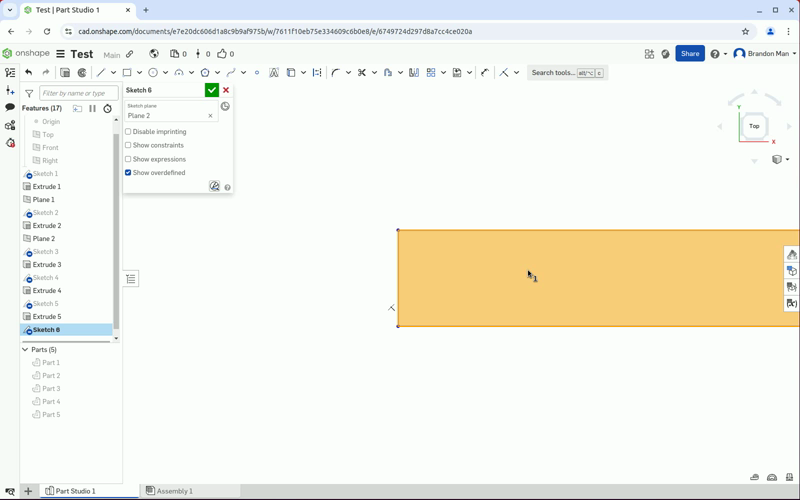
scroll(-6)
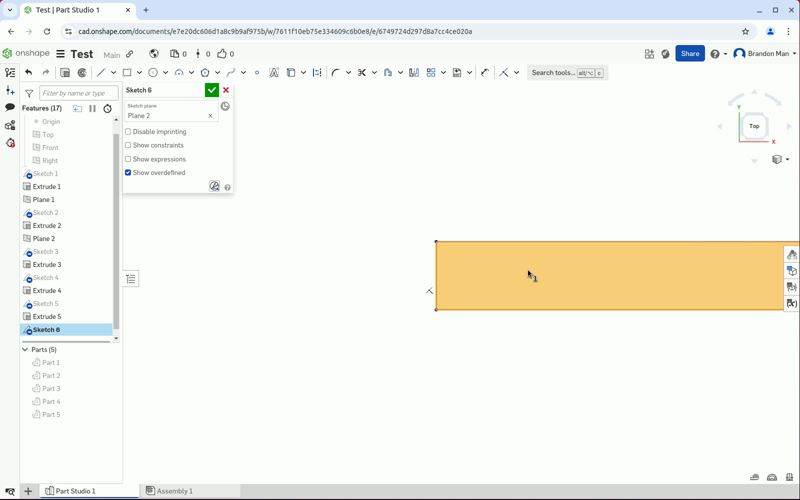
scroll(-6)
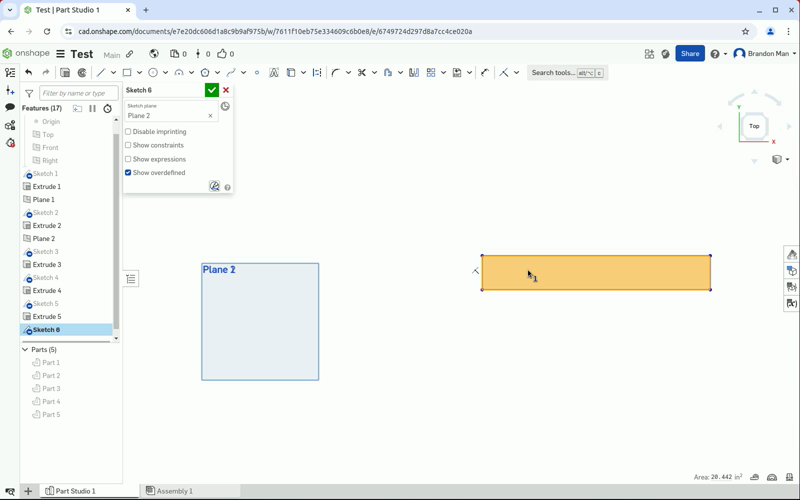
scroll(-6)
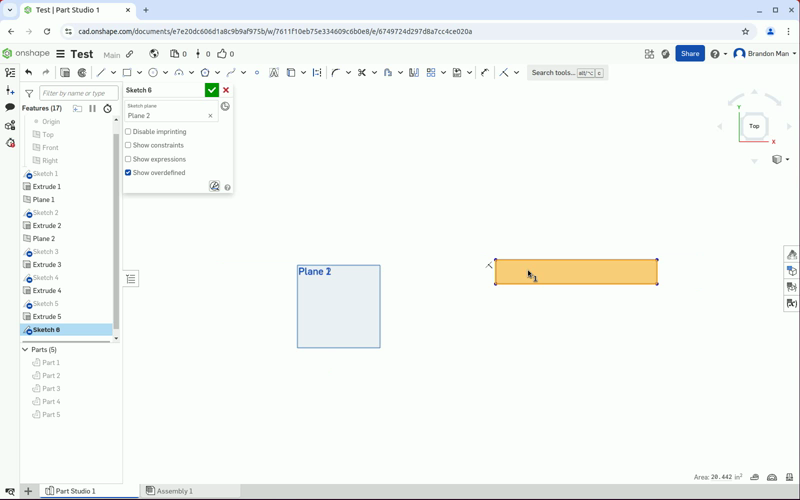
scroll(-6)
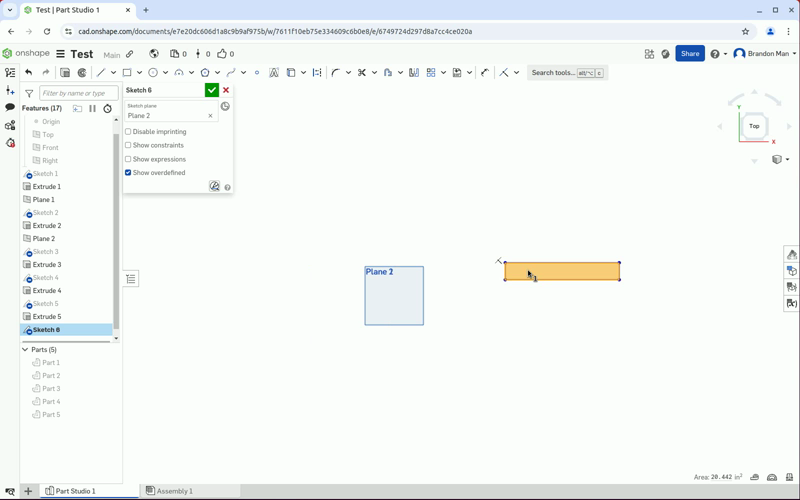
scroll(-6)
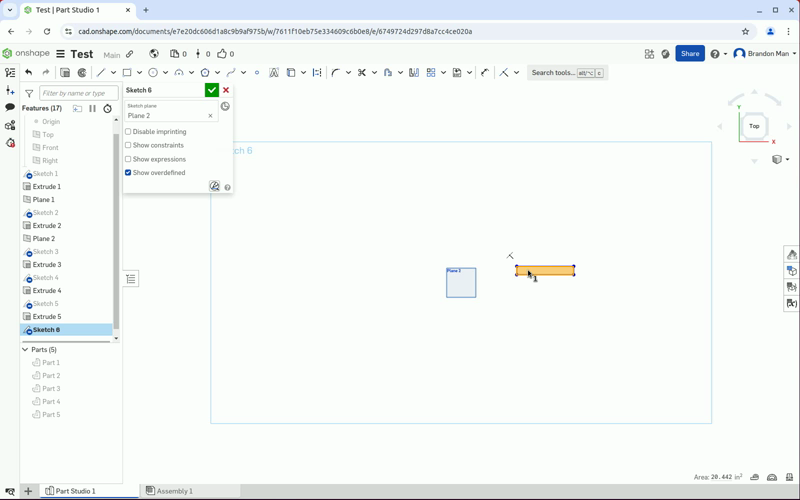
mouse_move(73, 352)
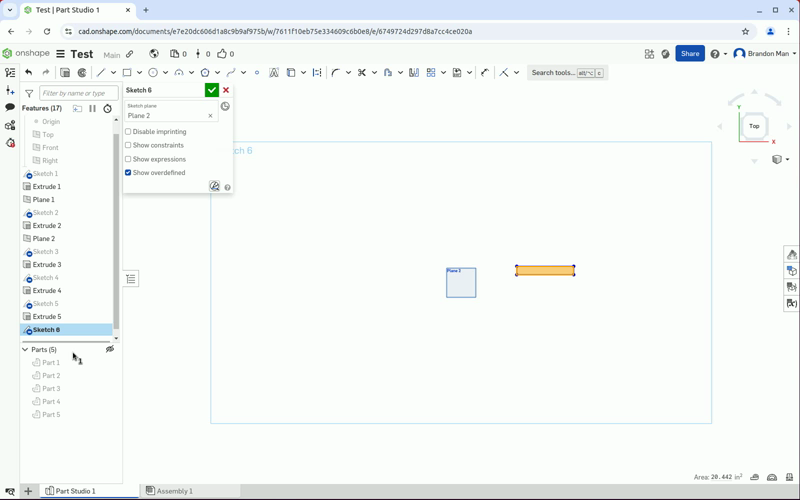
key(shift+y)
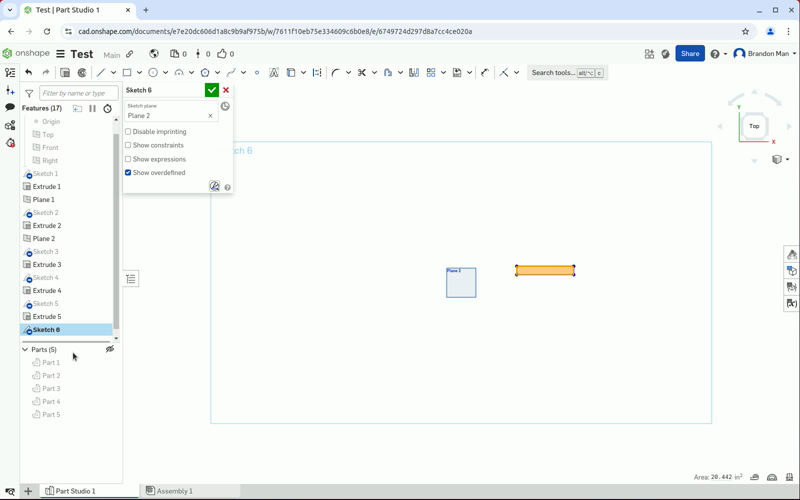
key(shift+e)
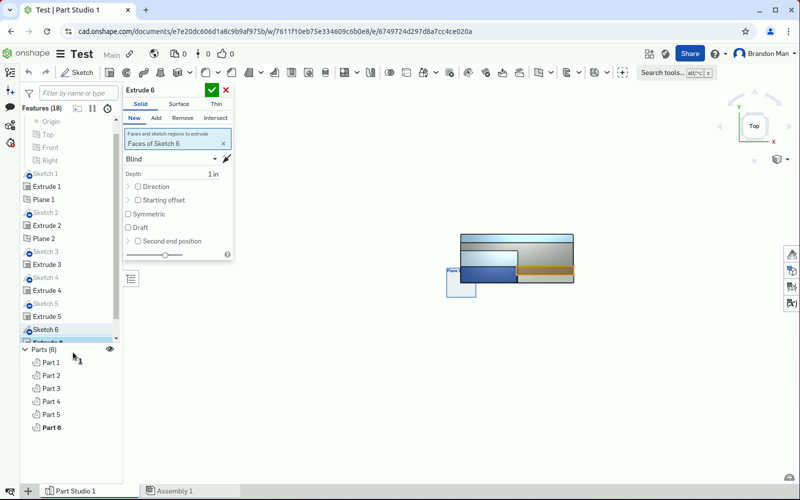
mouse_move(143, 106)
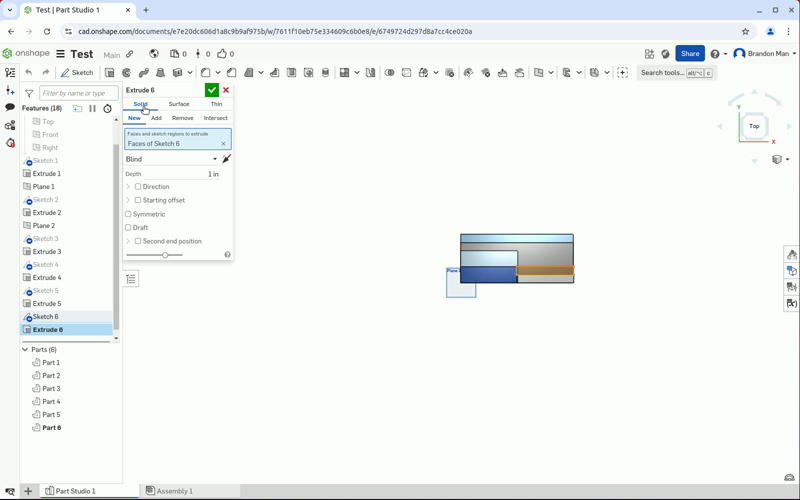
click(143, 106)
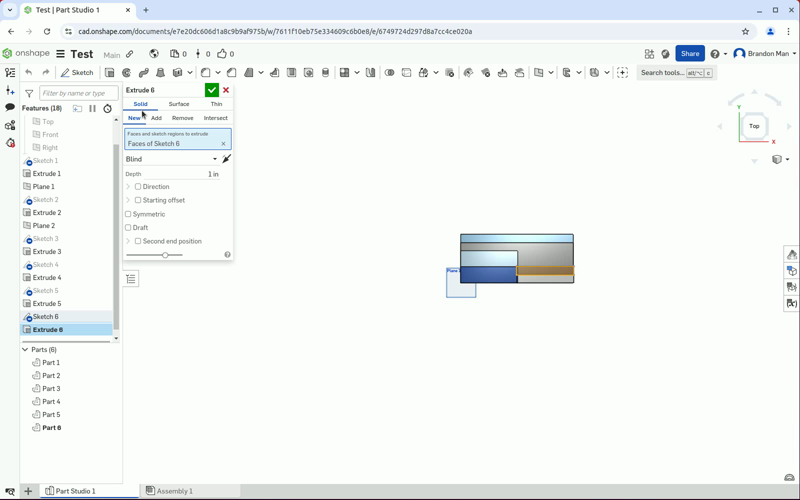
mouse_move(137, 120)
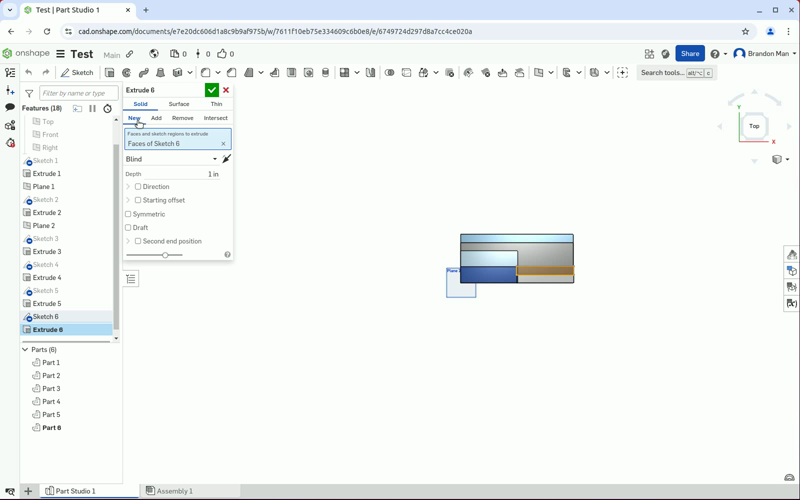
click(137, 120)
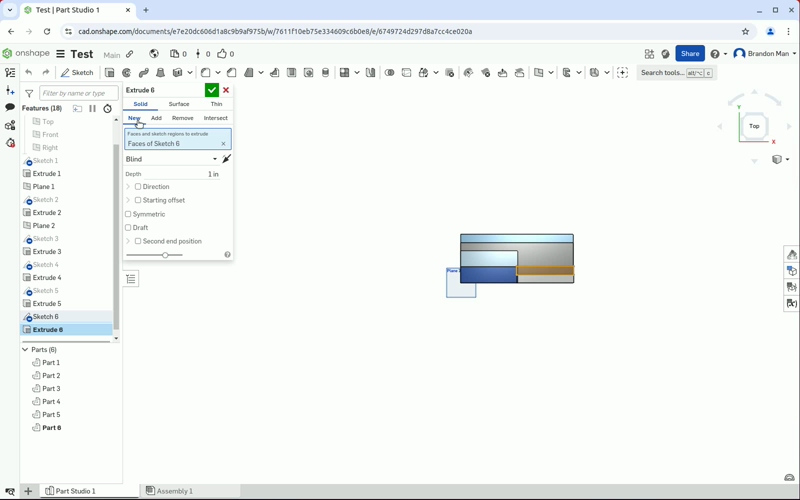
key(tab, 4)
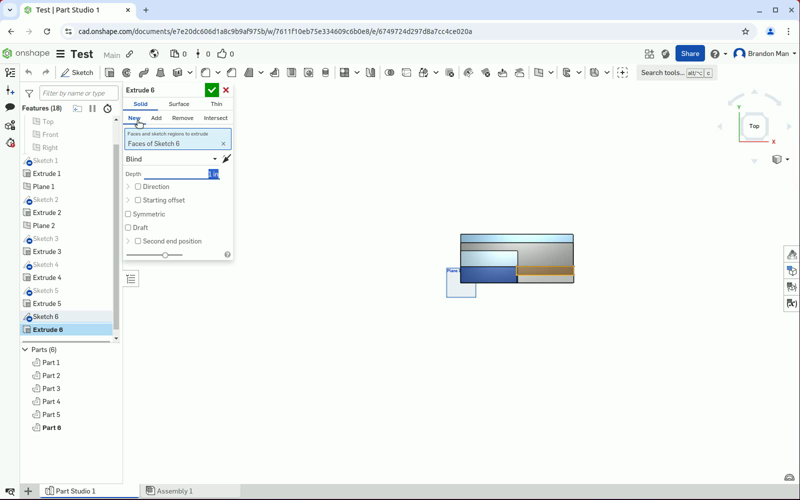
text(3.851)
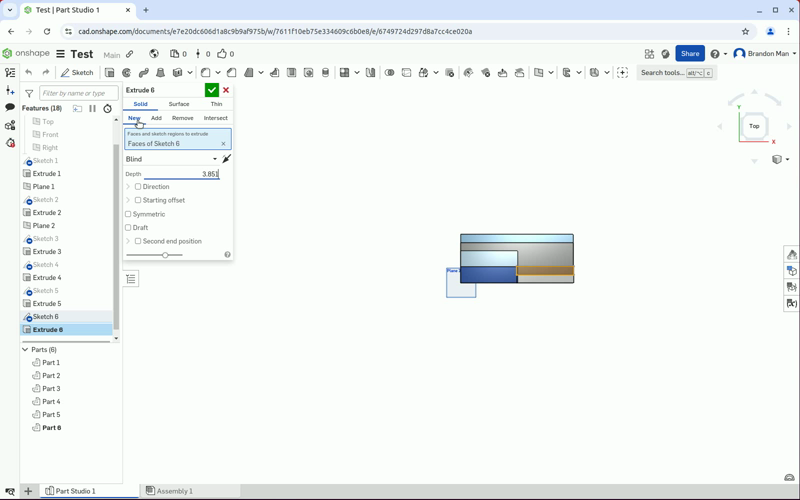
key(enter)
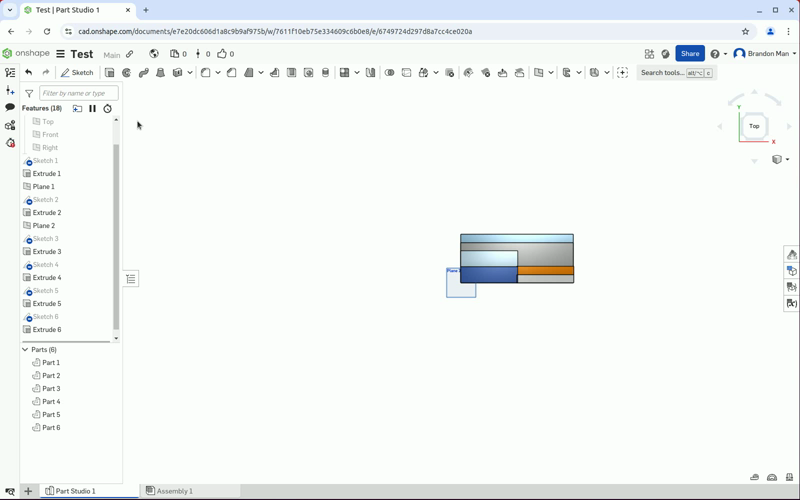
key(shift+h)
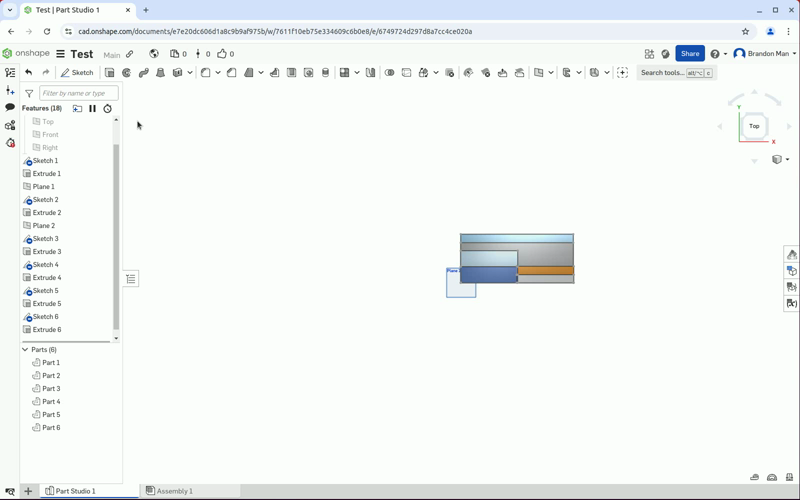
key(shift+h)
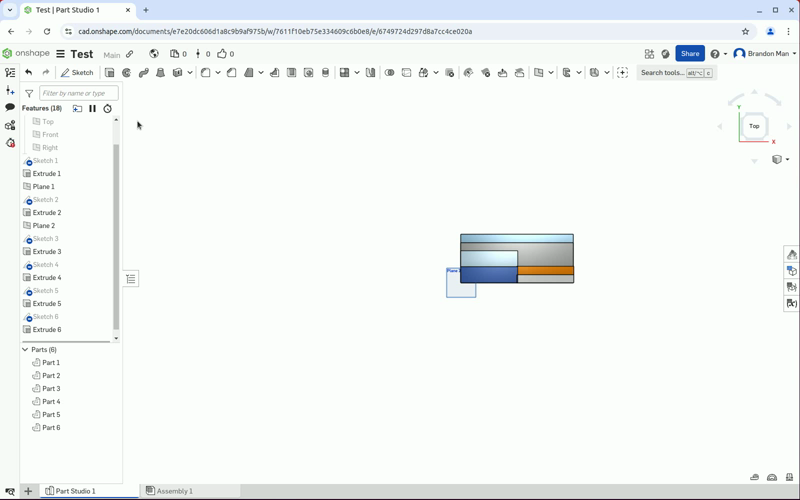
mouse_move(69, 163)
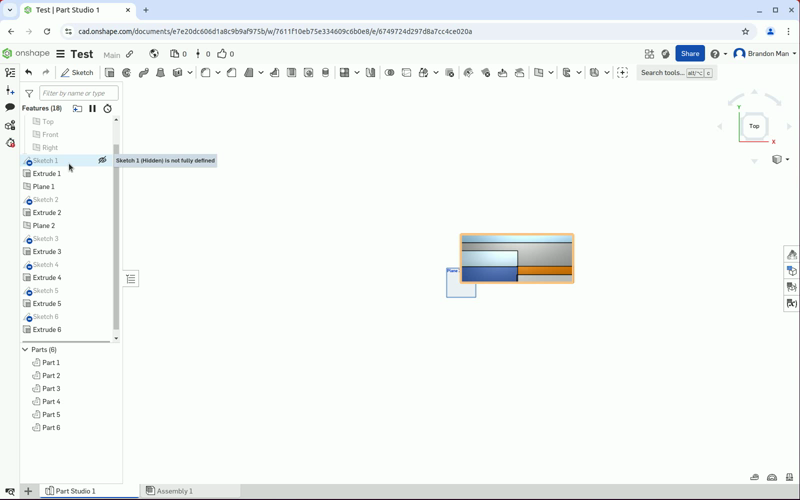
click(69, 163)
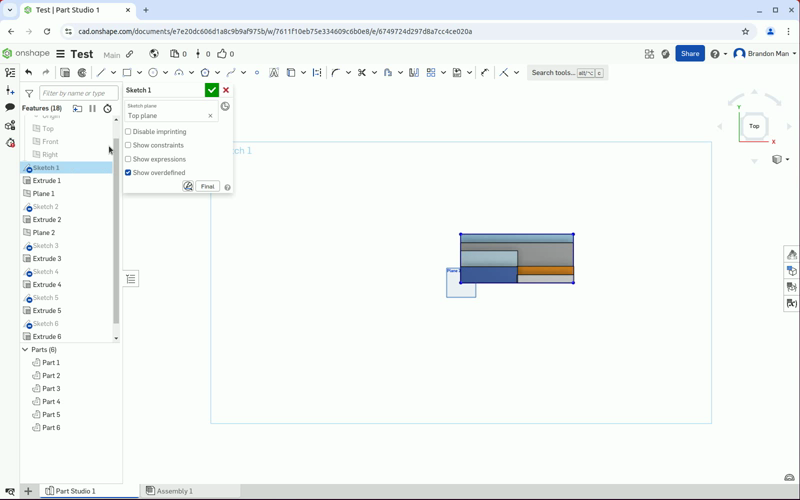
mouse_move(229, 92)
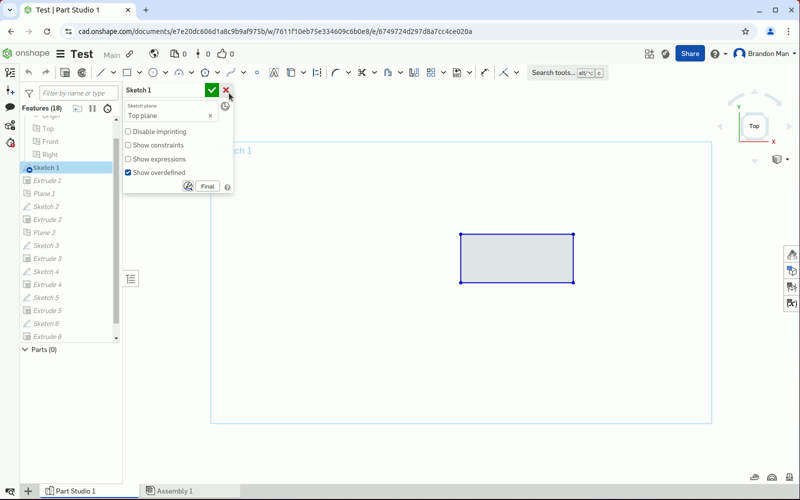
click(229, 92)
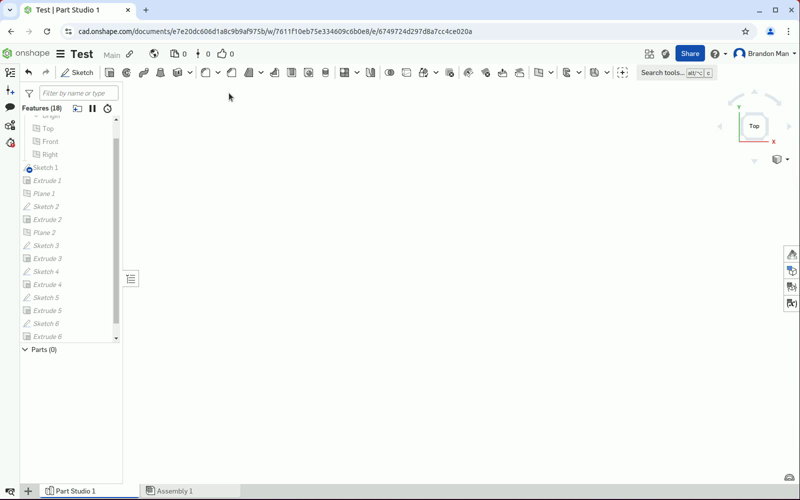
key(shift+s)
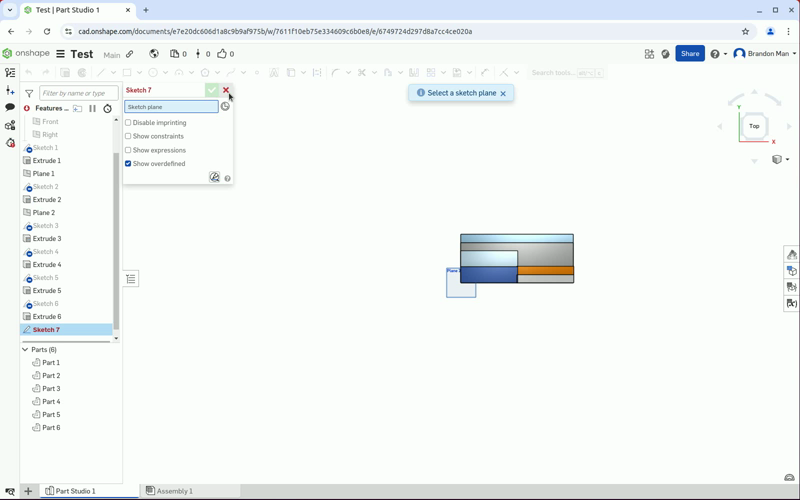
mouse_move(69, 215)
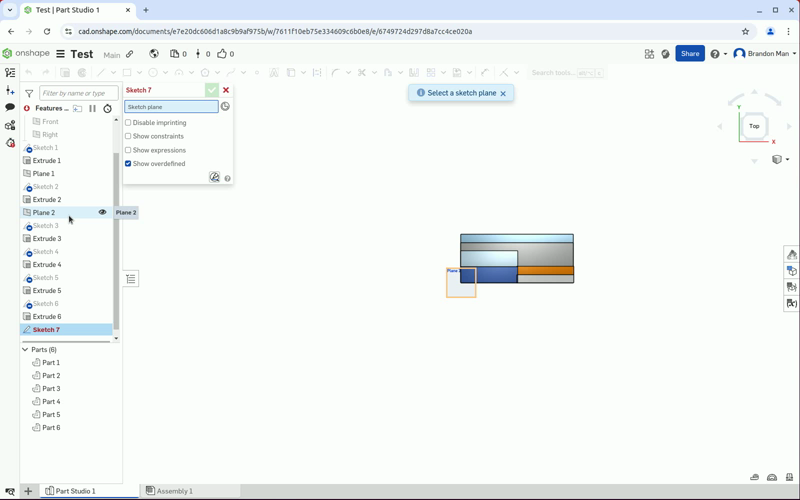
click(69, 215)
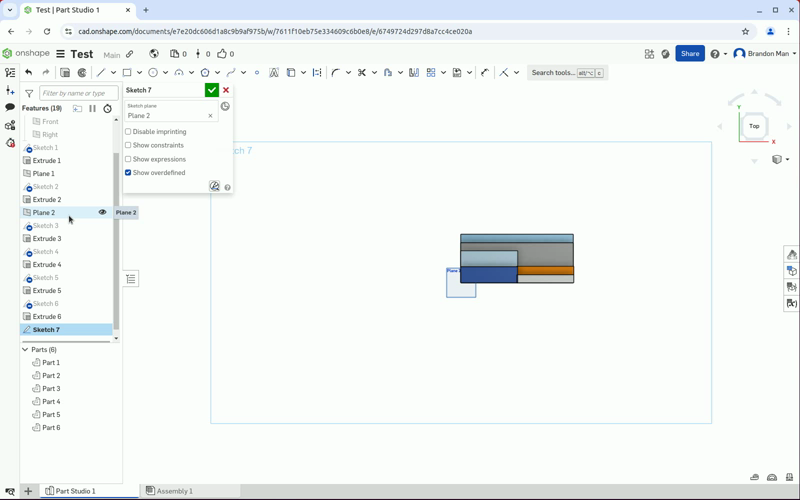
mouse_move(73, 352)
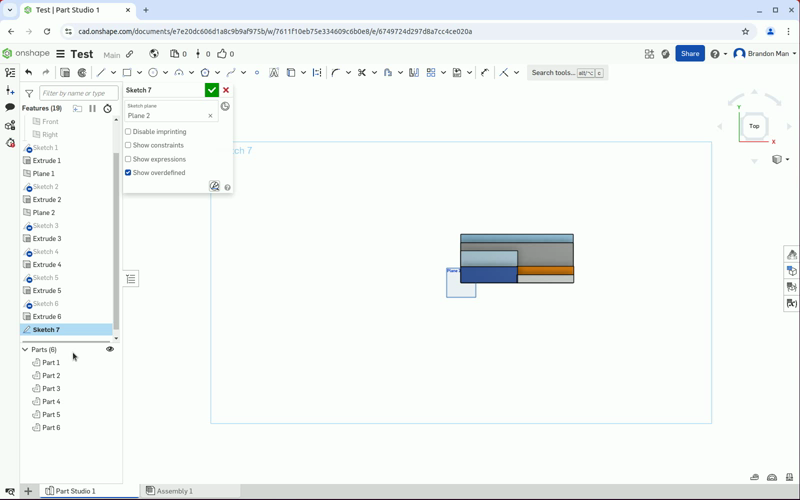
key(y)
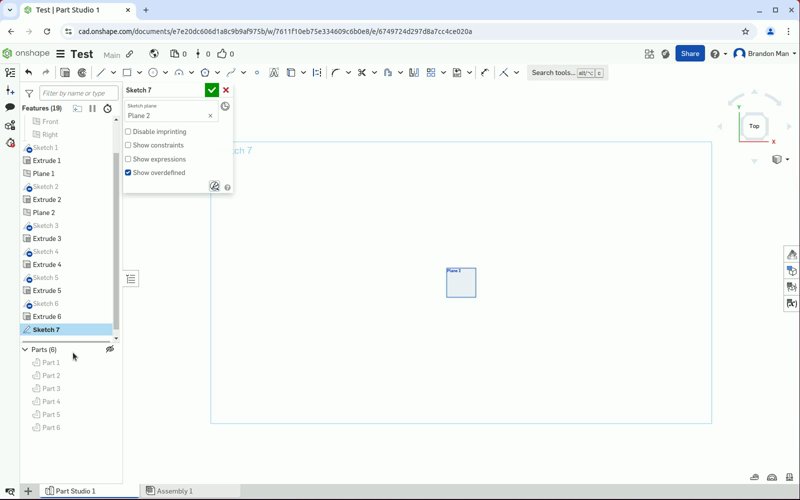
key(l)
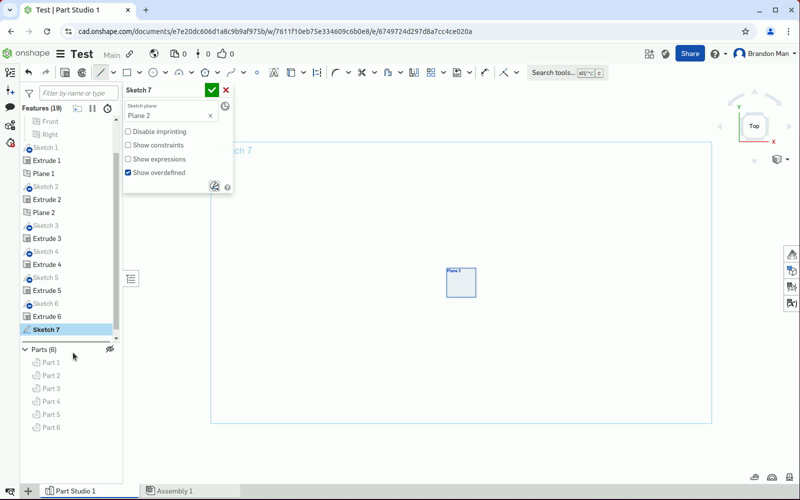
key_down(shift)
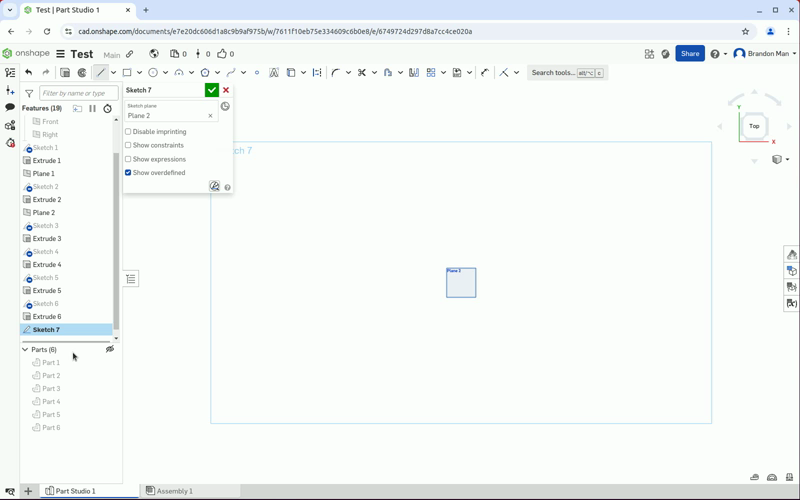
mouse_move(516, 266)
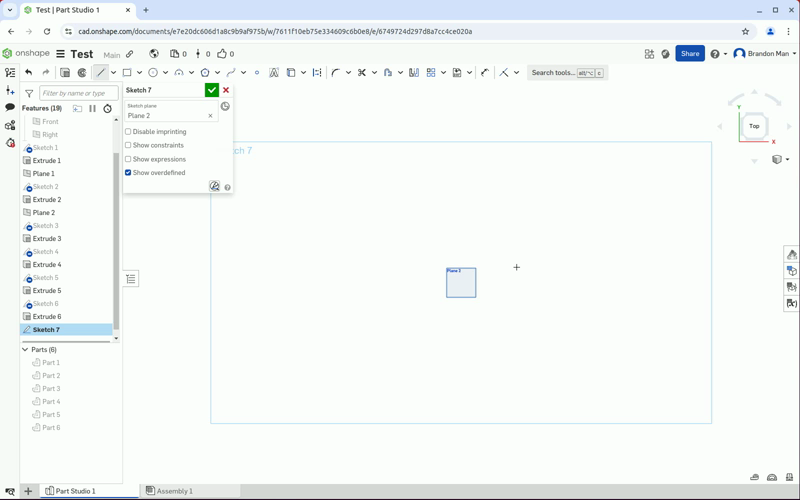
click(516, 266)
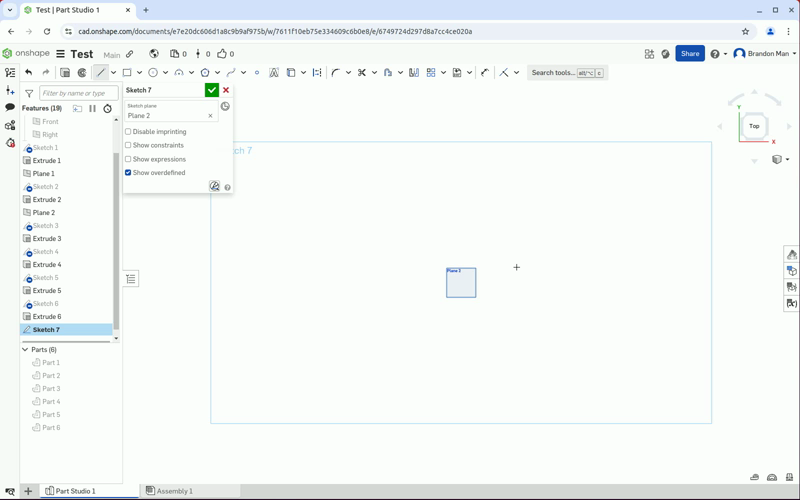
key_up(shift)
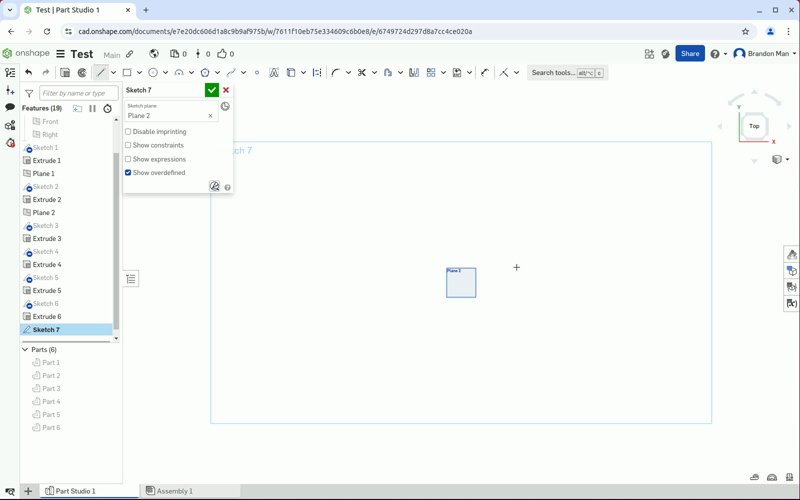
key_down(shift)
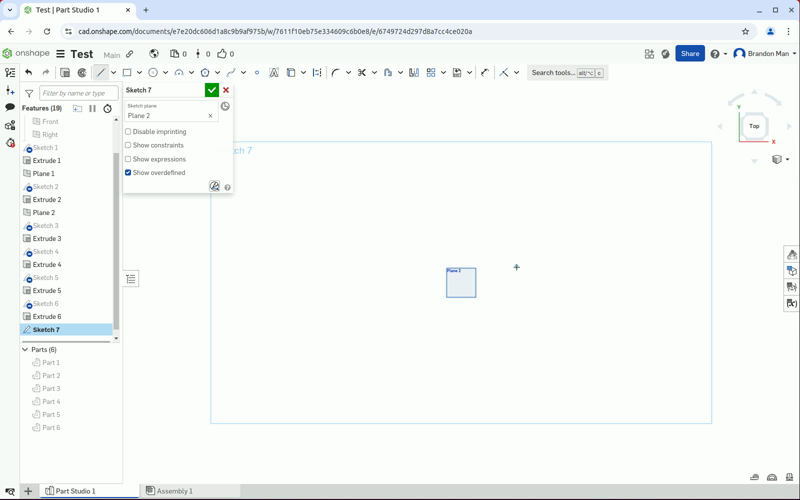
mouse_move(546, 266)
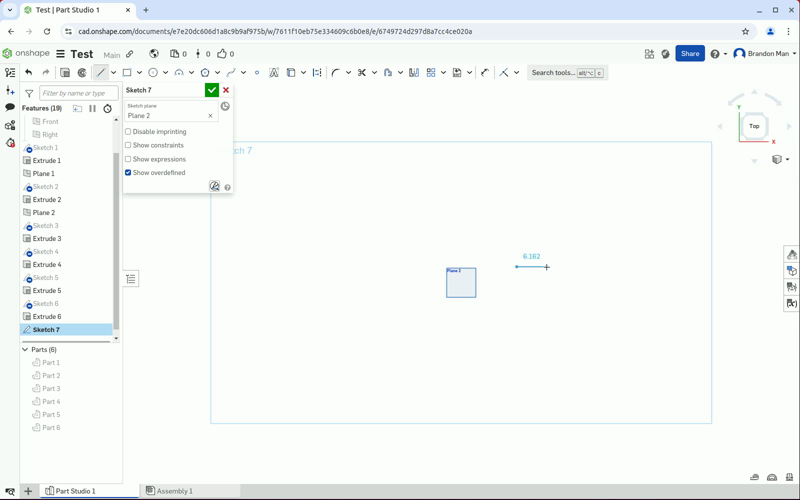
mouse_move(573, 266)
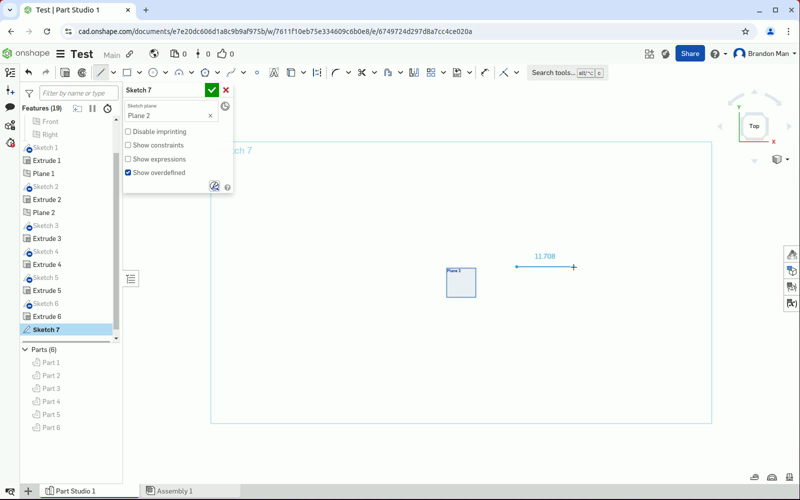
click(573, 266)
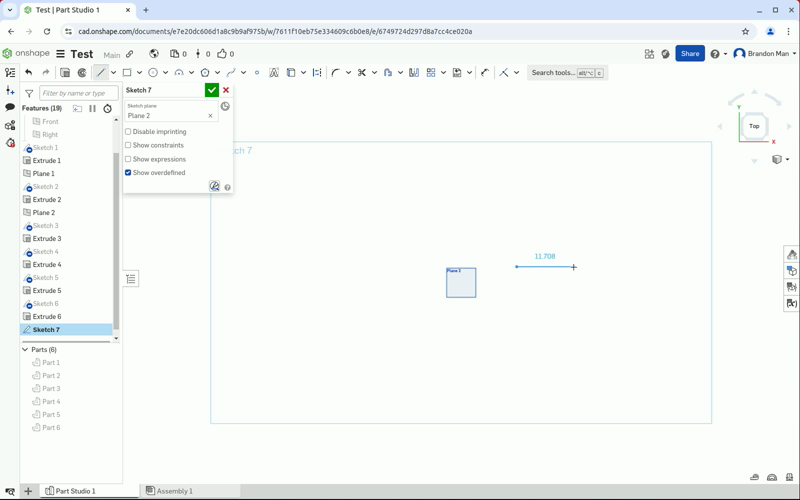
key_up(shift)
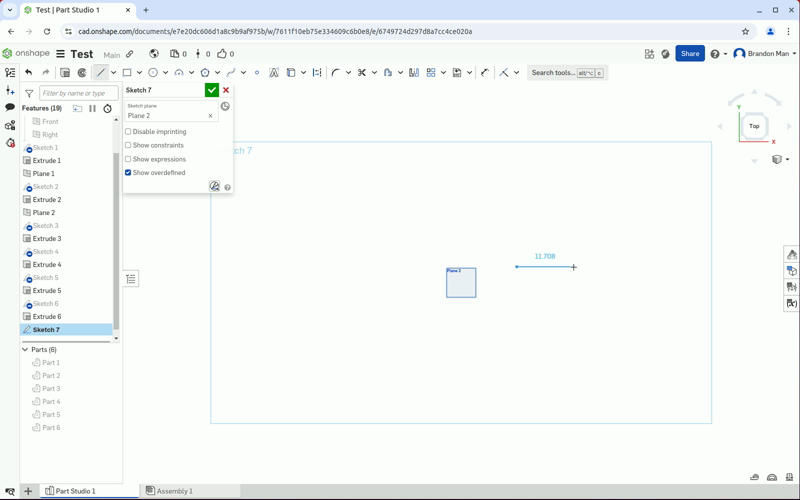
key_down(shift)
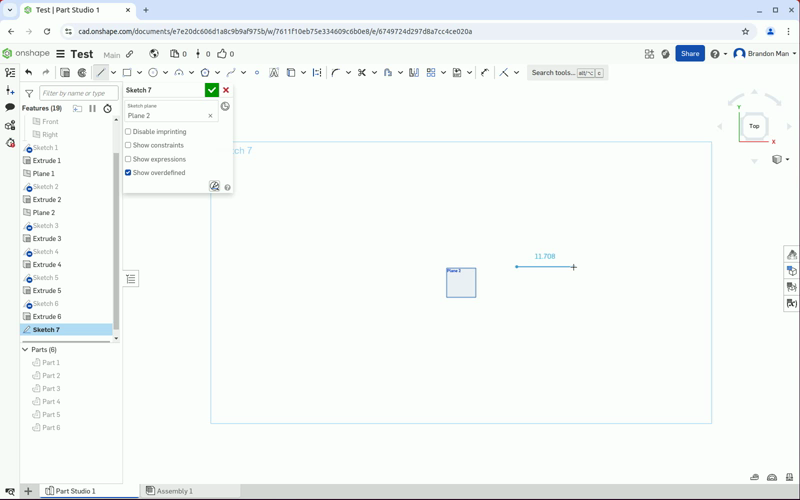
mouse_move(589, 266)
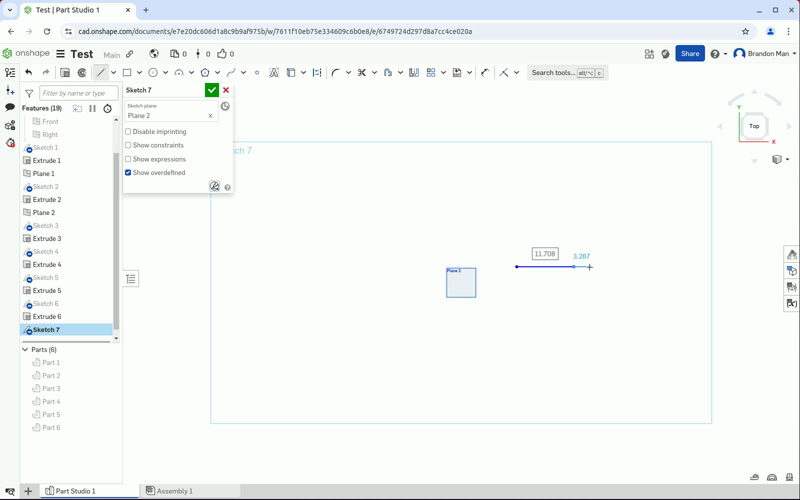
mouse_move(573, 258)
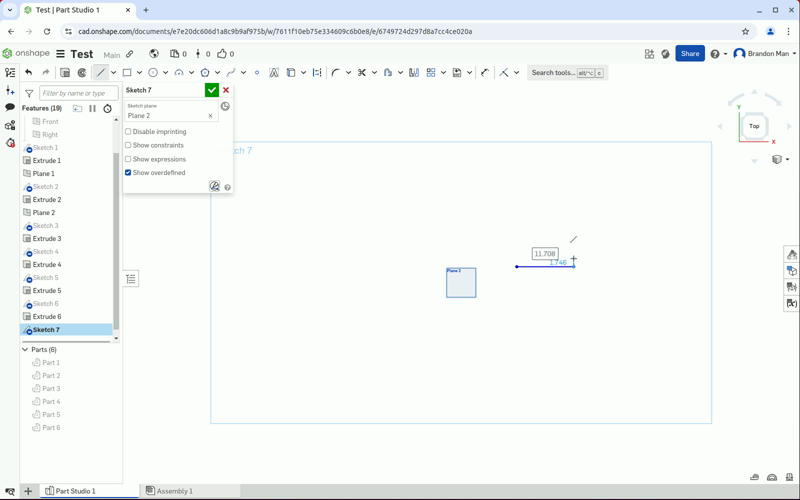
click(573, 258)
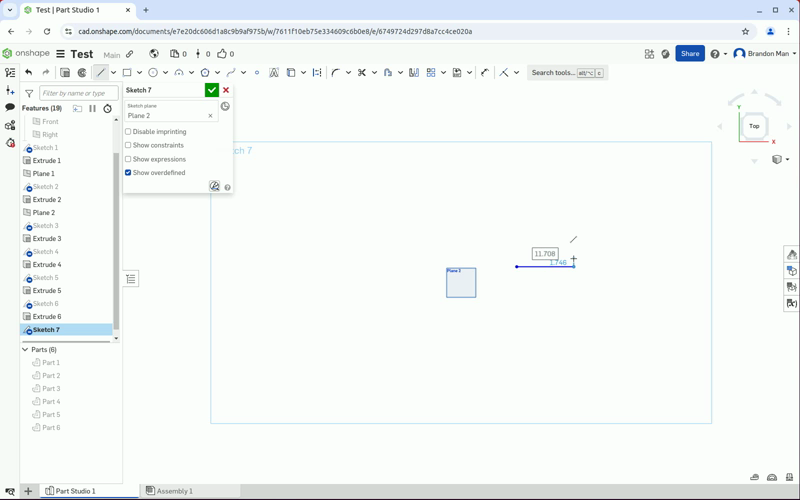
key_up(shift)
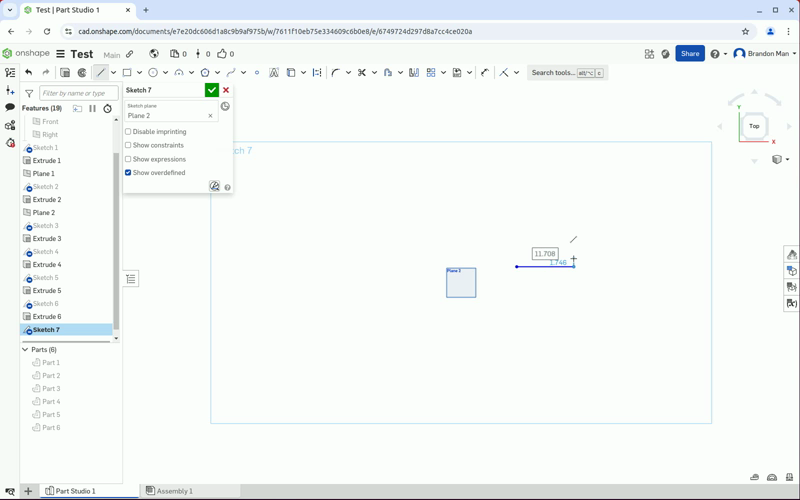
key_down(shift)
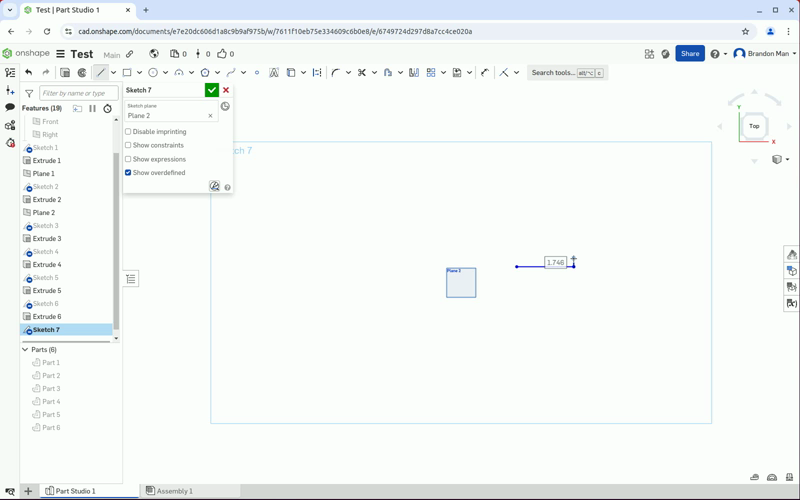
mouse_move(589, 258)
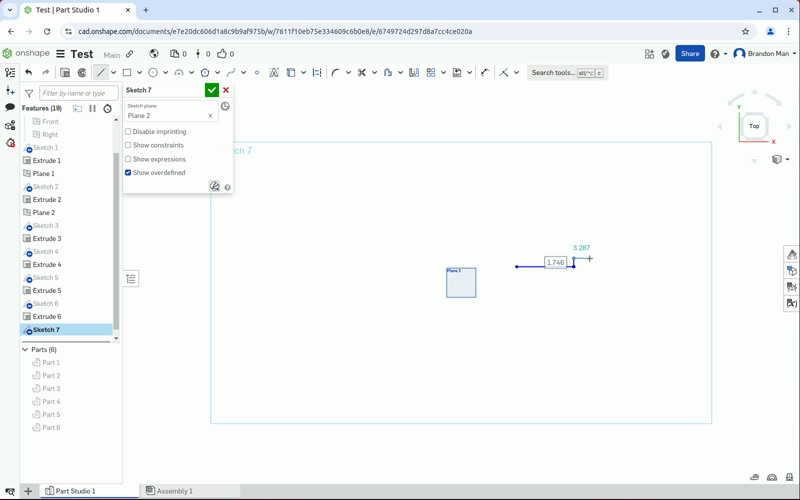
mouse_move(516, 258)
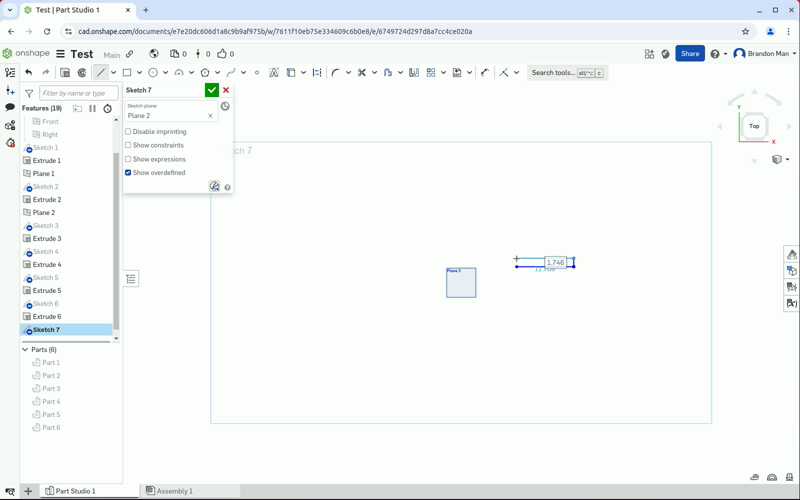
click(516, 258)
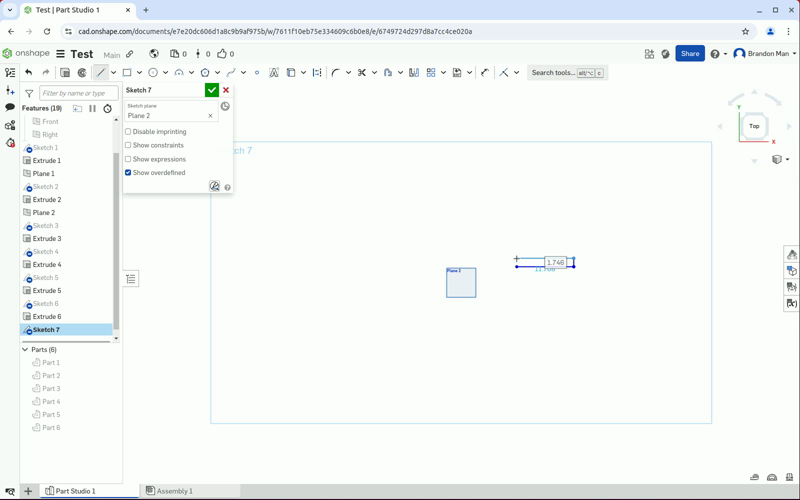
key_up(shift)
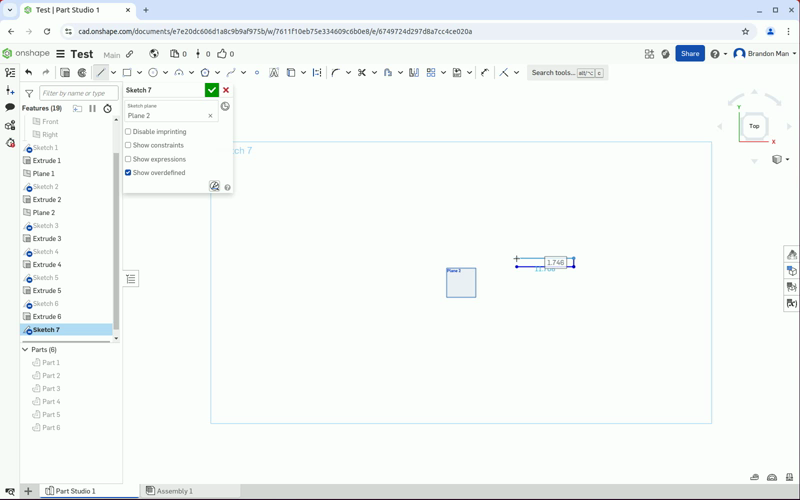
mouse_move(546, 258)
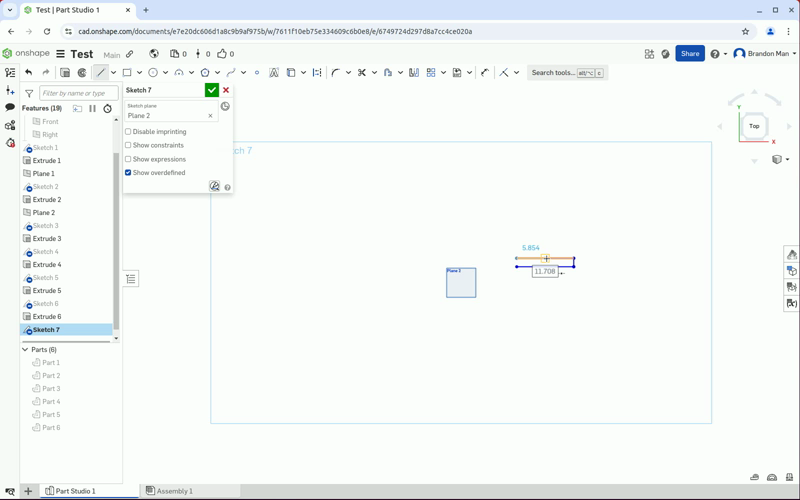
key_down(shift)
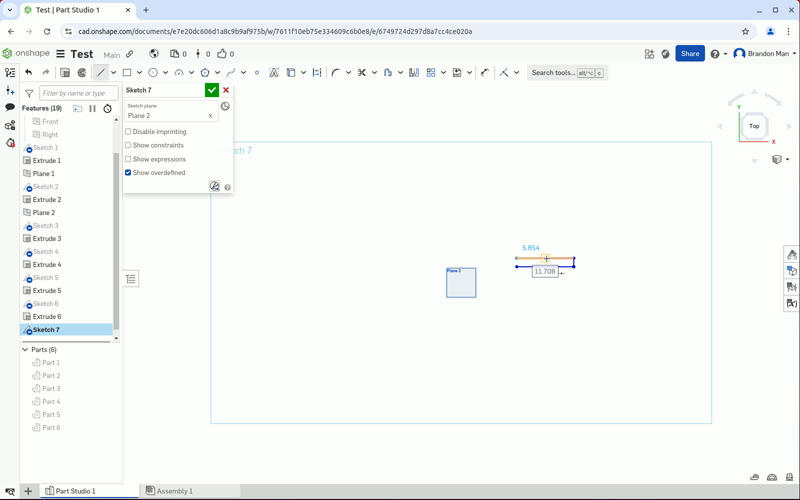
mouse_move(516, 266)
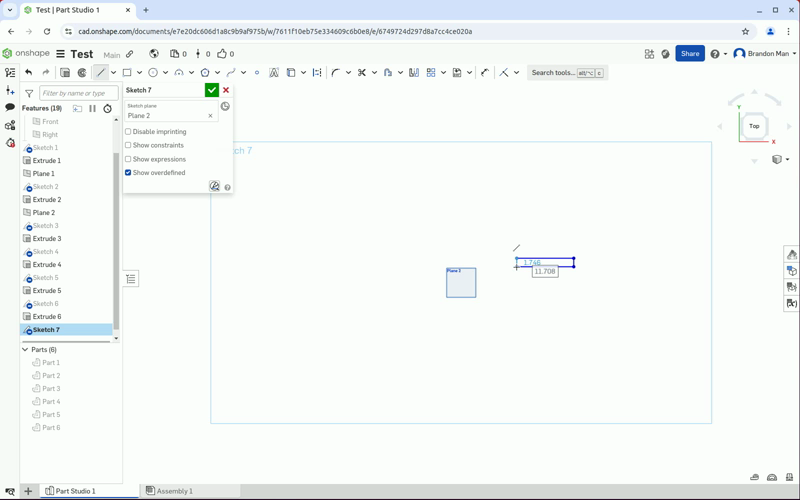
key_up(shift)
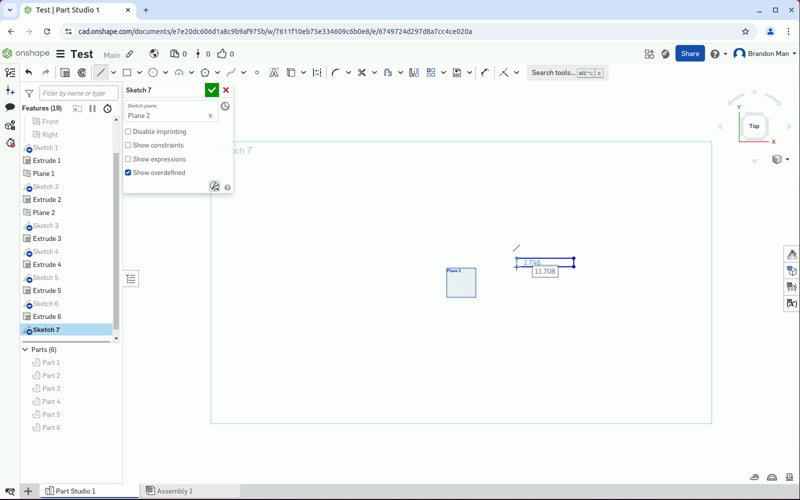
click(516, 266)
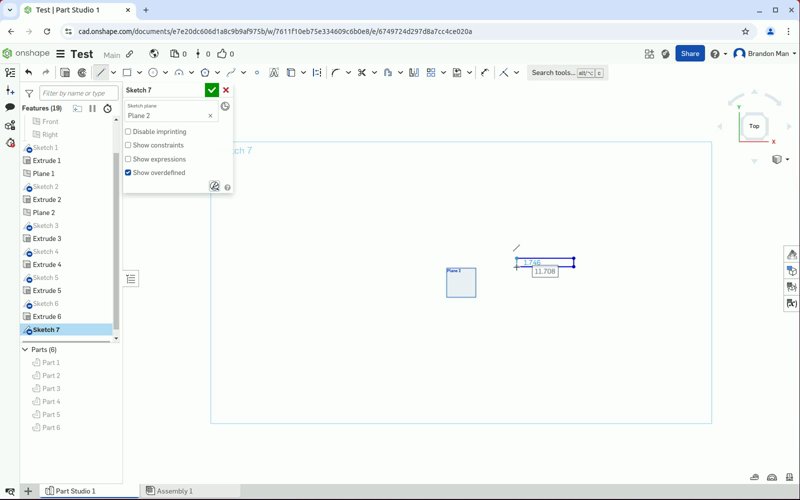
key(esc)
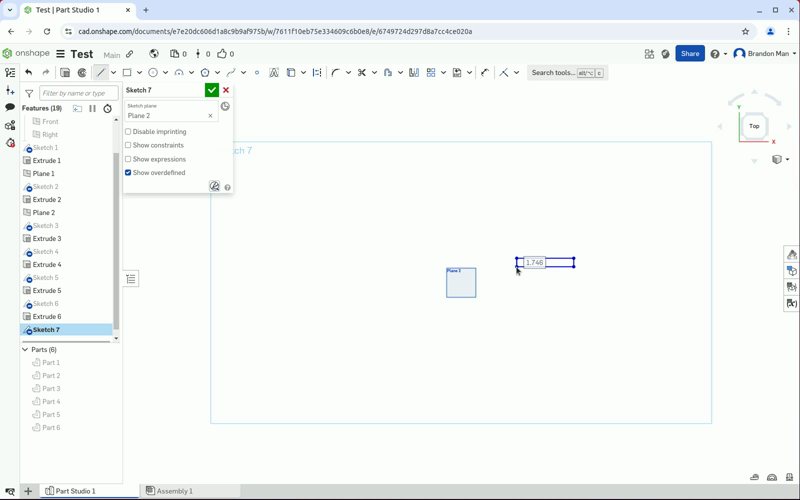
mouse_move(524, 261)
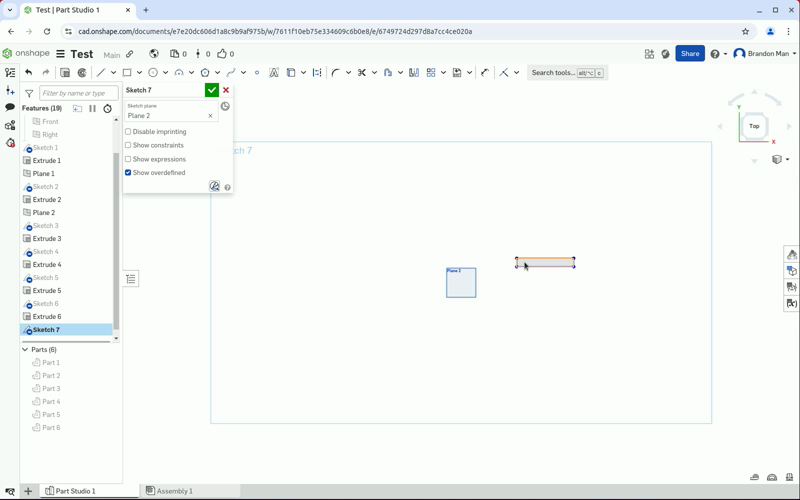
scroll(6)
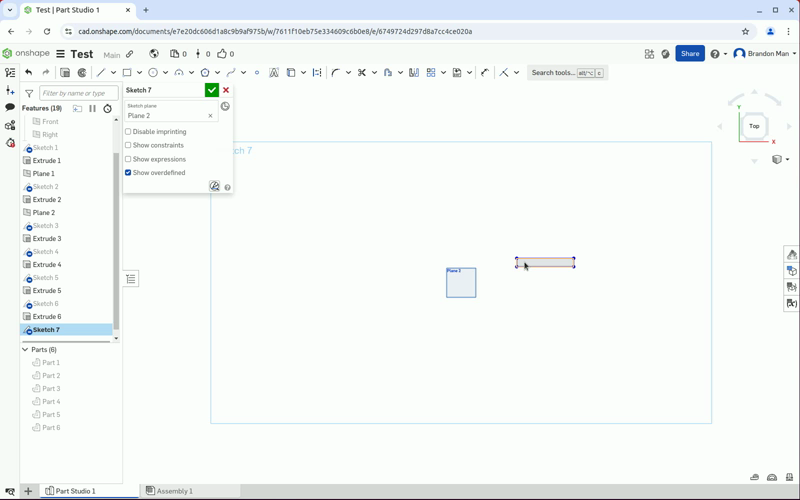
scroll(6)
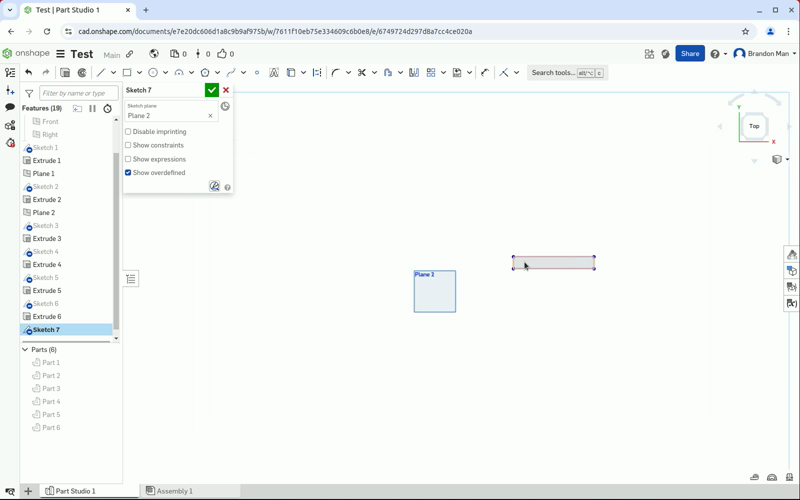
scroll(6)
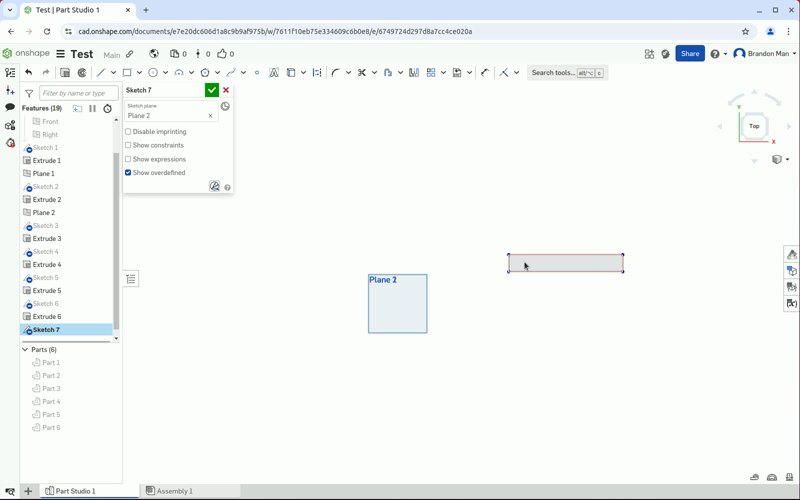
scroll(6)
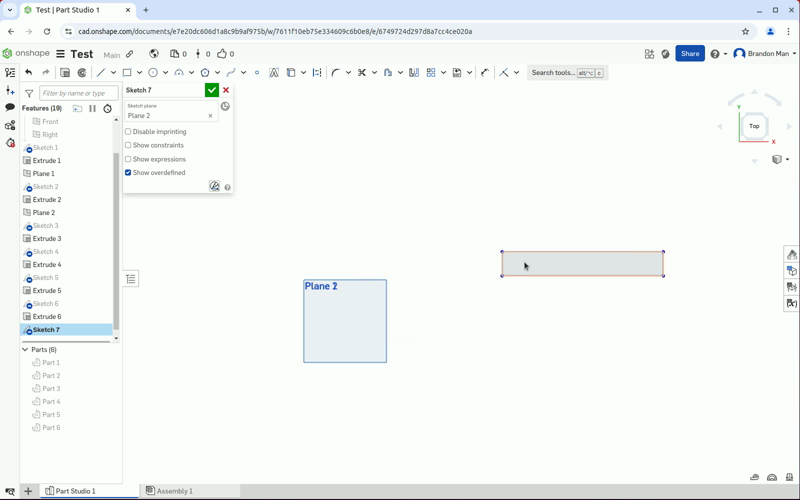
scroll(6)
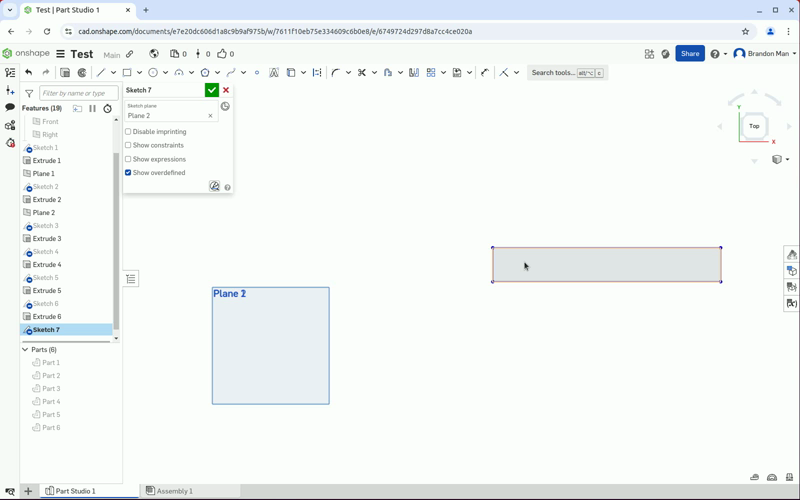
scroll(6)
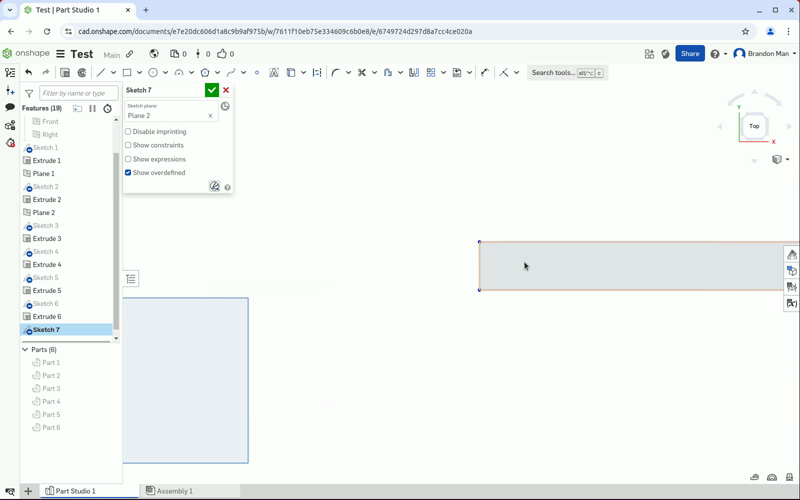
scroll(6)
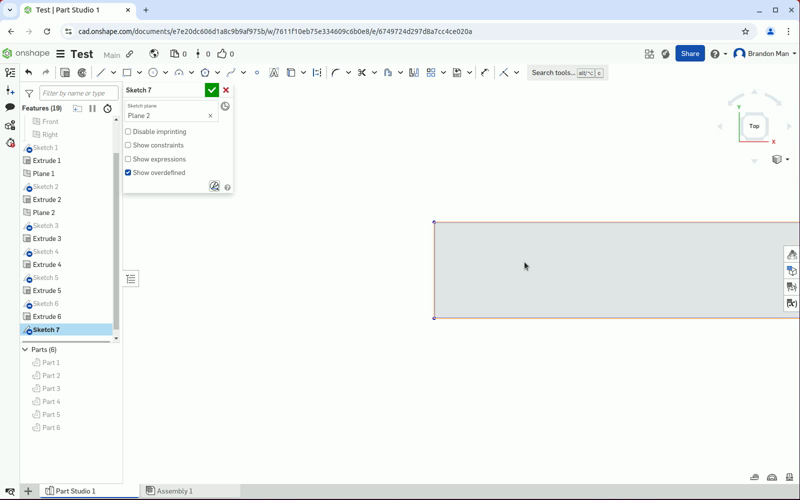
click(524, 261)
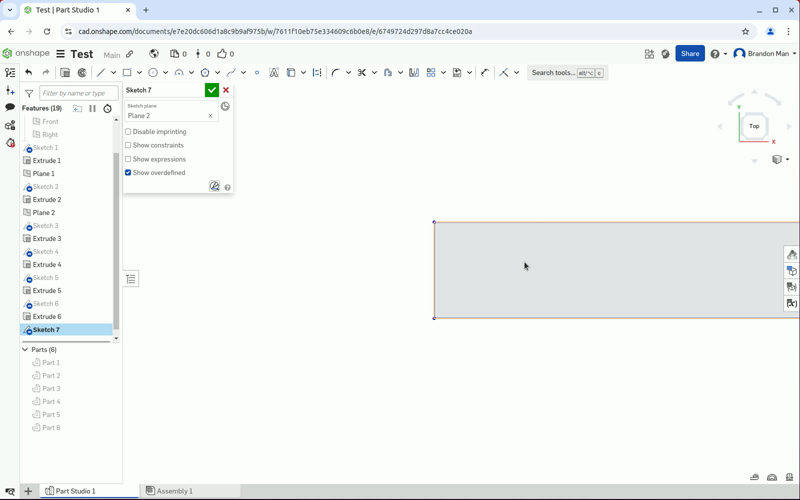
scroll(-6)
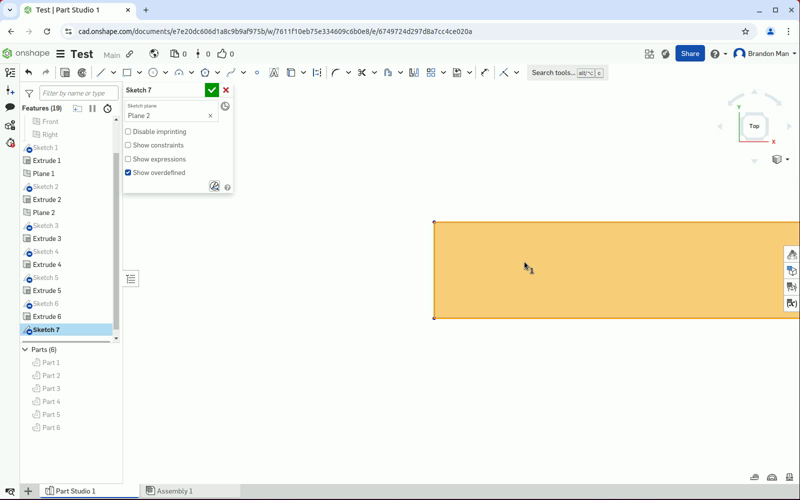
scroll(-6)
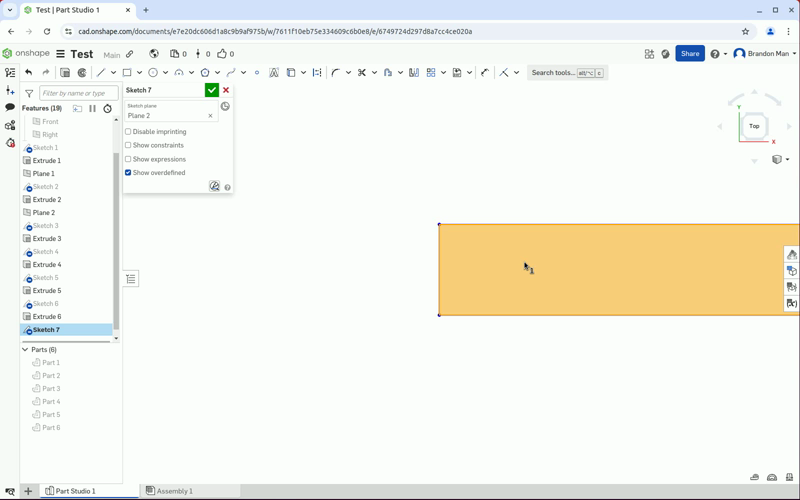
scroll(-6)
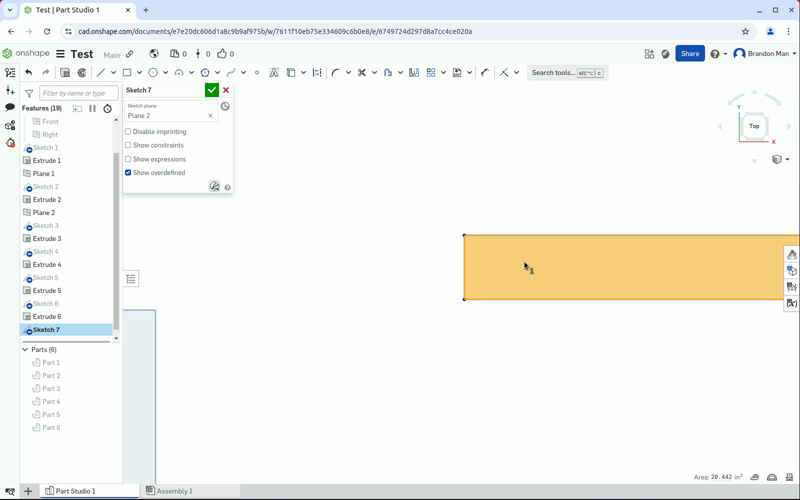
scroll(-6)
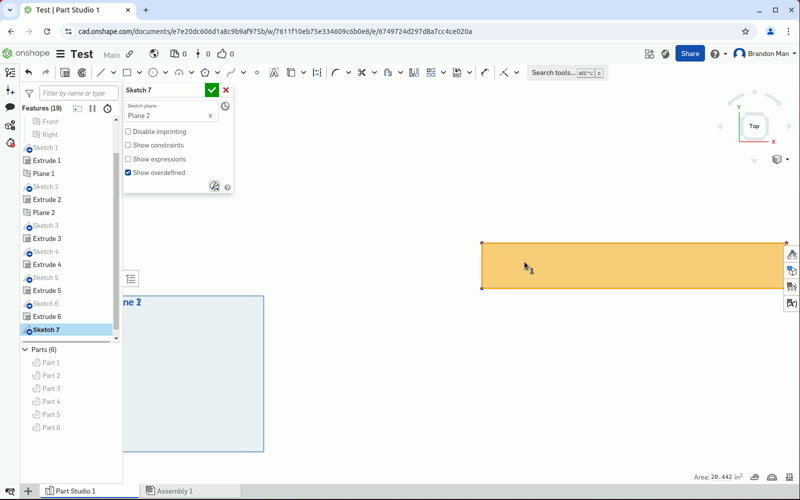
scroll(-6)
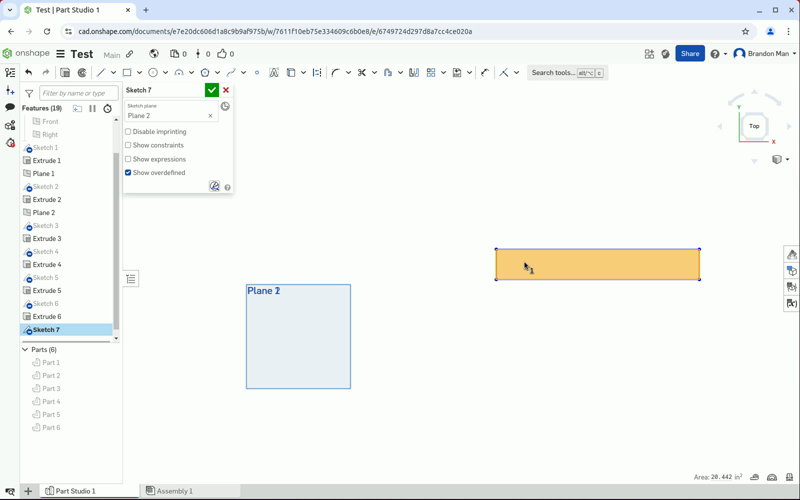
scroll(-6)
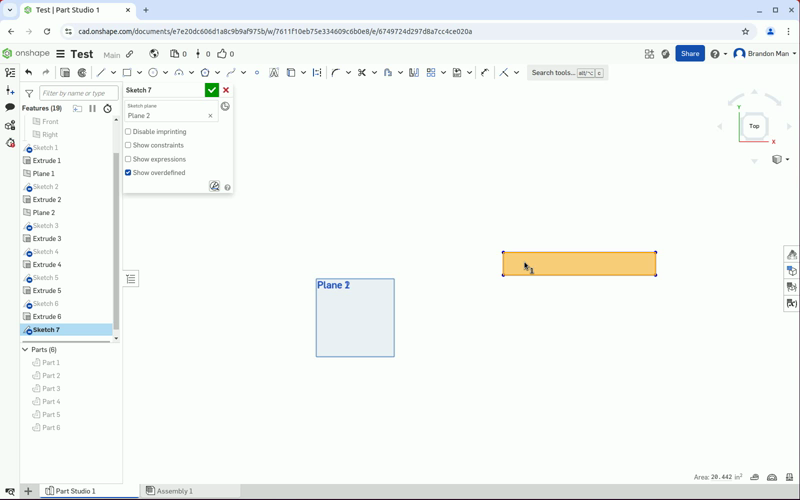
scroll(-6)
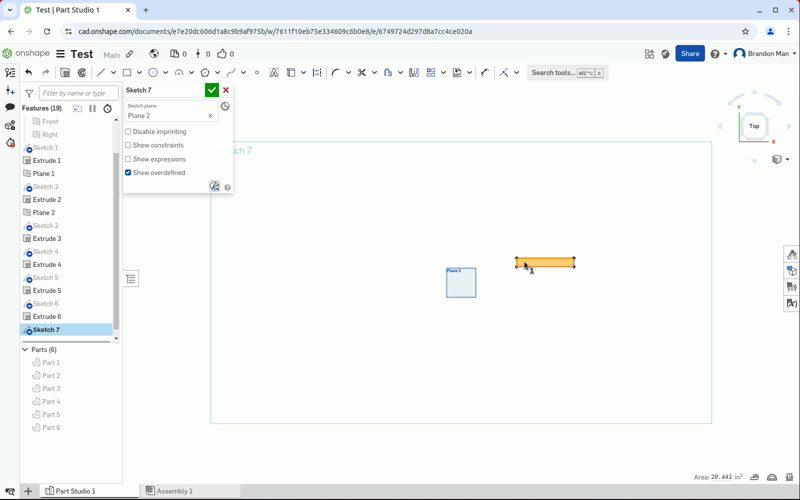
mouse_move(73, 352)
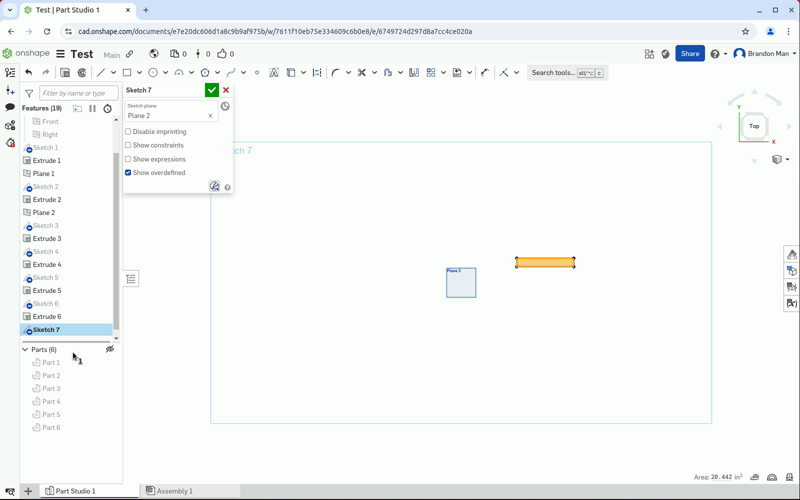
key(shift+y)
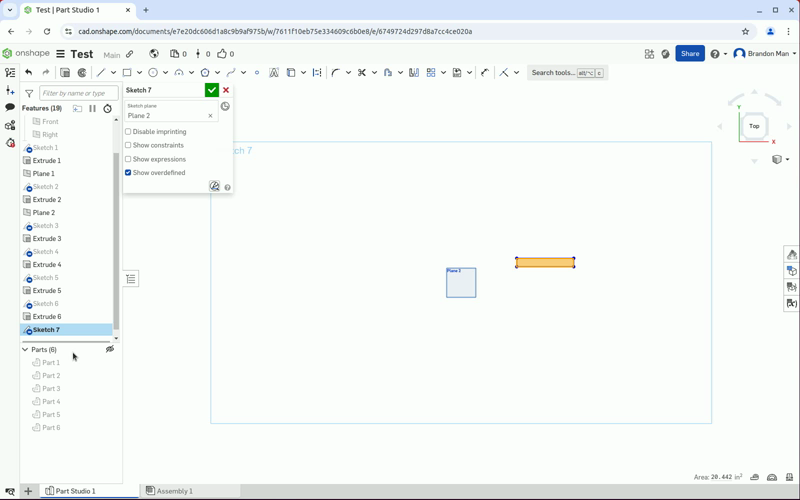
key(shift+e)
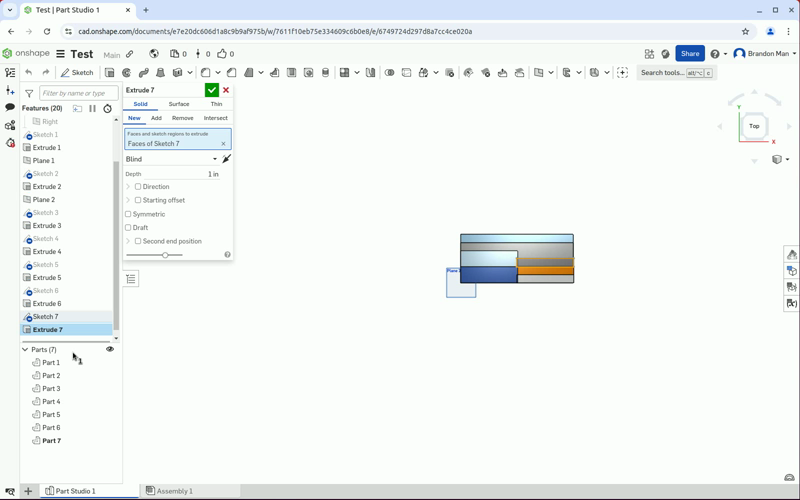
mouse_move(143, 106)
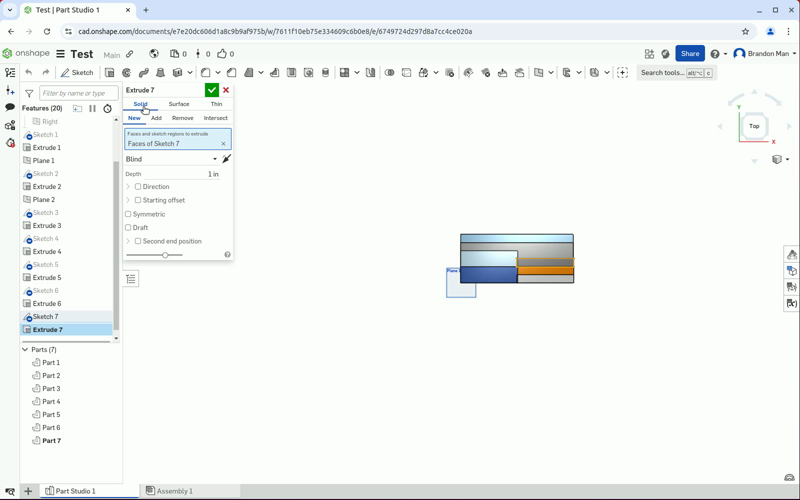
click(143, 106)
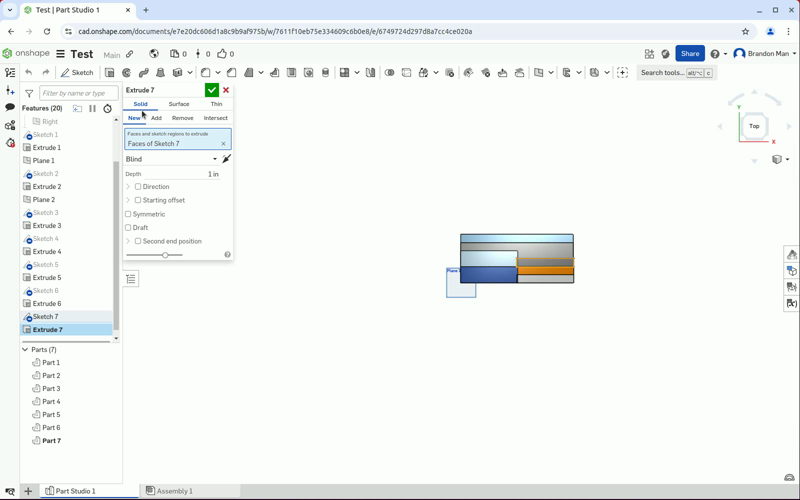
mouse_move(137, 120)
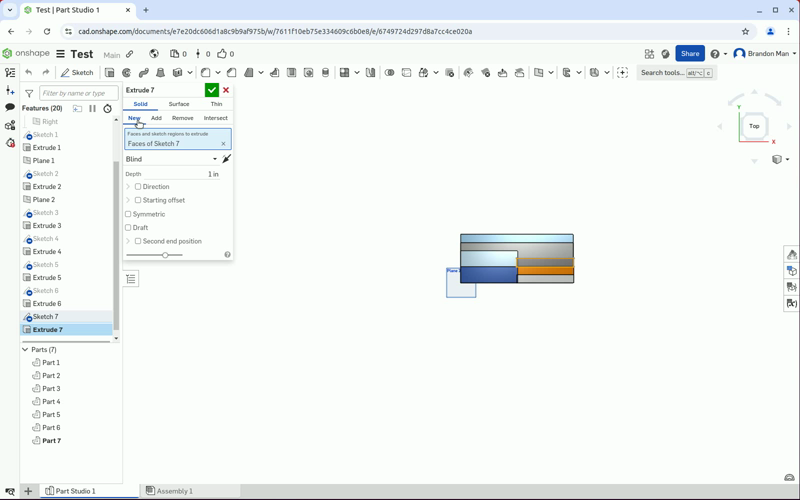
click(137, 120)
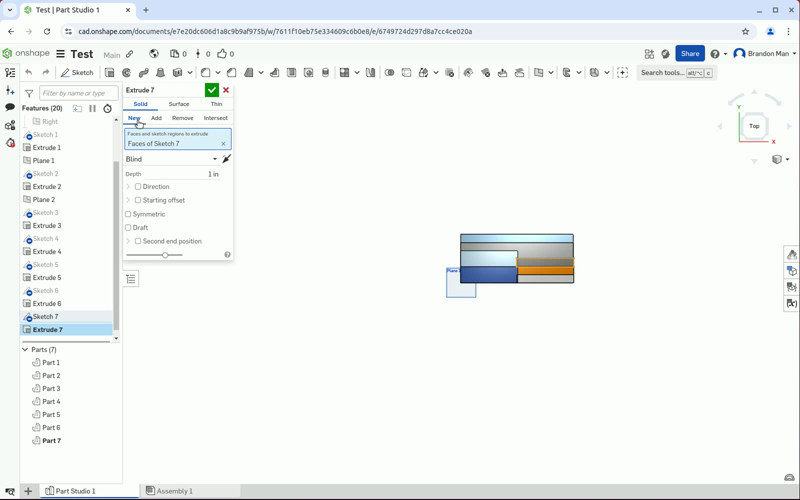
key(tab, 4)
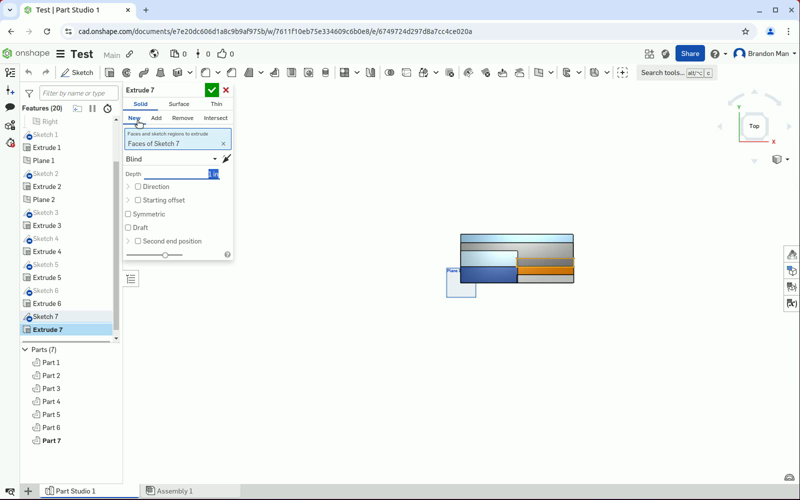
text(2.648)
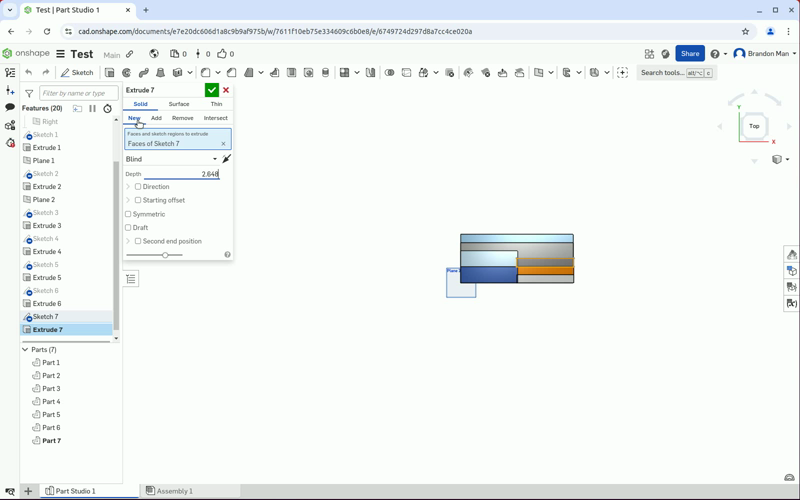
key(enter)
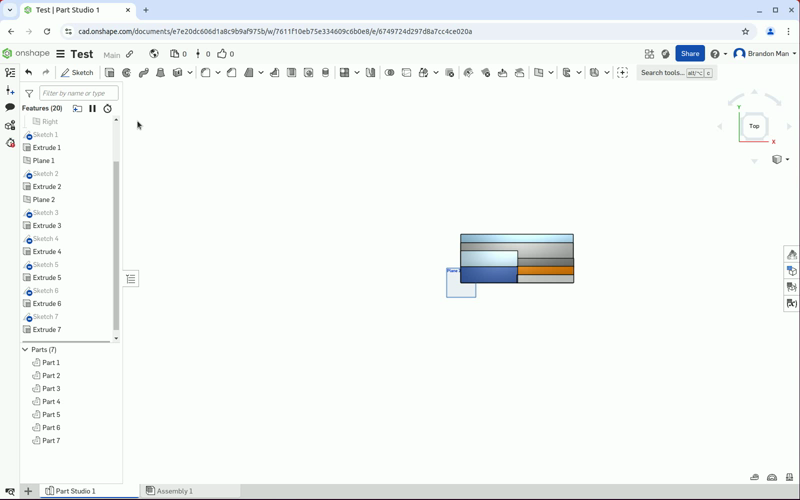
key(shift+h)
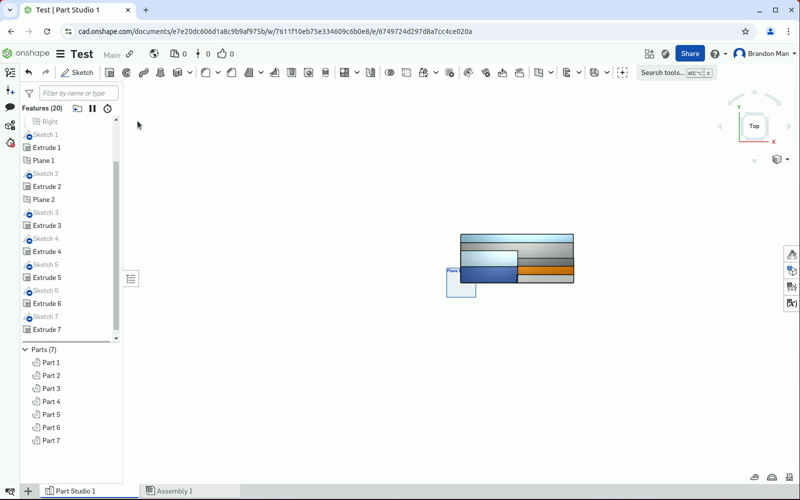
key(shift+h)
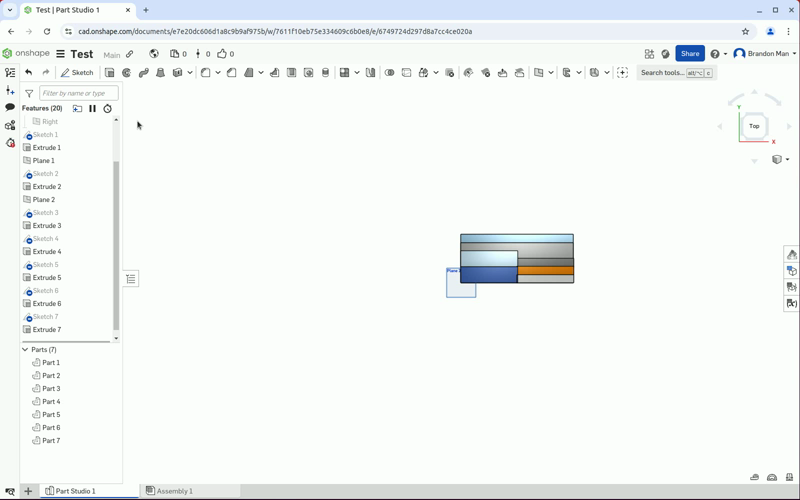
mouse_move(69, 137)
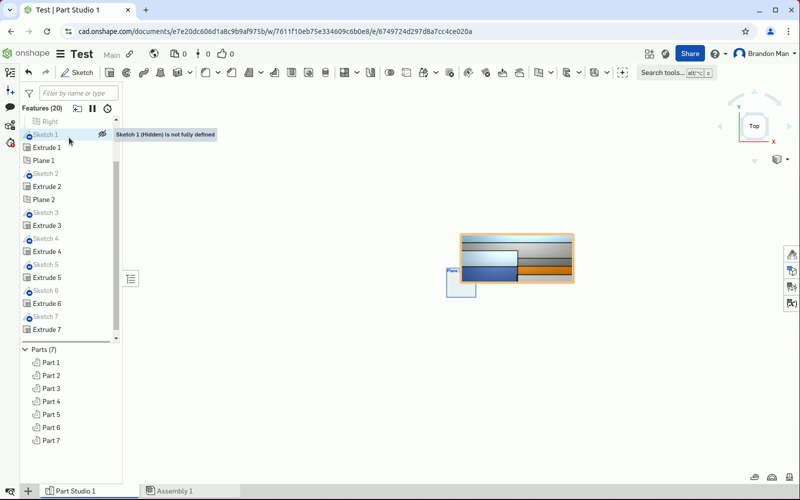
click(69, 137)
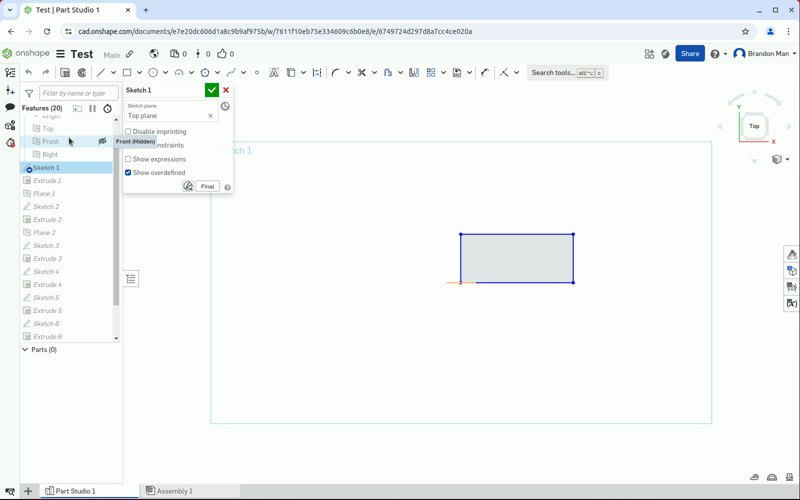
mouse_move(229, 92)
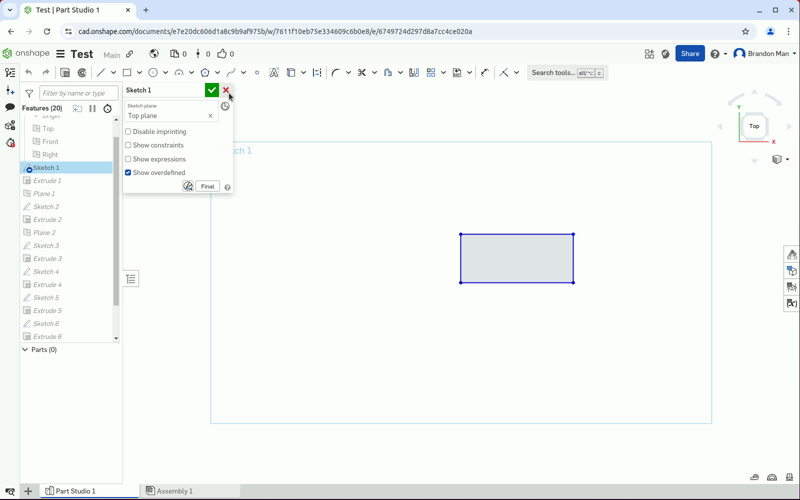
click(229, 92)
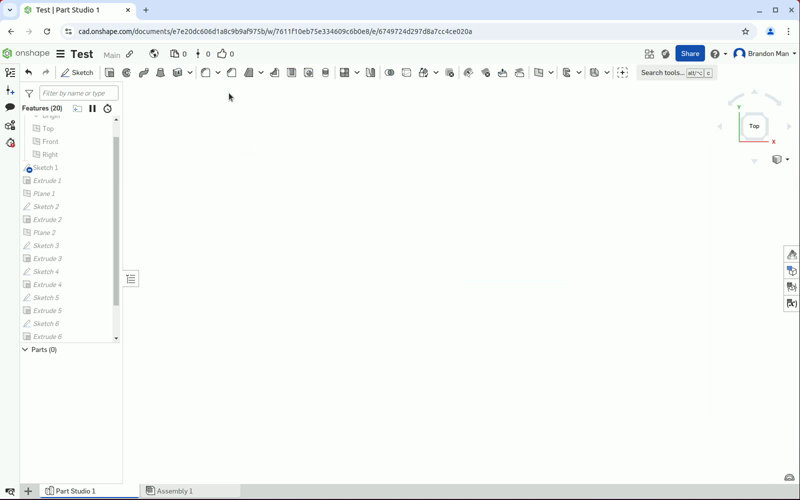
key(shift+s)
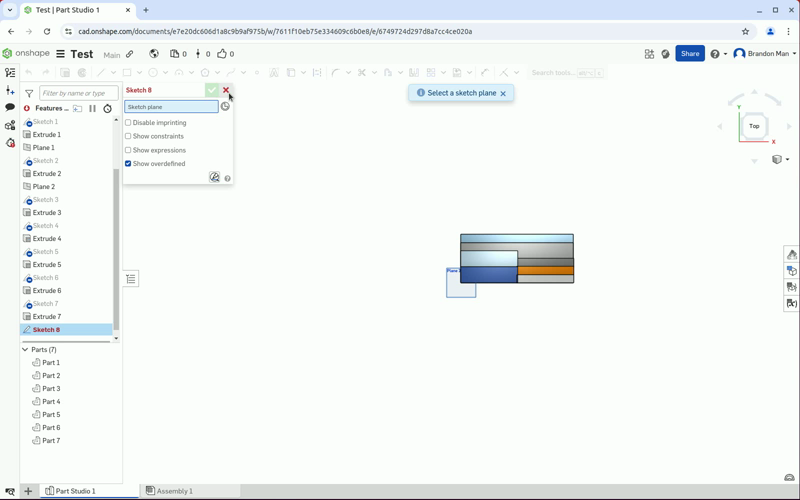
mouse_move(69, 189)
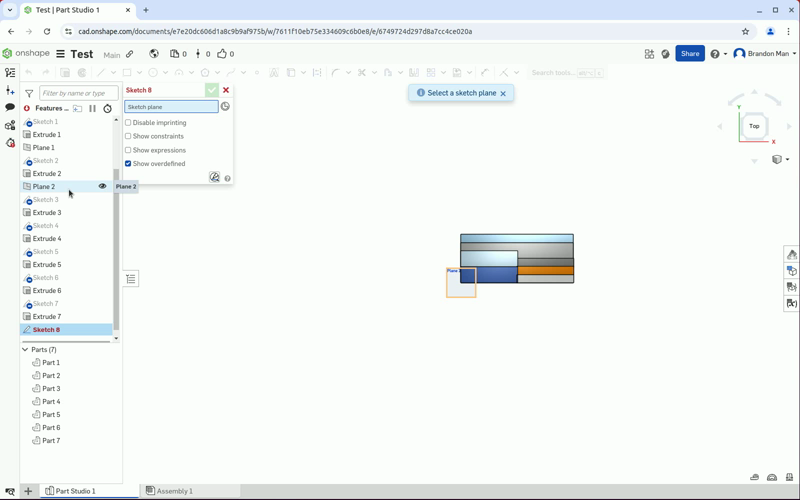
click(69, 189)
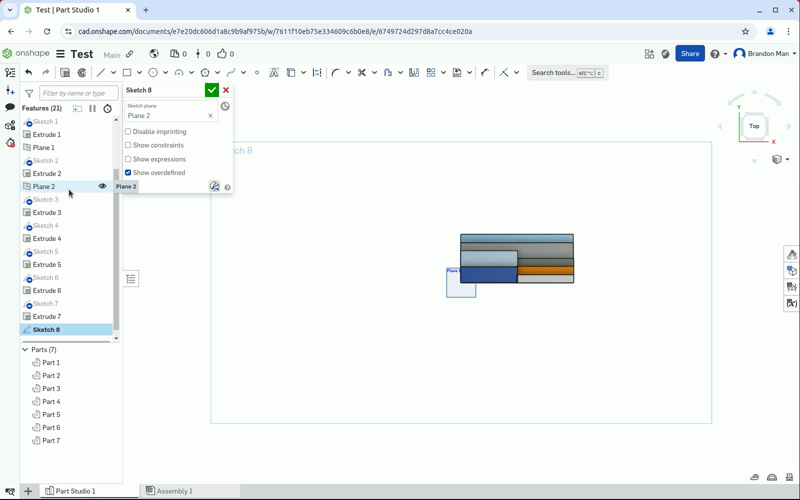
mouse_move(73, 352)
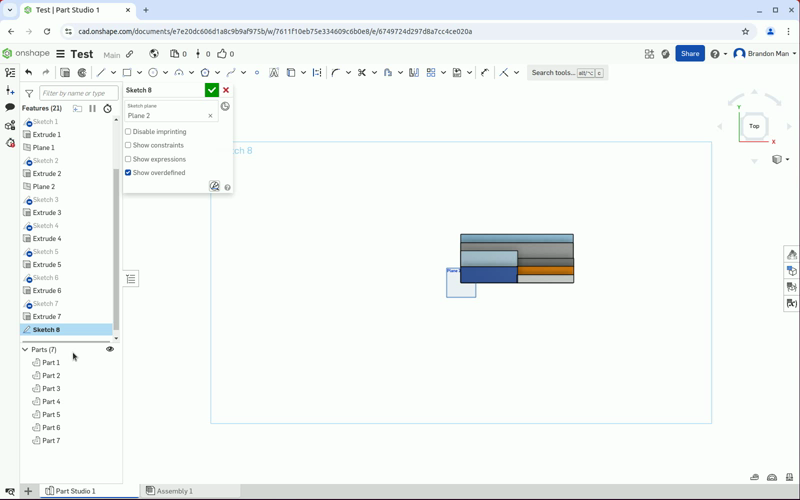
key(y)
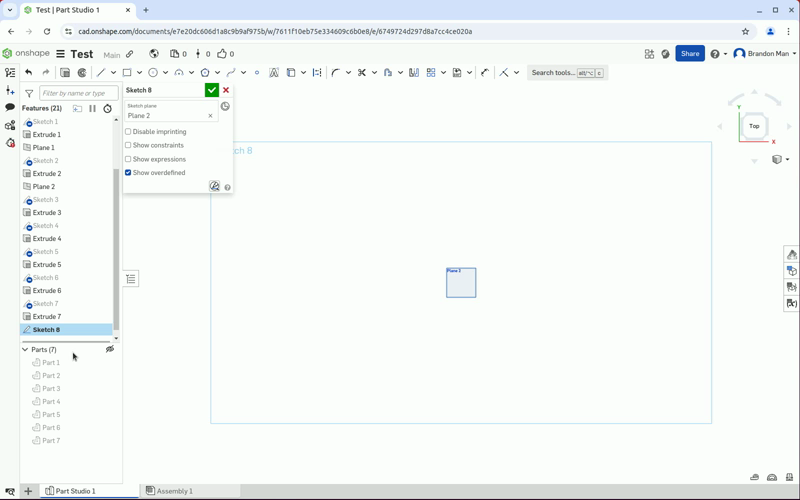
key(l)
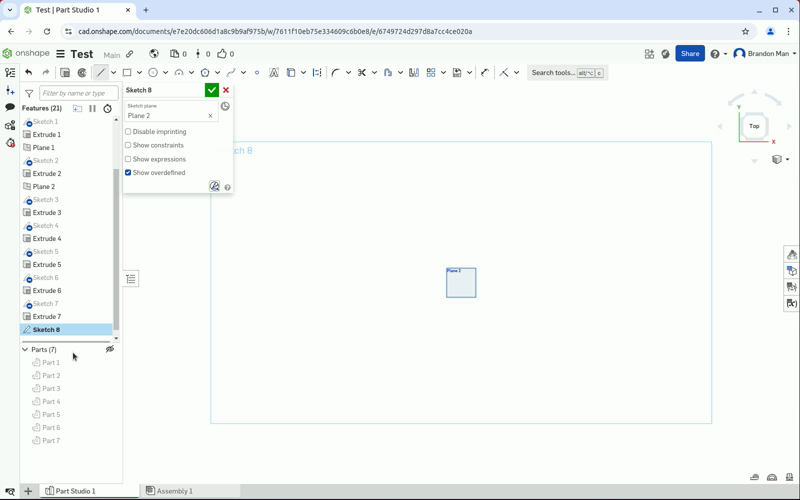
key_down(shift)
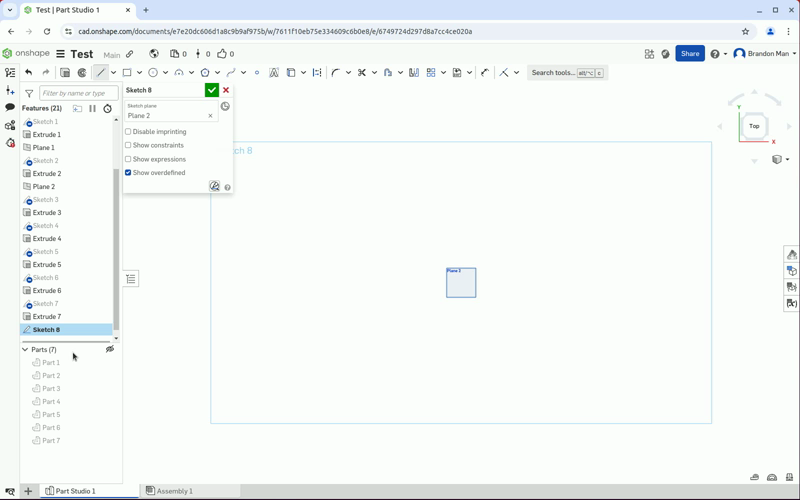
mouse_move(516, 258)
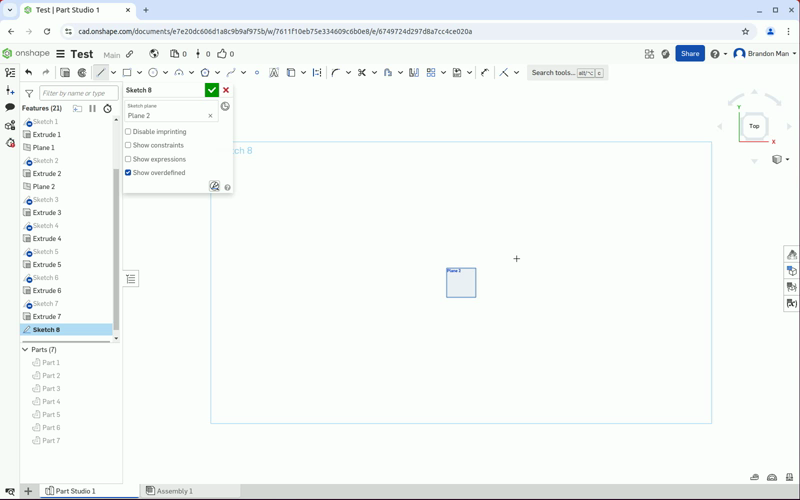
click(516, 258)
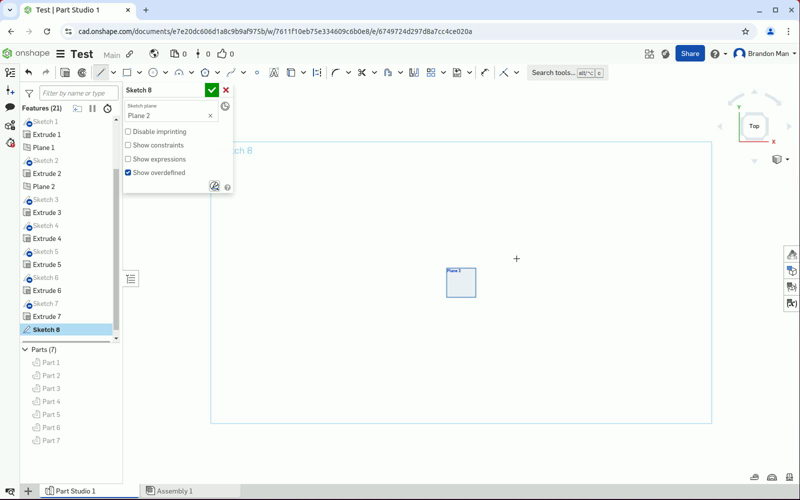
key_up(shift)
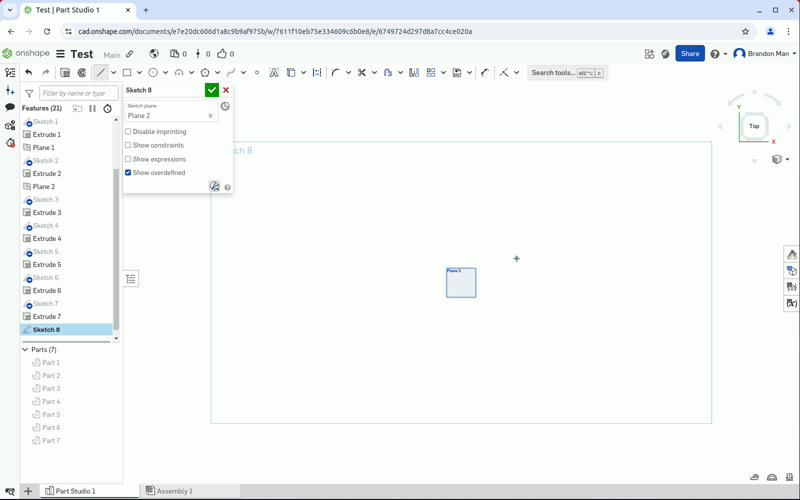
key_down(shift)
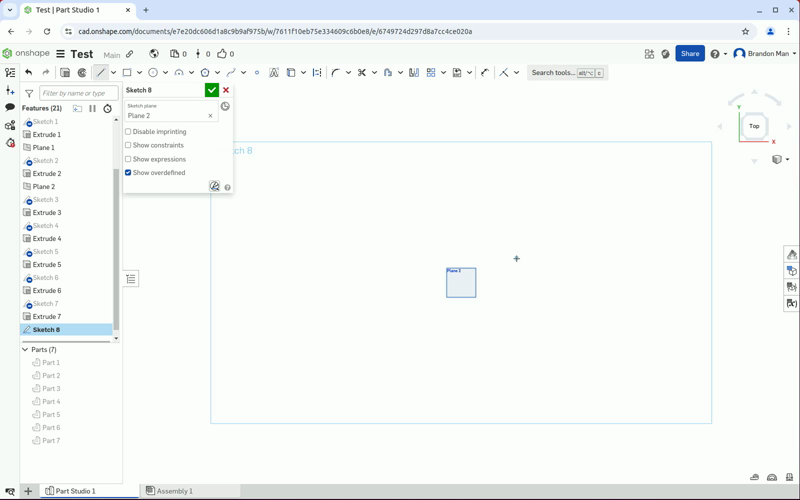
mouse_move(546, 258)
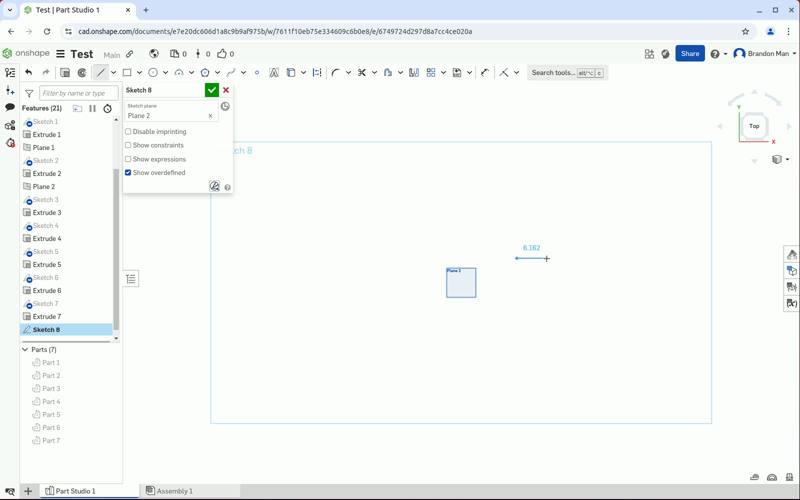
mouse_move(573, 258)
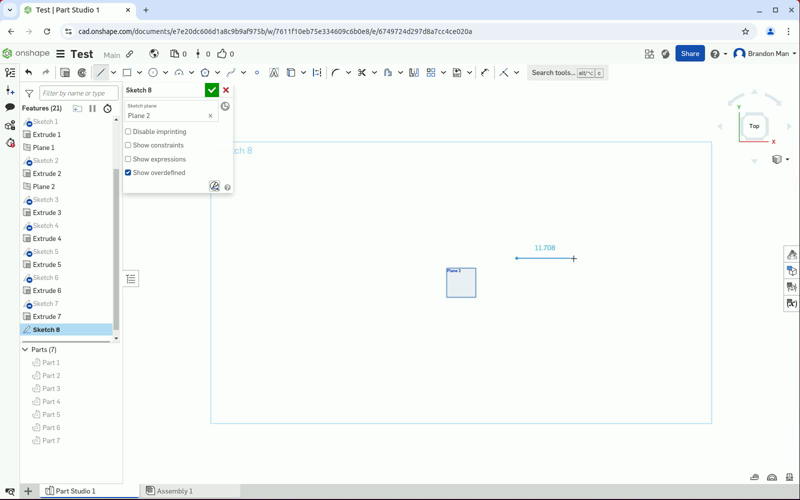
click(573, 258)
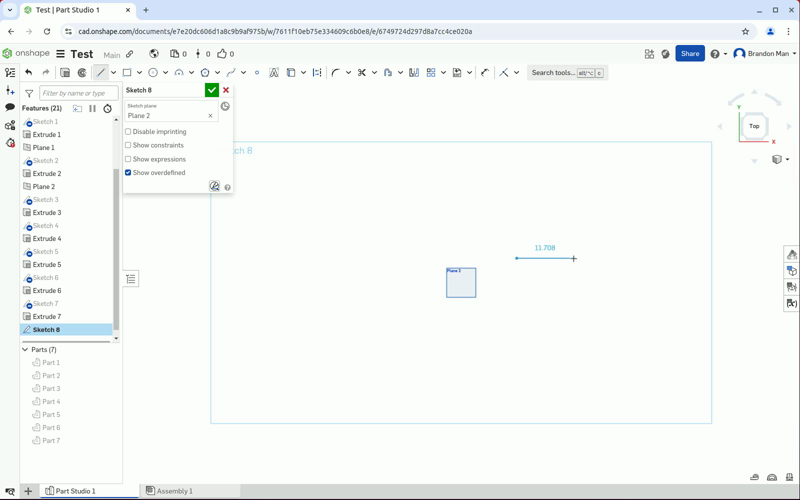
key_up(shift)
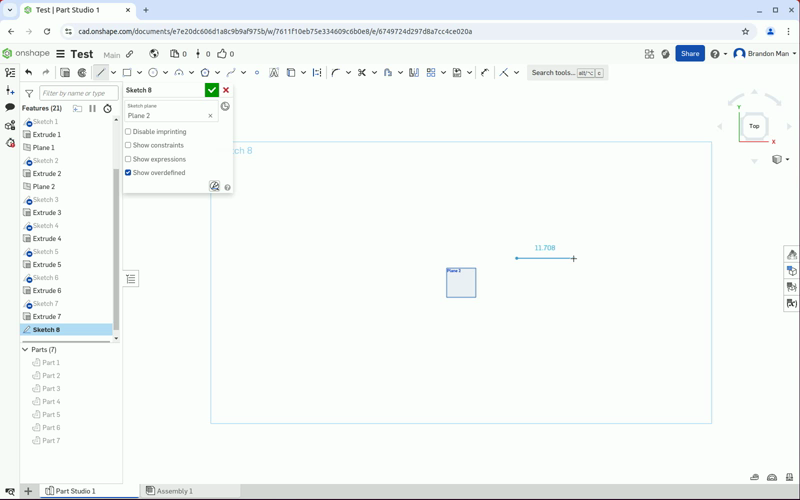
key_down(shift)
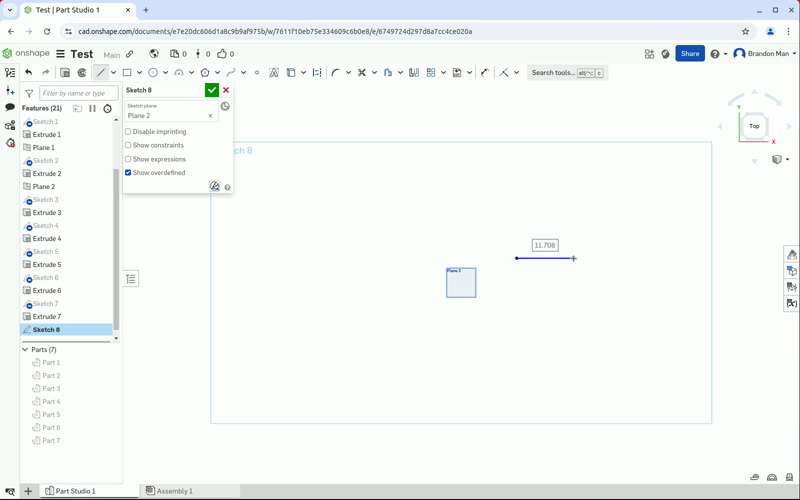
mouse_move(589, 258)
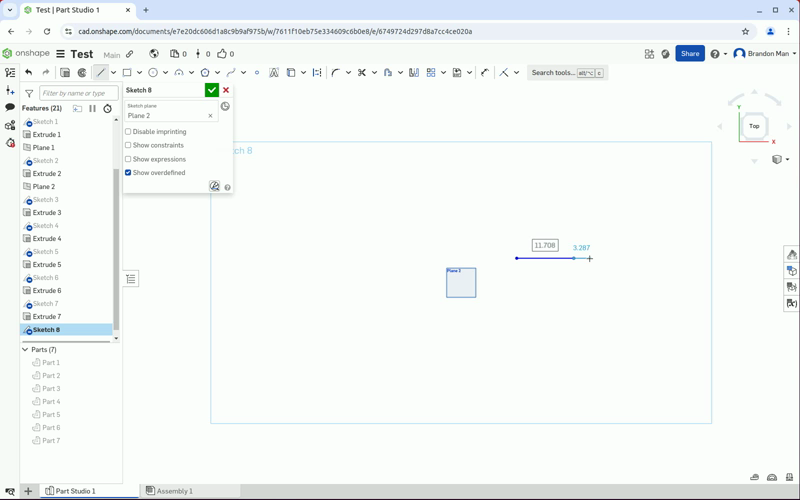
mouse_move(573, 249)
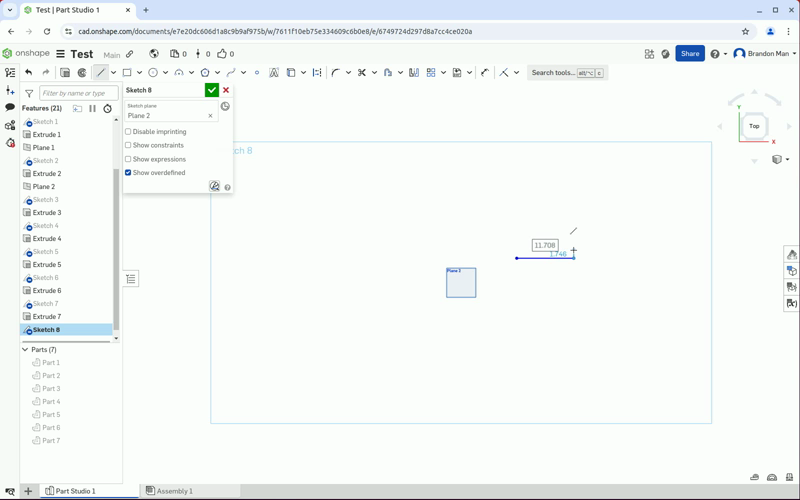
click(573, 249)
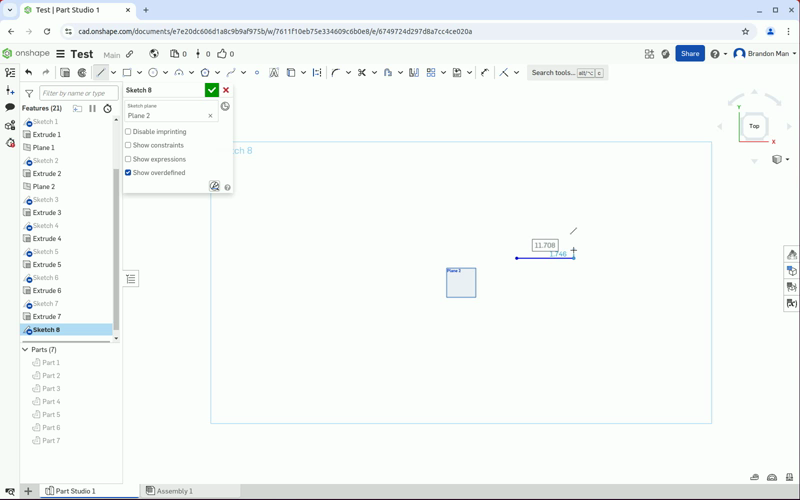
key_up(shift)
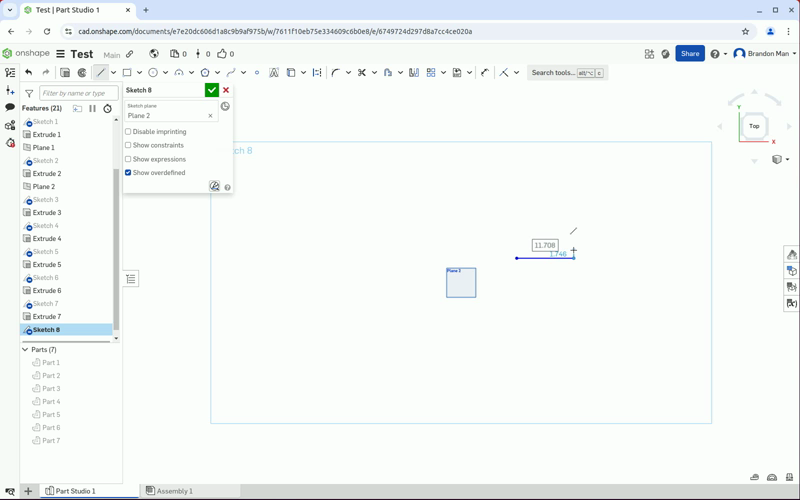
key_down(shift)
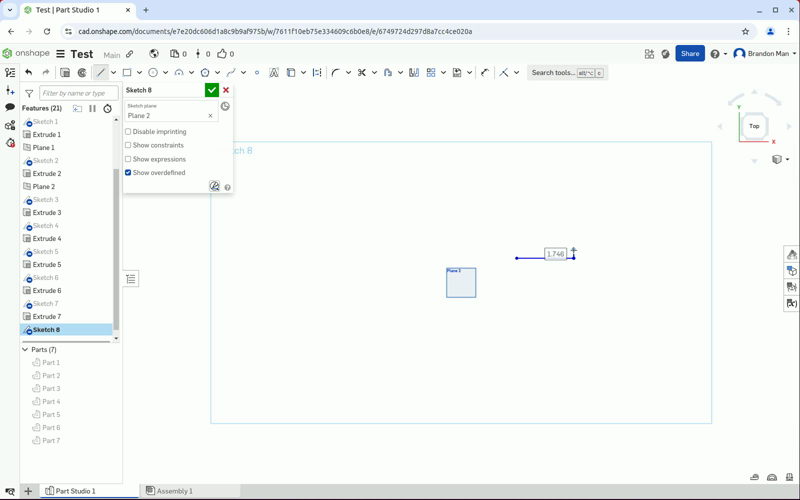
mouse_move(589, 249)
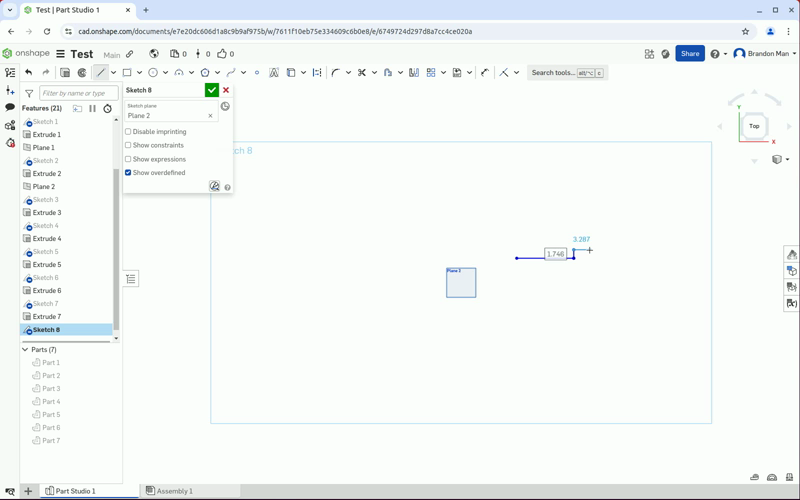
mouse_move(516, 249)
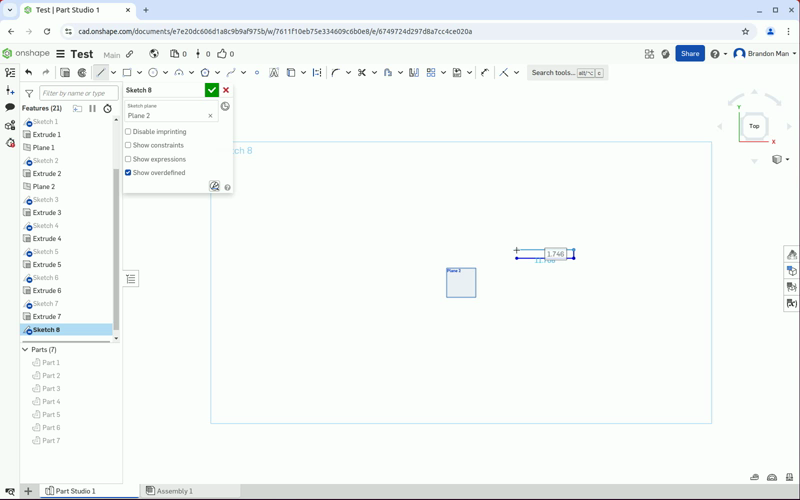
click(516, 249)
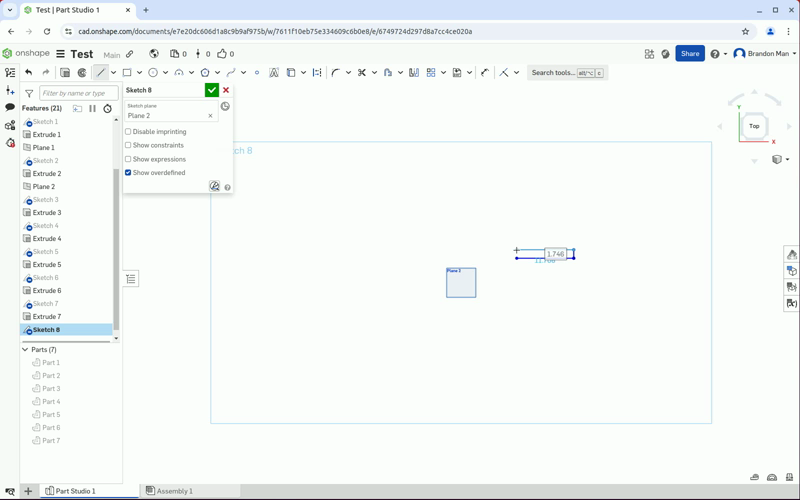
key_up(shift)
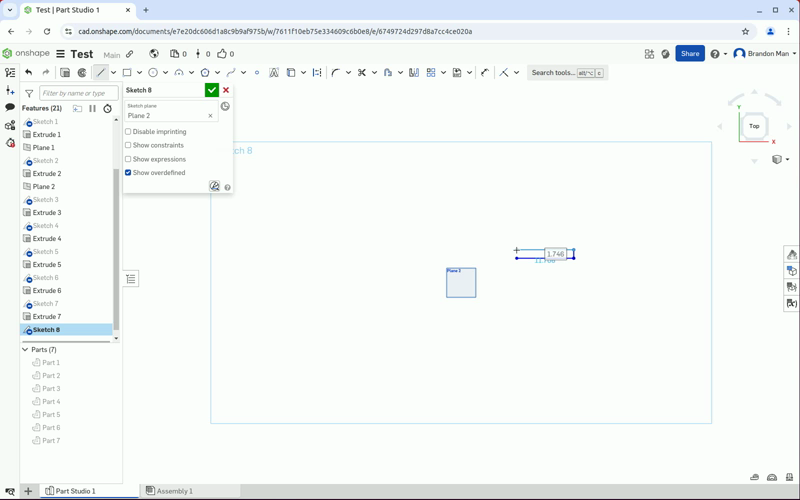
mouse_move(546, 249)
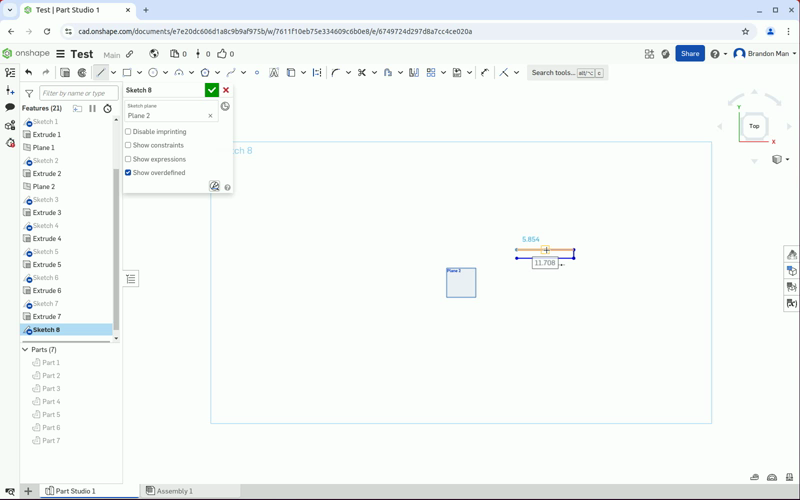
key_down(shift)
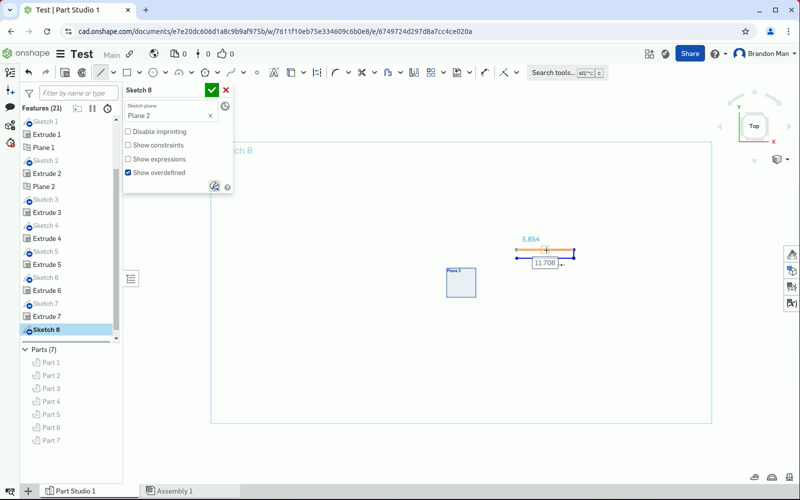
mouse_move(516, 258)
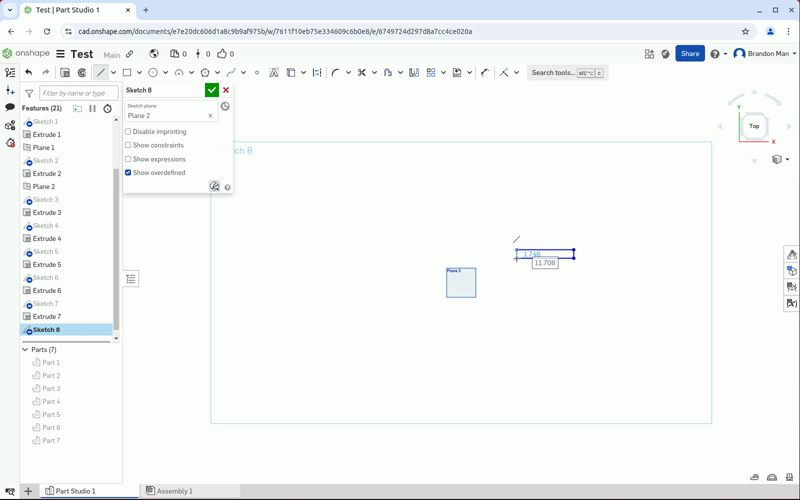
key_up(shift)
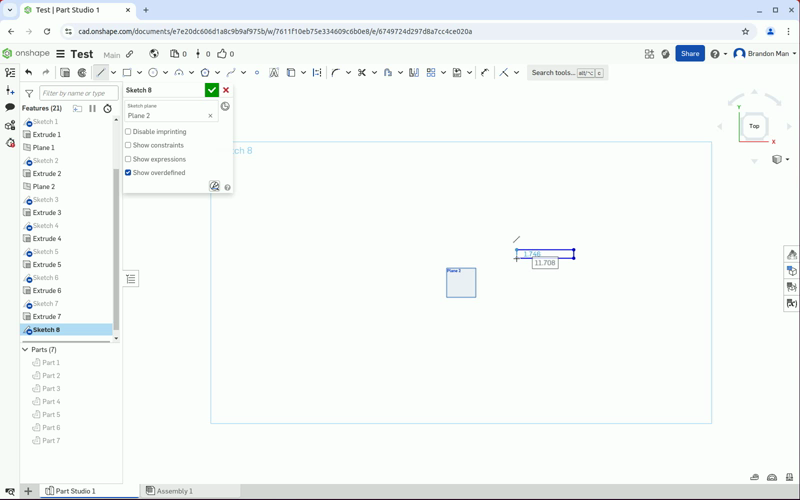
click(516, 258)
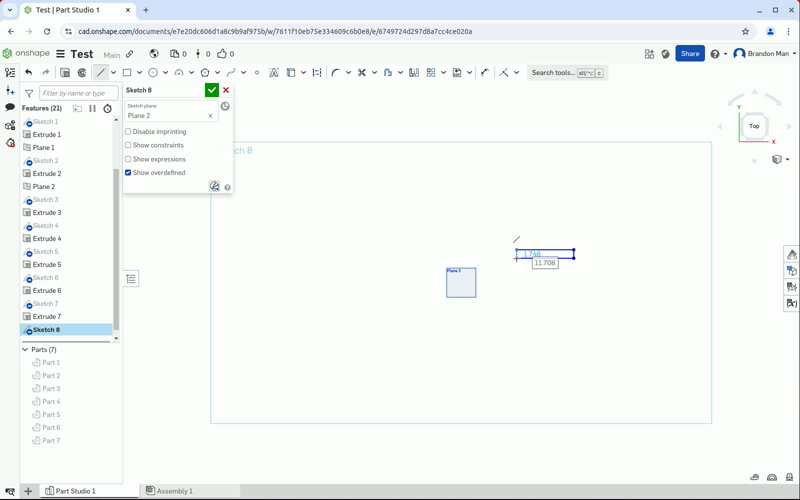
key(esc)
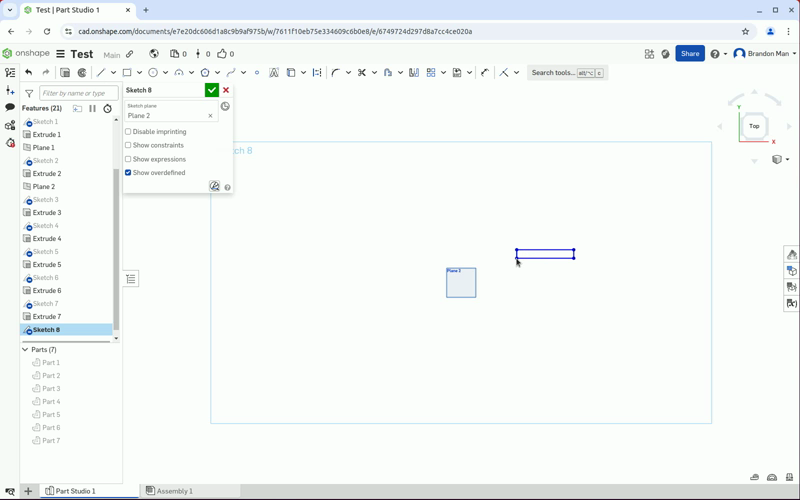
mouse_move(563, 251)
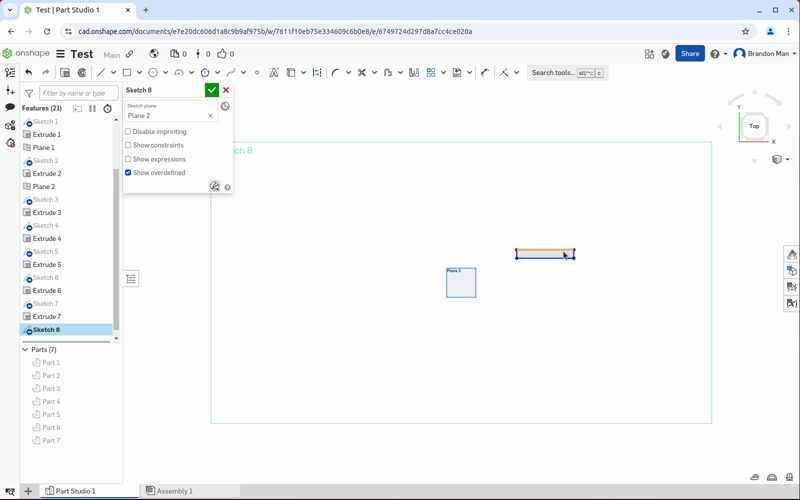
scroll(6)
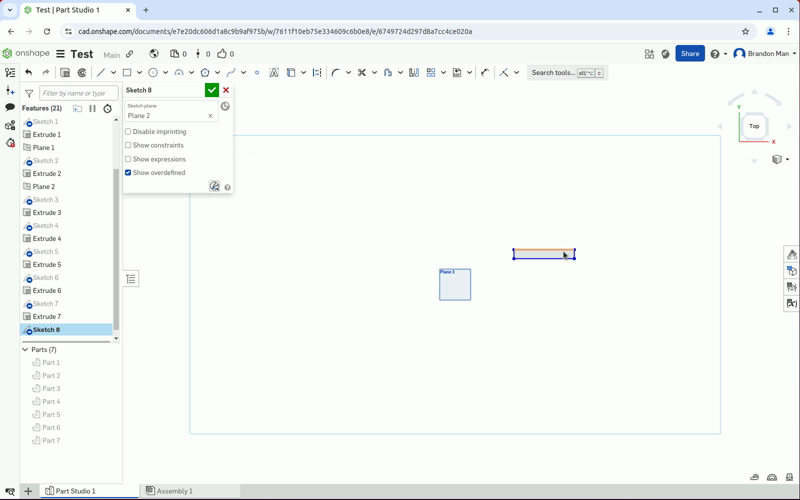
scroll(6)
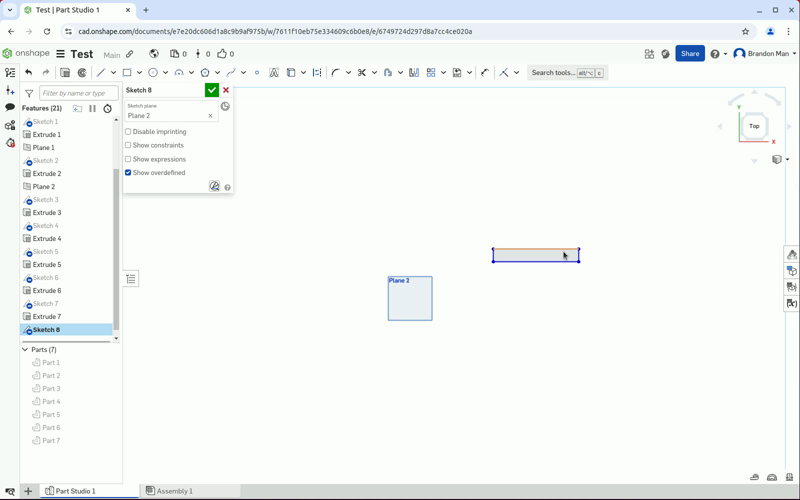
scroll(6)
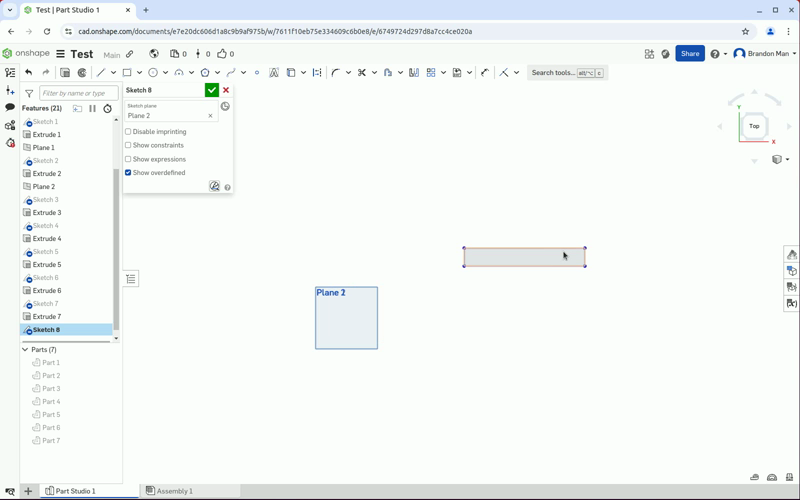
scroll(6)
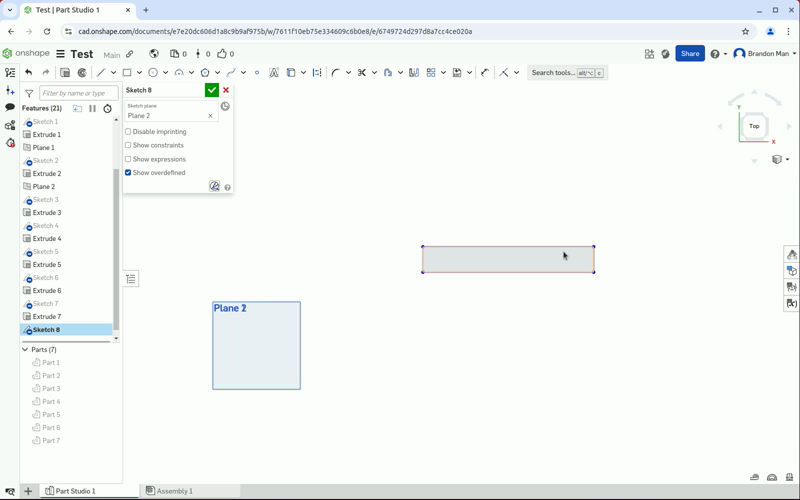
scroll(6)
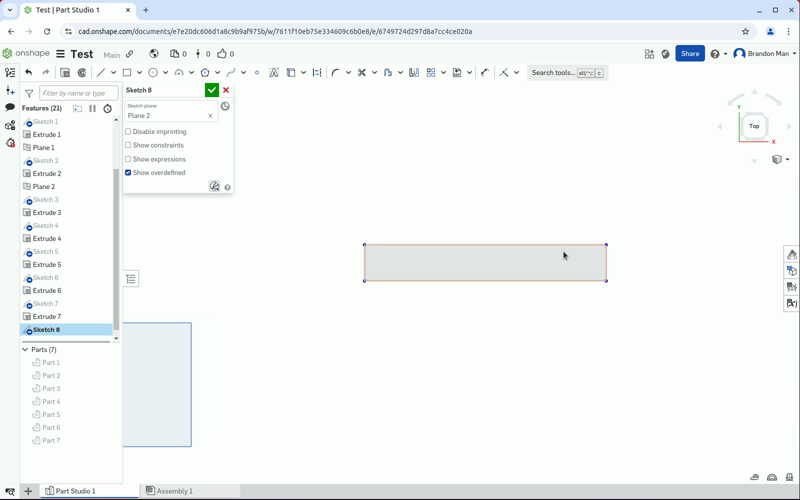
scroll(6)
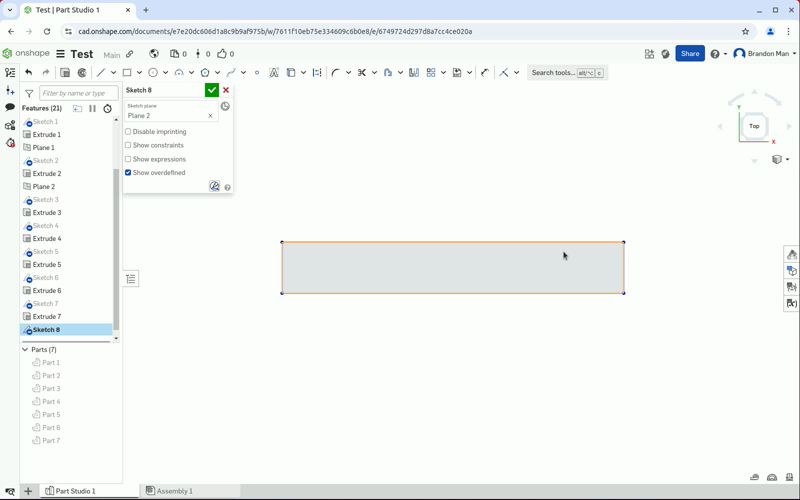
scroll(6)
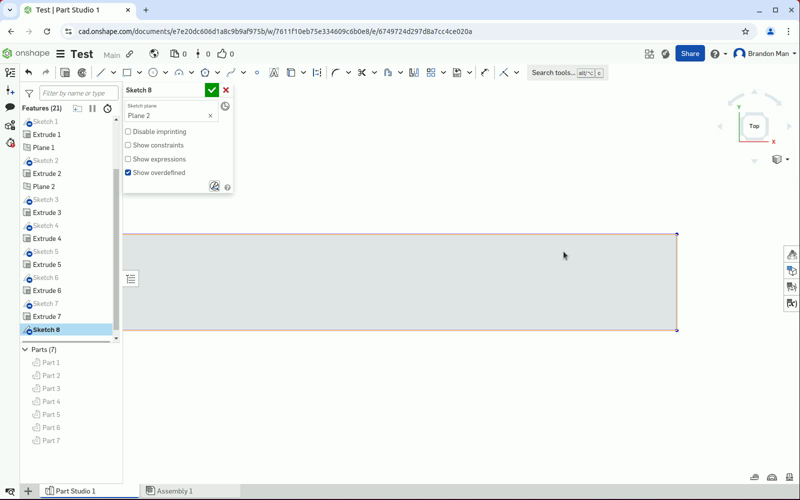
click(563, 251)
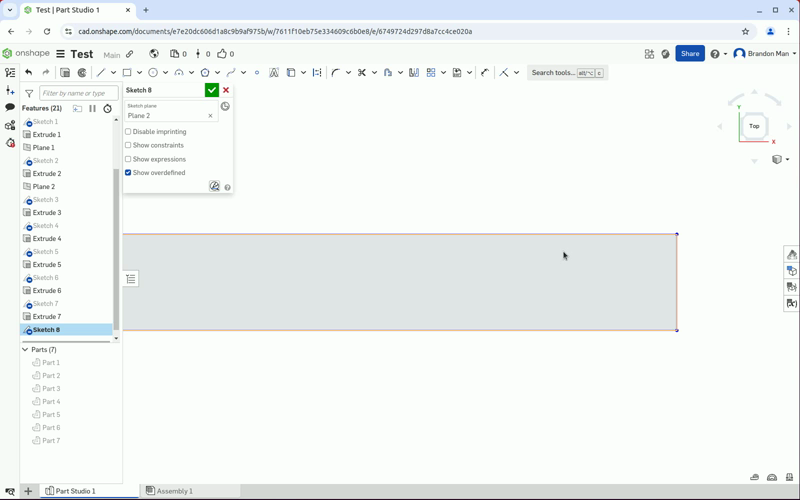
scroll(-6)
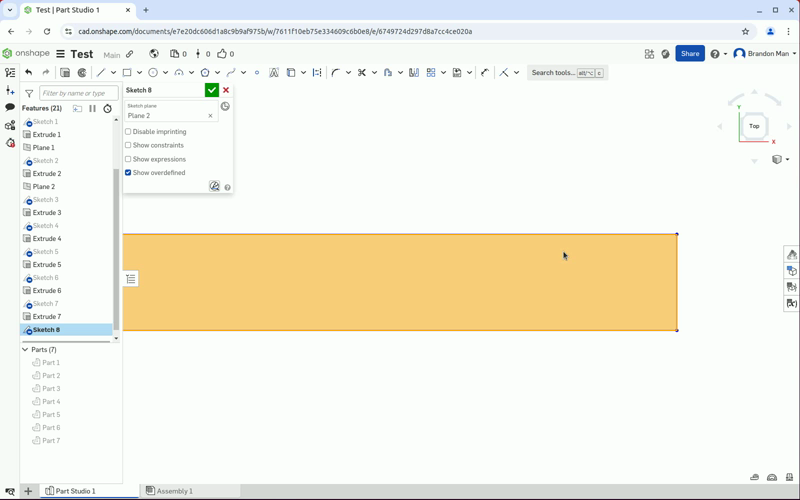
scroll(-6)
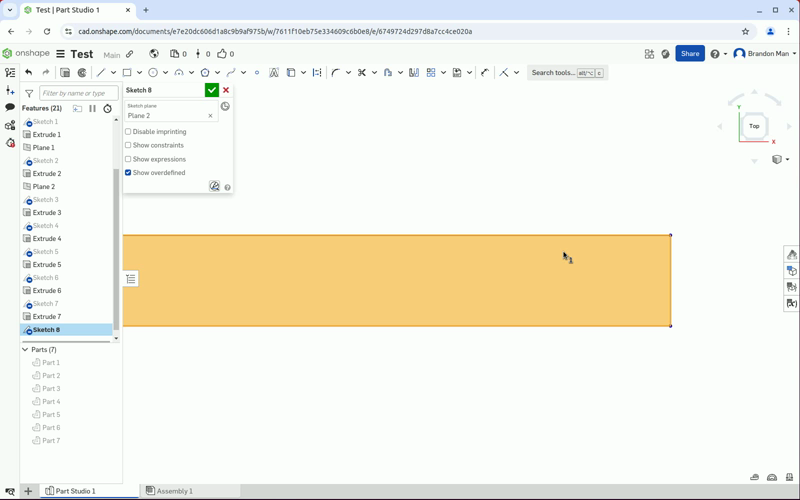
scroll(-6)
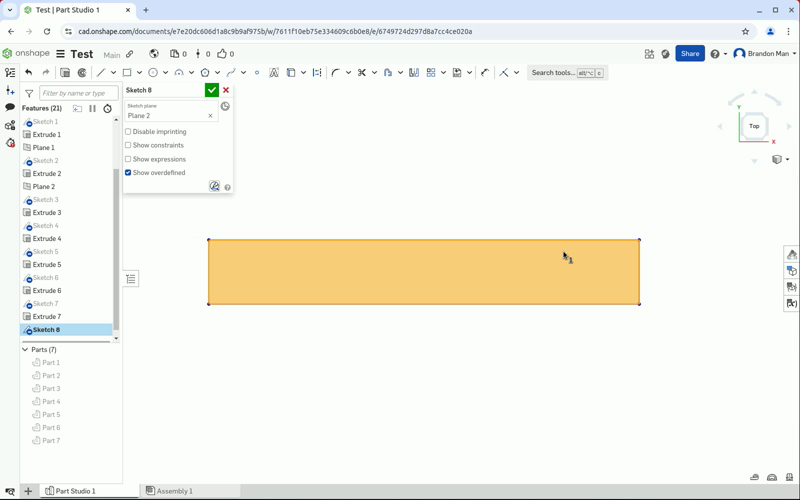
scroll(-6)
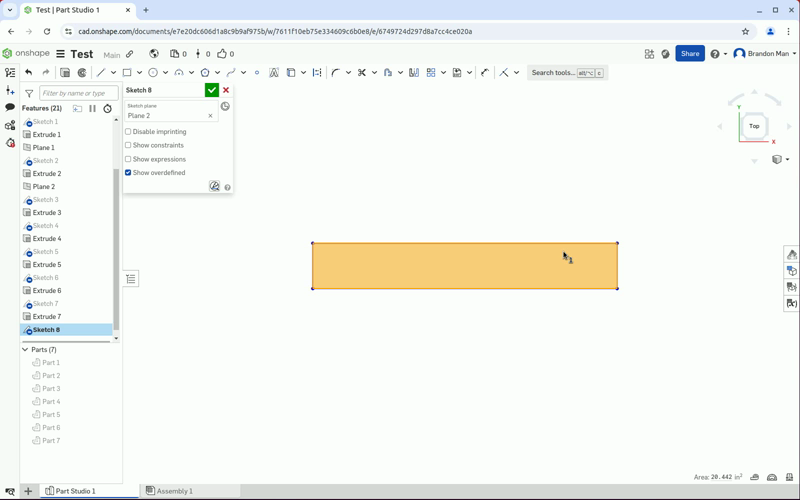
scroll(-6)
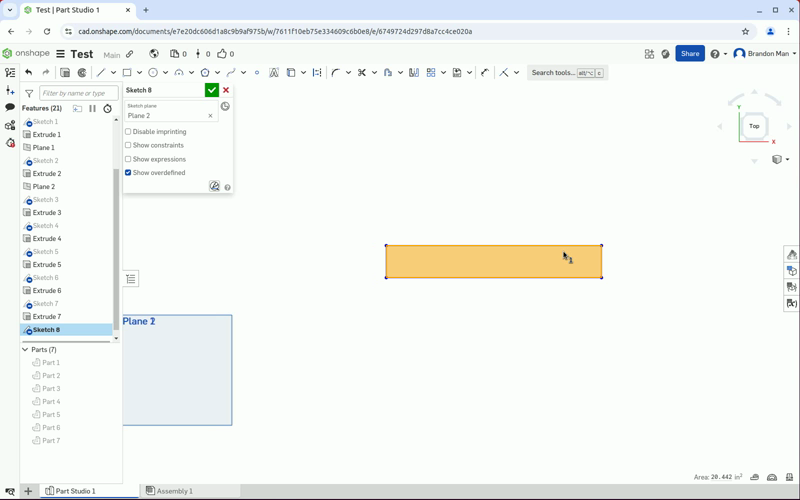
scroll(-6)
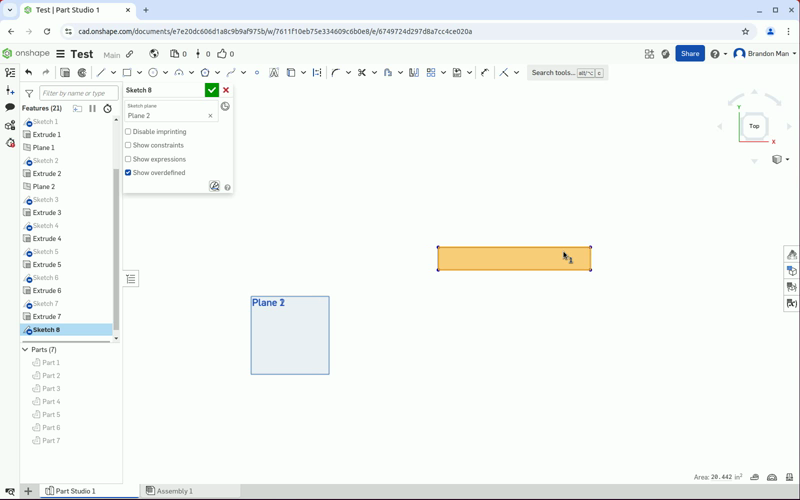
scroll(-6)
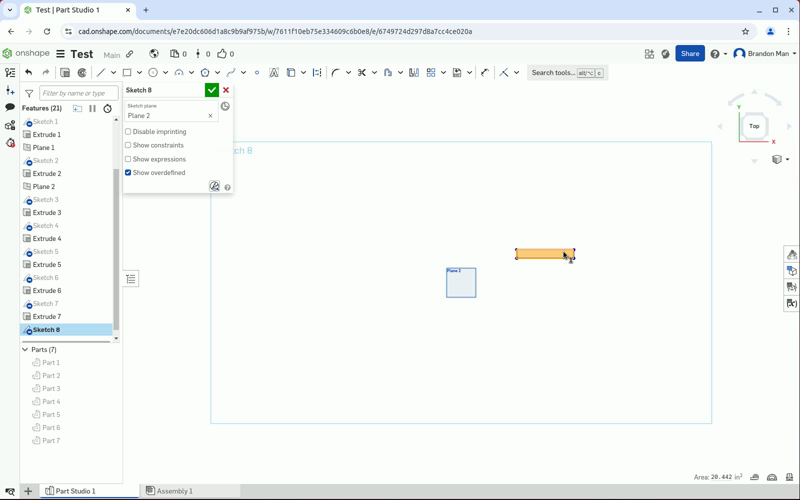
mouse_move(73, 352)
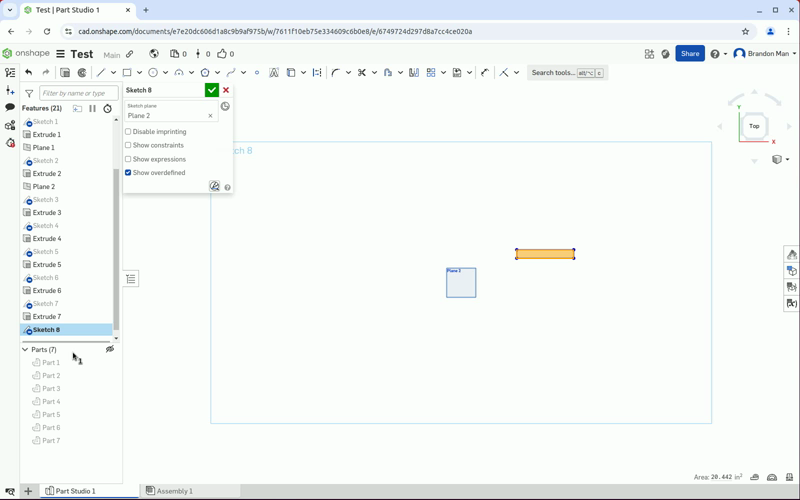
key(shift+y)
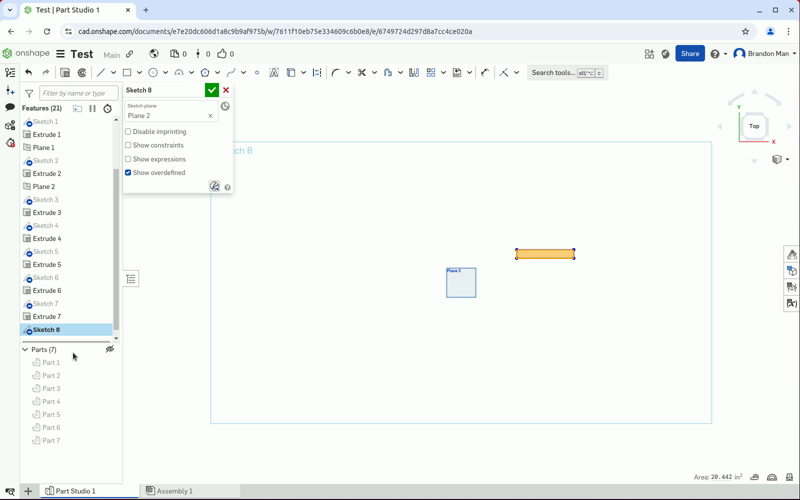
key(shift+e)
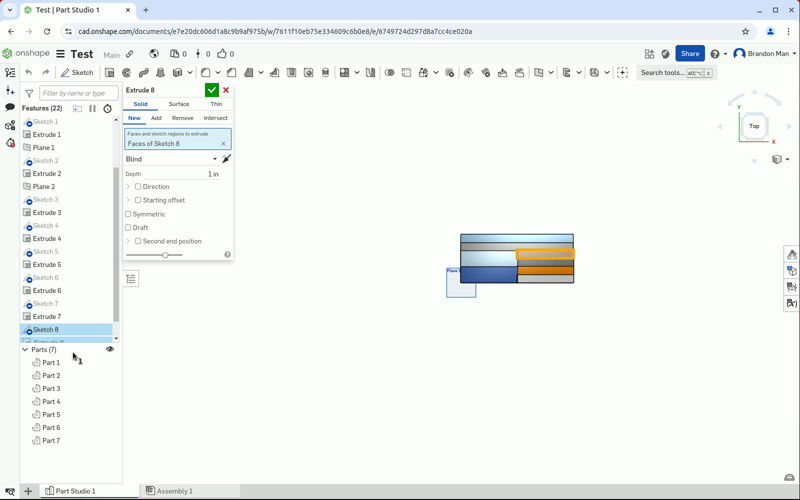
mouse_move(143, 106)
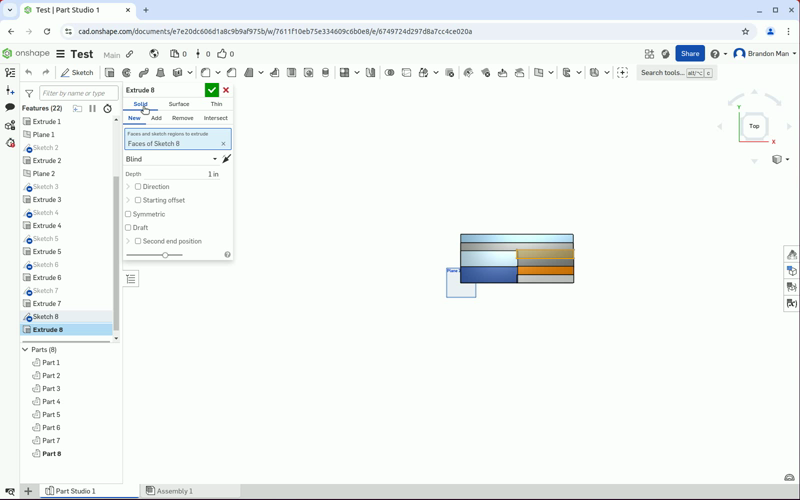
click(143, 106)
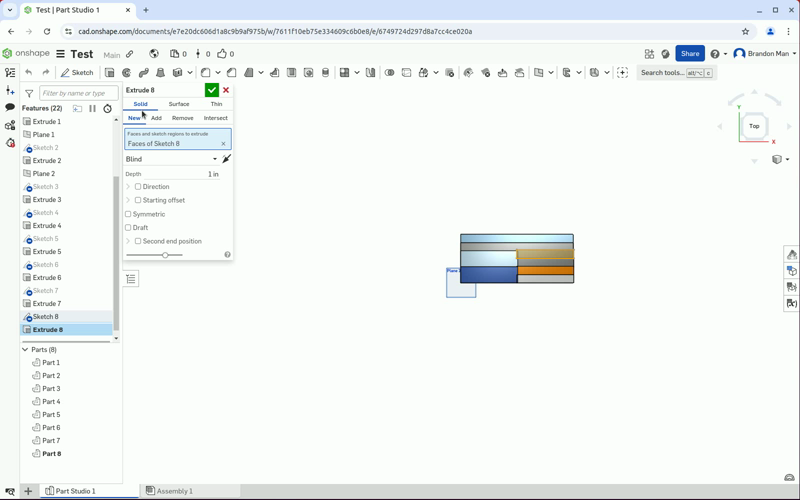
mouse_move(137, 120)
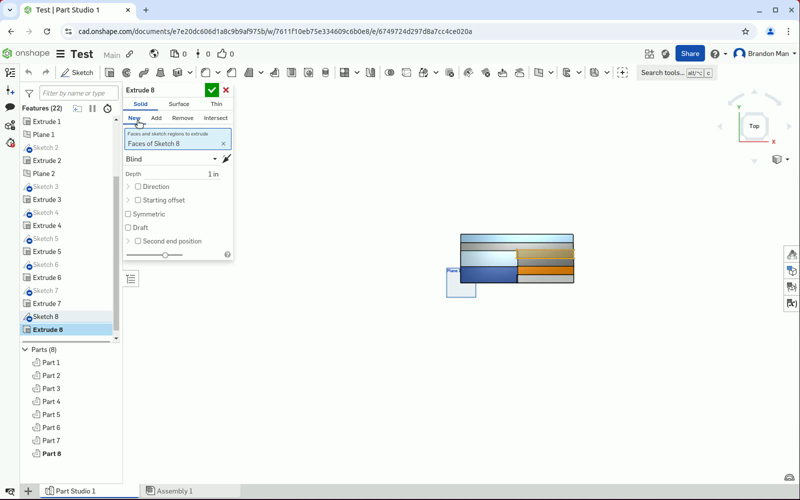
click(137, 120)
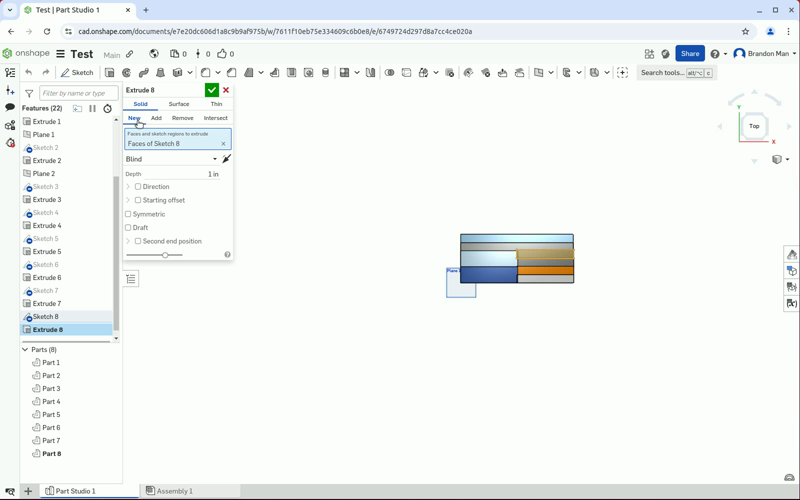
key(tab, 4)
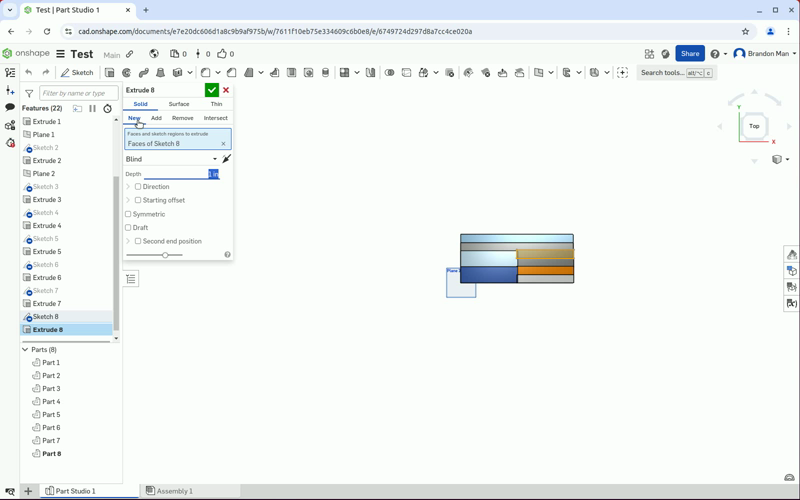
text(1.204)
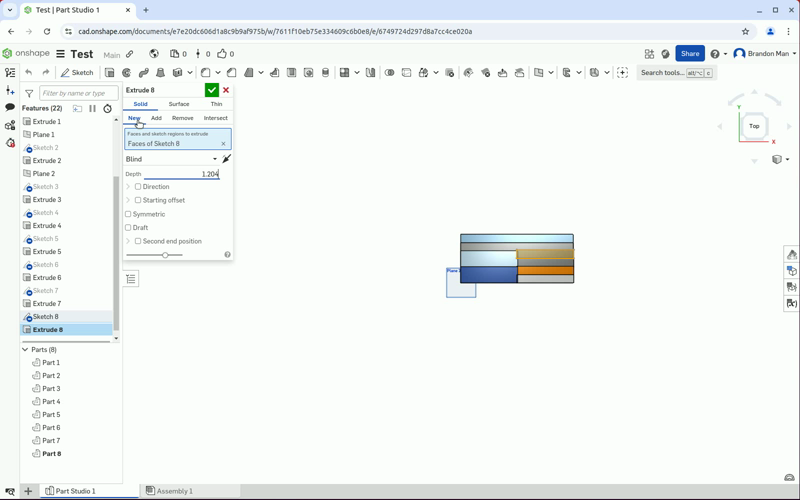
key(enter)
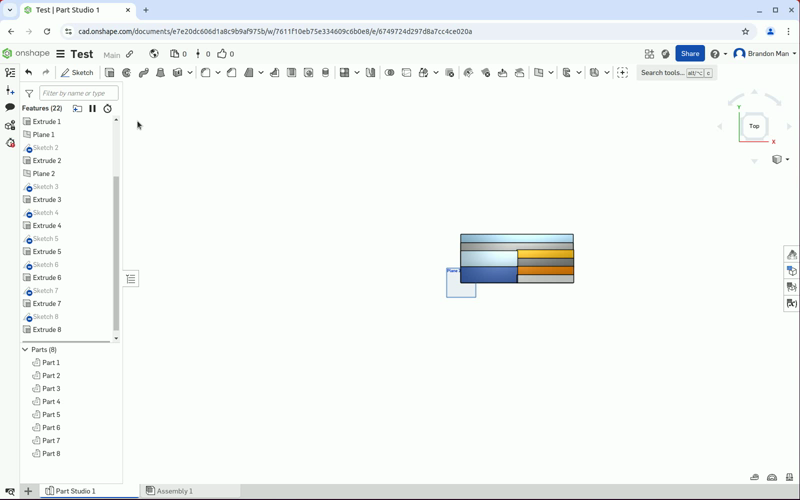
key(shift+h)
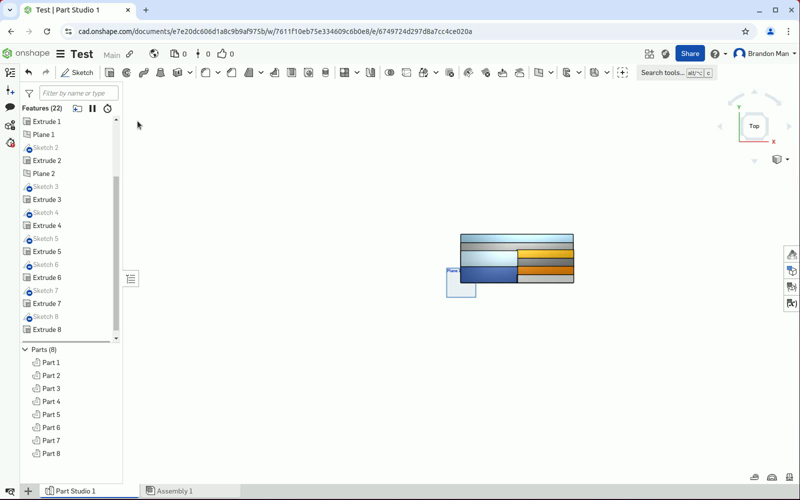
key(shift+h)
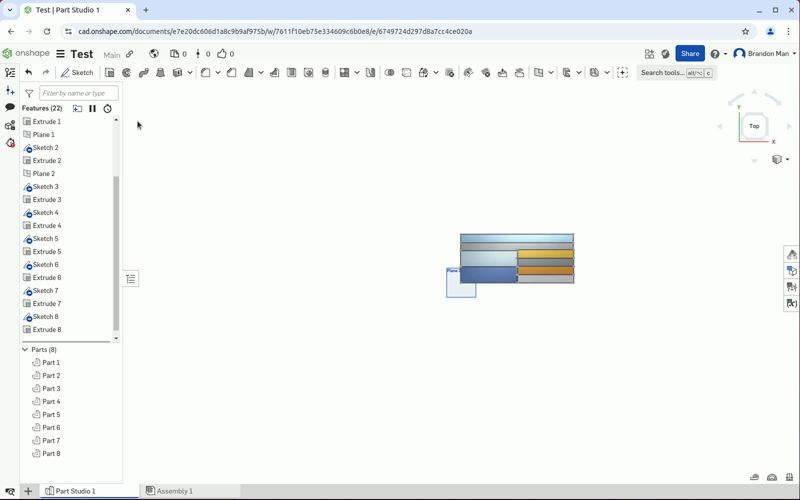
key(shift+7)
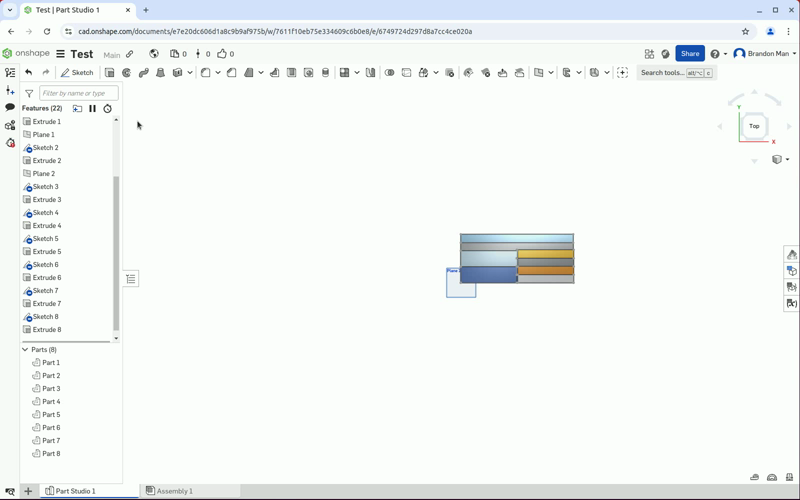
key(up, 3)
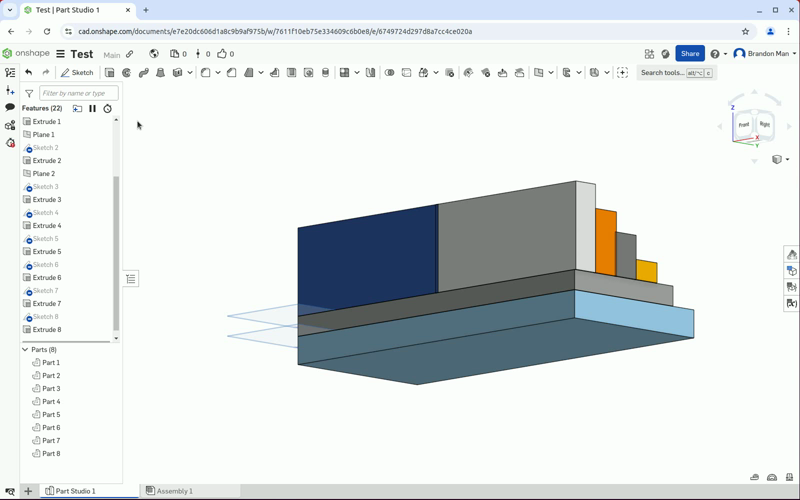
key(left, 3)
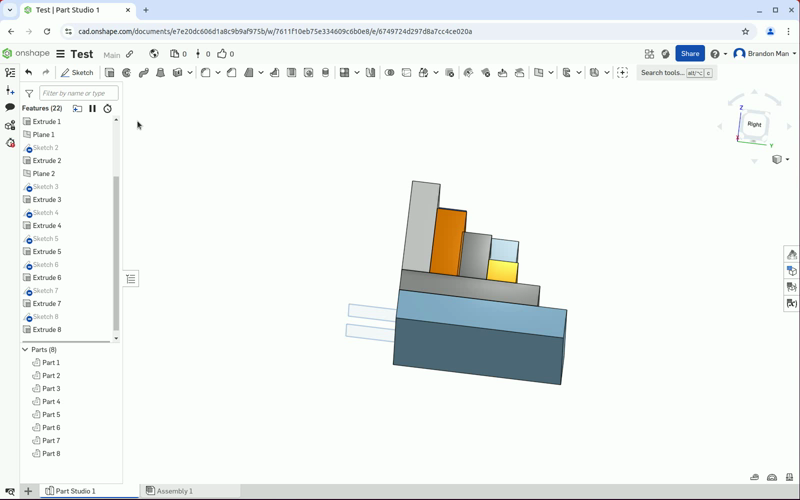
key(right, 3)
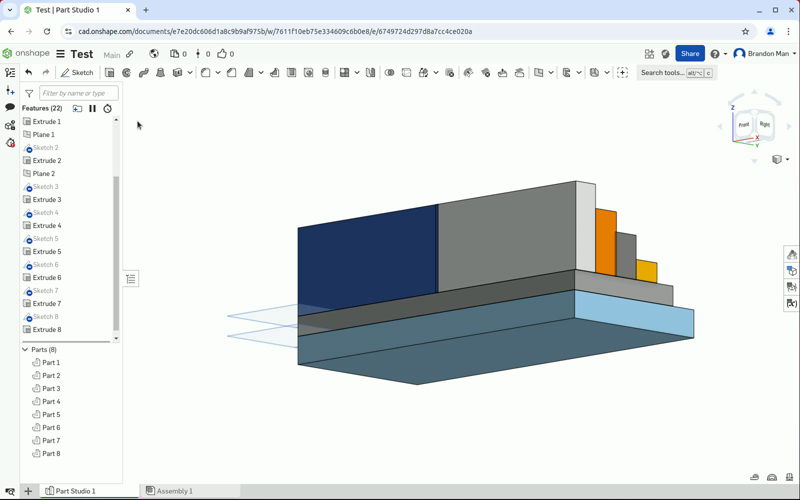
key(down, 3)
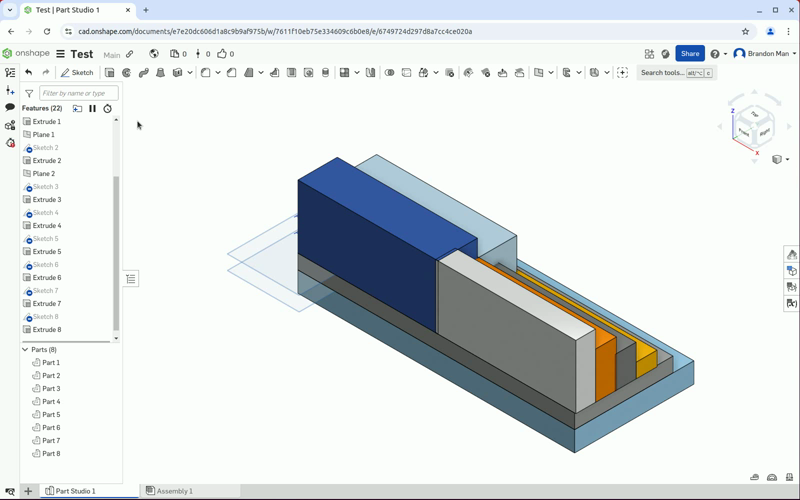
mouse_move(69, 111)
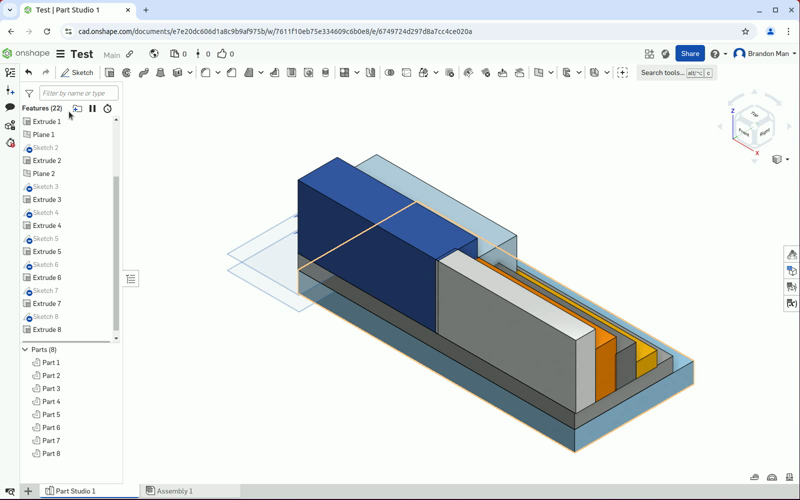
click(69, 111)